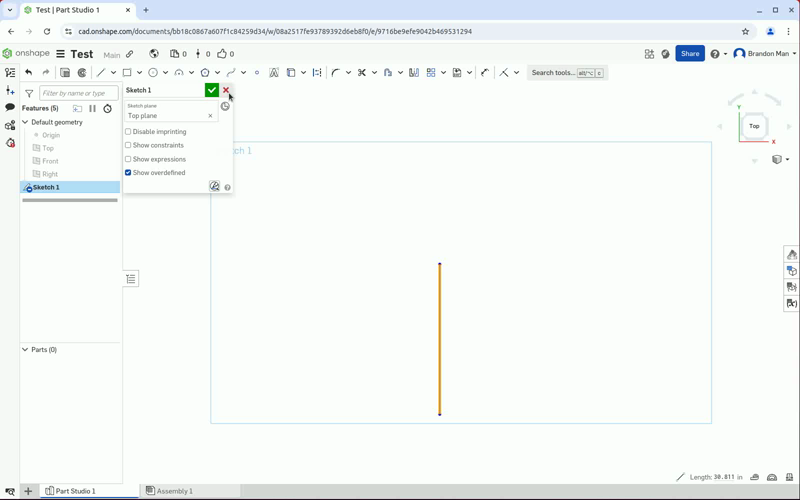
key(shift+h)
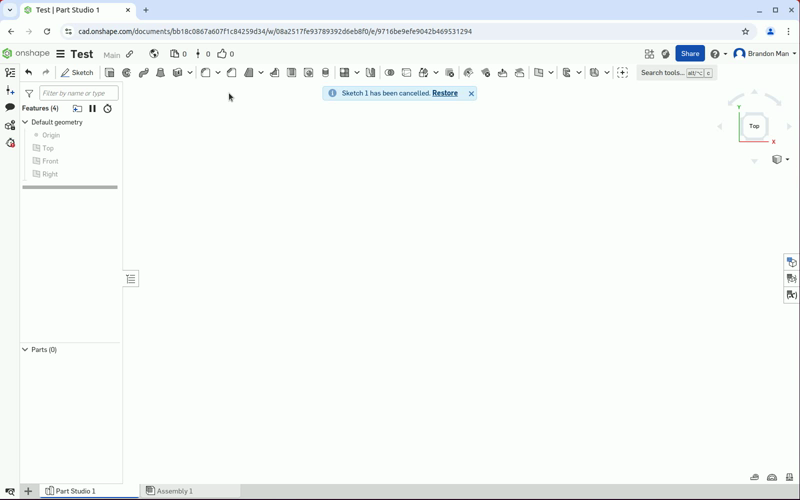
mouse_move(73, 352)
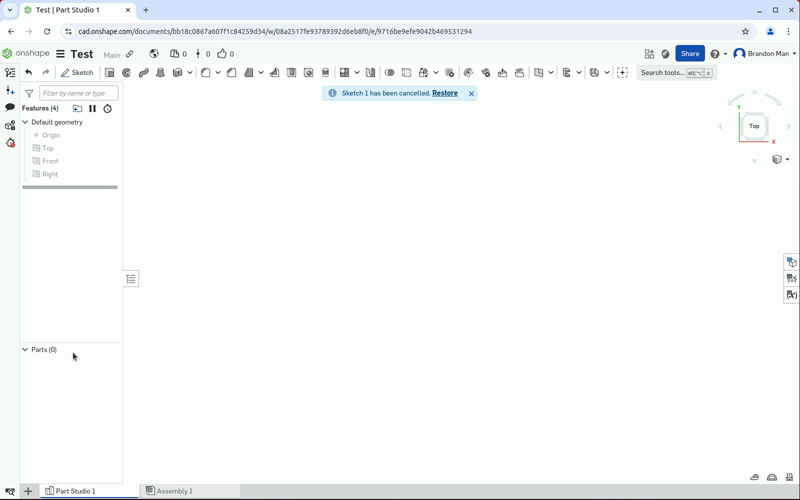
key(y)
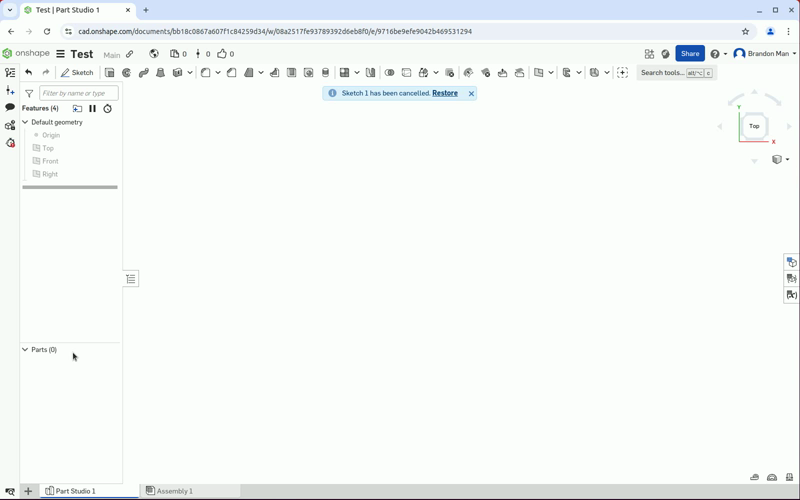
key(shift+p)
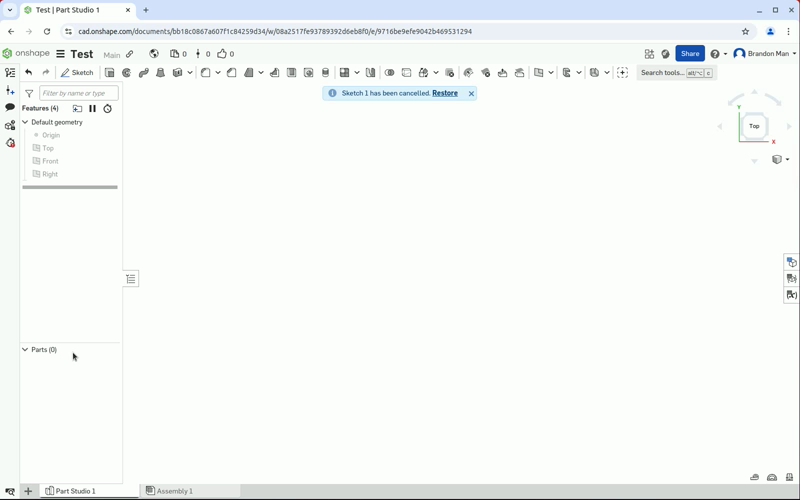
key(space)
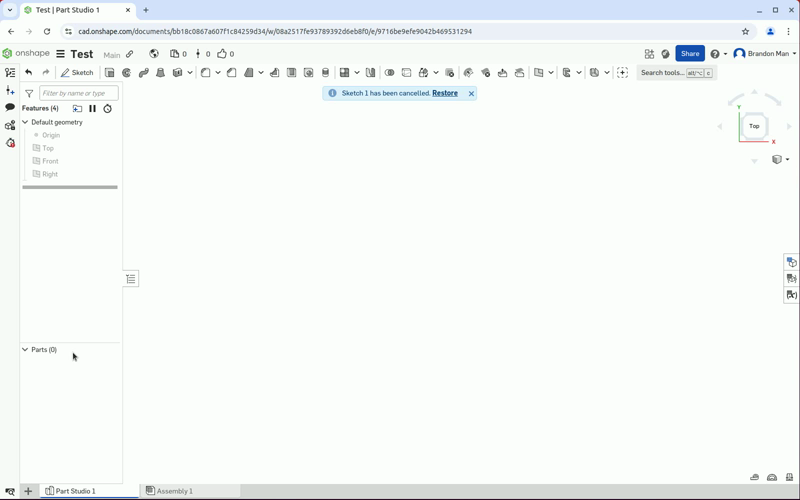
key_down(shift)
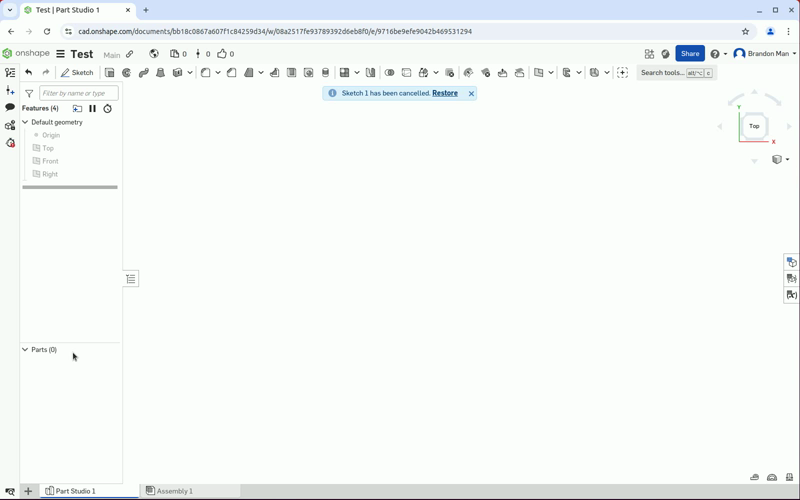
key(up)
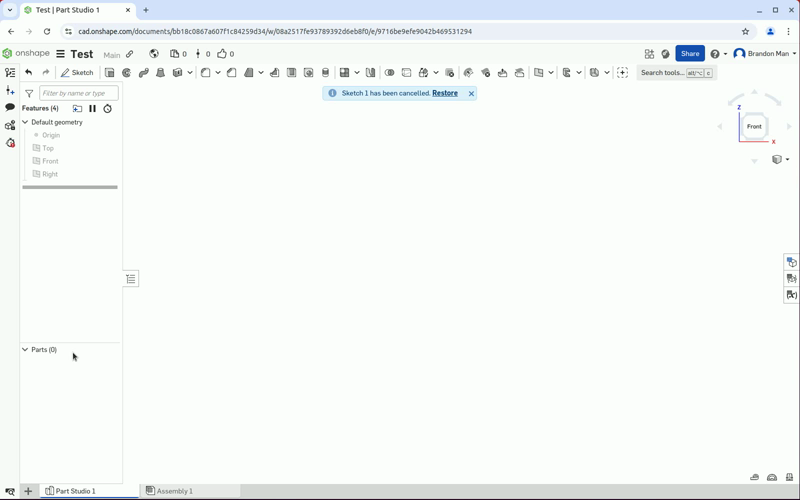
key_up(shift)
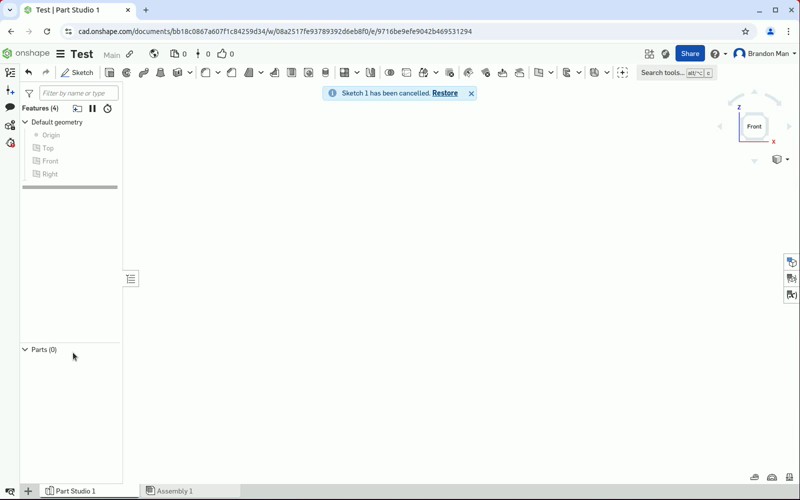
mouse_move(73, 352)
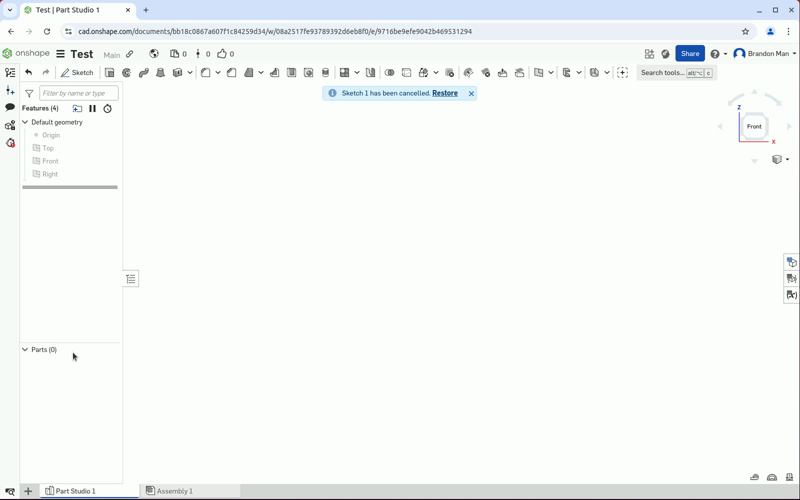
key(shift+y)
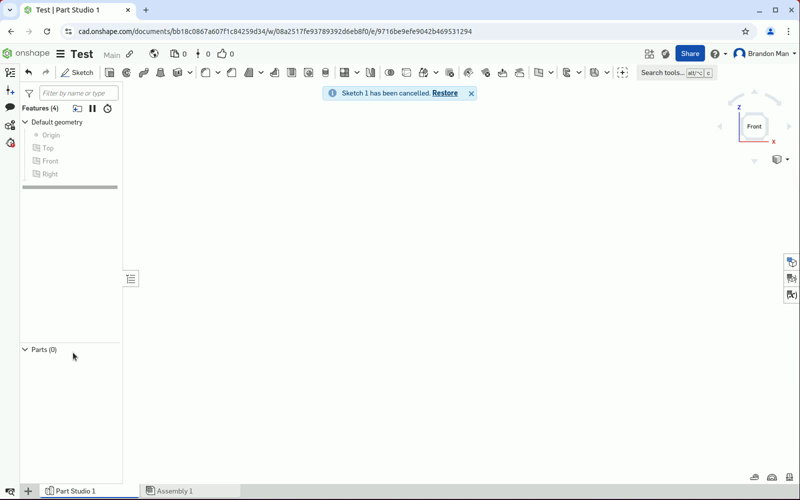
key(shift+s)
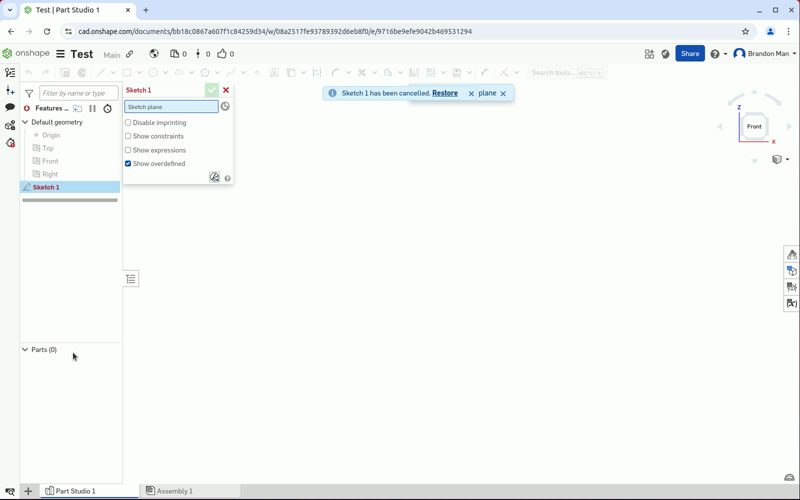
mouse_move(73, 163)
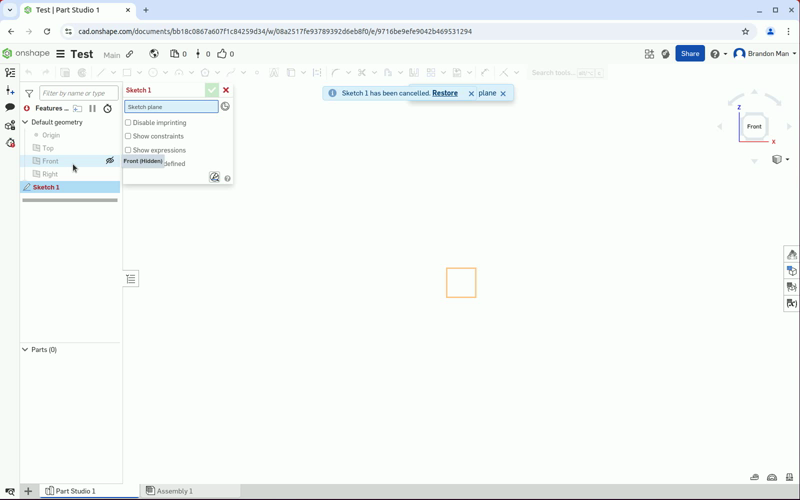
click(73, 163)
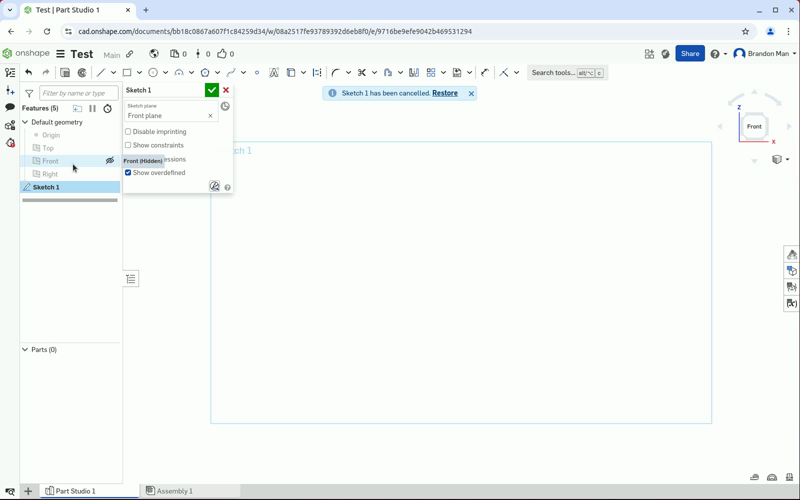
mouse_move(73, 352)
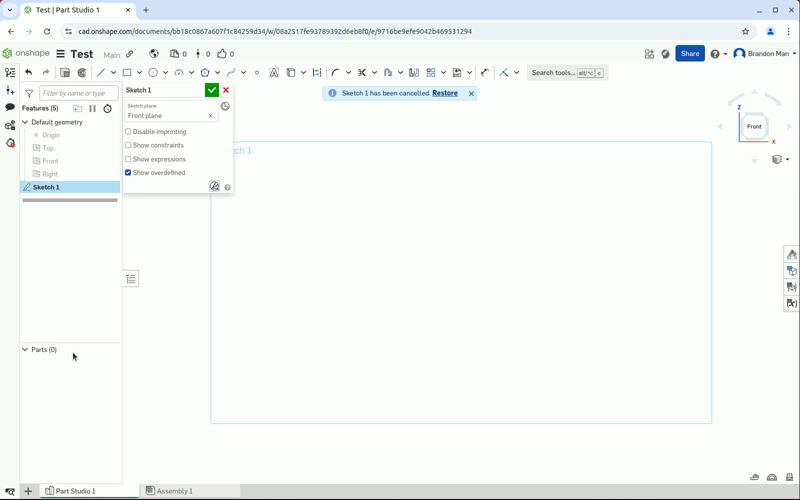
key(y)
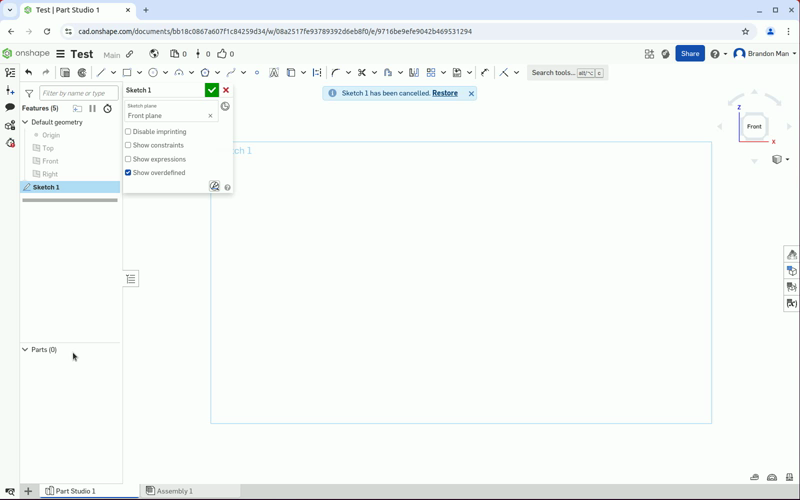
key(l)
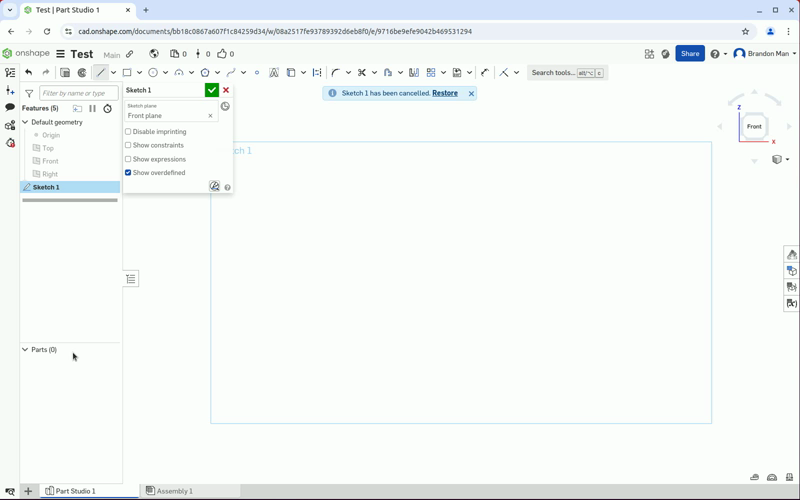
key_down(shift)
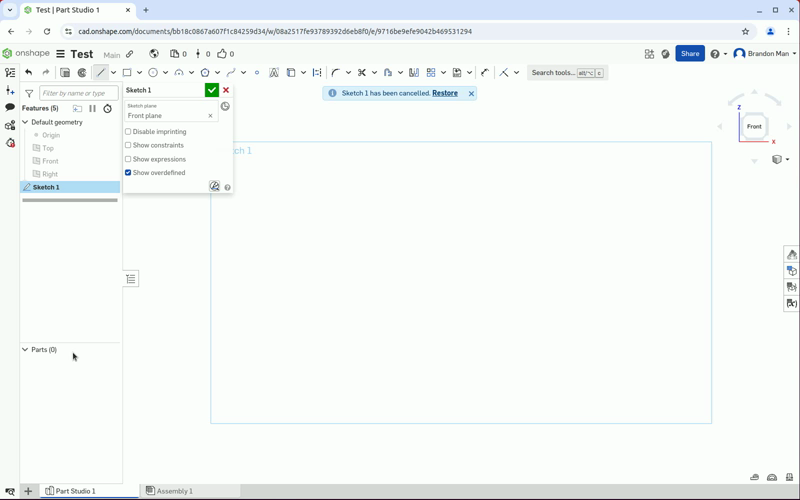
mouse_move(458, 286)
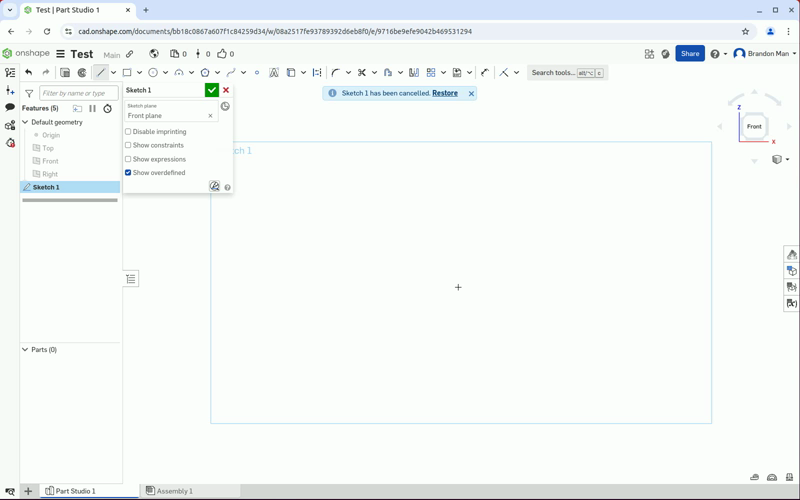
click(458, 286)
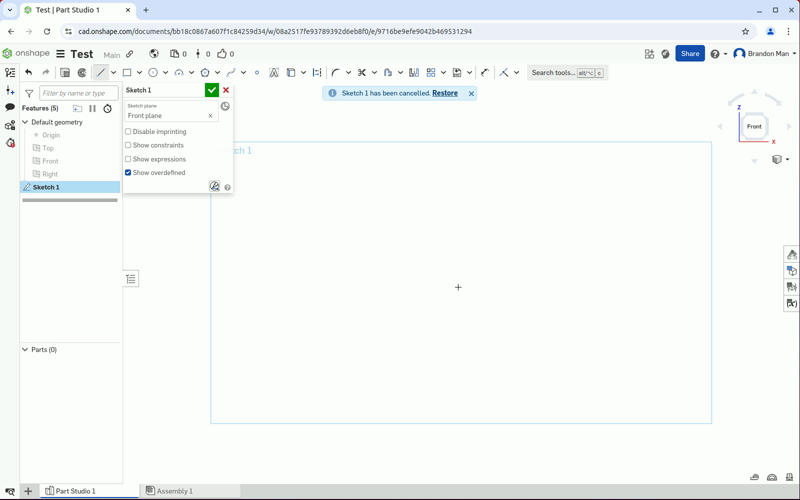
key_up(shift)
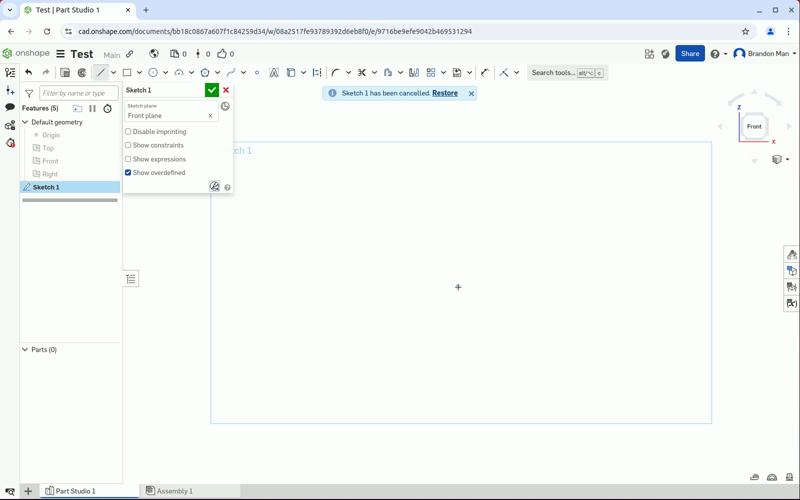
key_down(shift)
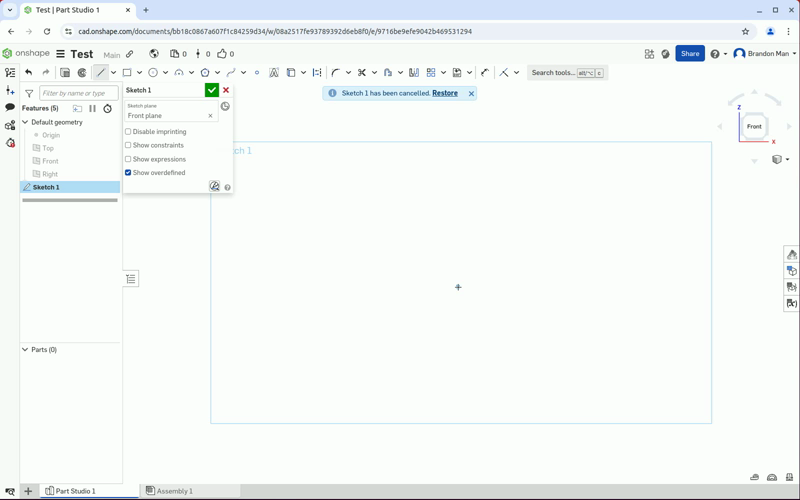
mouse_move(488, 286)
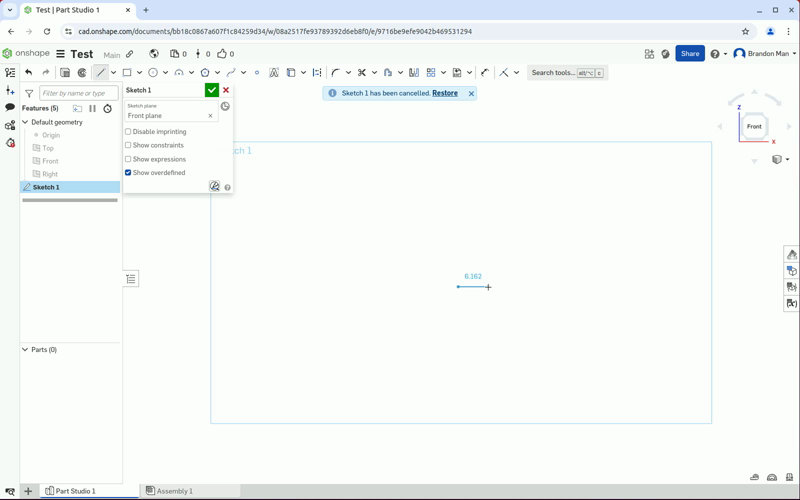
mouse_move(460, 286)
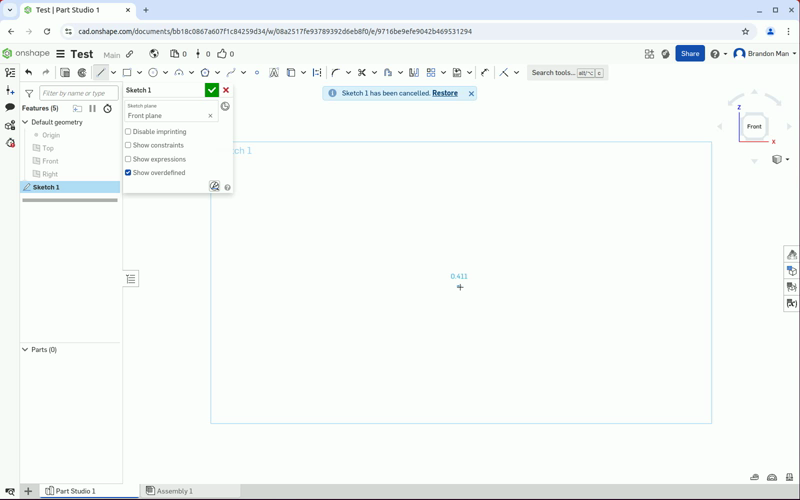
scroll(6)
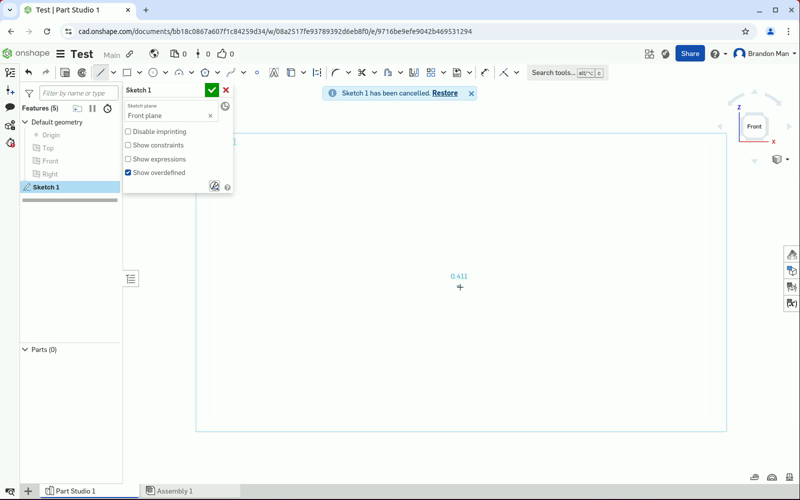
scroll(6)
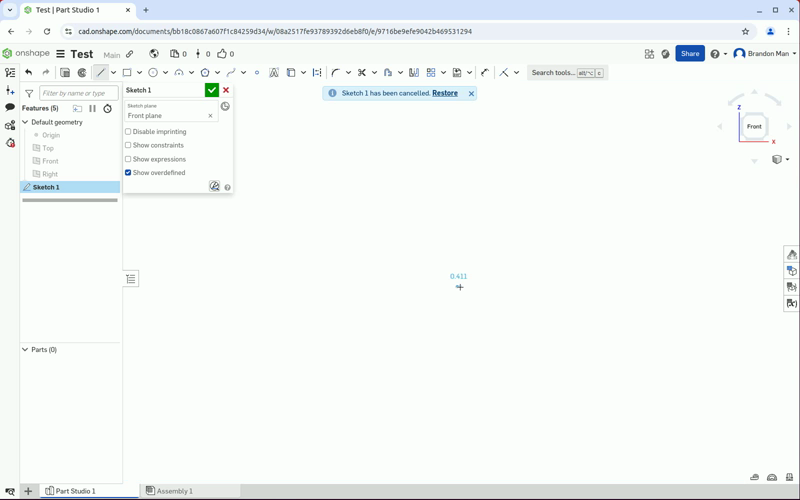
scroll(6)
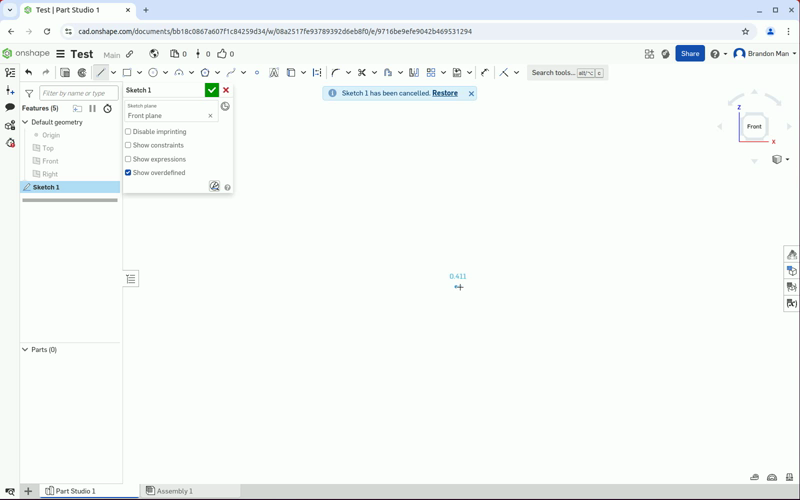
scroll(6)
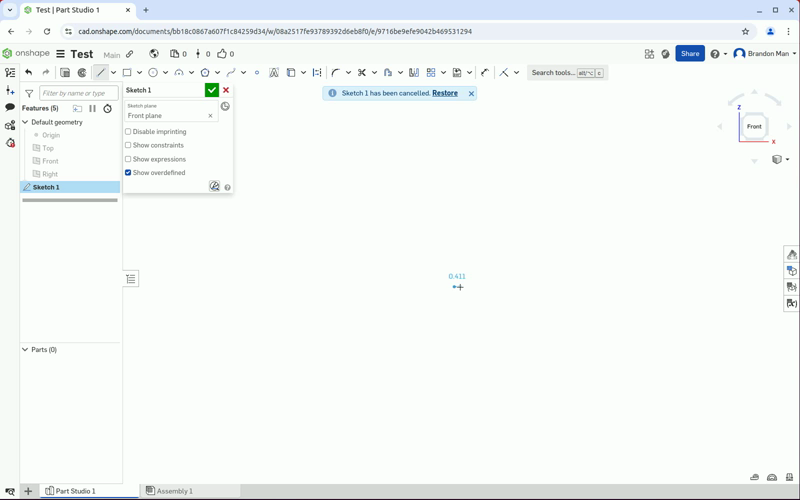
scroll(6)
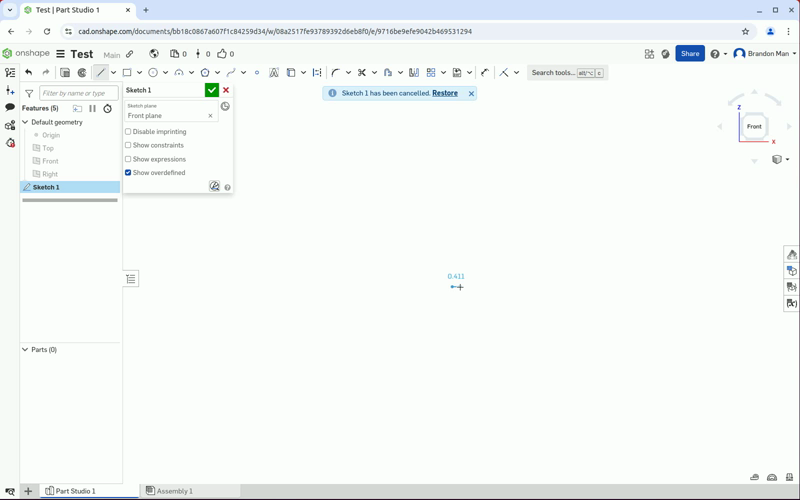
scroll(6)
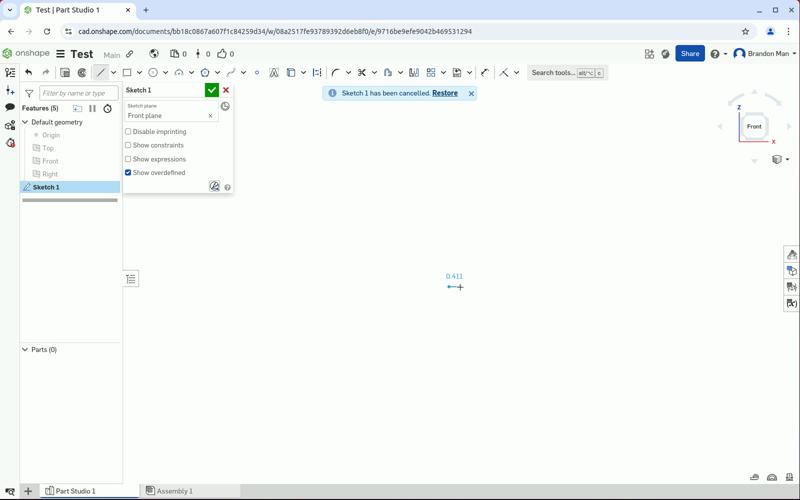
scroll(6)
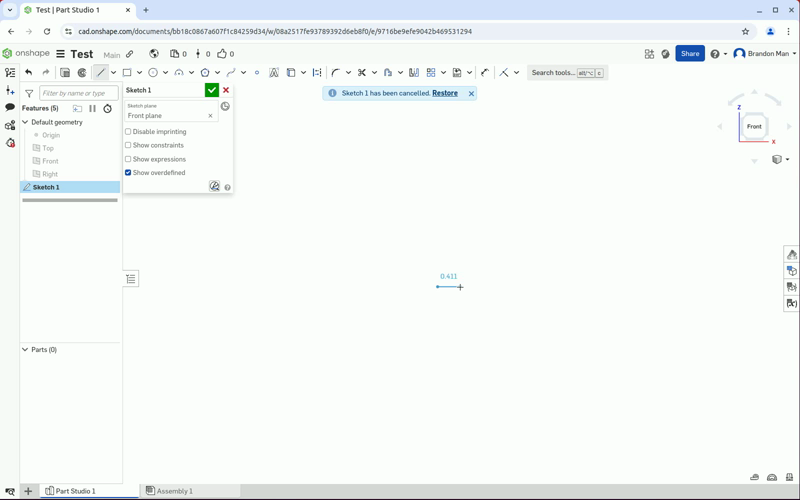
click(460, 286)
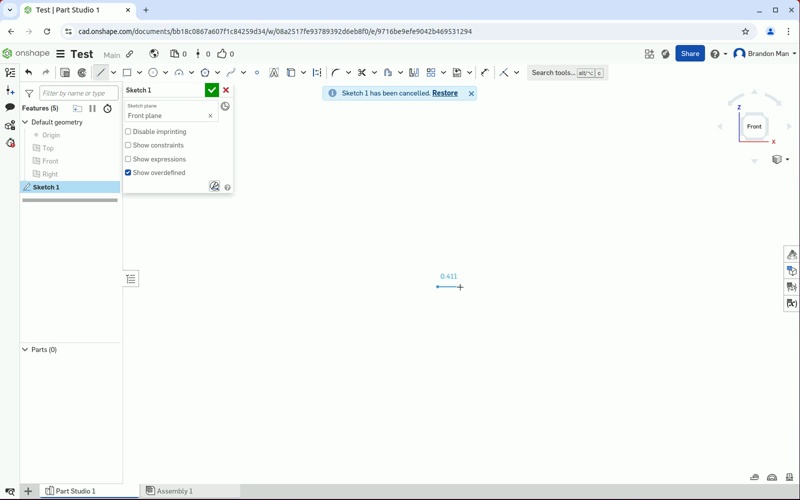
scroll(-6)
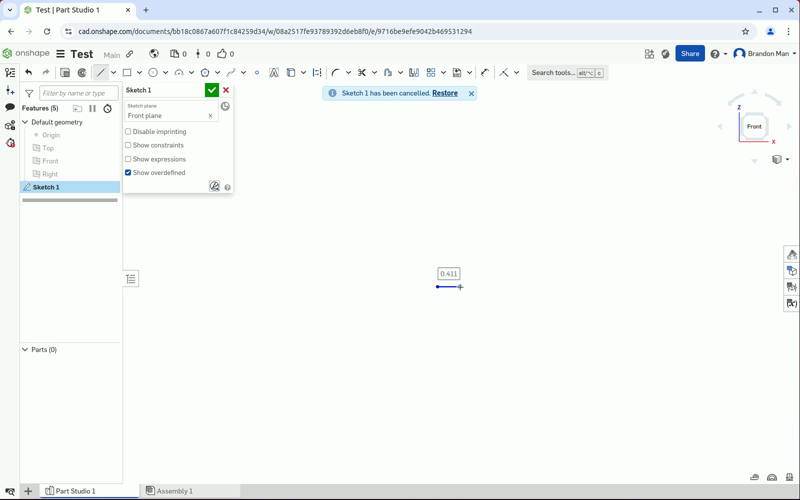
scroll(-6)
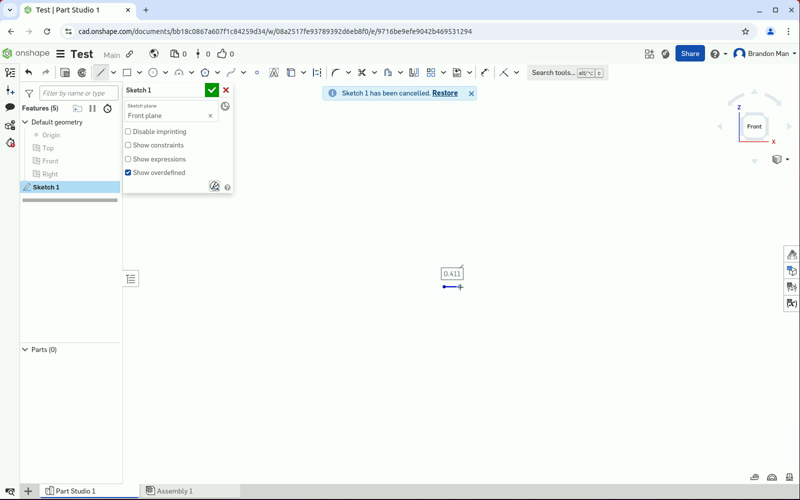
scroll(-6)
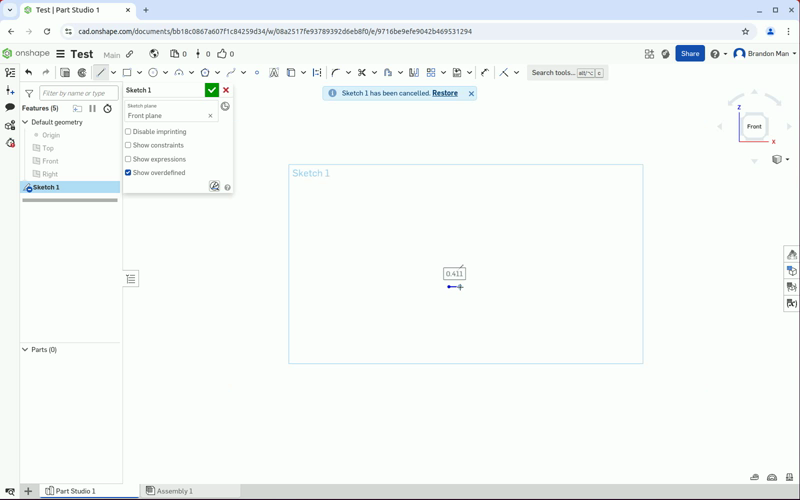
scroll(-6)
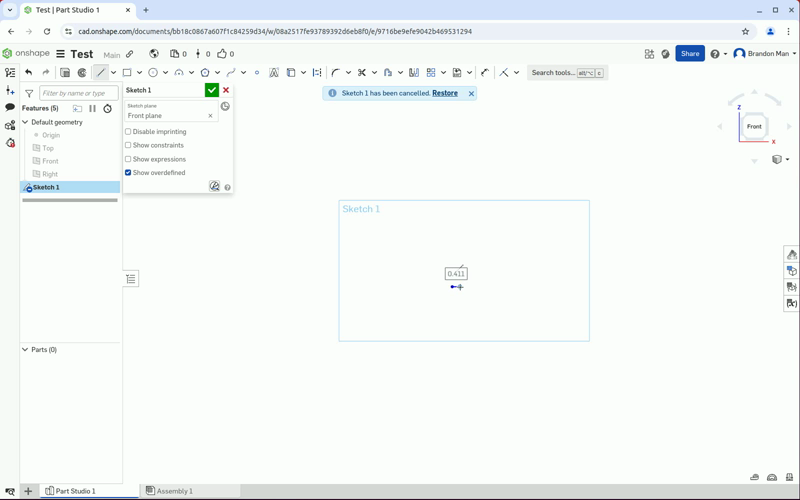
scroll(-6)
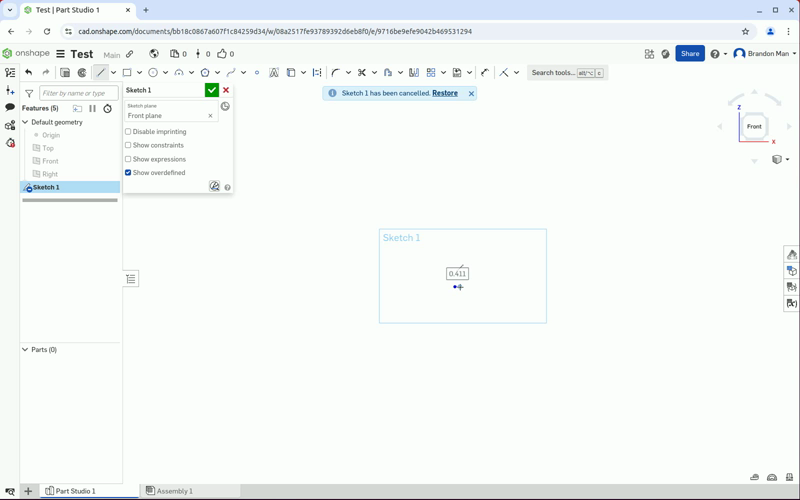
scroll(-6)
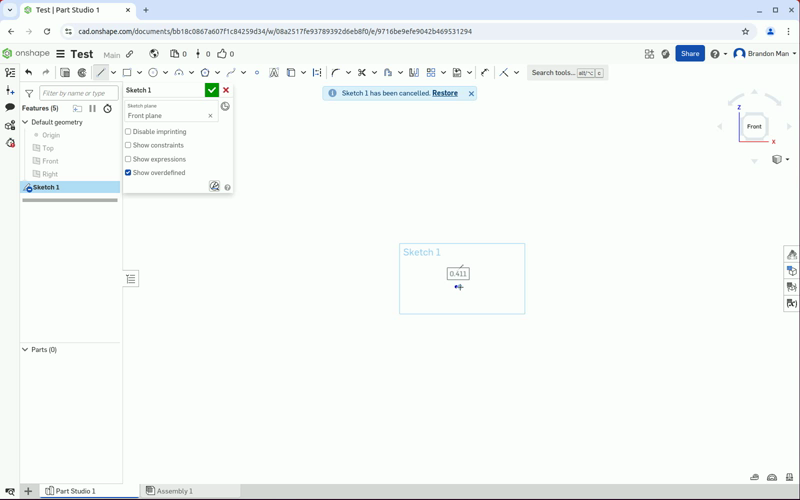
scroll(-6)
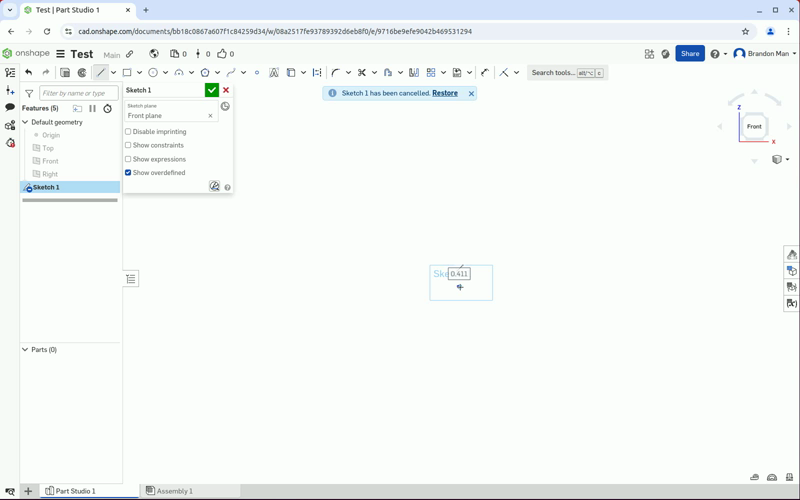
key_up(shift)
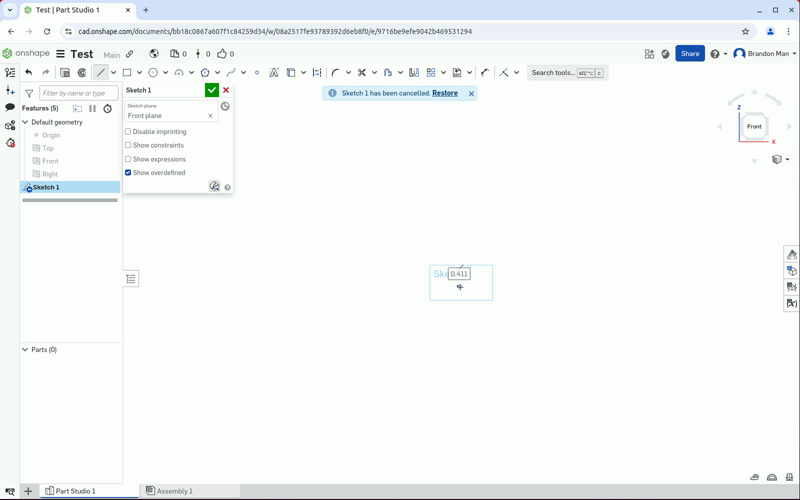
key_down(shift)
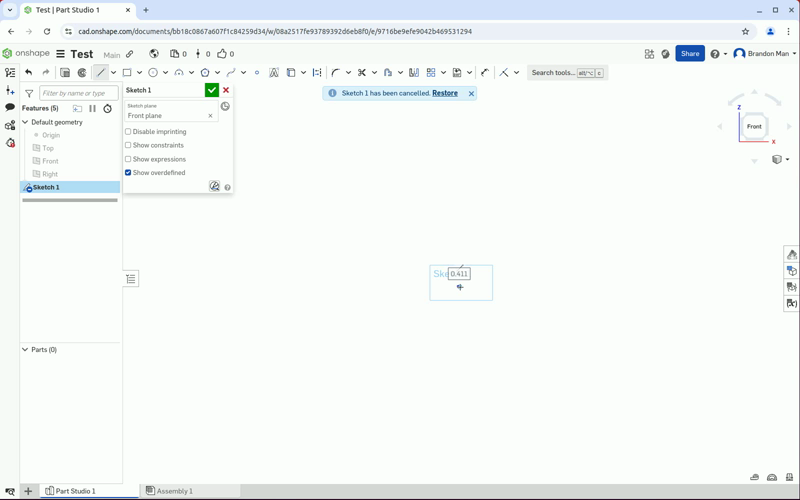
mouse_move(490, 286)
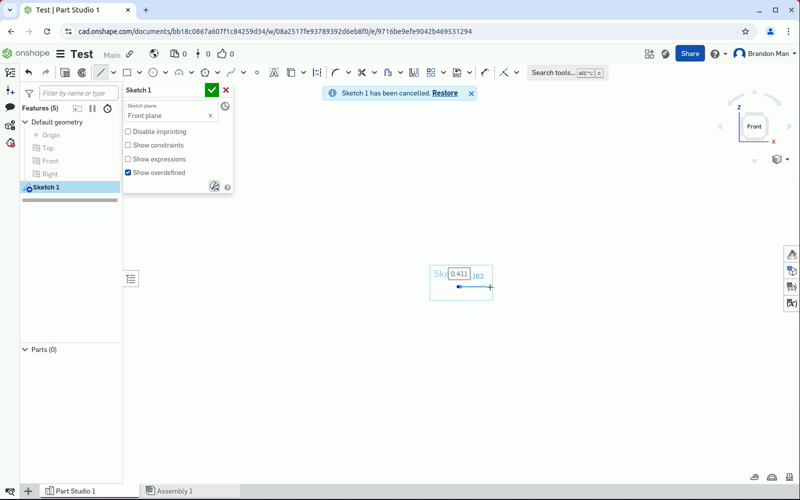
mouse_move(460, 285)
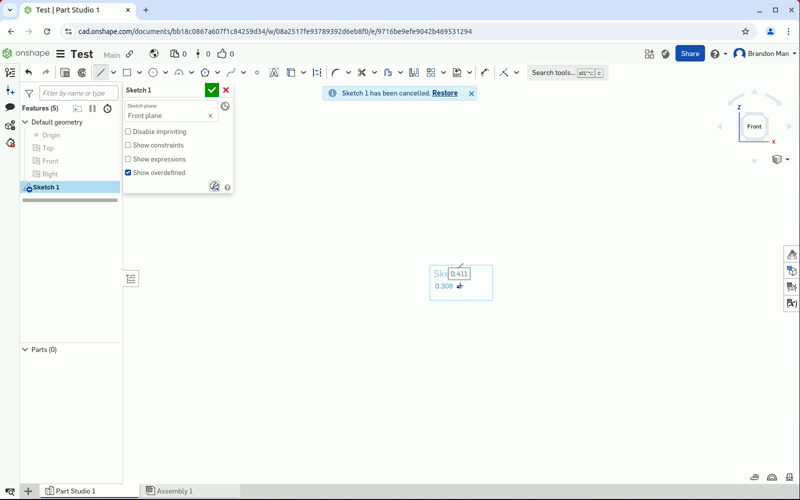
scroll(6)
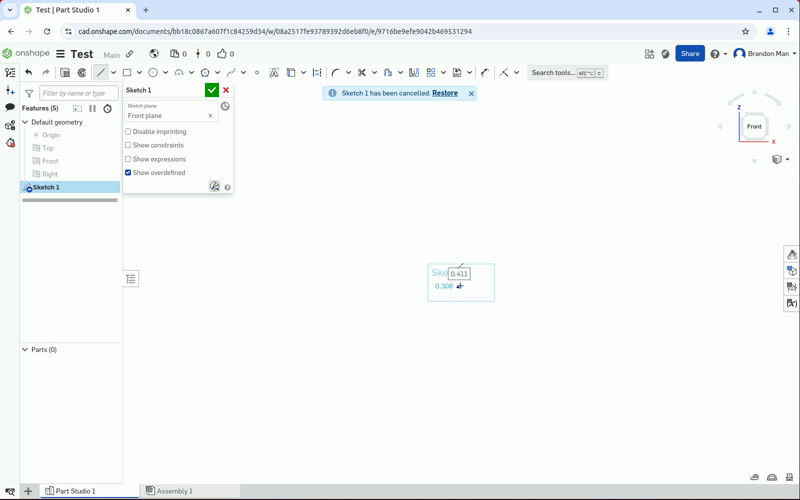
scroll(6)
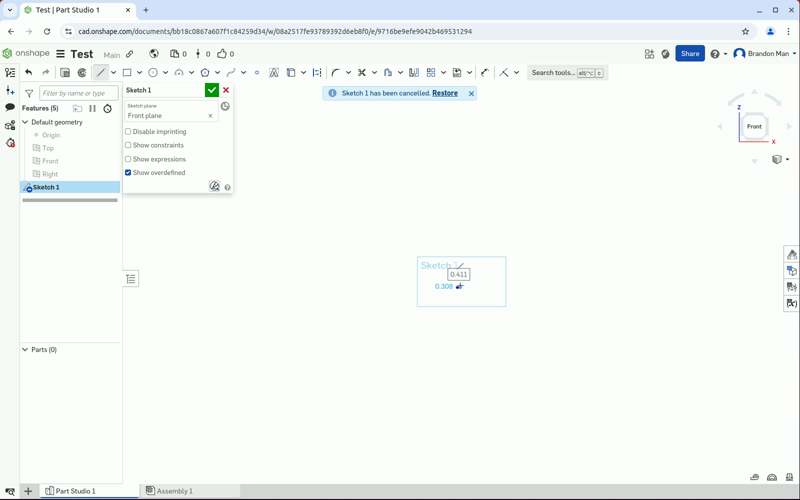
scroll(6)
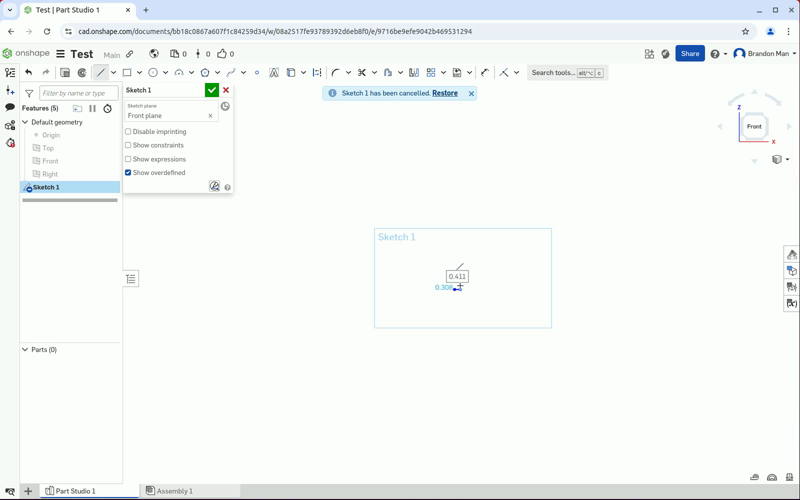
scroll(6)
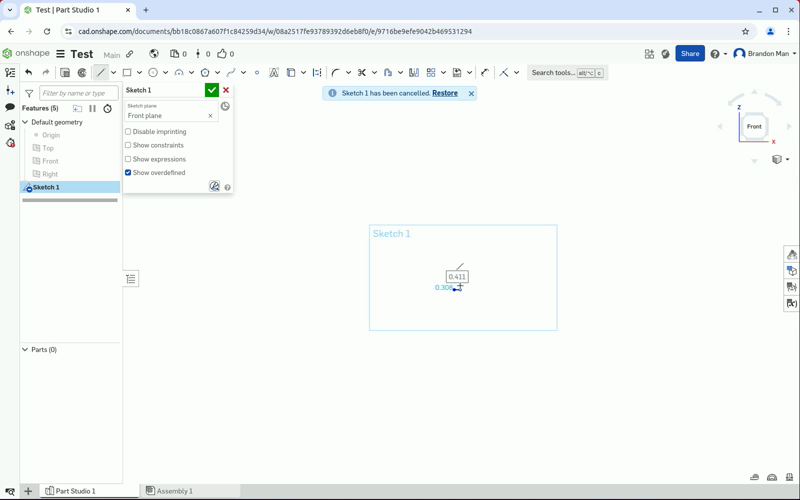
scroll(6)
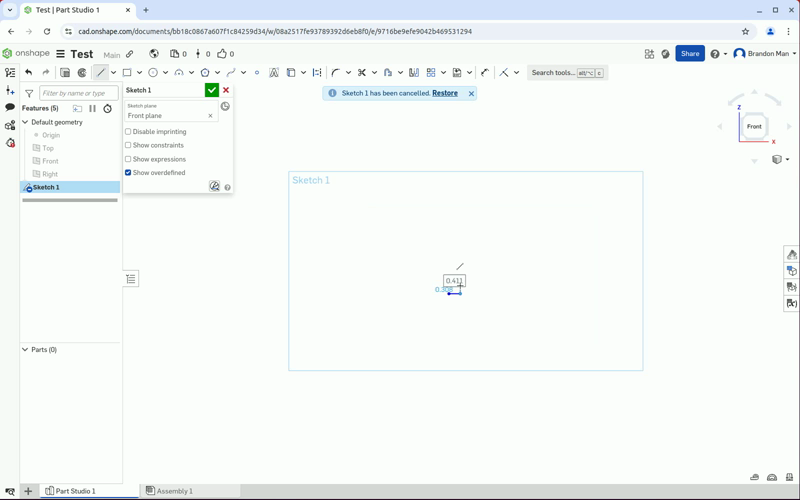
scroll(6)
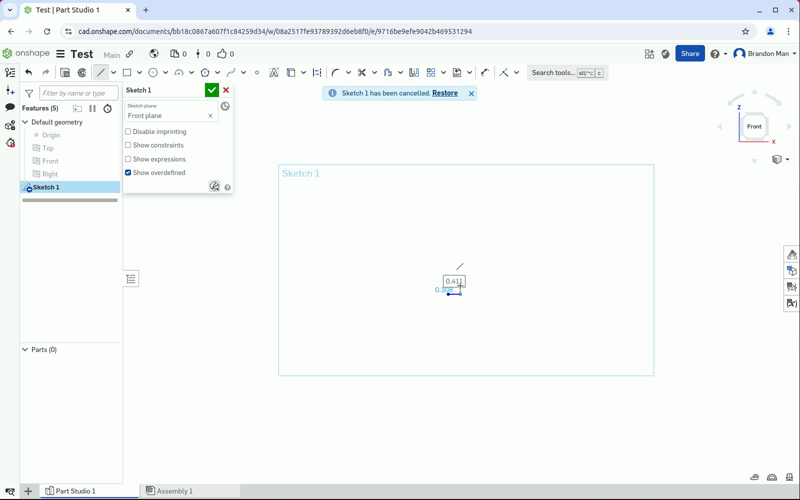
scroll(6)
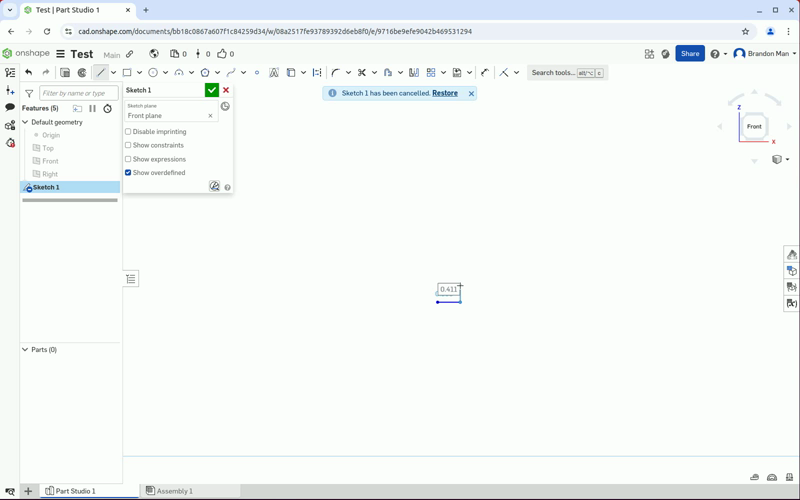
click(460, 285)
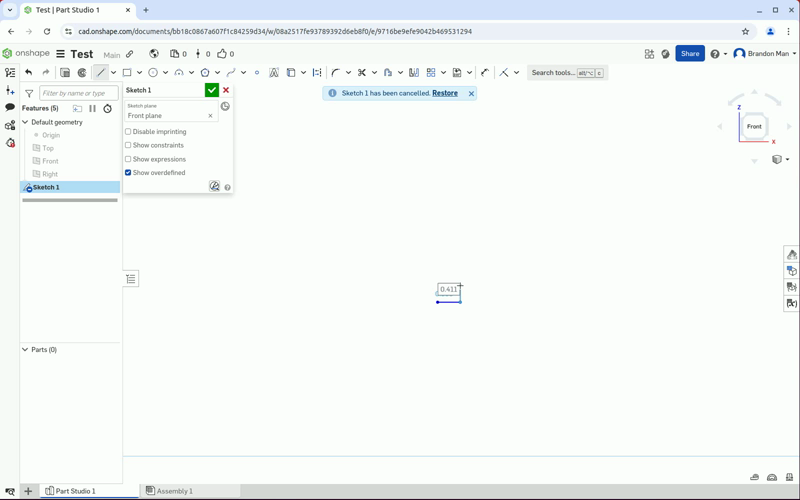
scroll(-6)
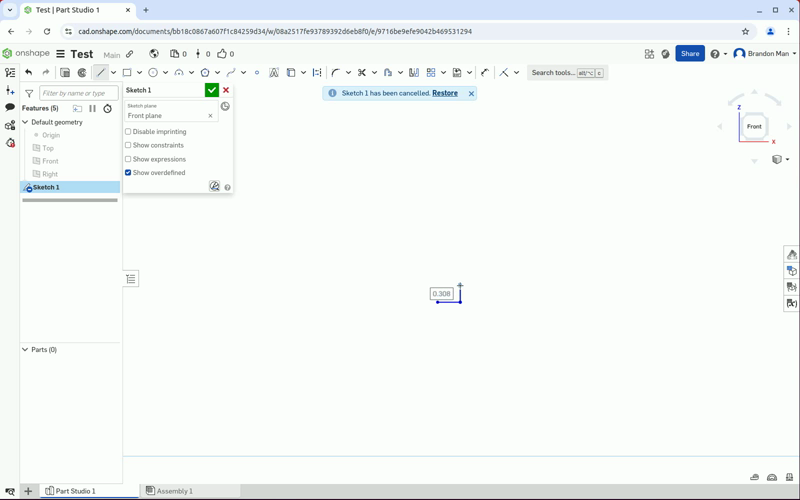
scroll(-6)
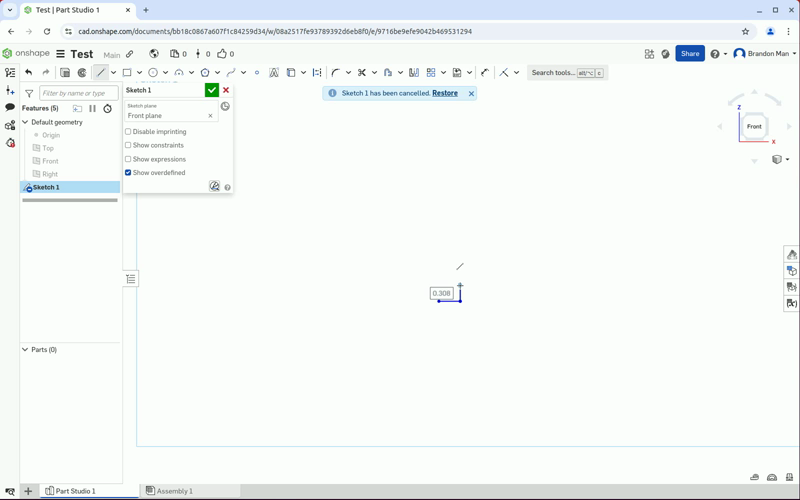
scroll(-6)
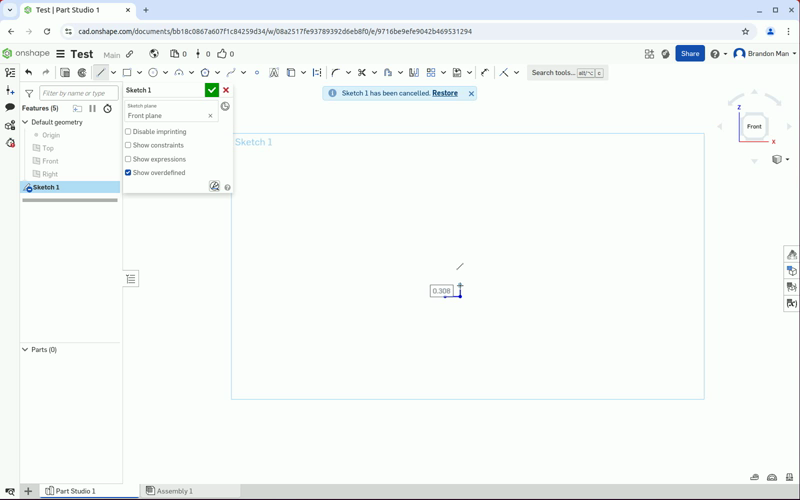
scroll(-6)
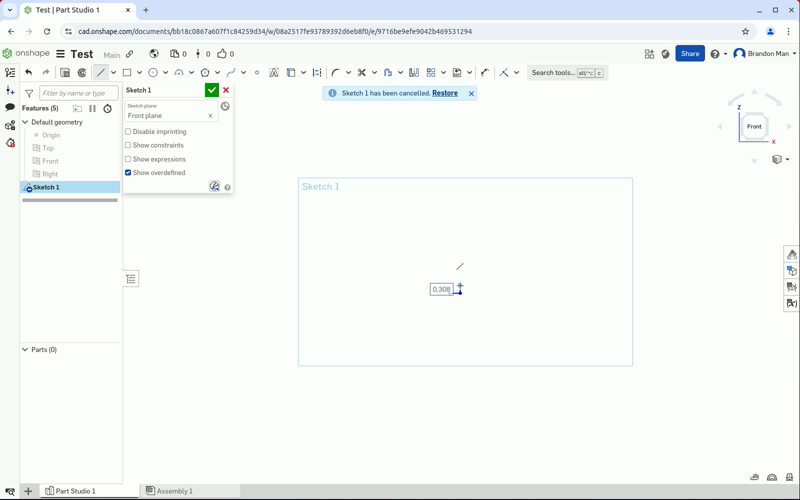
scroll(-6)
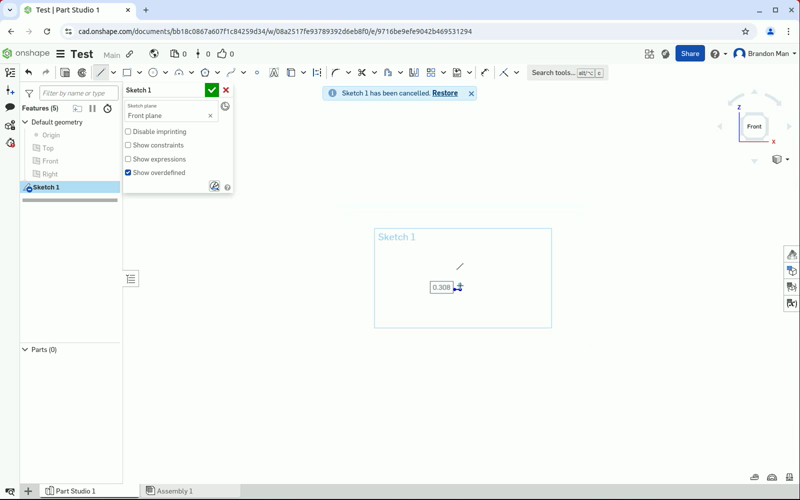
scroll(-6)
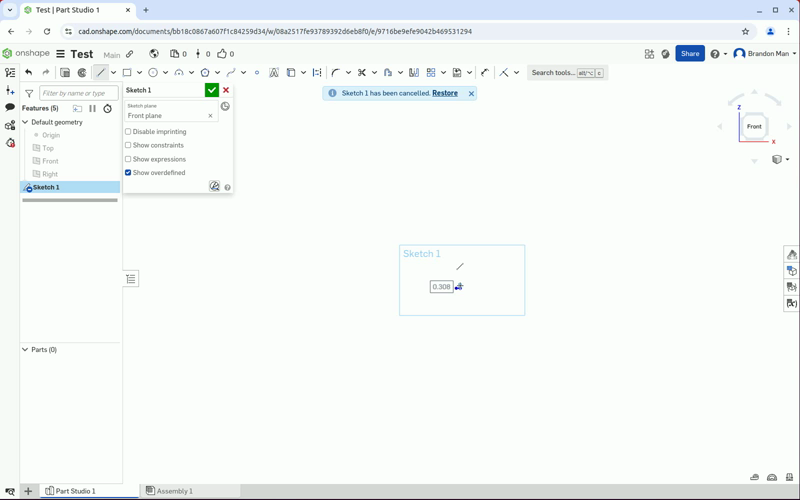
scroll(-6)
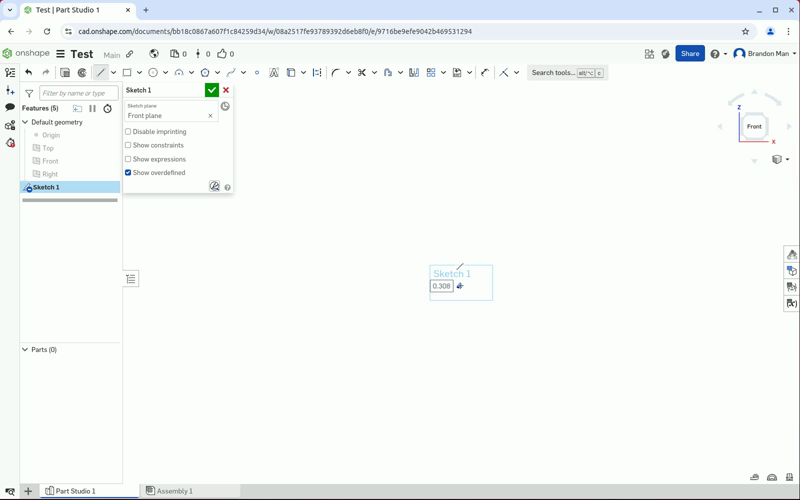
key_up(shift)
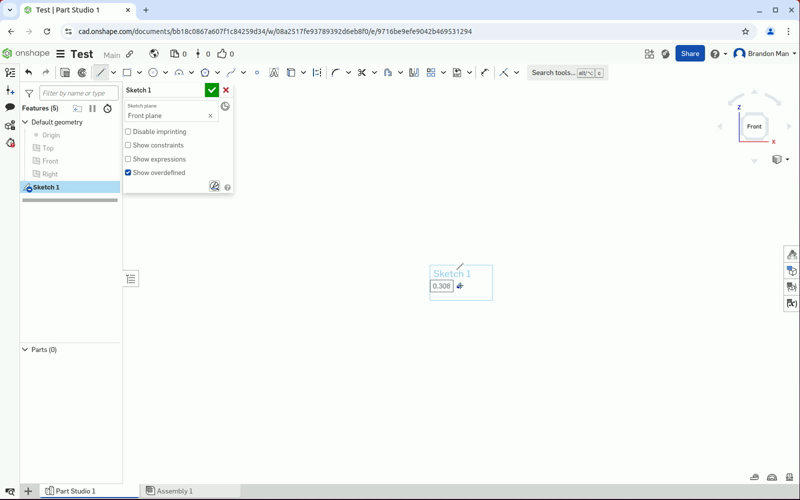
key_down(shift)
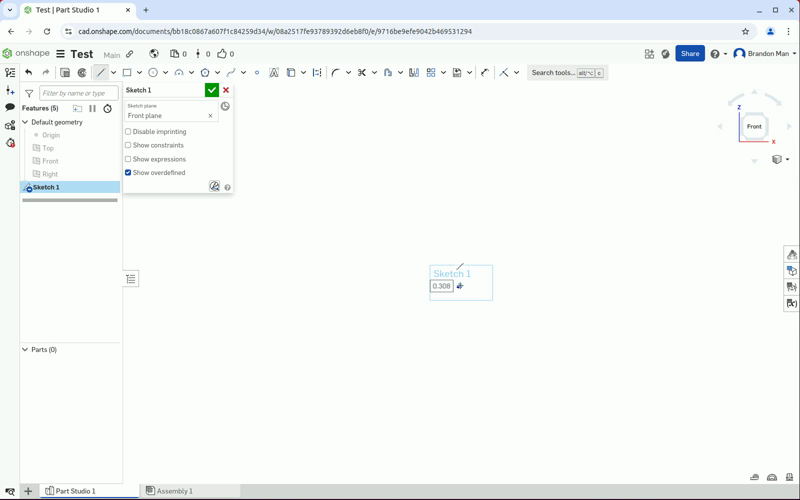
mouse_move(490, 285)
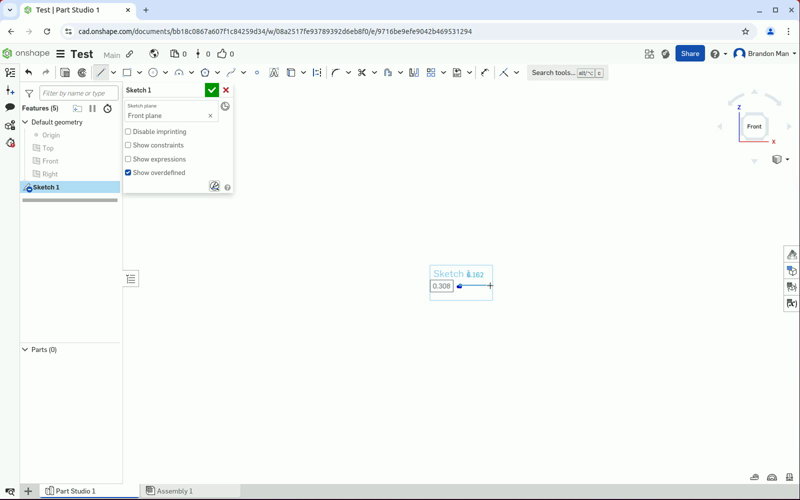
mouse_move(459, 285)
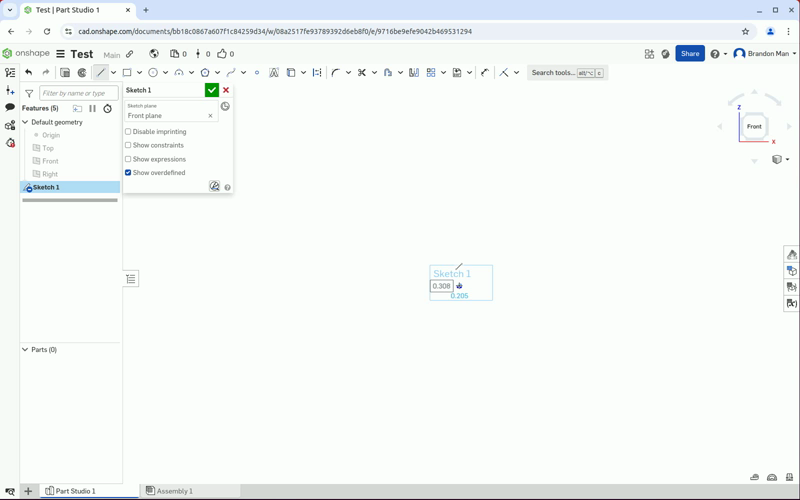
scroll(6)
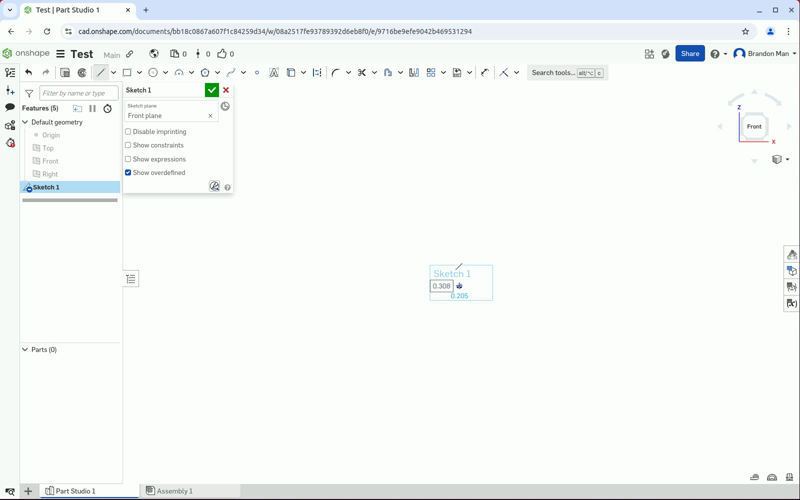
scroll(6)
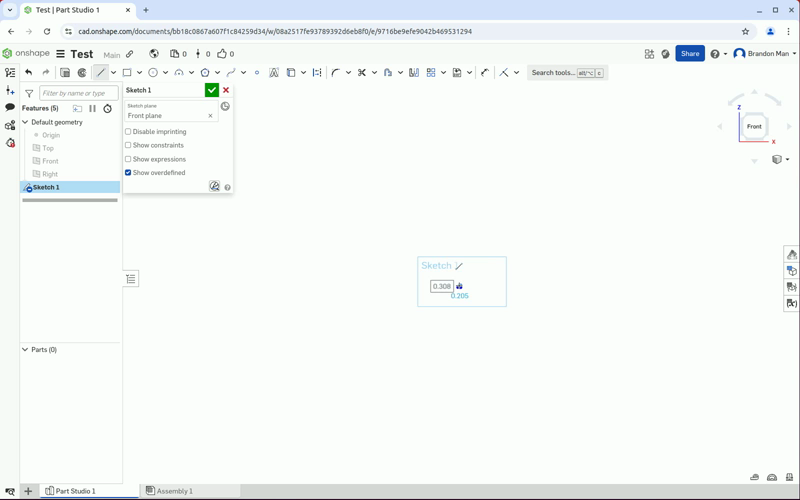
scroll(6)
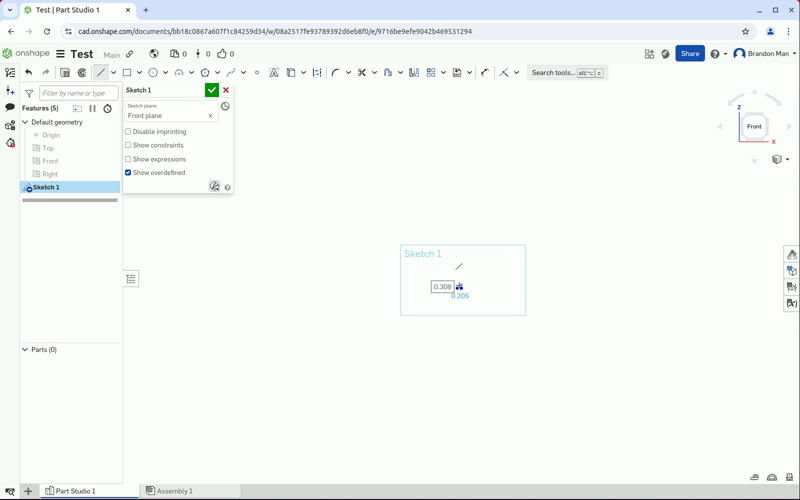
scroll(6)
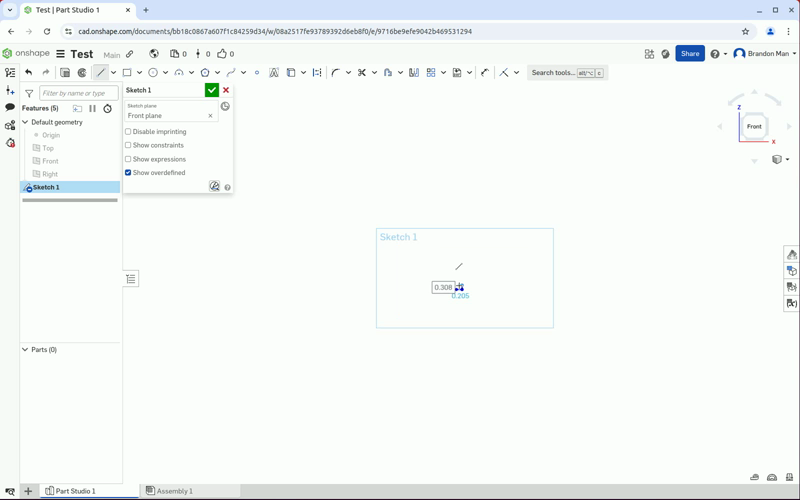
scroll(6)
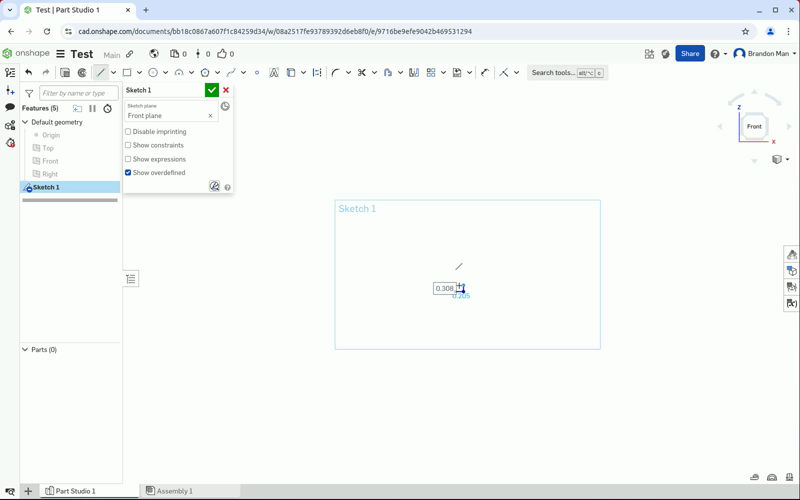
scroll(6)
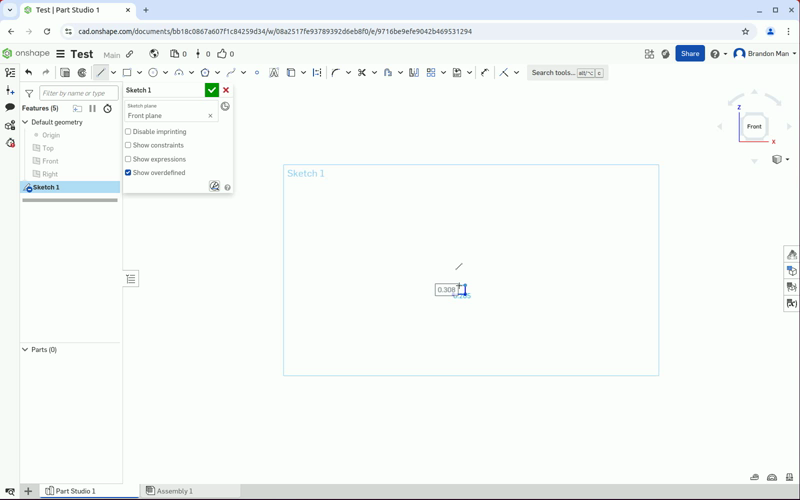
scroll(6)
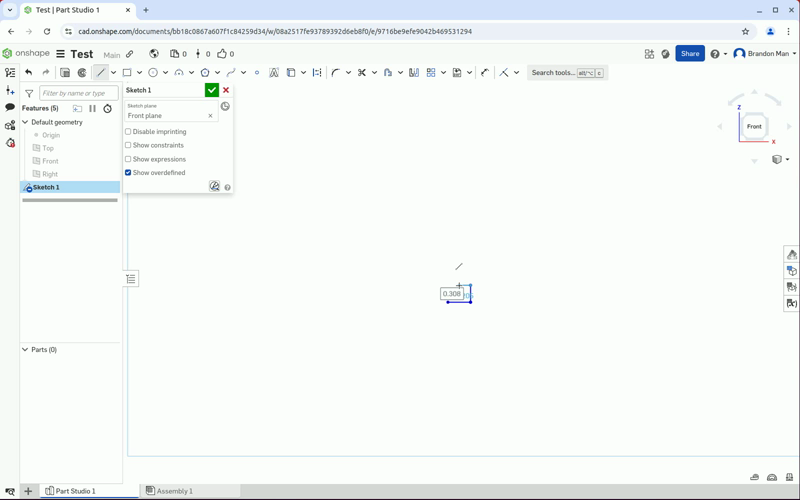
click(459, 285)
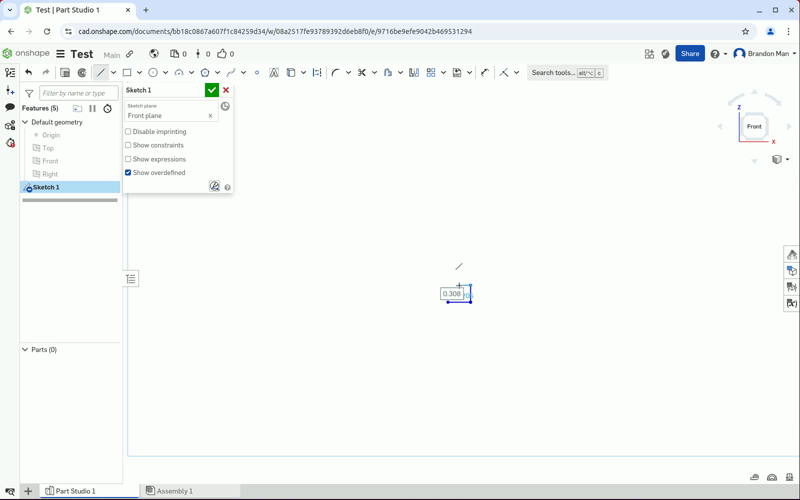
scroll(-6)
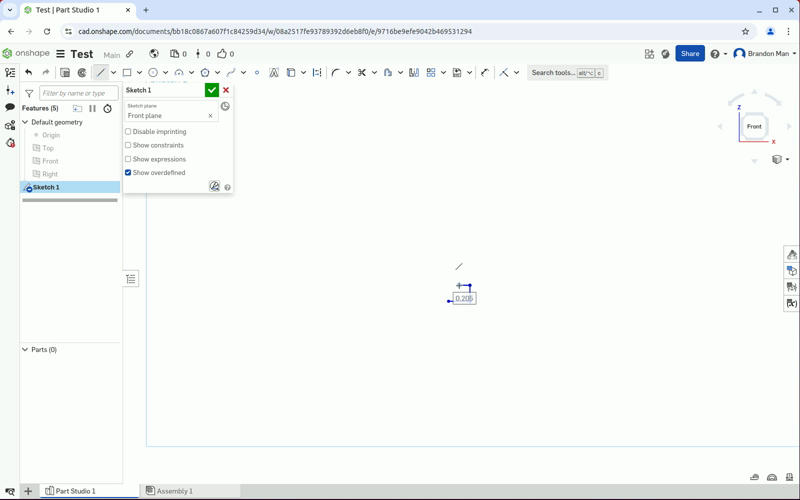
scroll(-6)
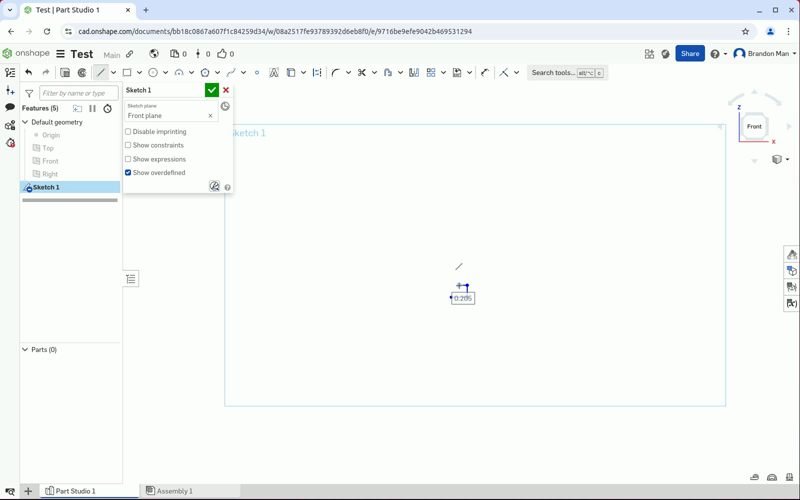
scroll(-6)
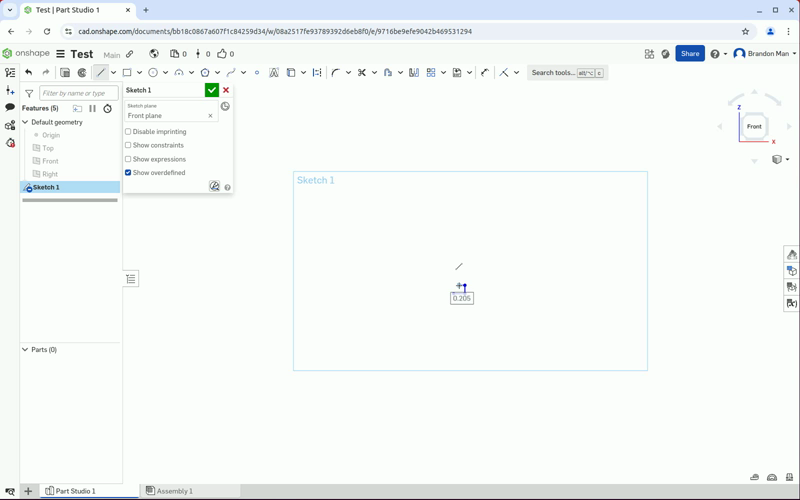
scroll(-6)
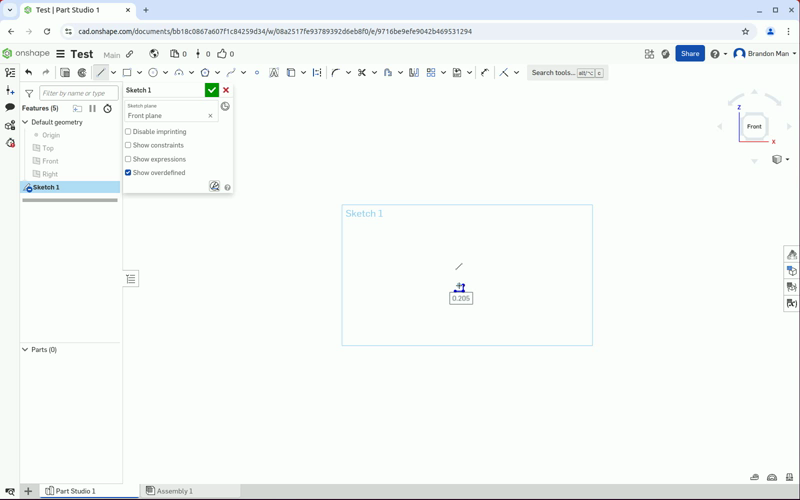
scroll(-6)
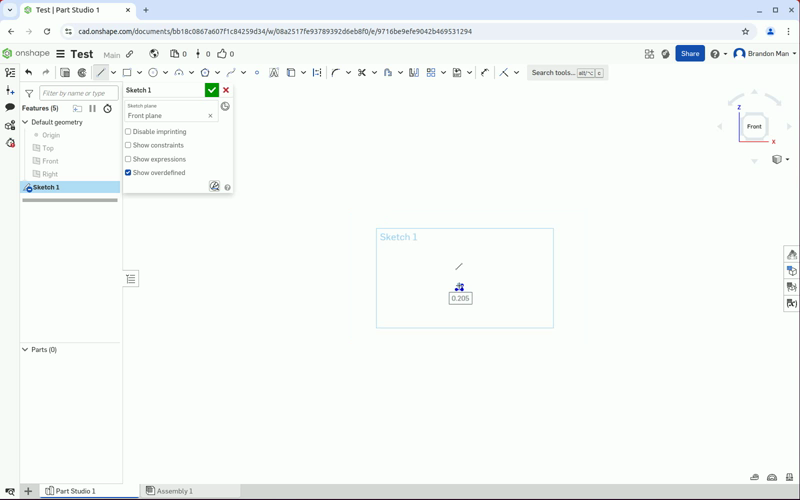
scroll(-6)
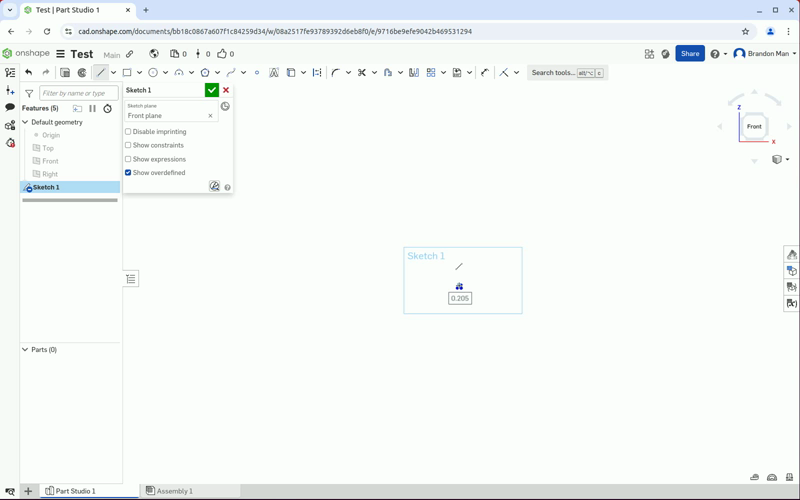
scroll(-6)
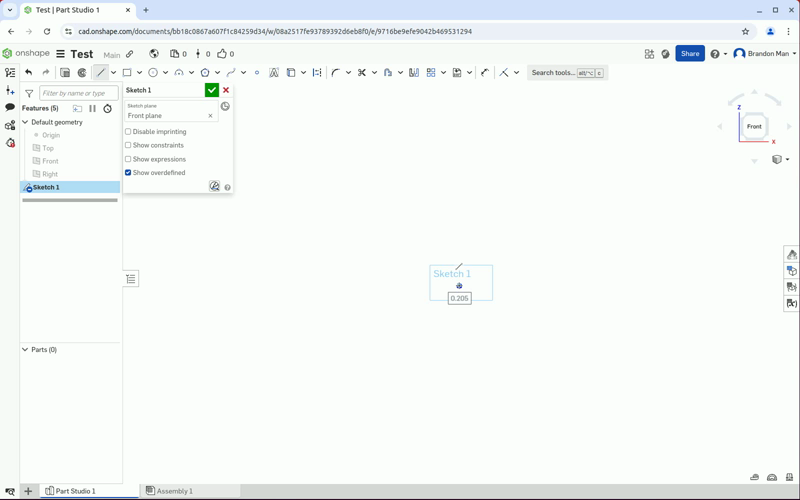
key_up(shift)
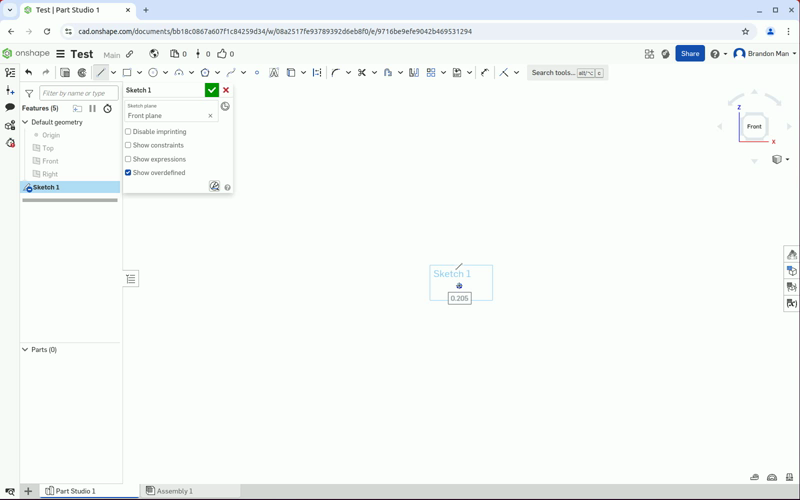
key_down(shift)
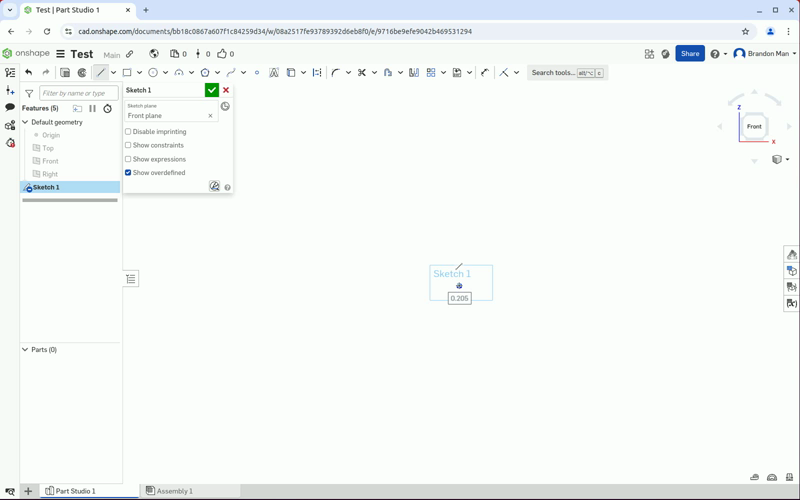
mouse_move(489, 285)
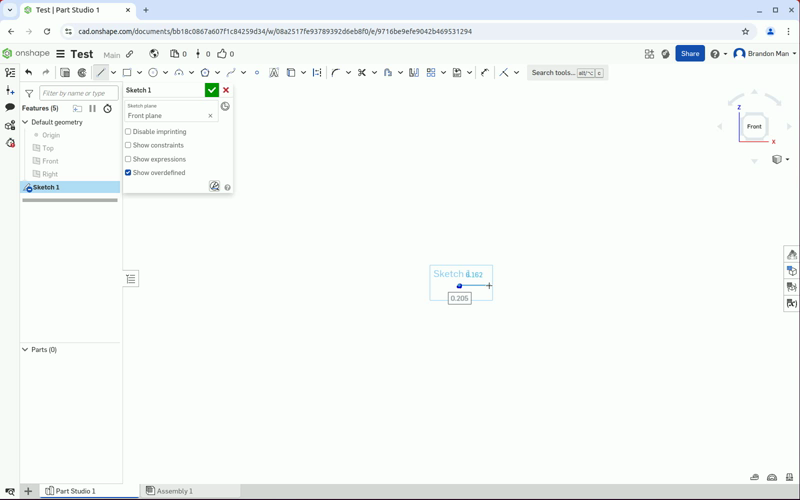
mouse_move(459, 284)
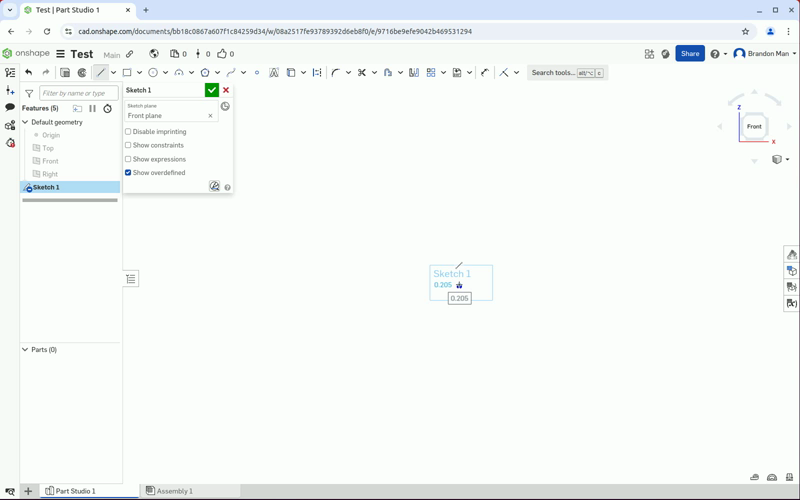
scroll(6)
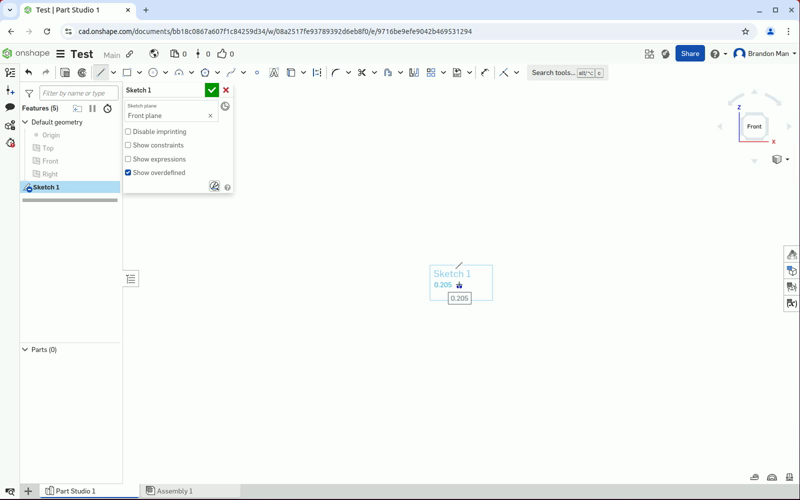
scroll(6)
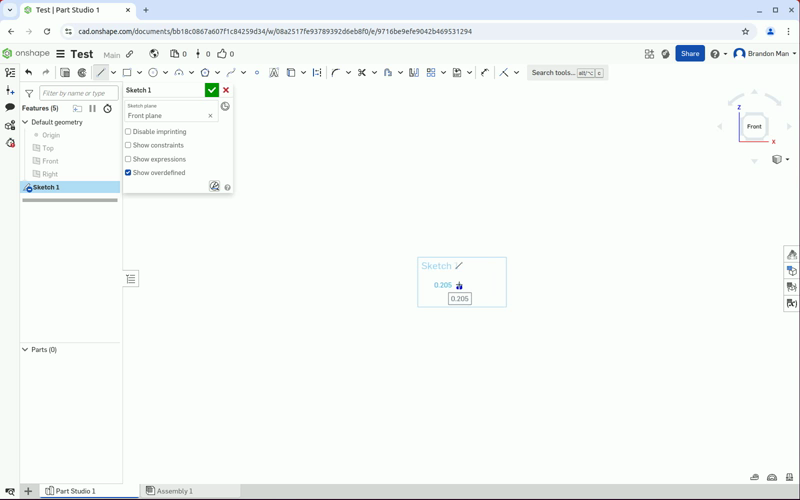
scroll(6)
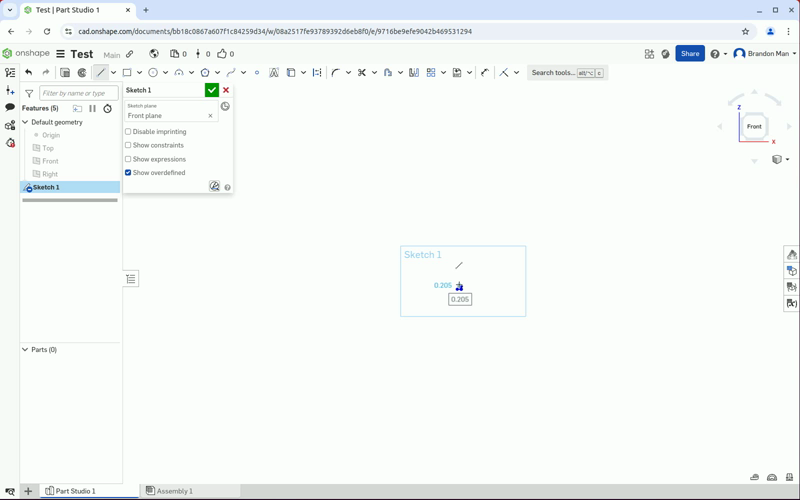
scroll(6)
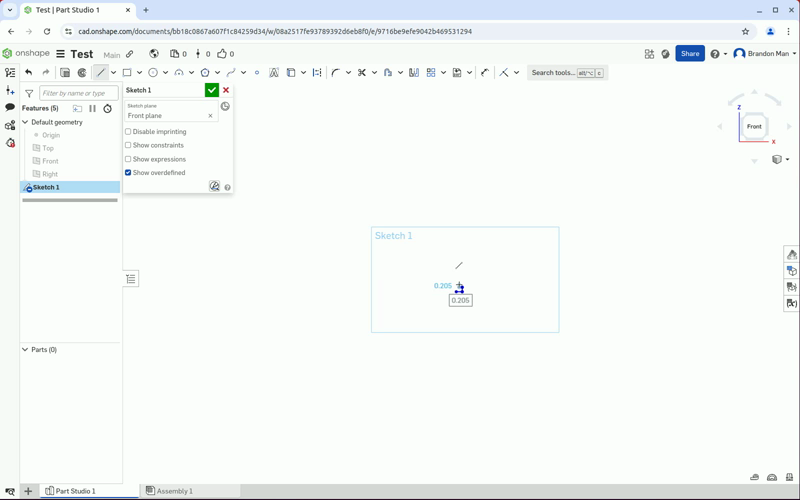
scroll(6)
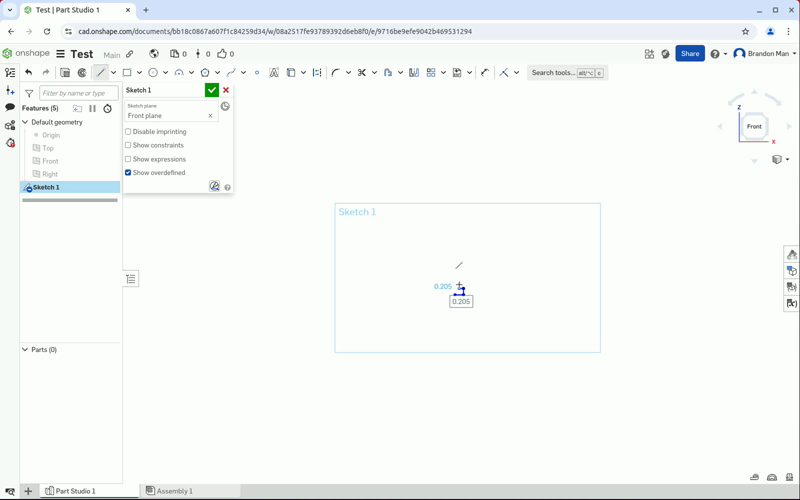
scroll(6)
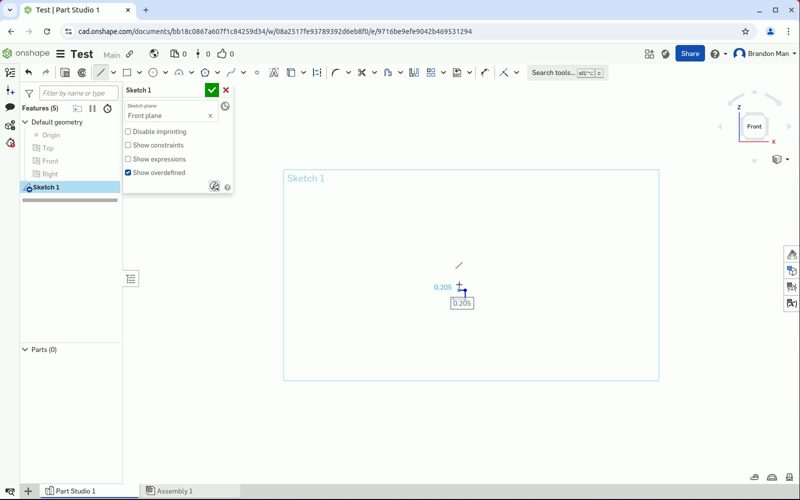
scroll(6)
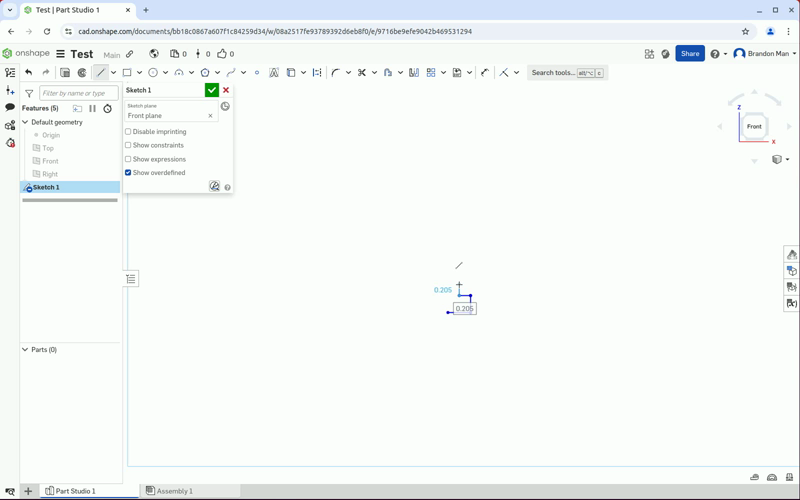
click(459, 284)
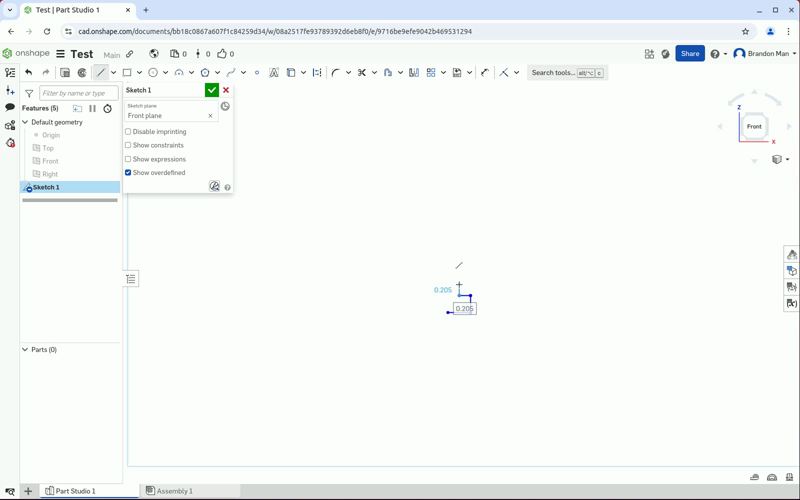
scroll(-6)
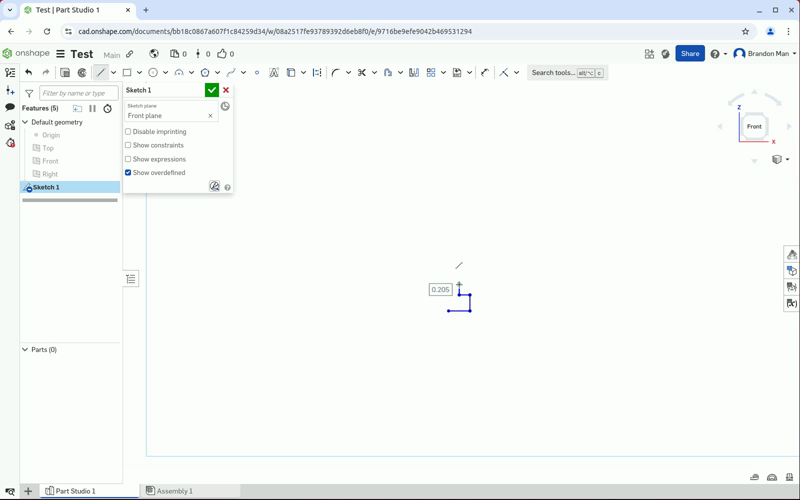
scroll(-6)
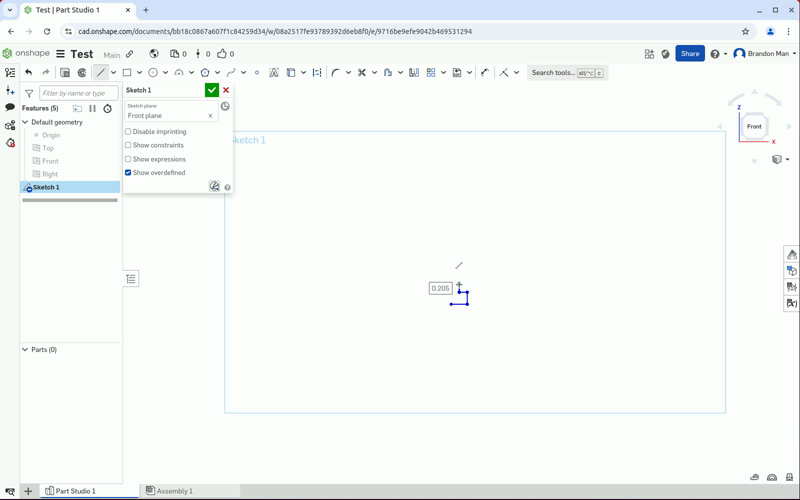
scroll(-6)
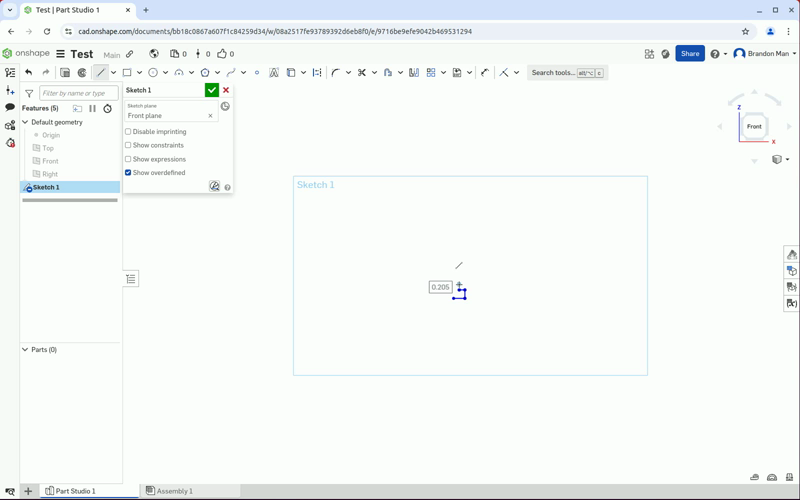
scroll(-6)
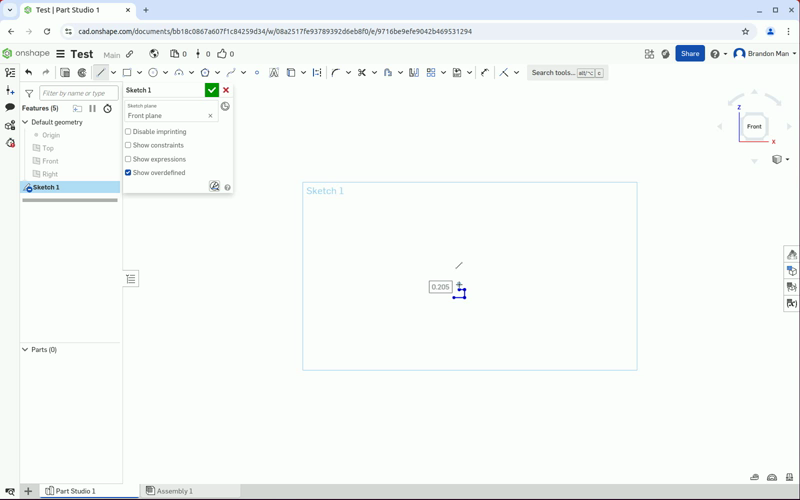
scroll(-6)
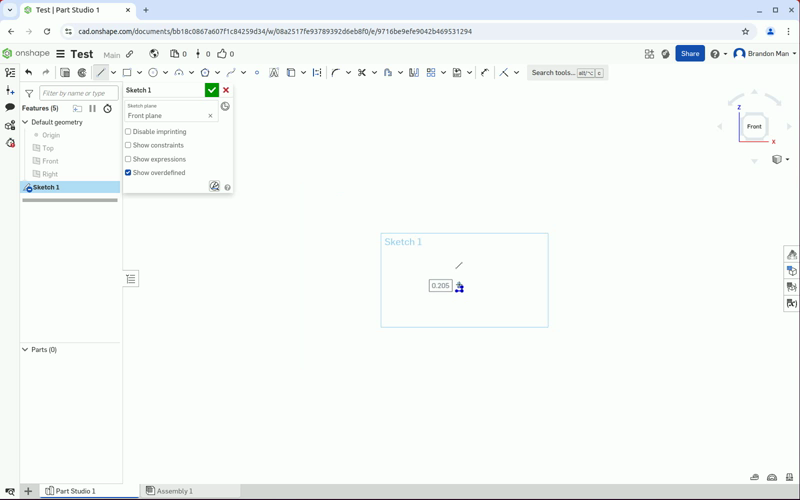
scroll(-6)
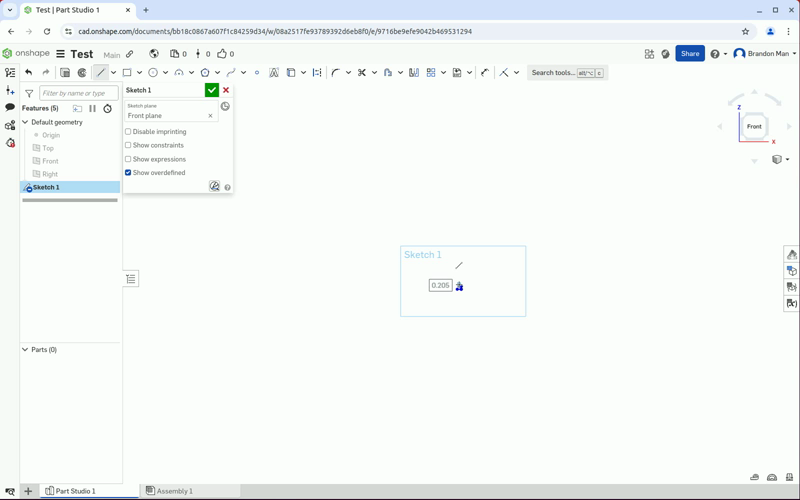
scroll(-6)
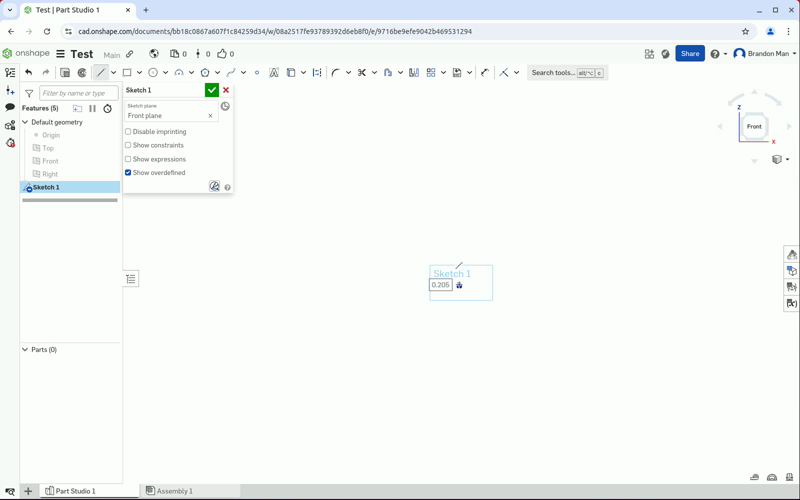
key_up(shift)
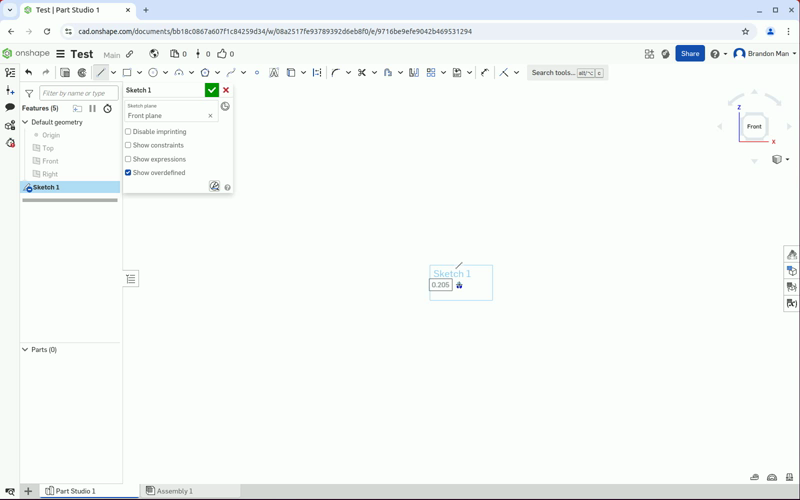
key_down(shift)
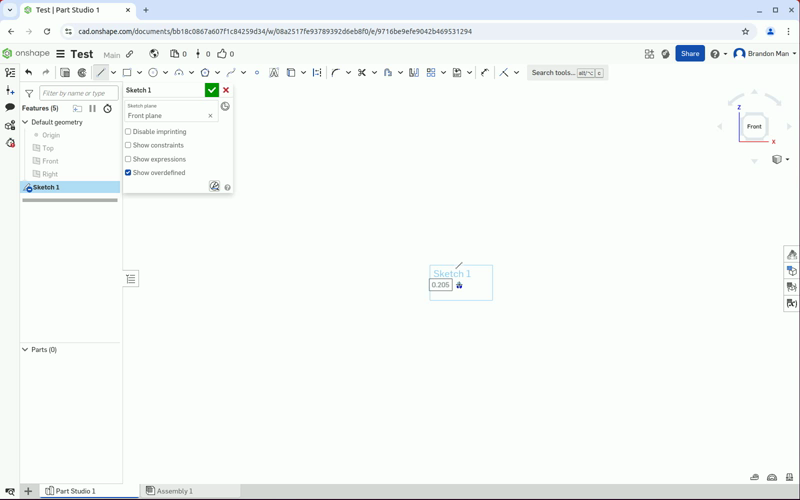
mouse_move(489, 284)
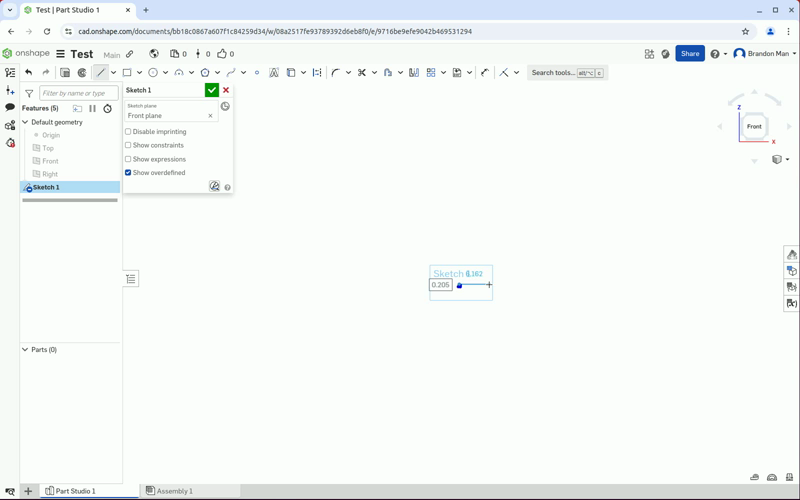
mouse_move(460, 284)
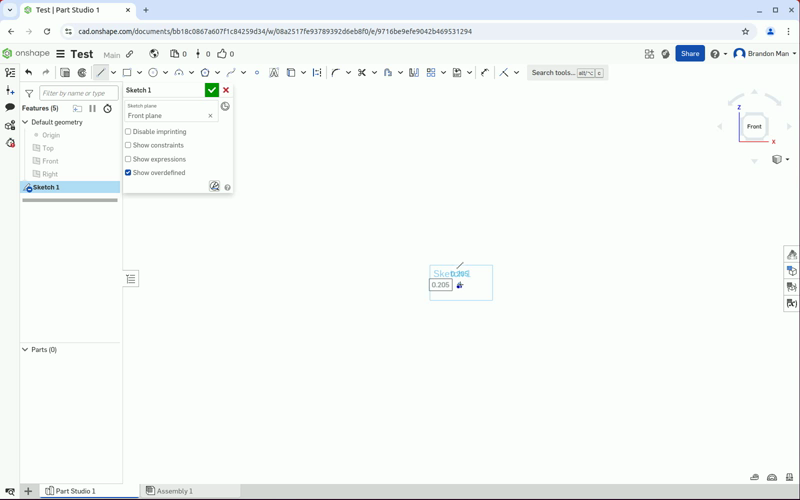
scroll(6)
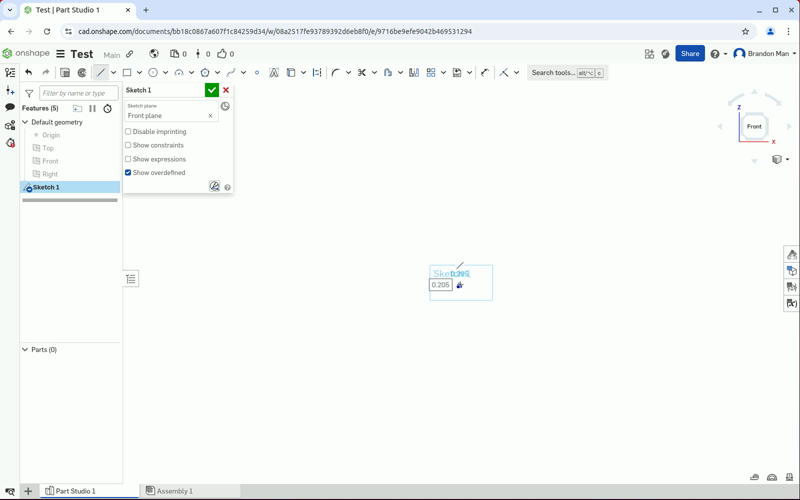
scroll(6)
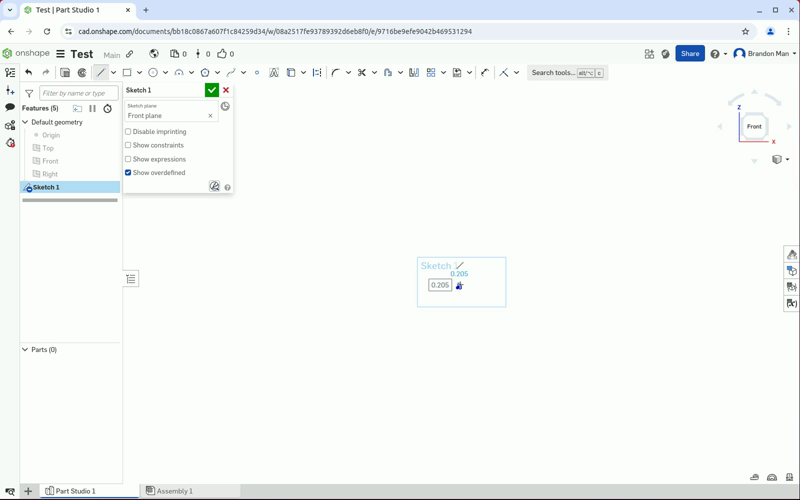
scroll(6)
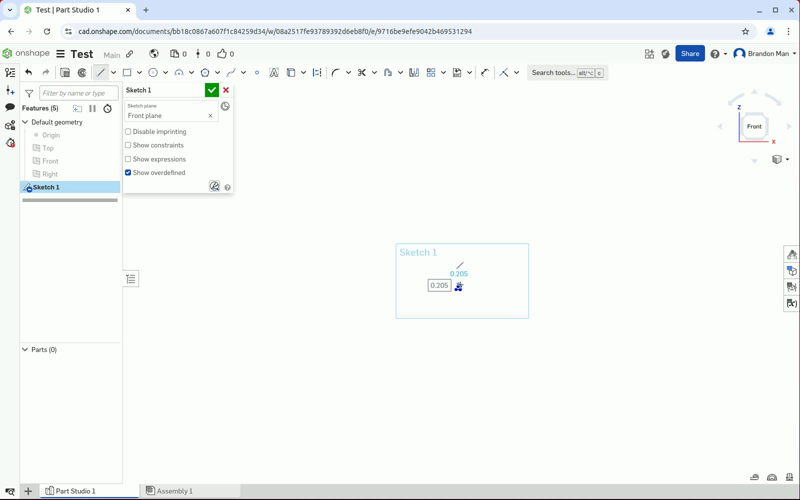
scroll(6)
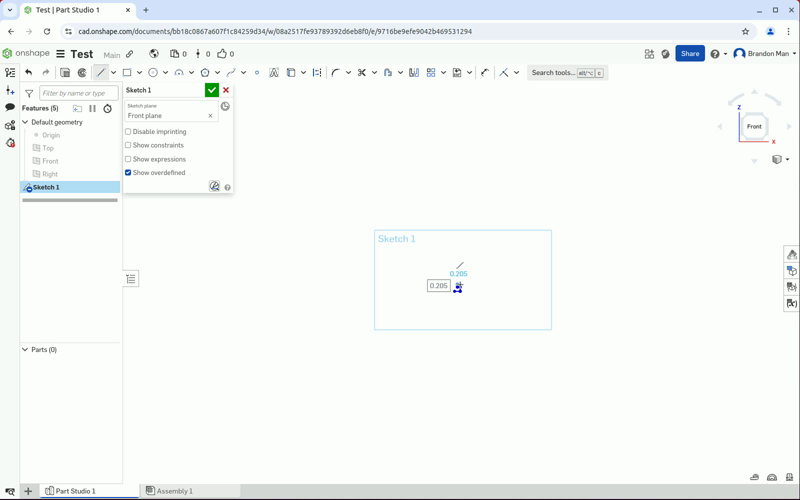
scroll(6)
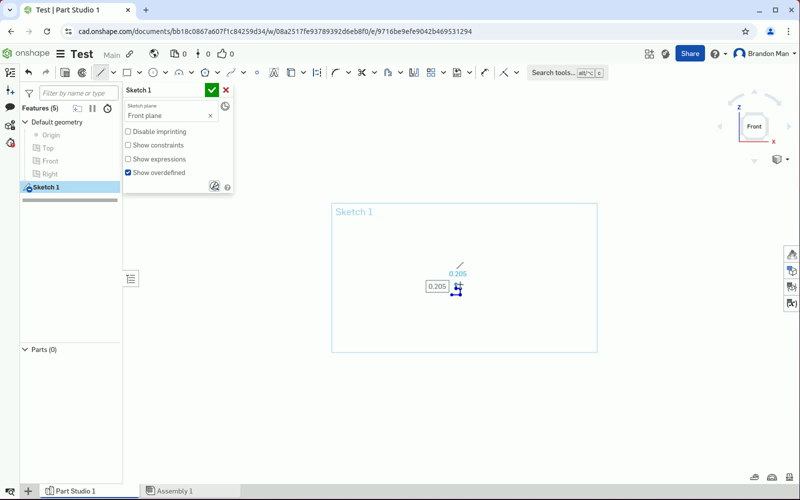
scroll(6)
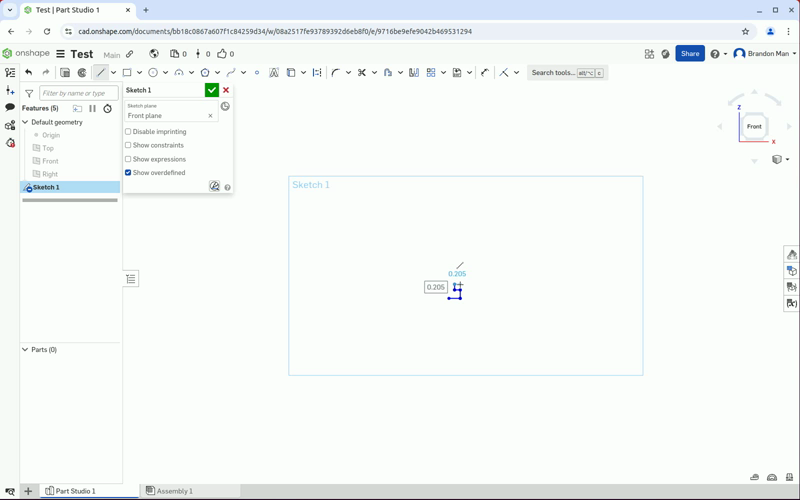
scroll(6)
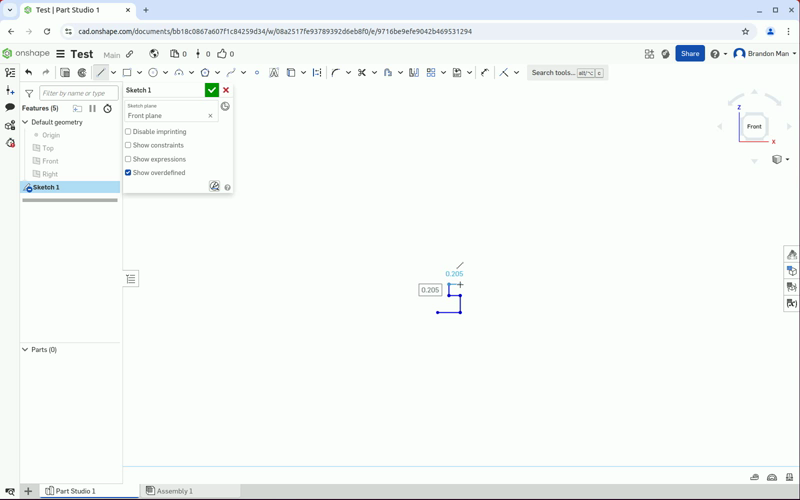
click(460, 284)
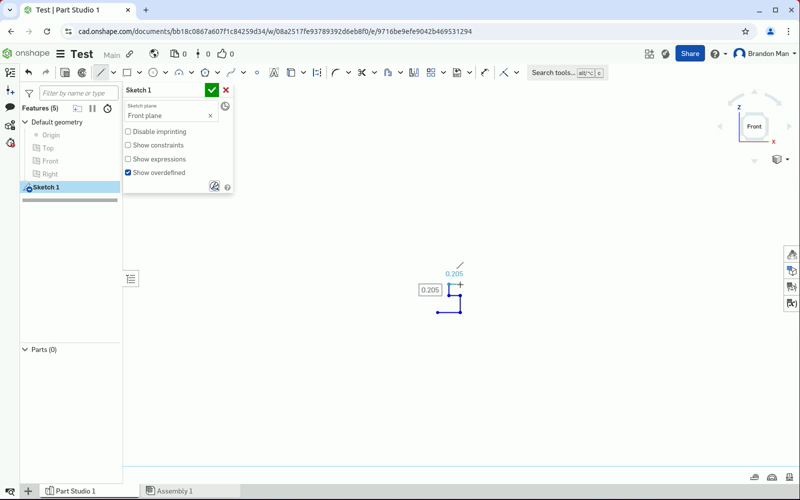
scroll(-6)
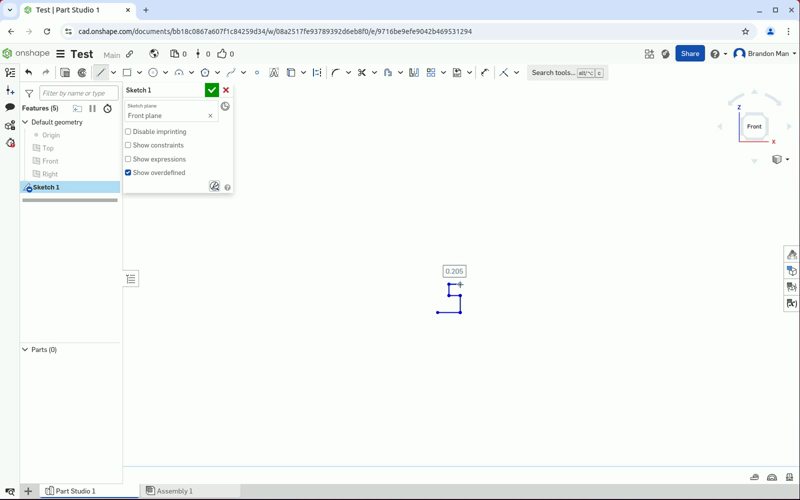
scroll(-6)
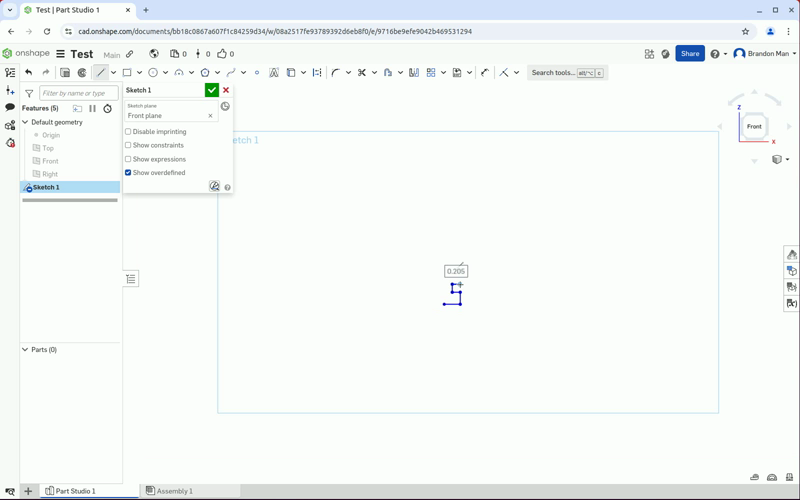
scroll(-6)
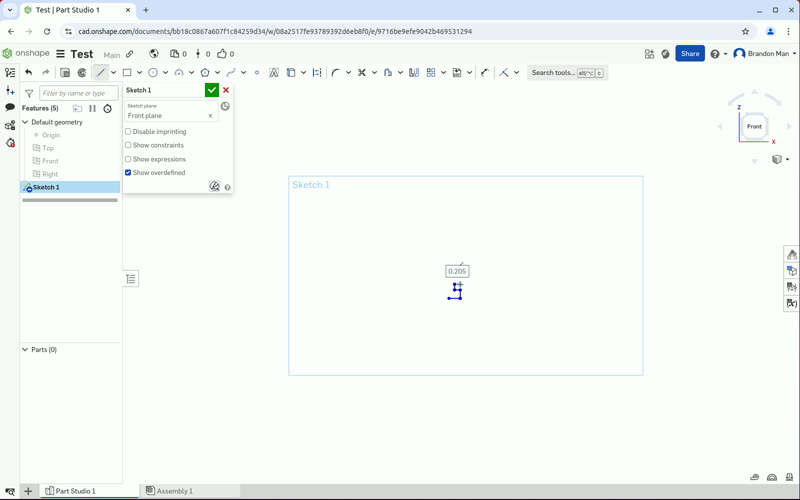
scroll(-6)
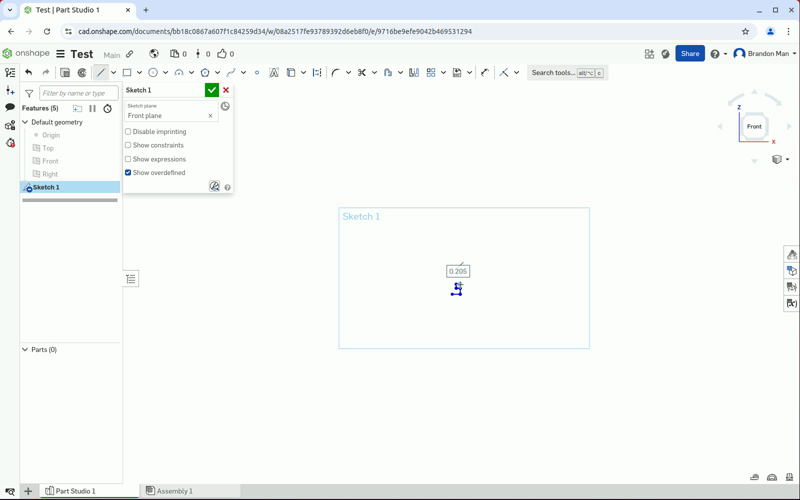
scroll(-6)
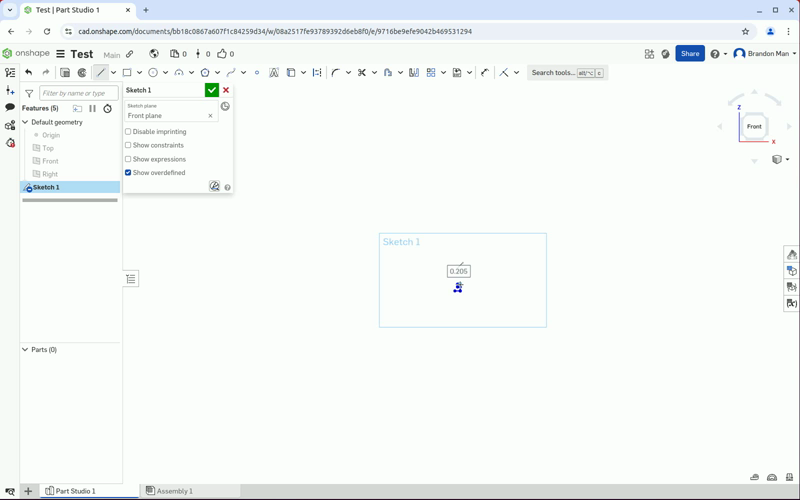
scroll(-6)
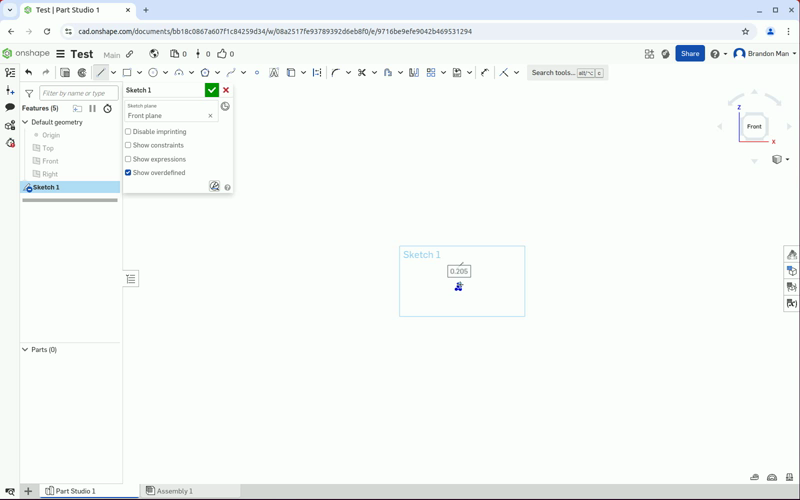
scroll(-6)
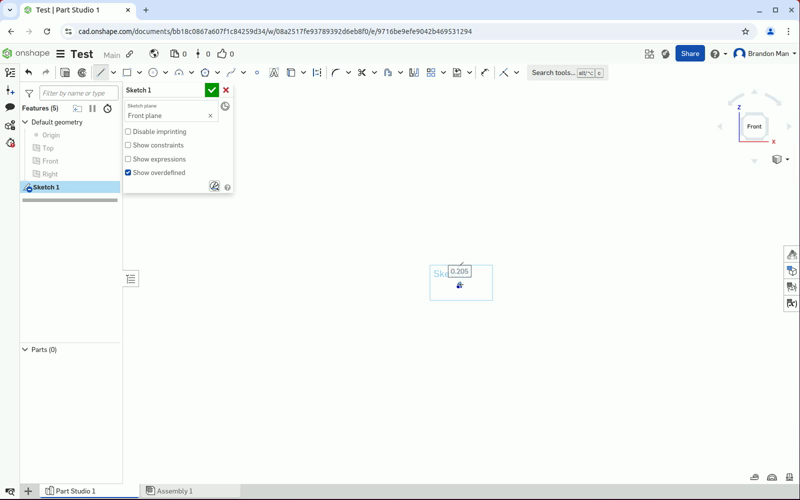
key_up(shift)
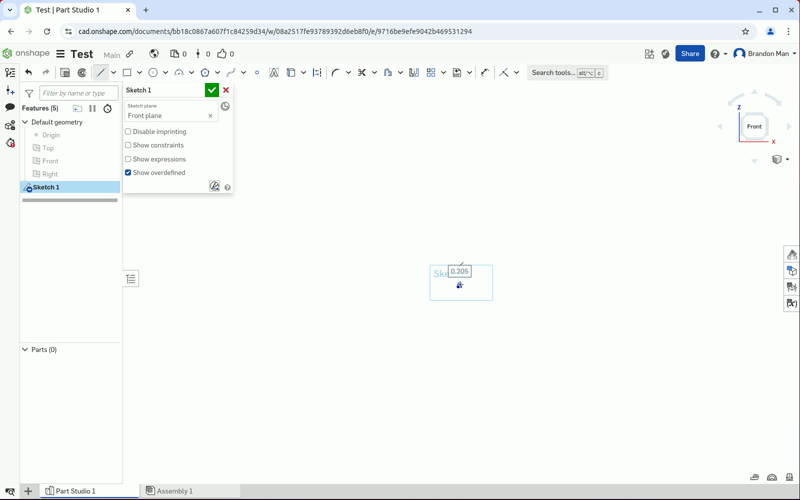
key_down(shift)
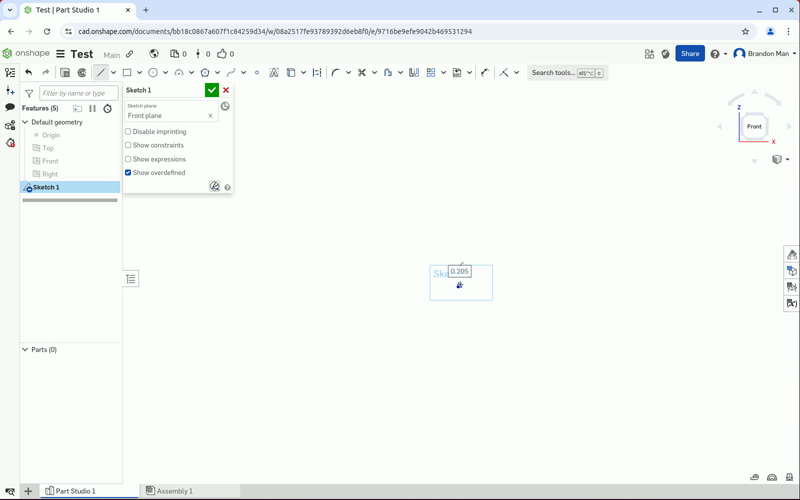
mouse_move(490, 284)
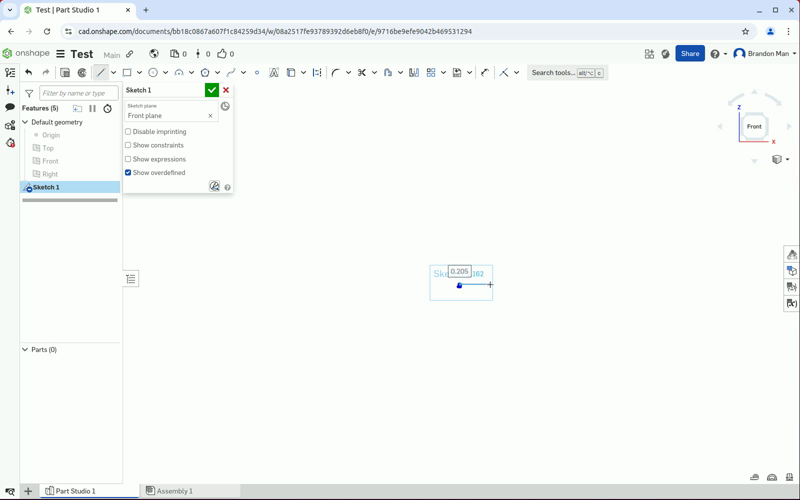
mouse_move(460, 271)
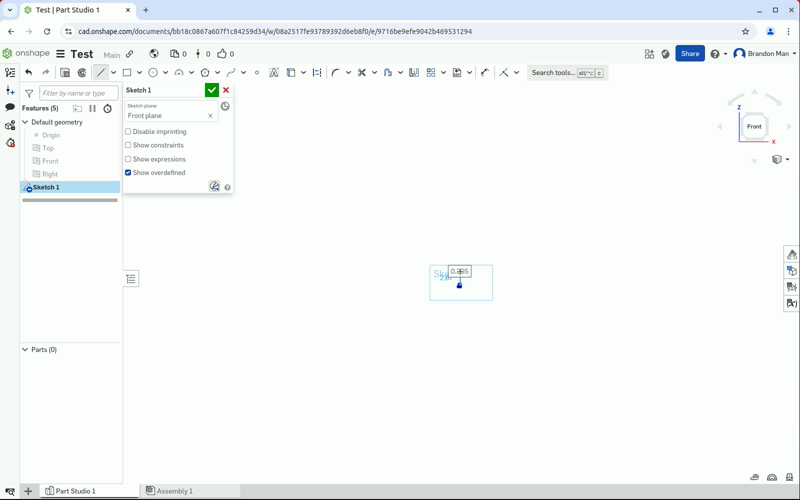
click(460, 271)
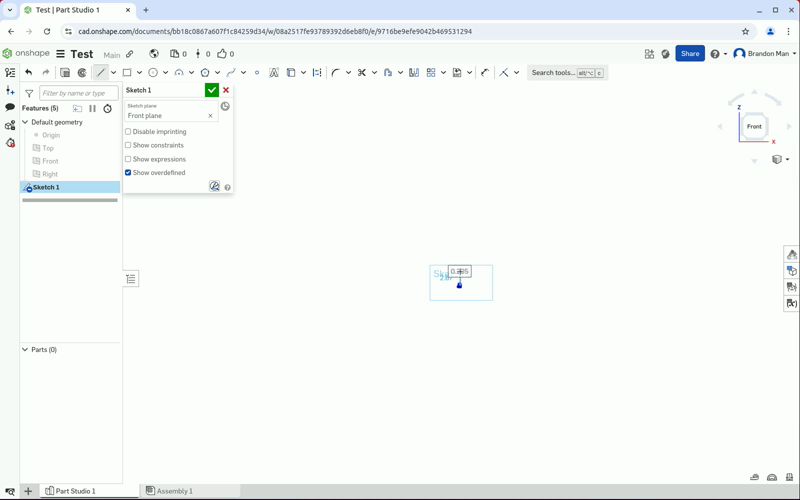
key_up(shift)
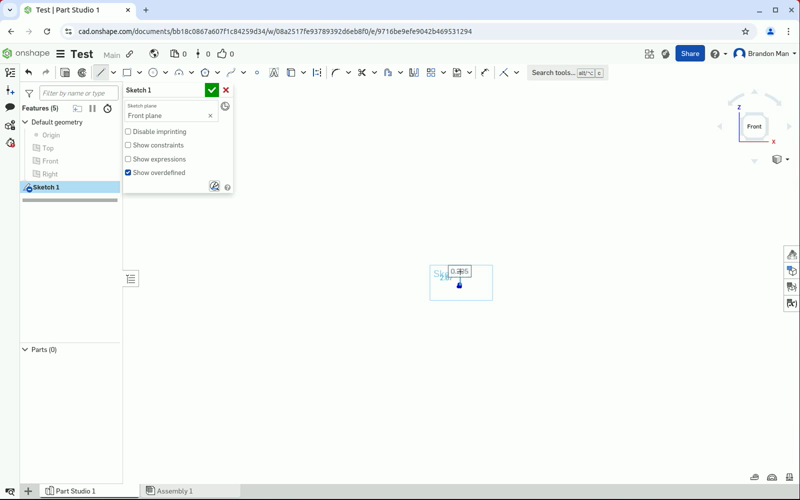
key_down(shift)
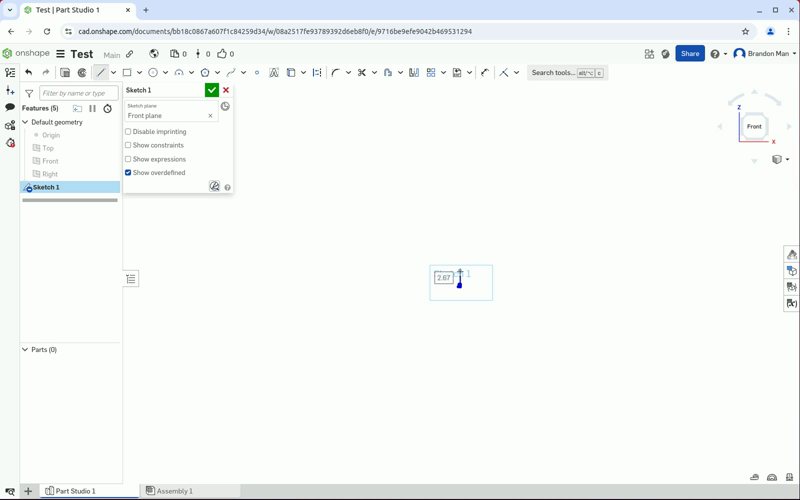
mouse_move(490, 271)
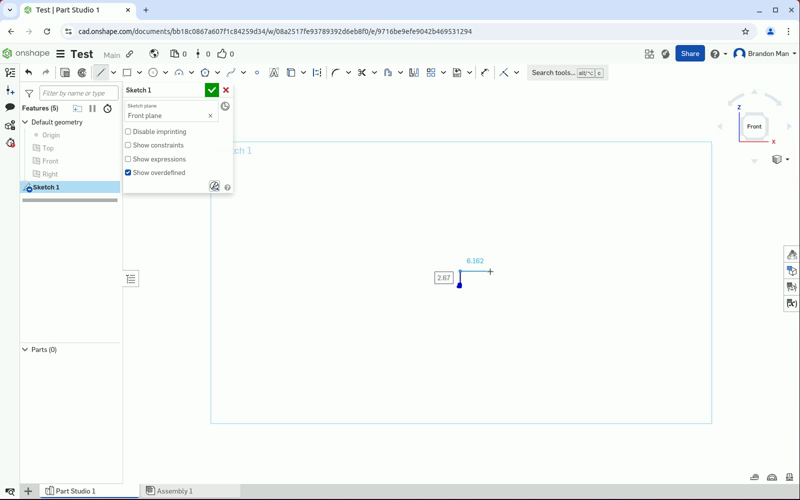
mouse_move(458, 271)
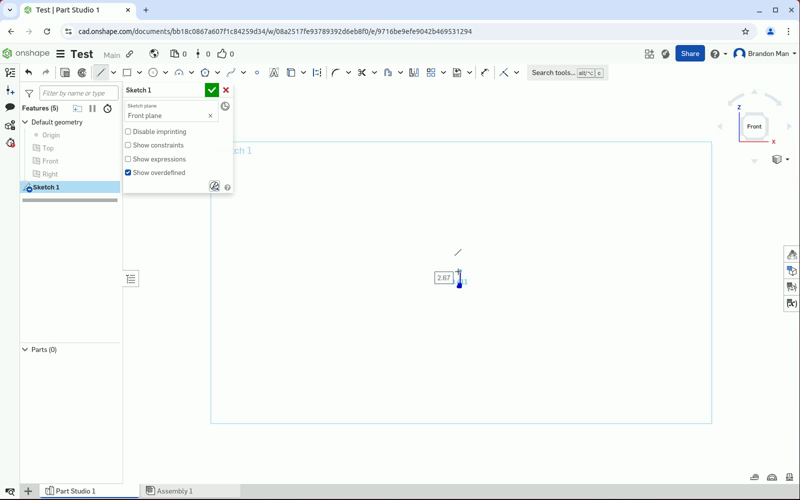
scroll(6)
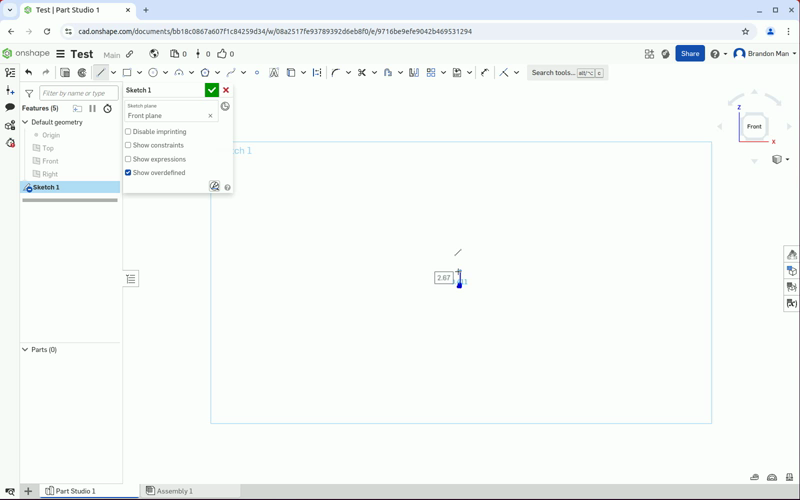
scroll(6)
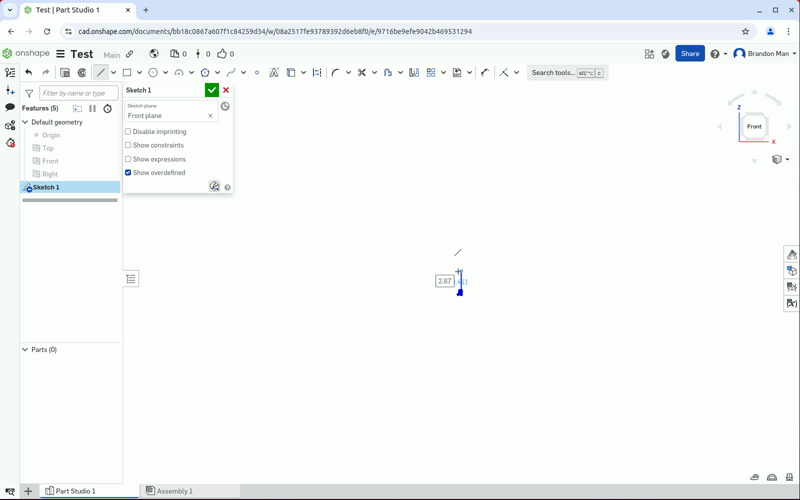
scroll(6)
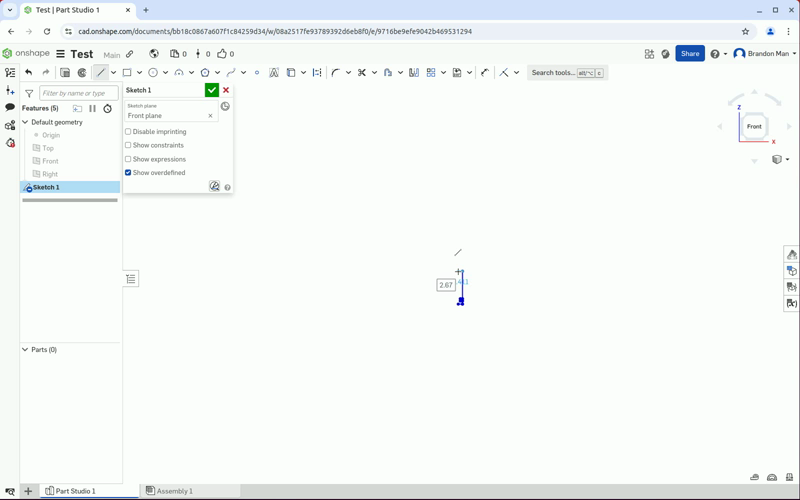
scroll(6)
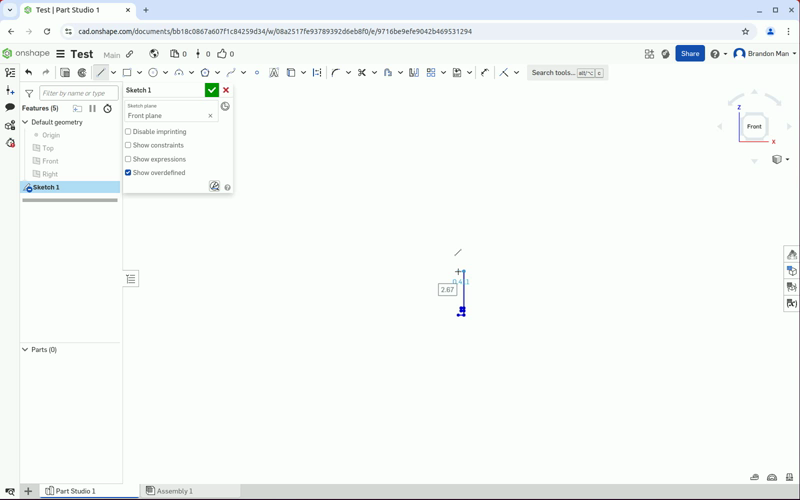
scroll(6)
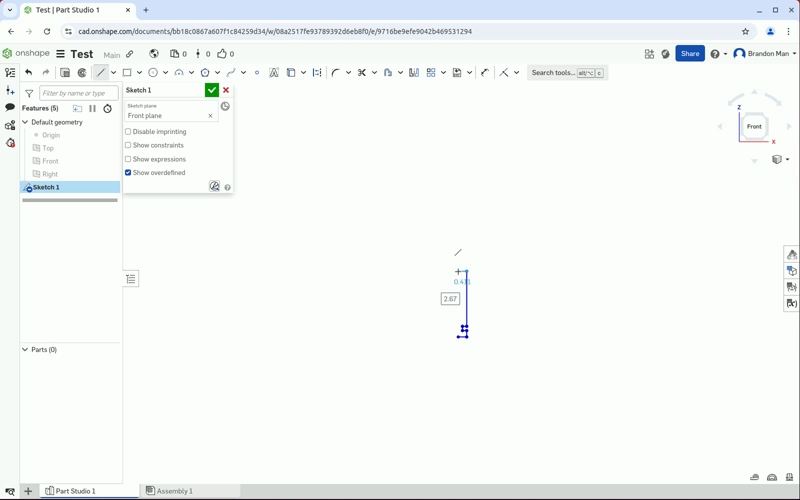
scroll(6)
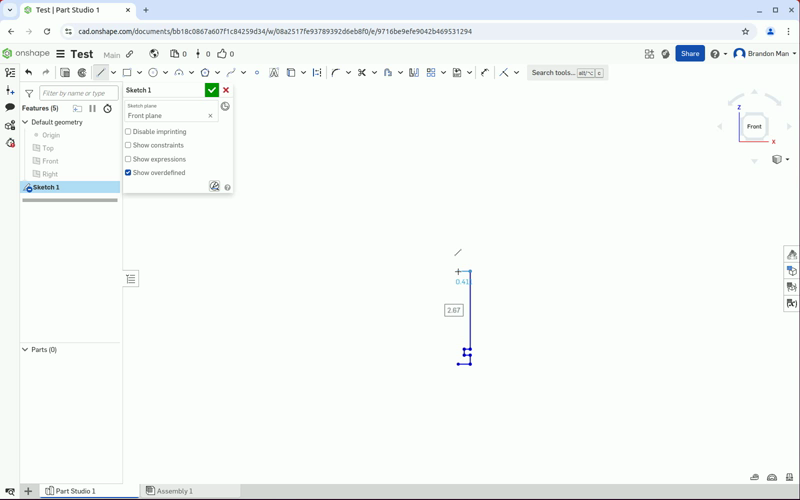
scroll(6)
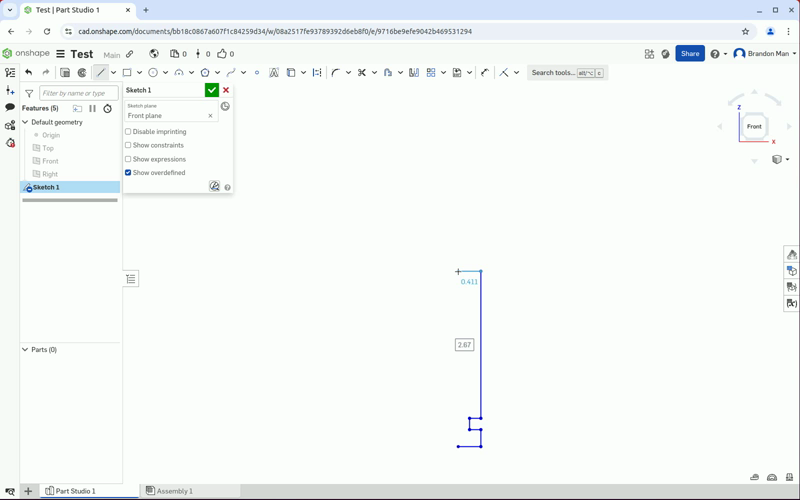
click(458, 271)
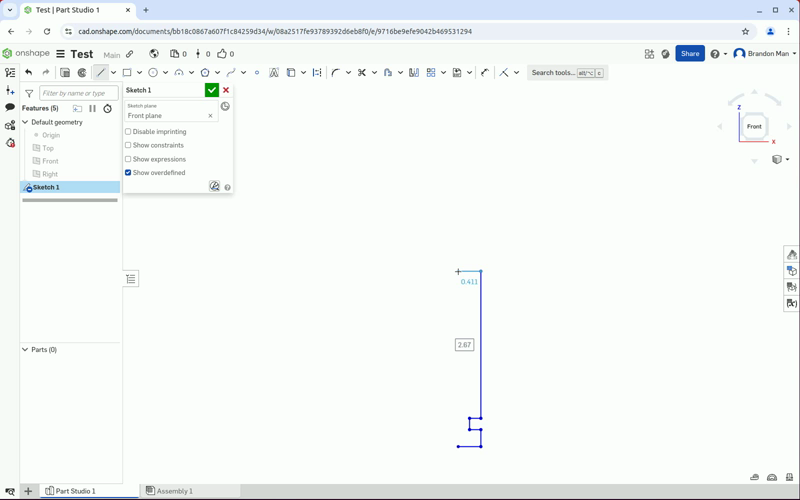
scroll(-6)
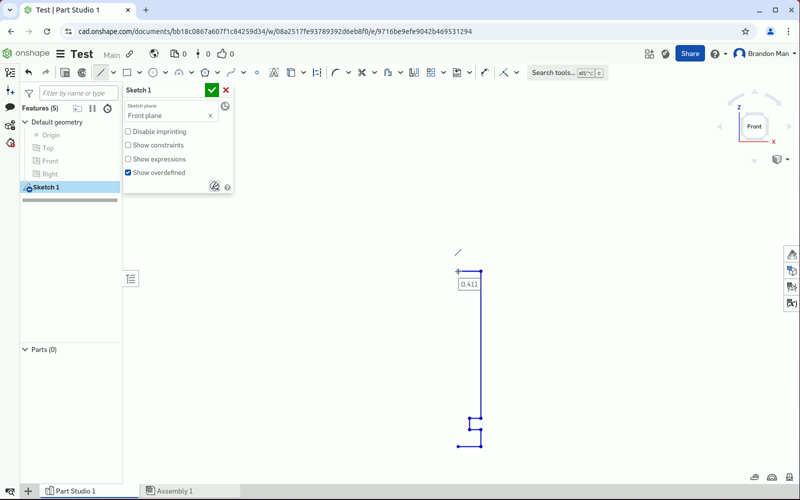
scroll(-6)
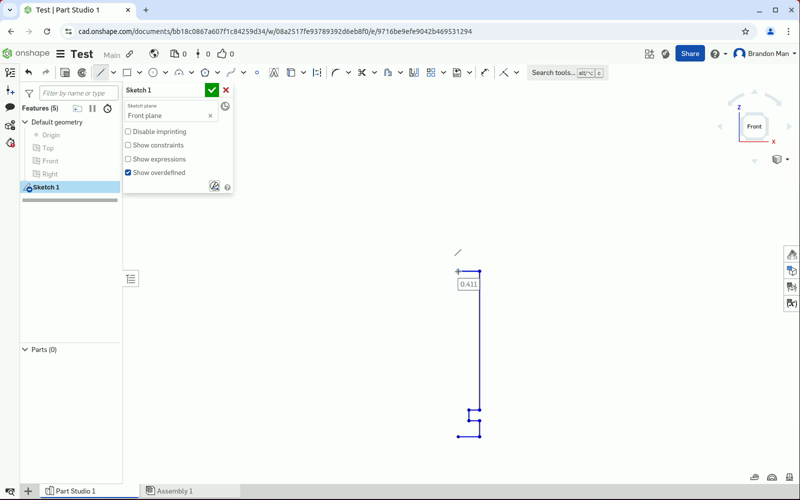
scroll(-6)
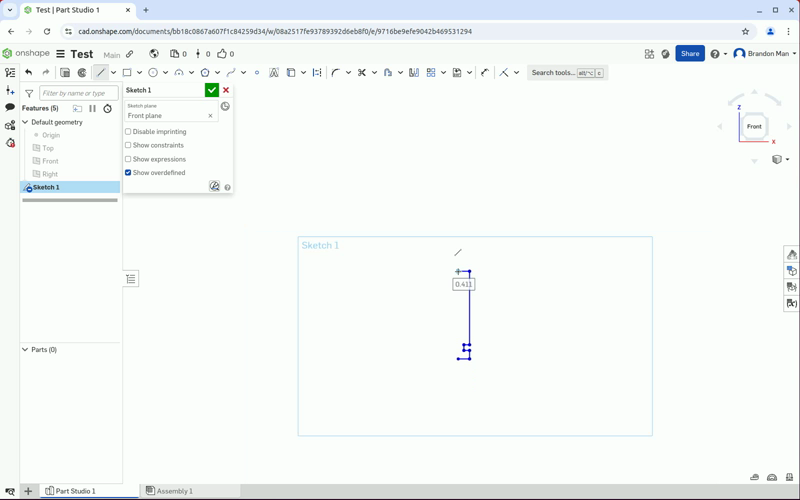
scroll(-6)
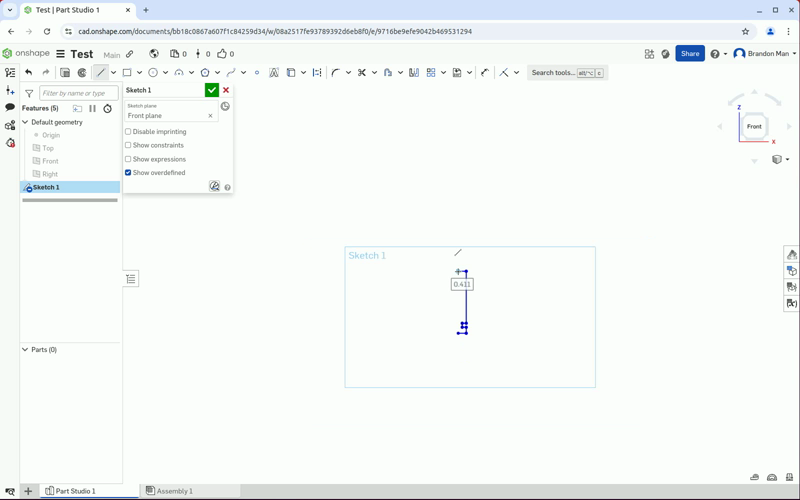
scroll(-6)
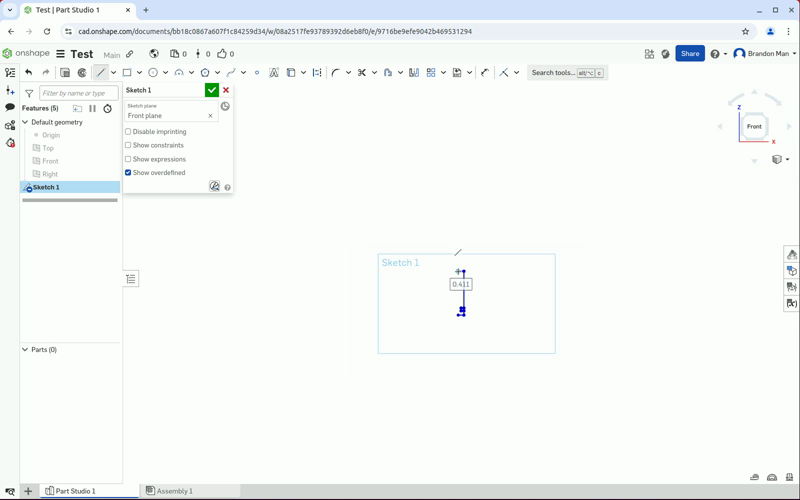
scroll(-6)
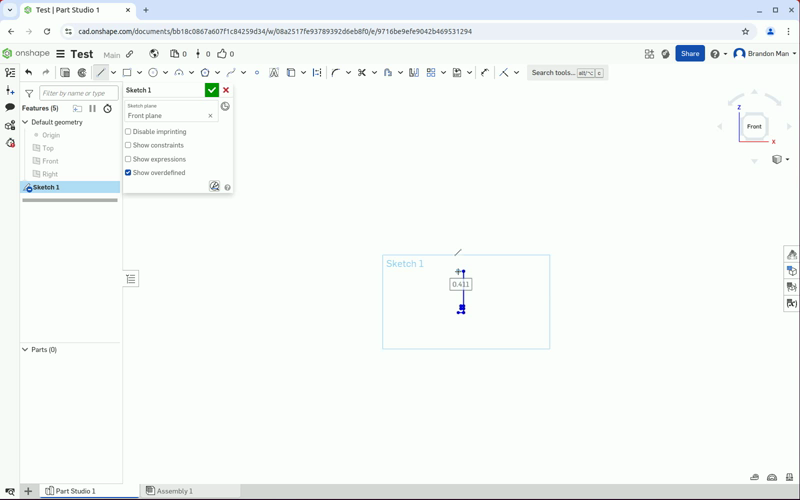
scroll(-6)
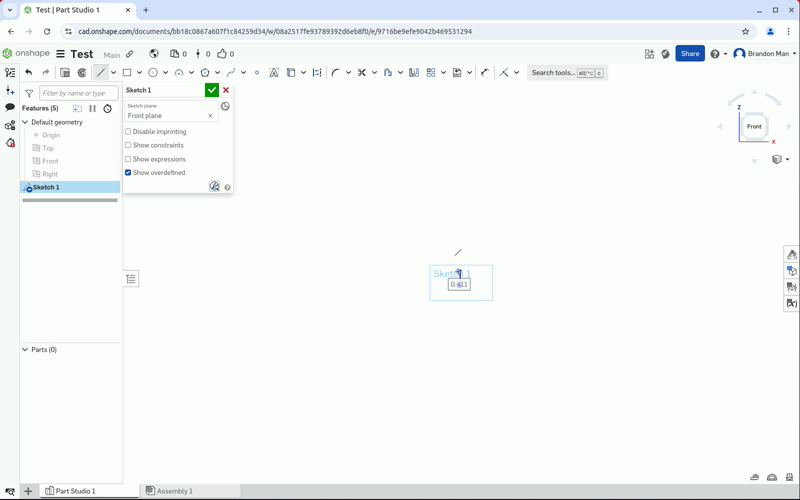
key_up(shift)
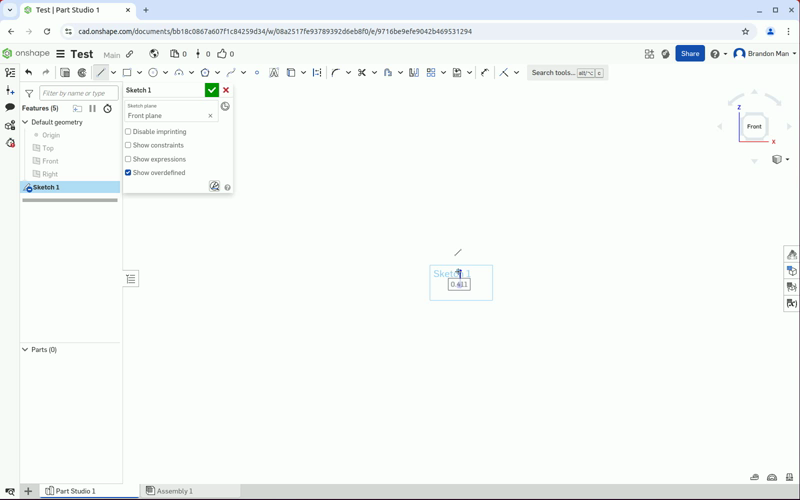
mouse_move(488, 271)
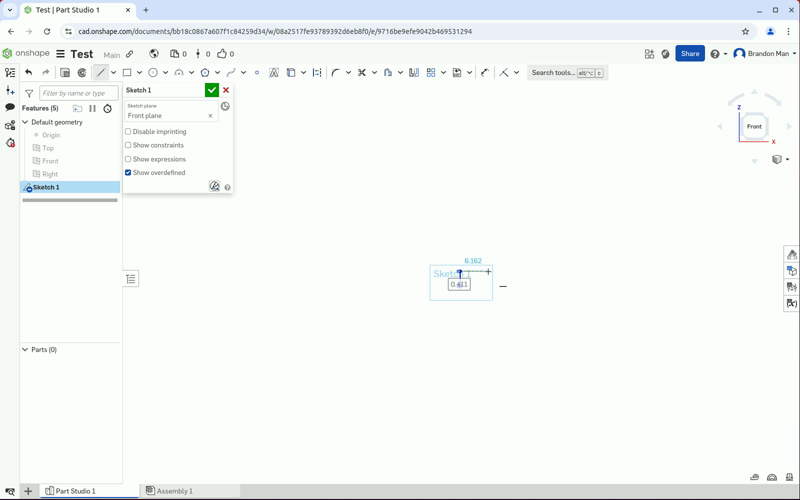
key_down(shift)
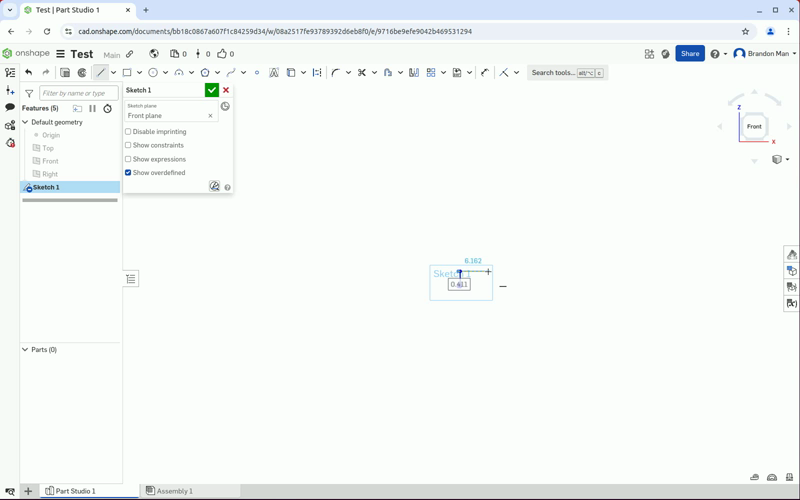
mouse_move(458, 286)
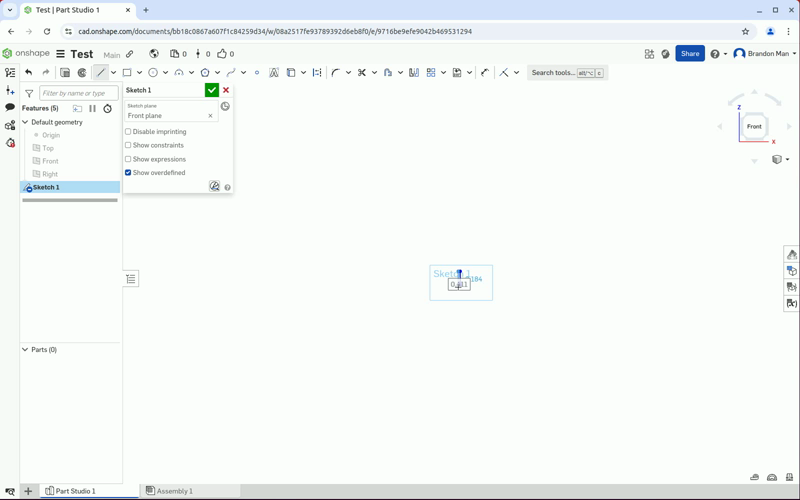
scroll(6)
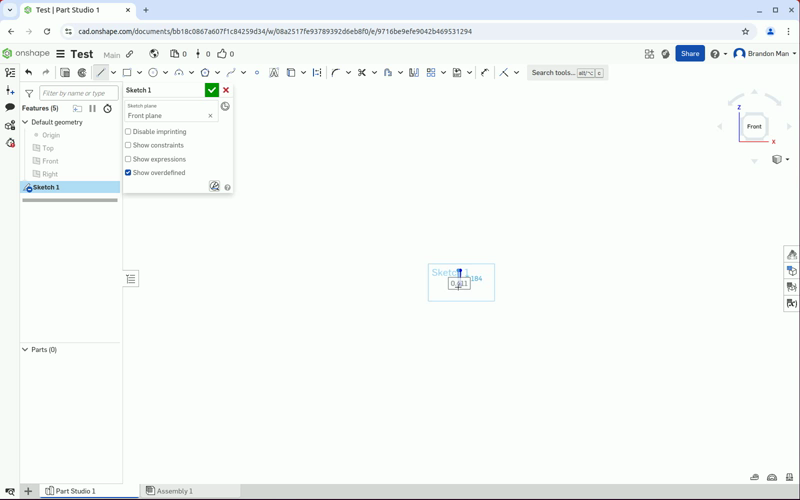
scroll(6)
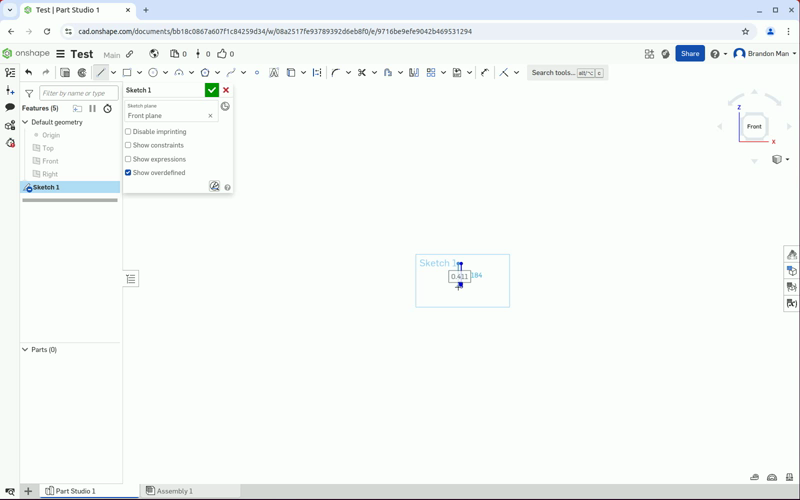
scroll(6)
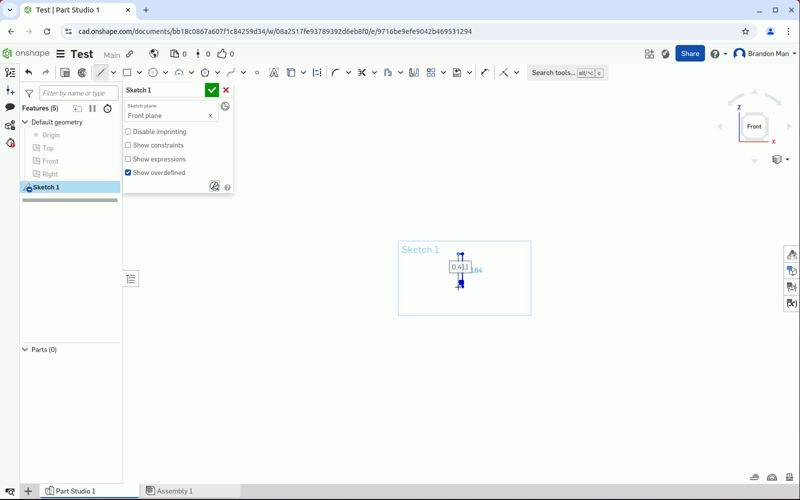
scroll(6)
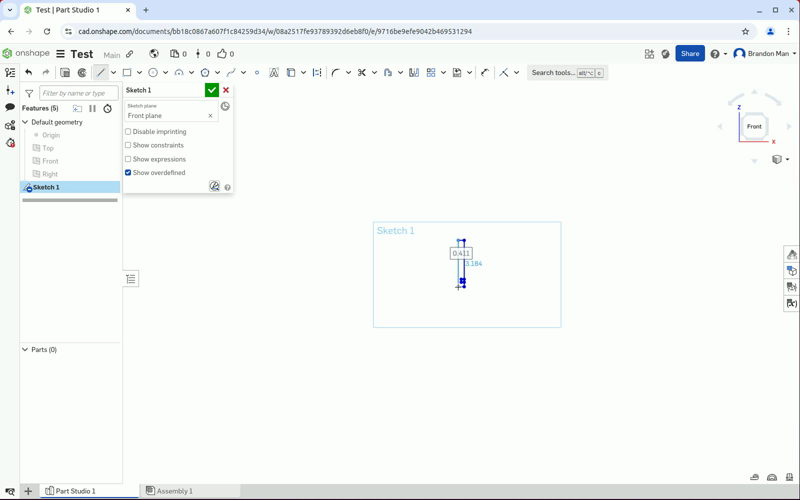
scroll(6)
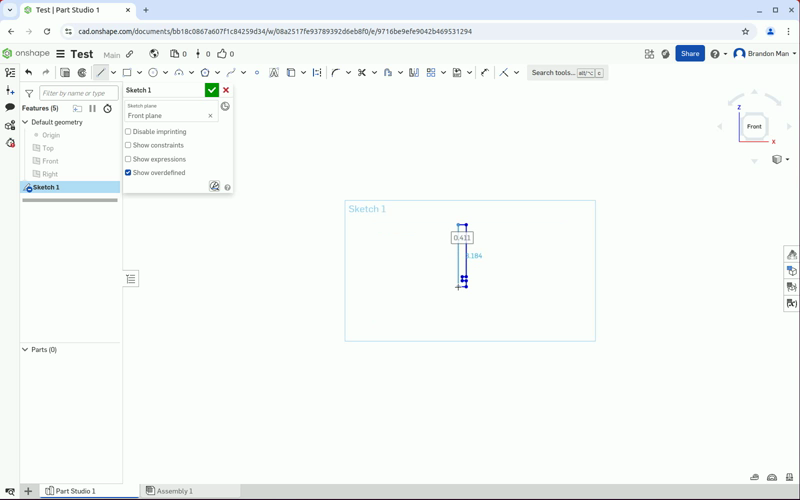
scroll(6)
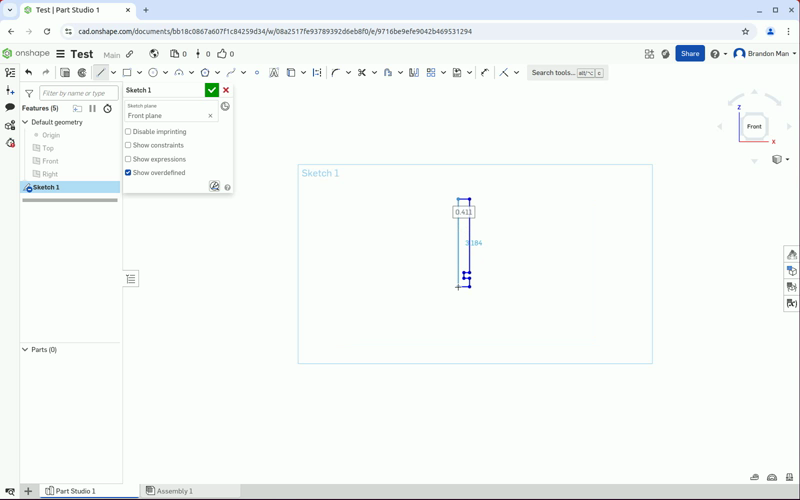
scroll(6)
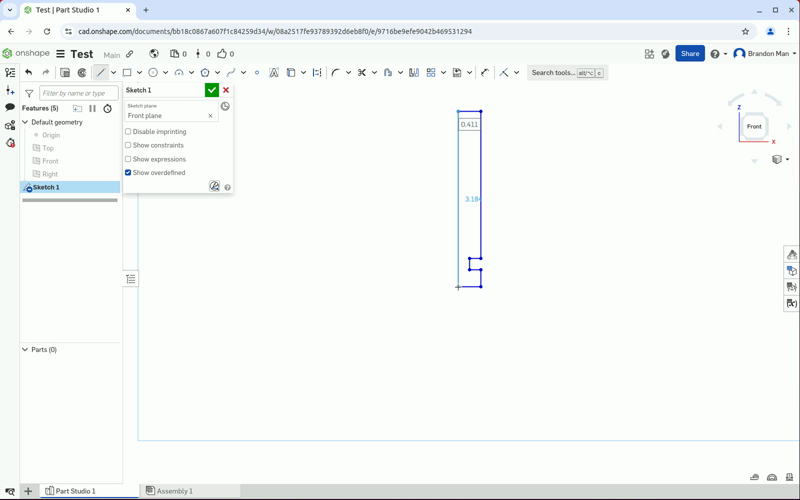
key_up(shift)
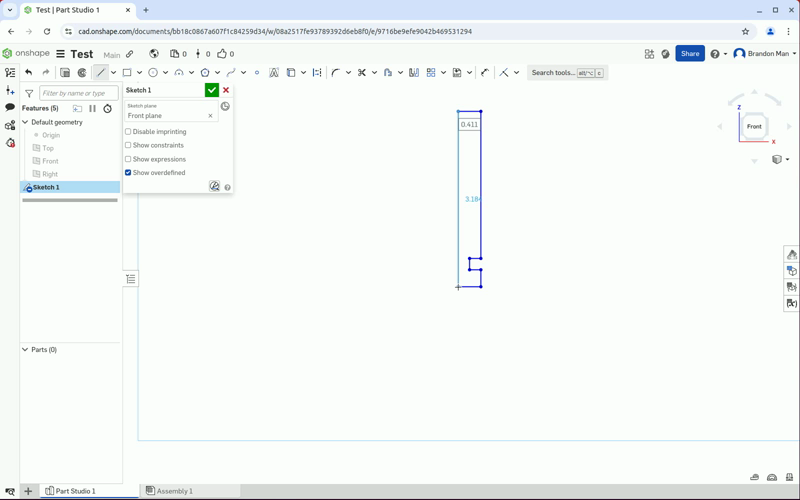
click(458, 286)
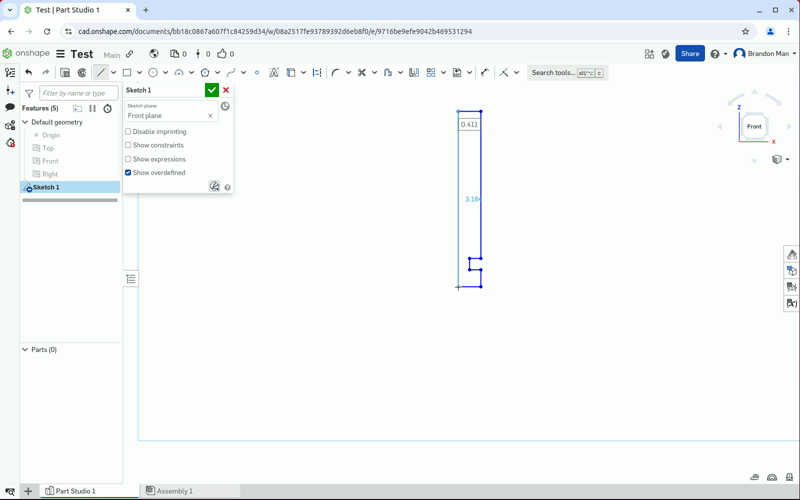
scroll(-6)
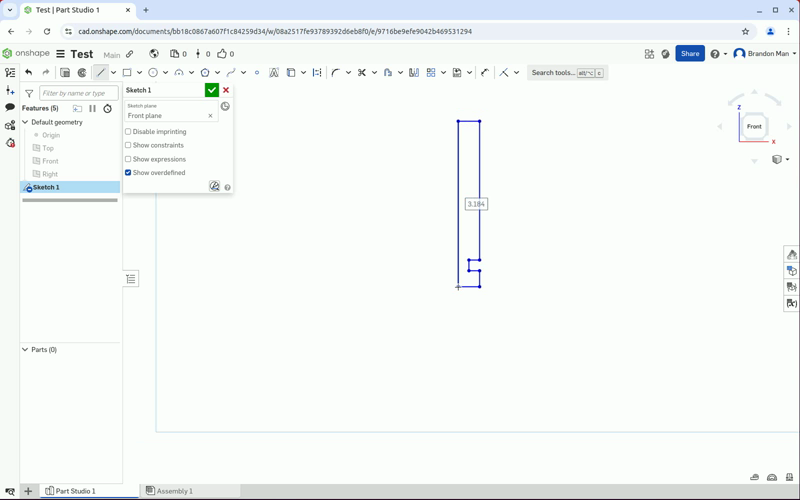
scroll(-6)
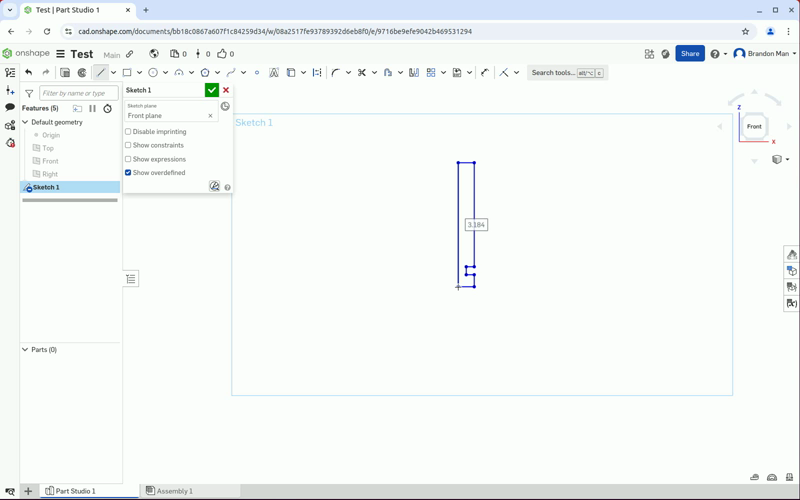
scroll(-6)
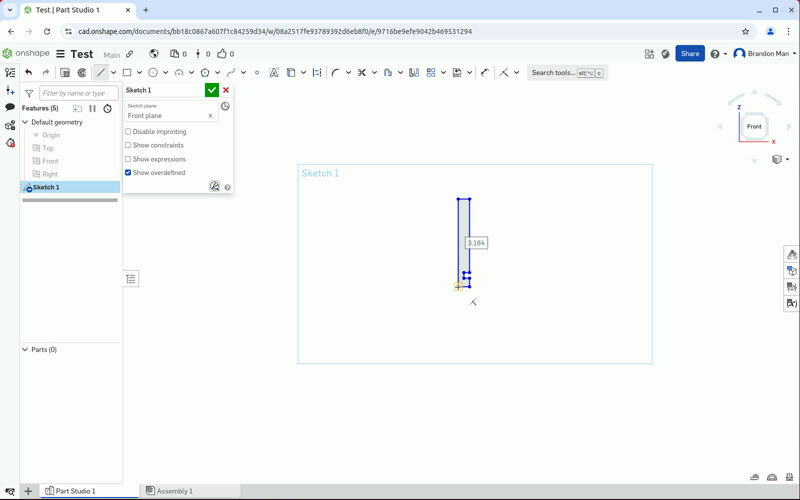
scroll(-6)
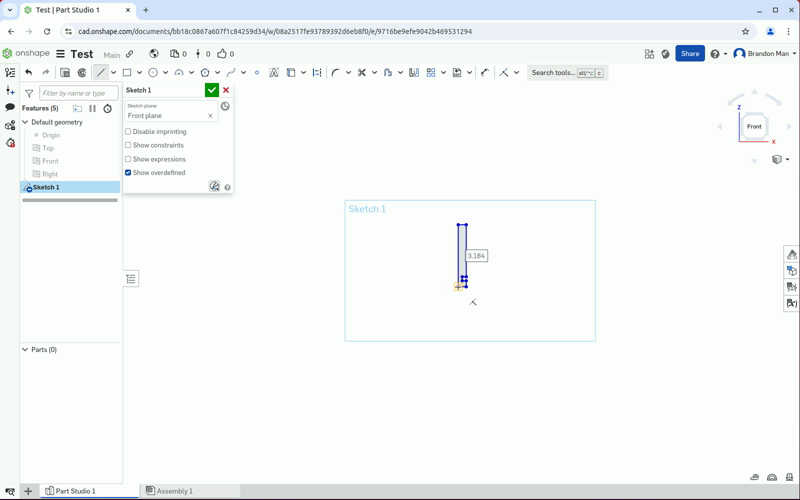
scroll(-6)
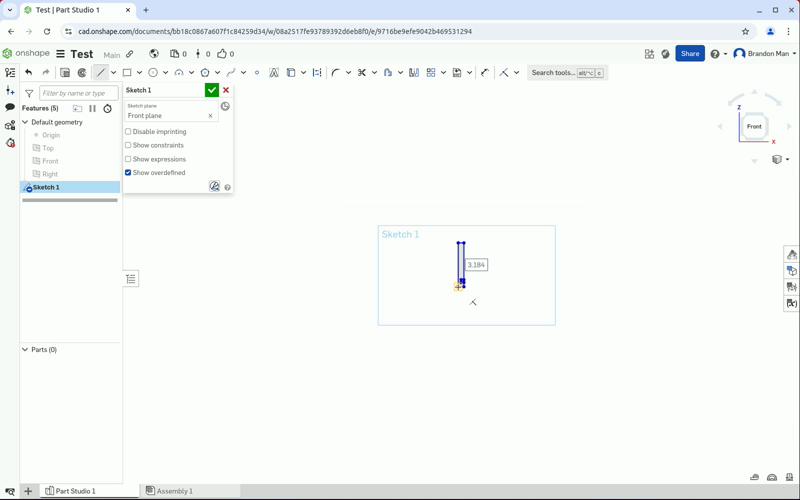
scroll(-6)
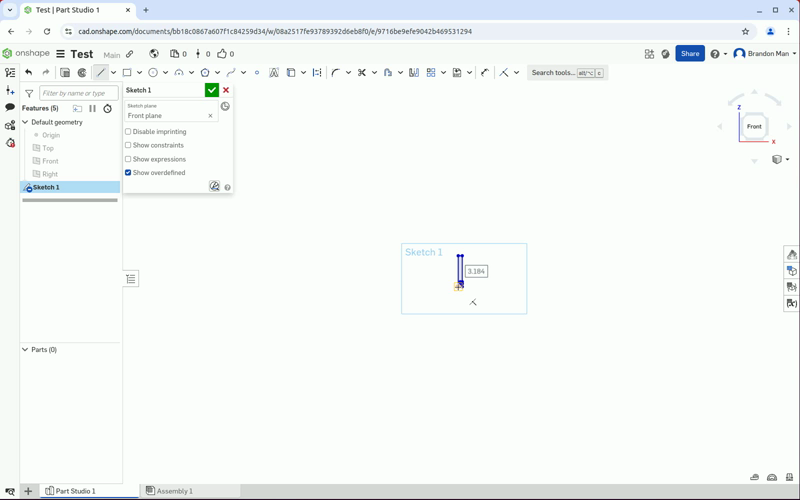
scroll(-6)
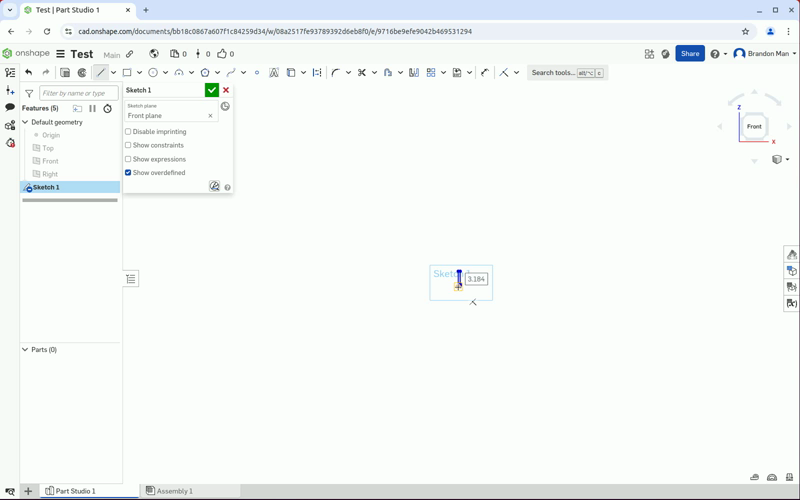
key(esc)
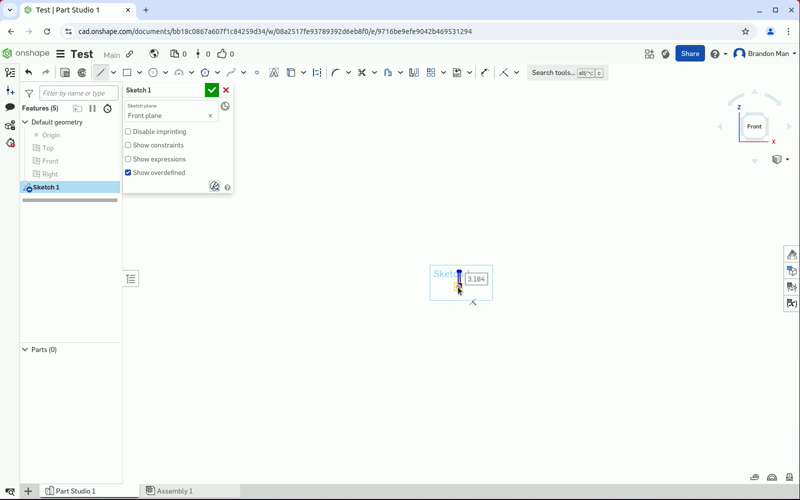
mouse_move(458, 276)
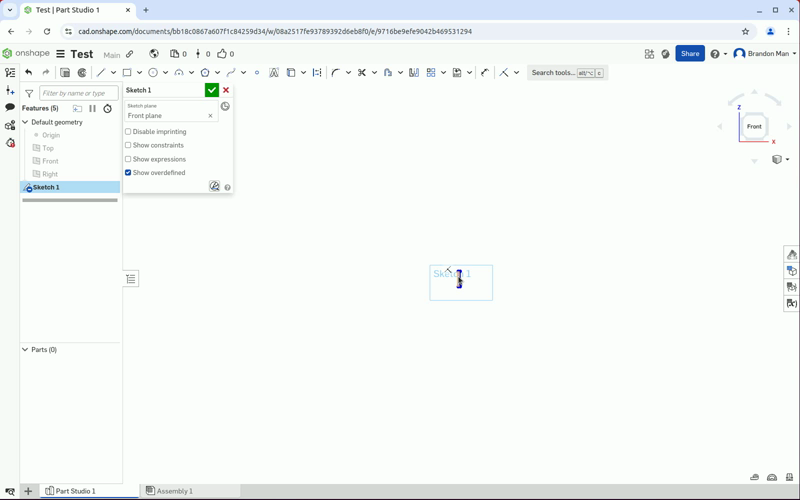
scroll(6)
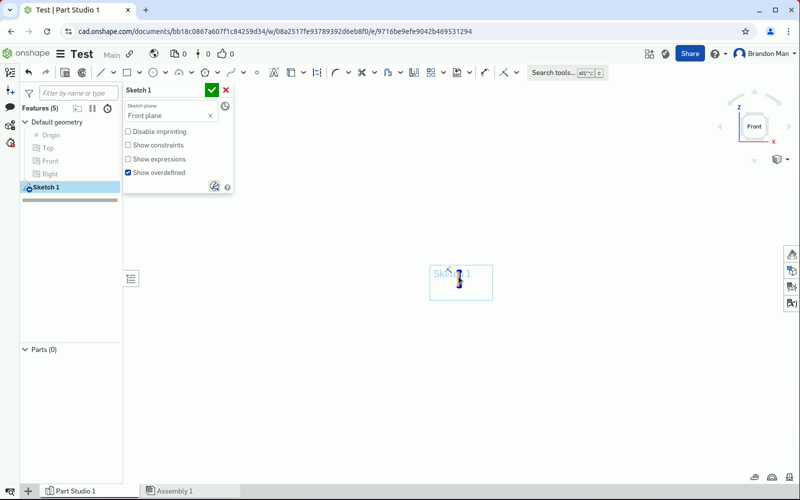
scroll(6)
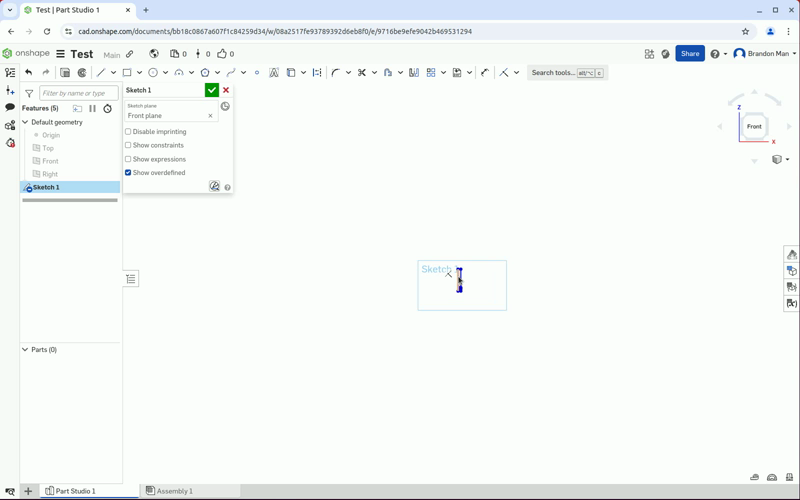
scroll(6)
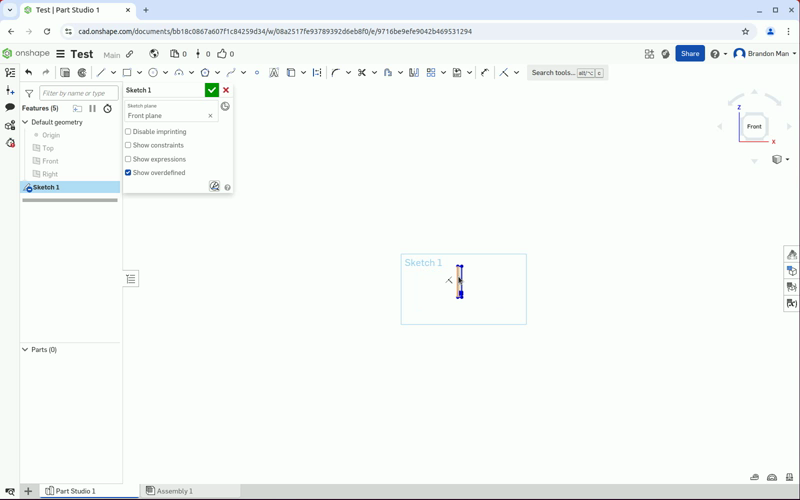
scroll(6)
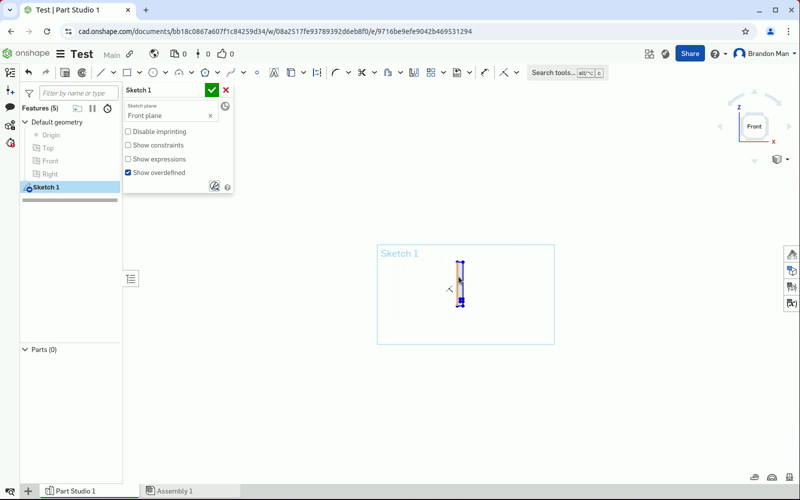
scroll(6)
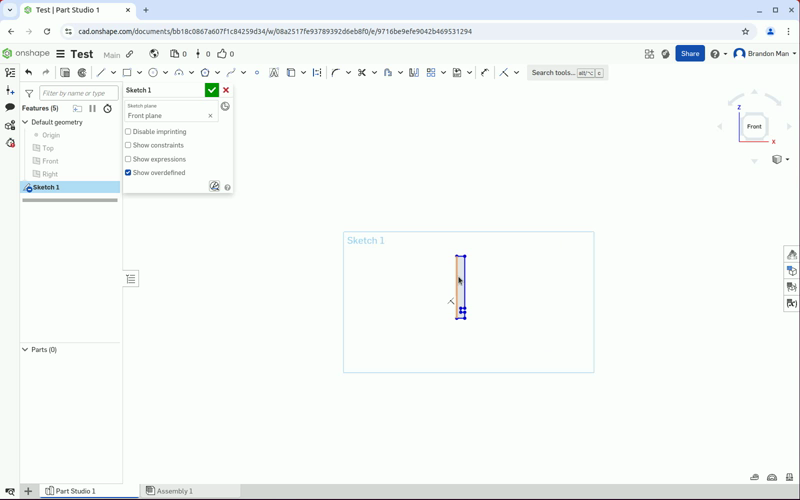
scroll(6)
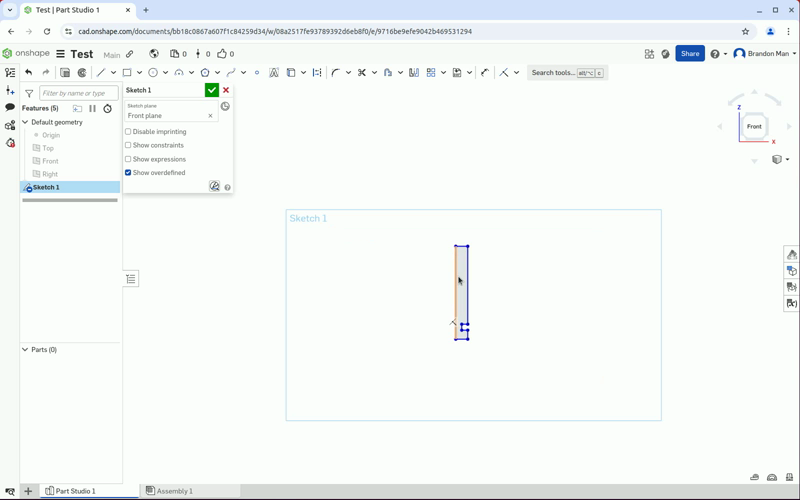
scroll(6)
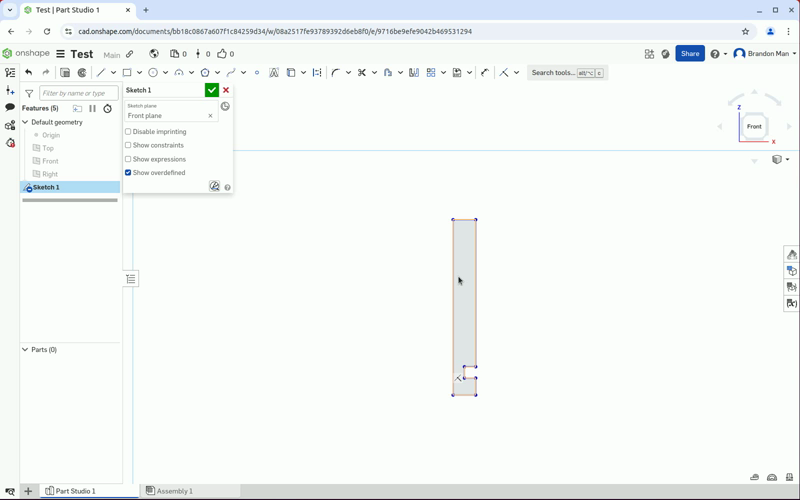
click(458, 276)
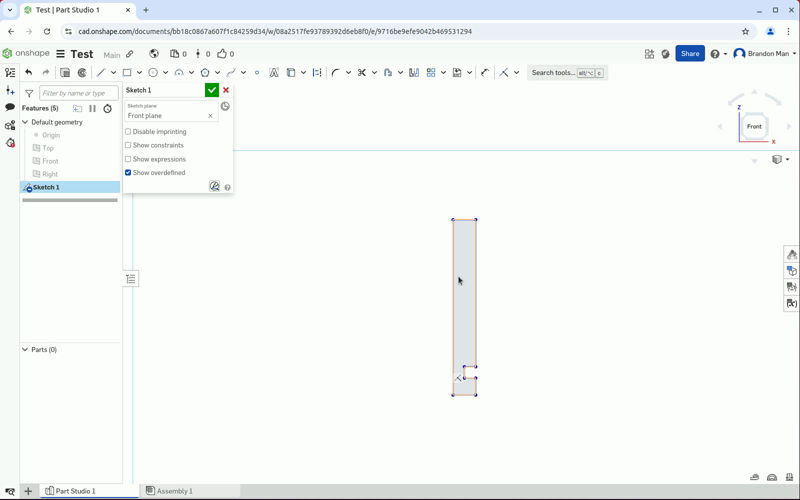
scroll(-6)
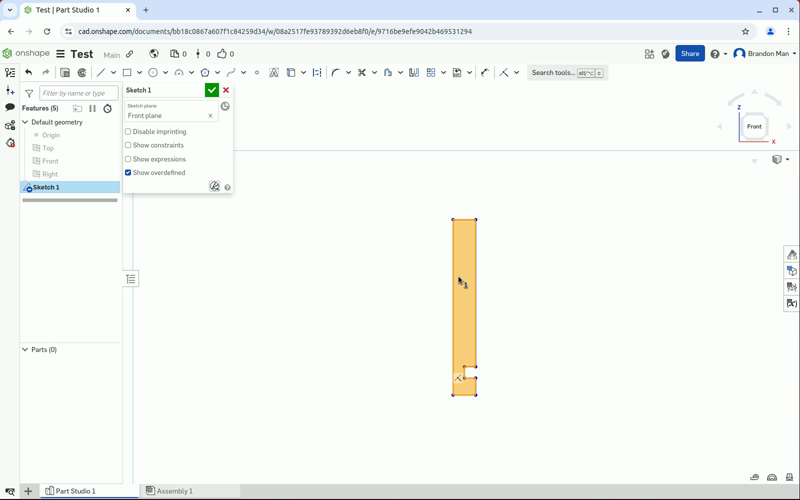
scroll(-6)
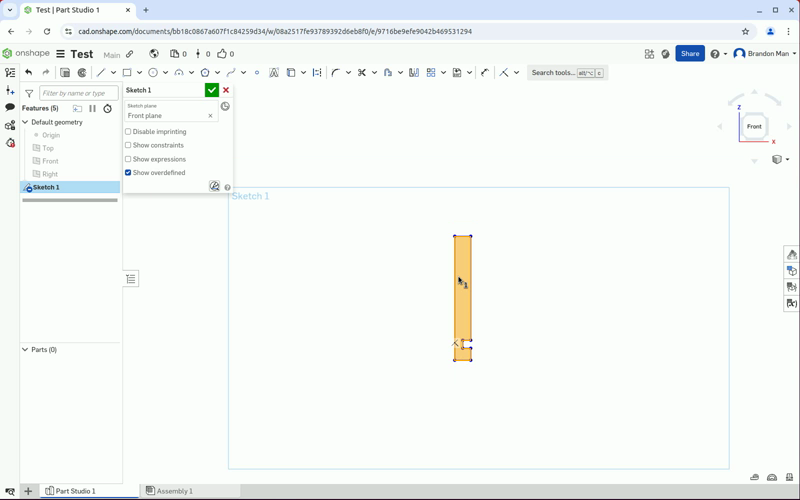
scroll(-6)
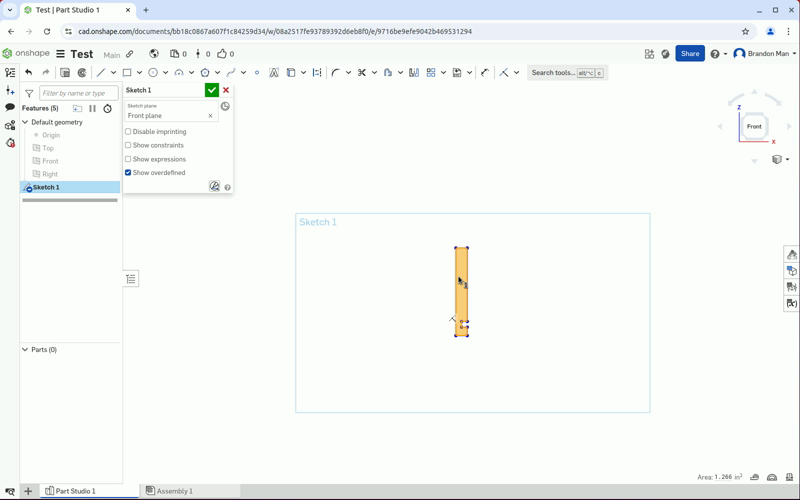
scroll(-6)
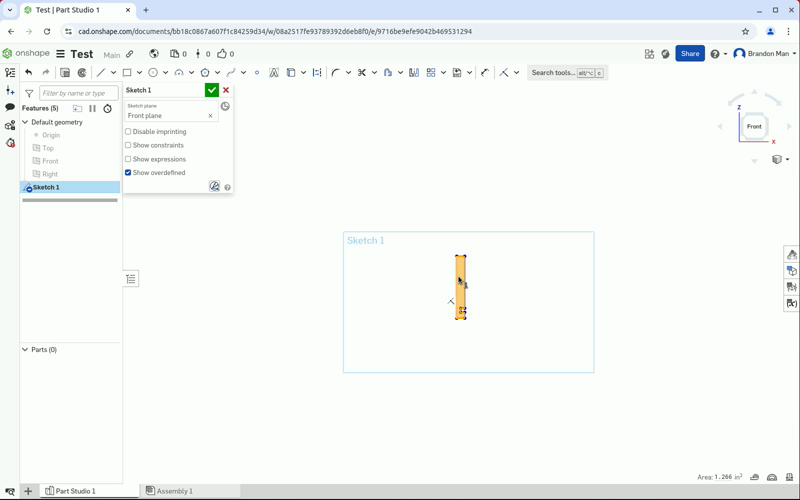
scroll(-6)
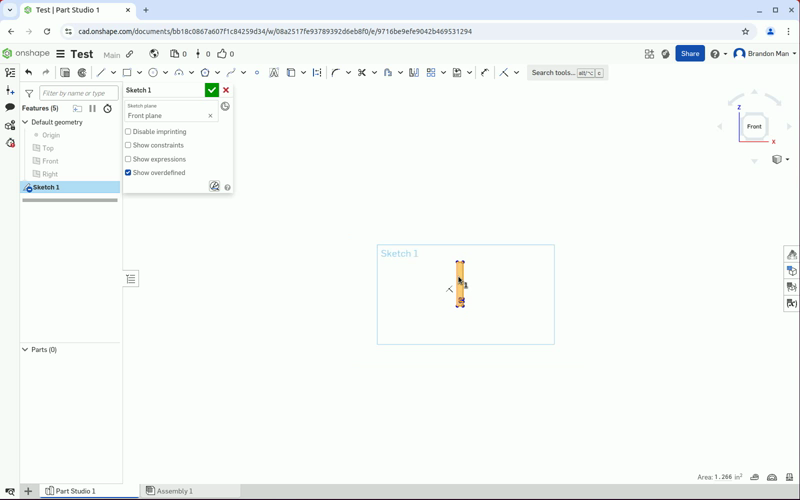
scroll(-6)
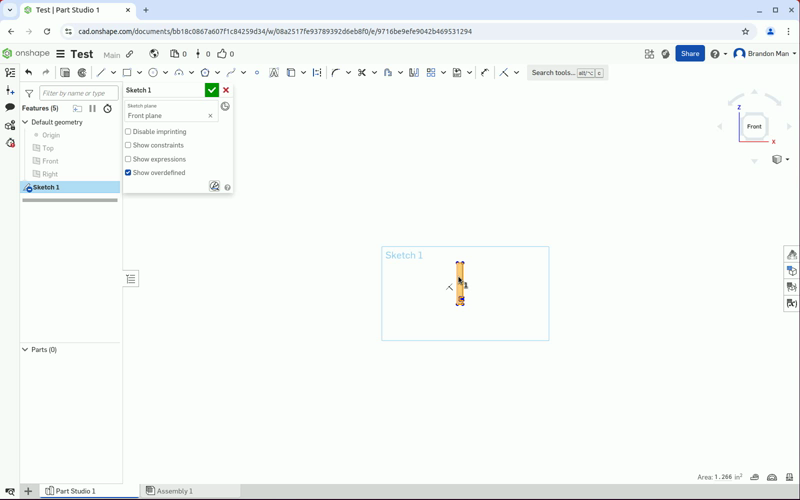
scroll(-6)
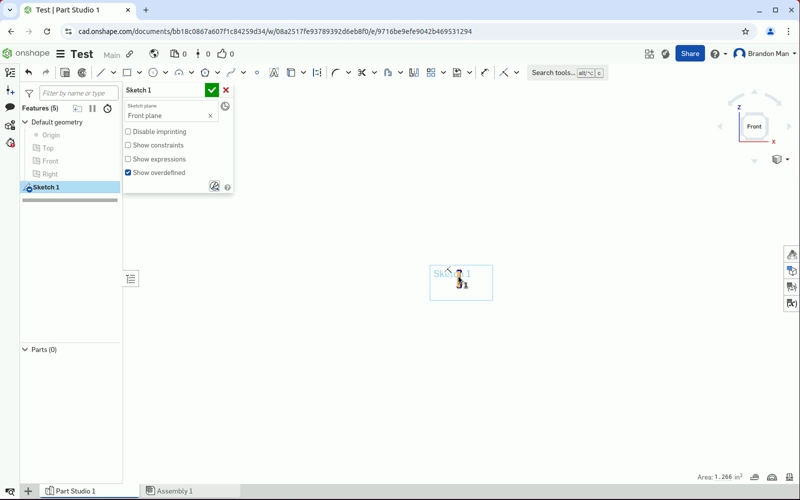
mouse_move(73, 352)
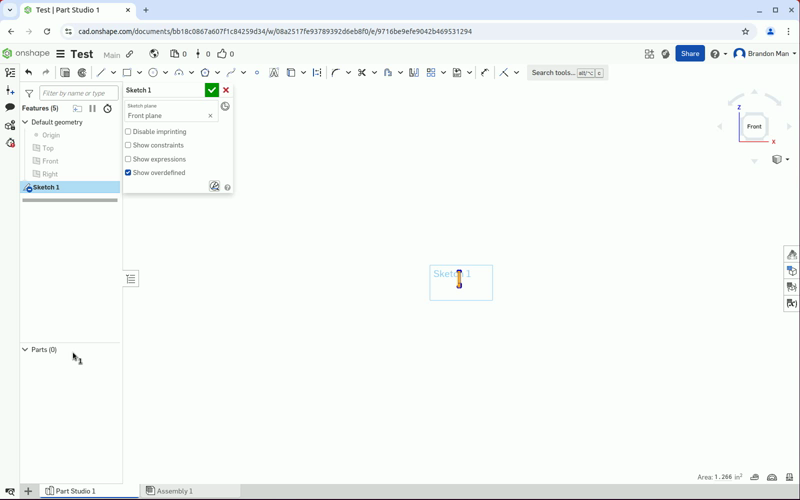
key(shift+y)
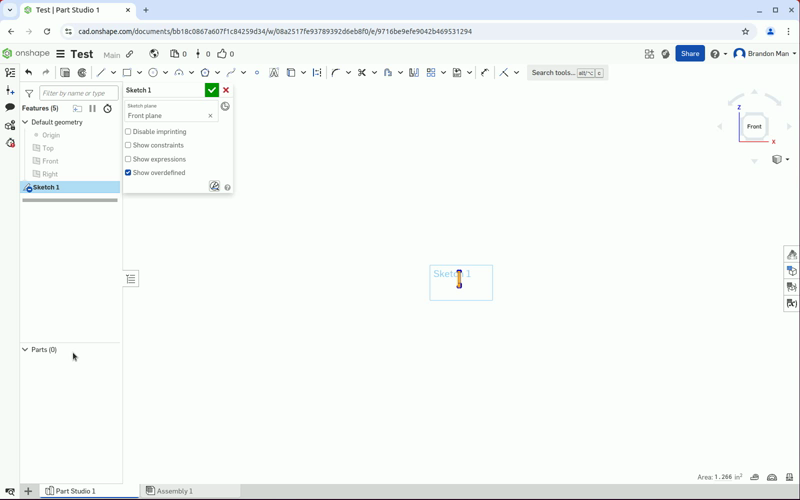
key(shift+e)
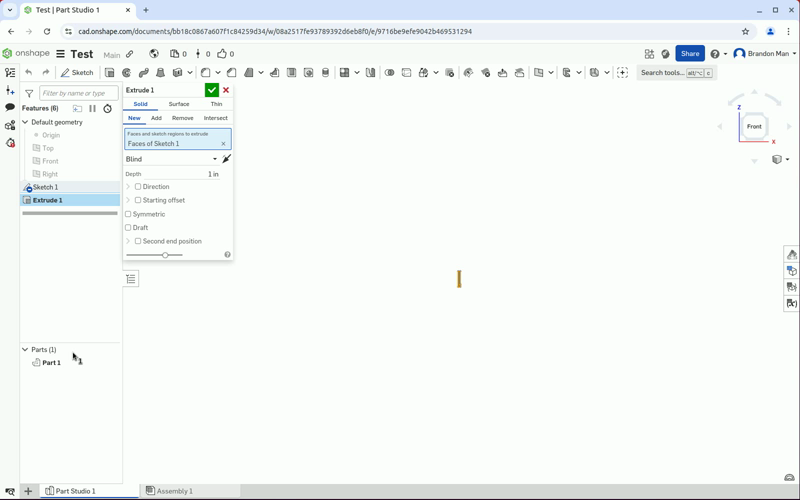
mouse_move(143, 106)
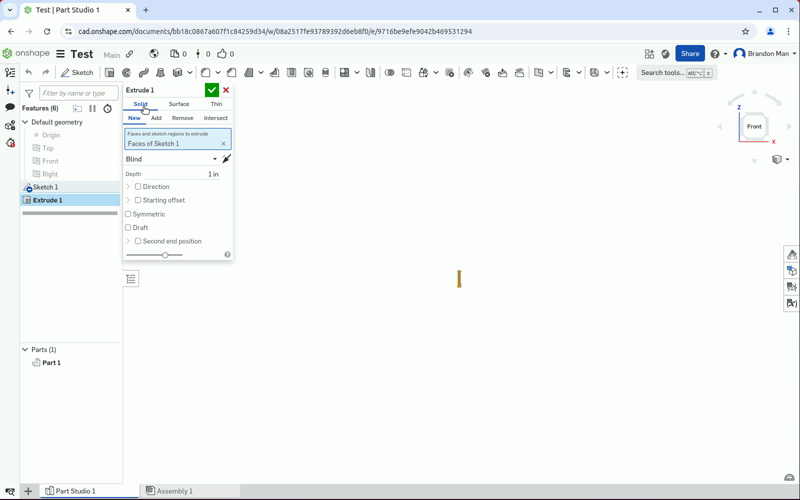
click(143, 106)
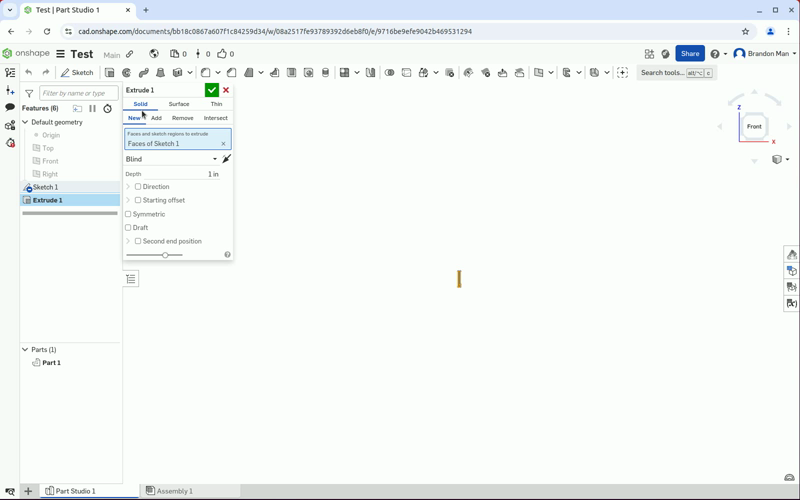
mouse_move(137, 120)
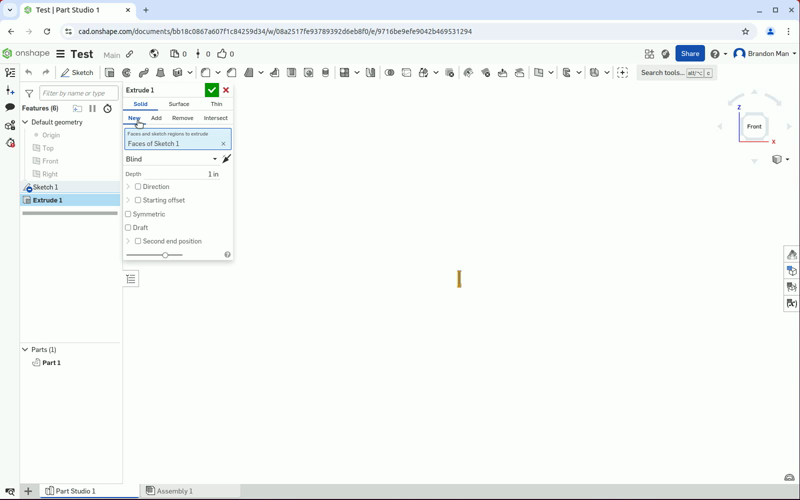
click(137, 120)
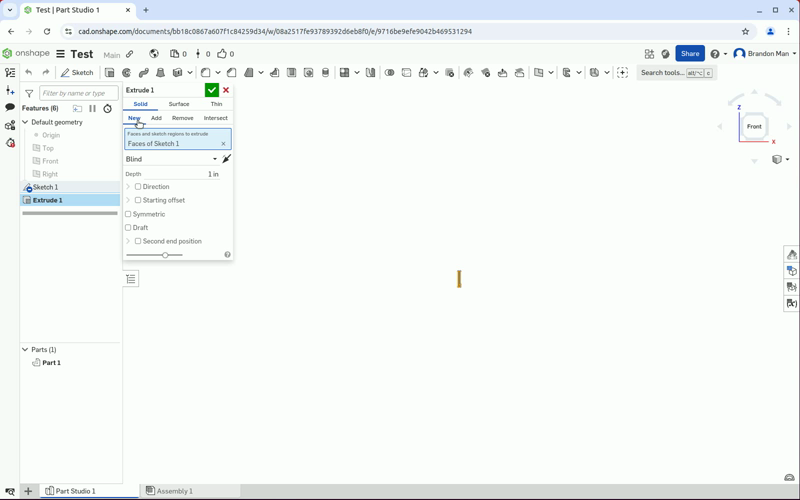
key(tab, 4)
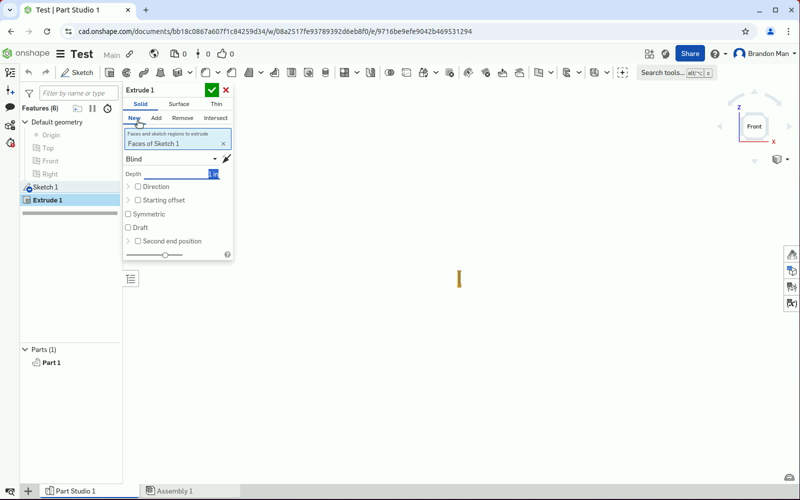
text(14.202)
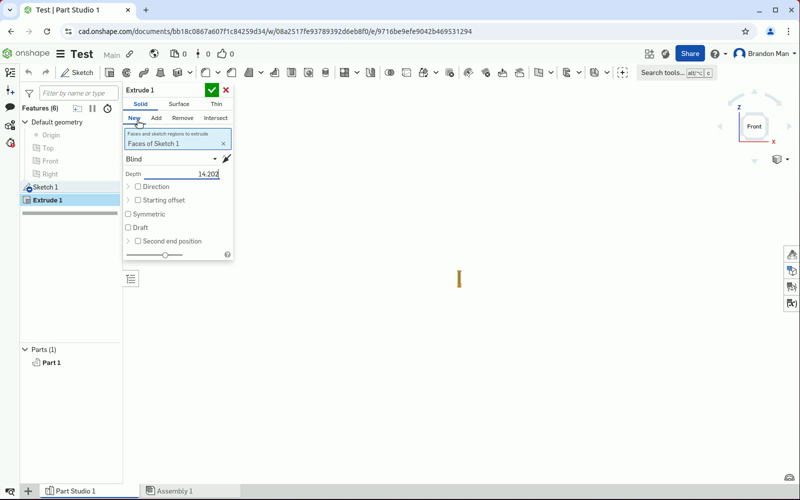
key(enter)
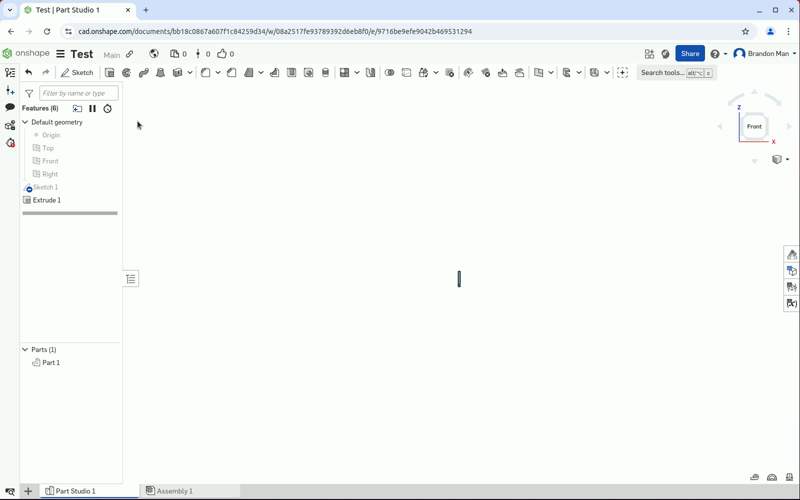
key(shift+h)
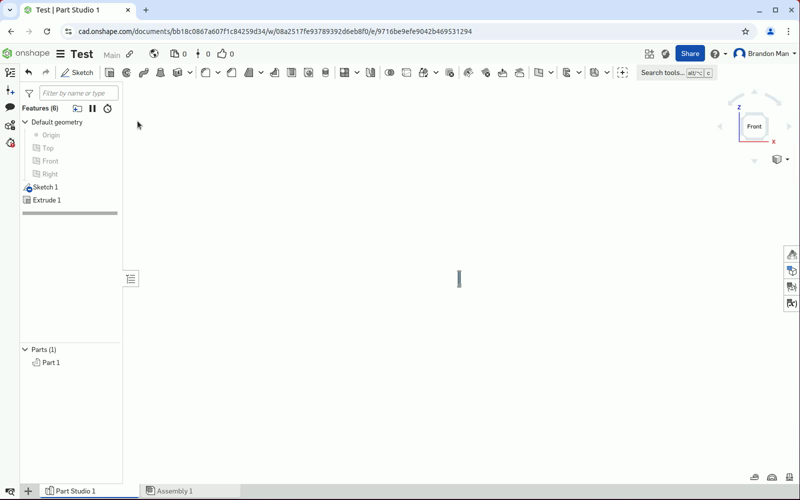
key(shift+h)
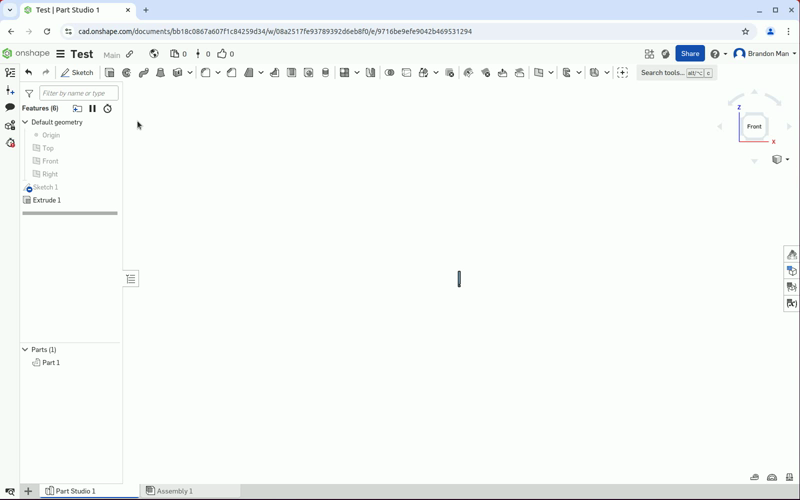
mouse_move(73, 189)
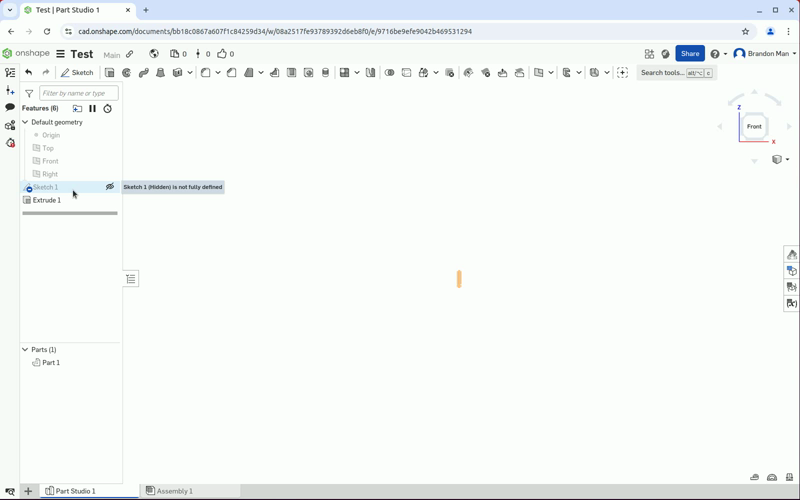
click(73, 189)
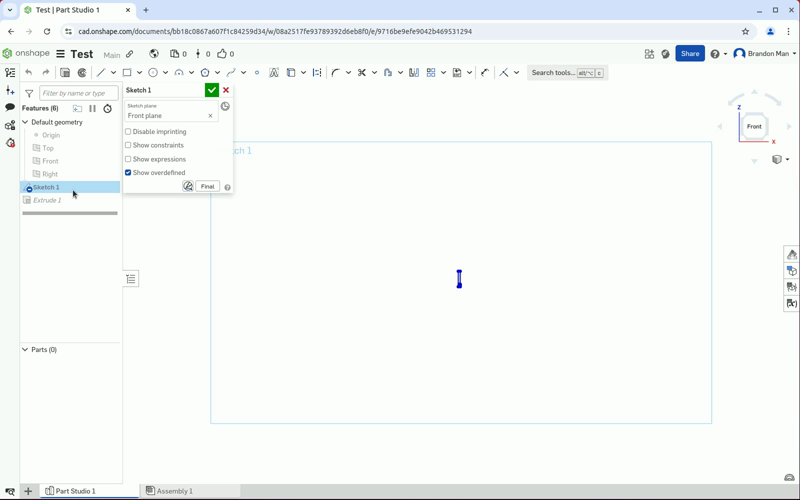
mouse_move(229, 92)
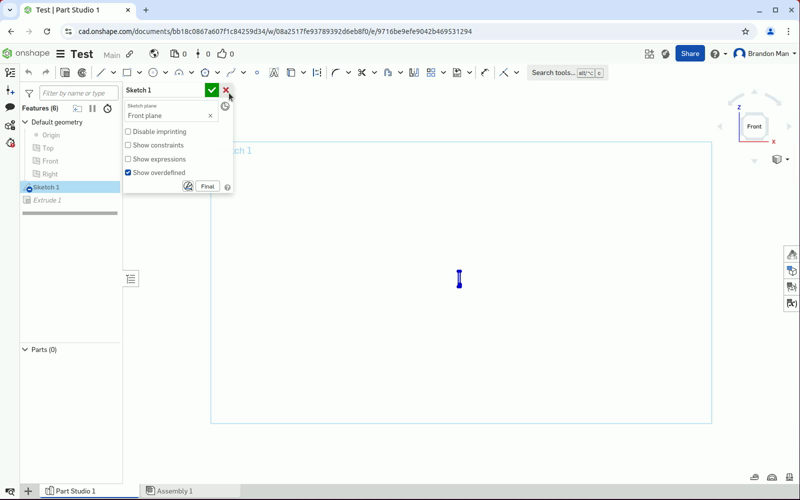
click(229, 92)
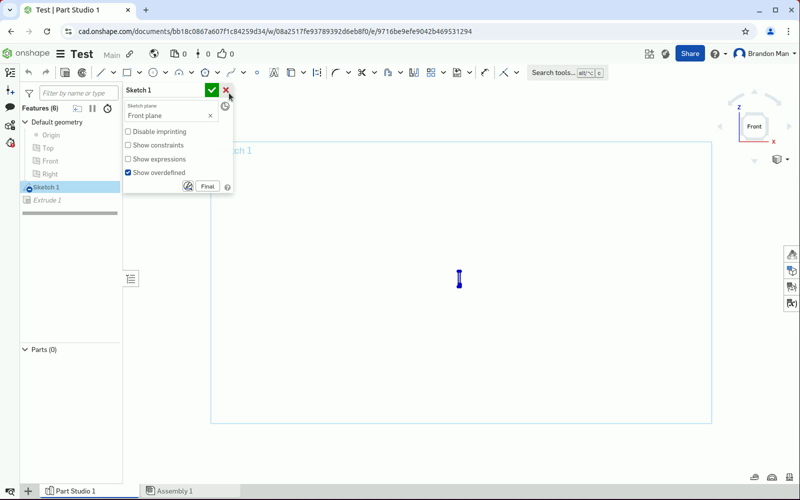
key(shift+s)
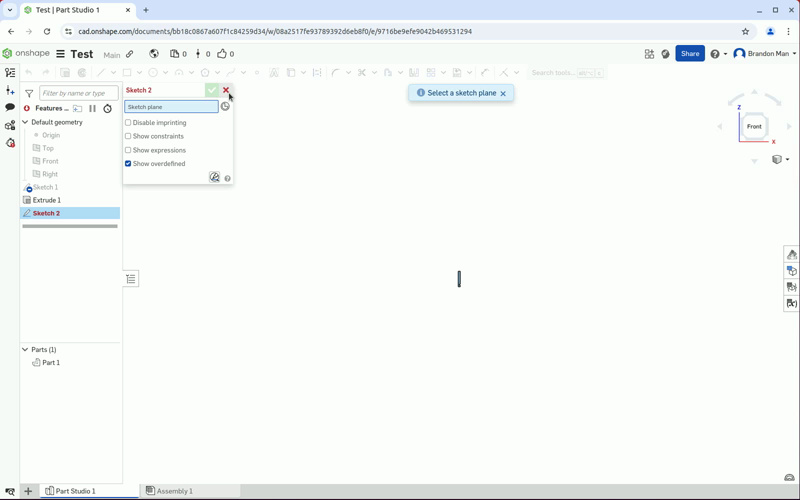
mouse_move(73, 163)
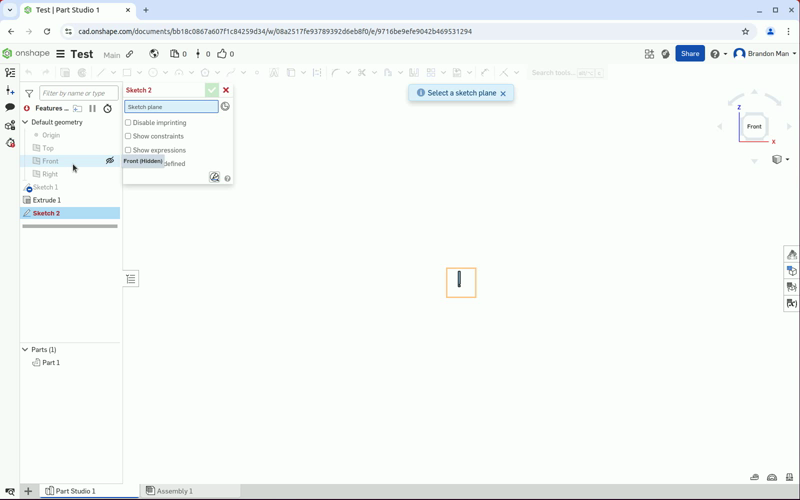
click(73, 163)
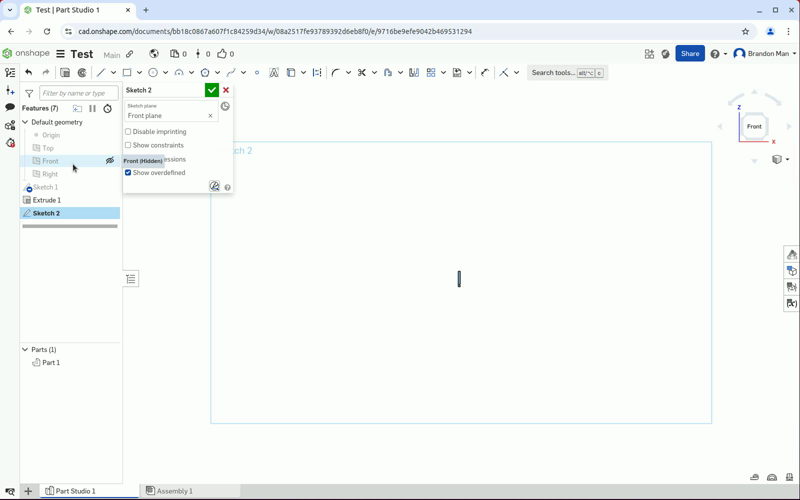
mouse_move(73, 352)
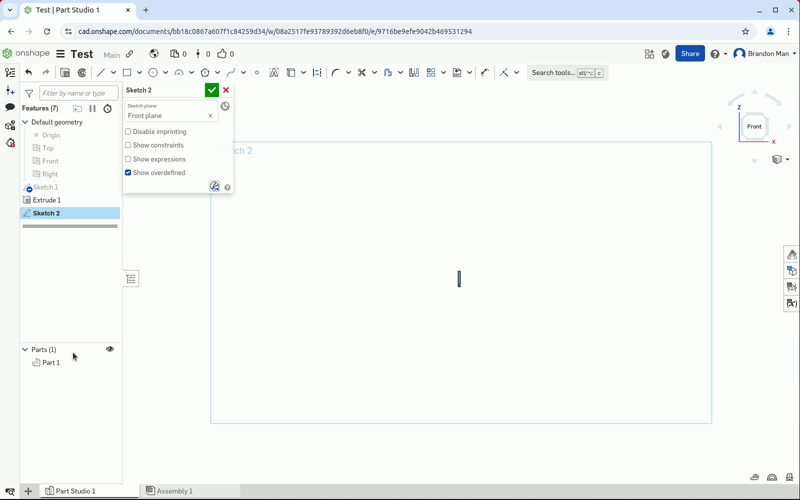
key(y)
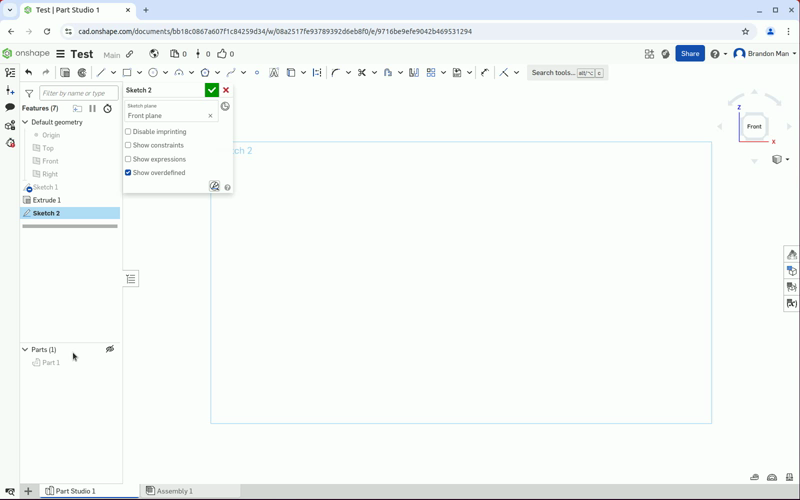
key(l)
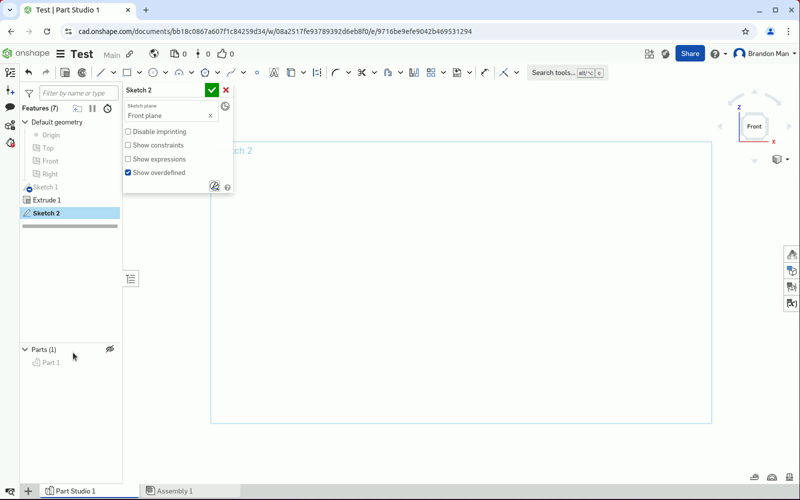
key_down(shift)
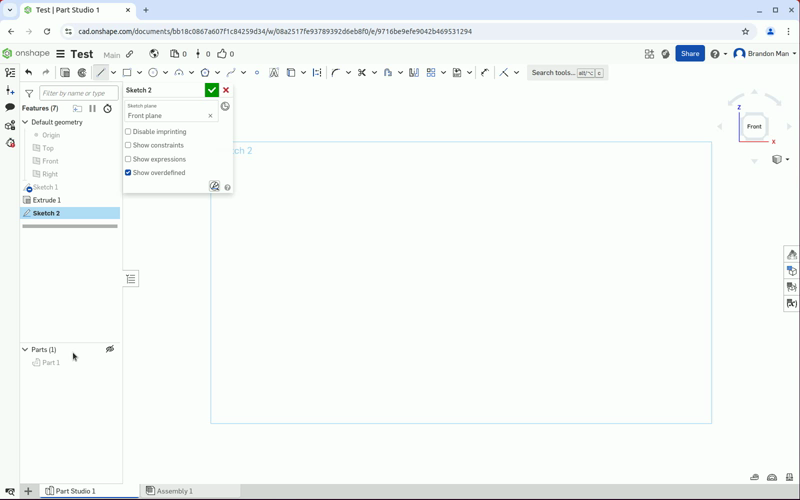
mouse_move(459, 292)
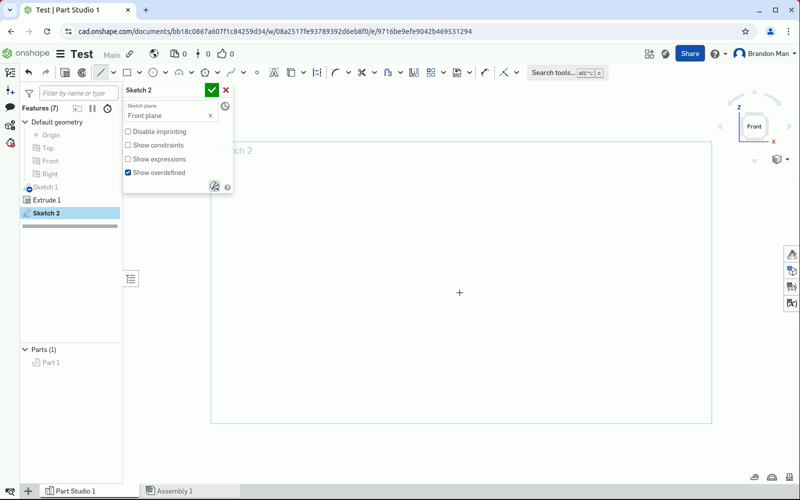
click(459, 292)
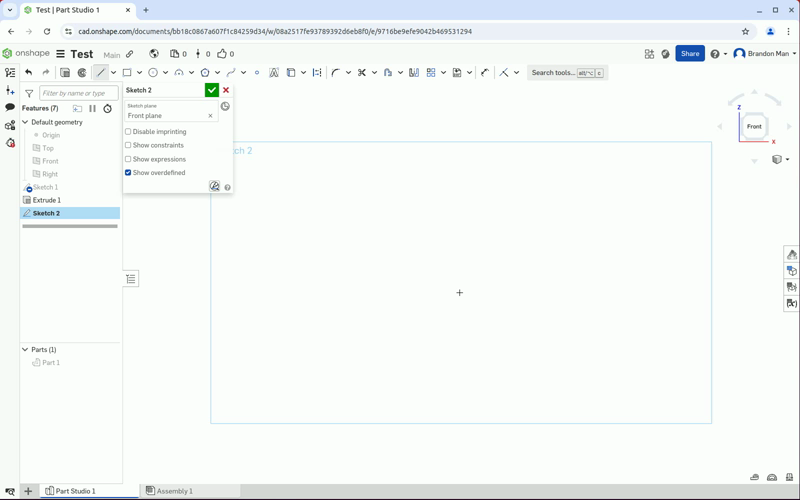
key_up(shift)
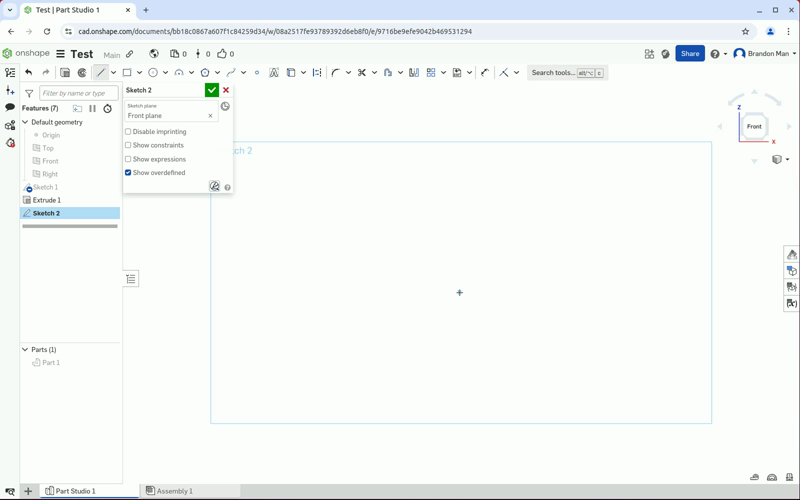
key_down(shift)
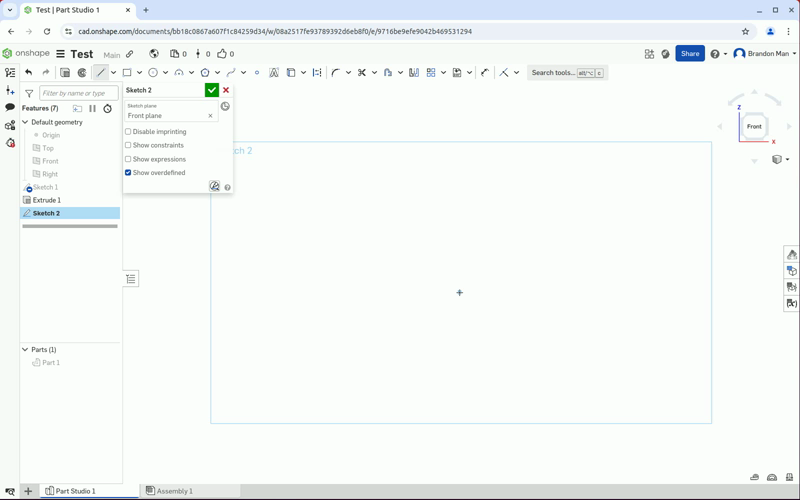
mouse_move(561, 292)
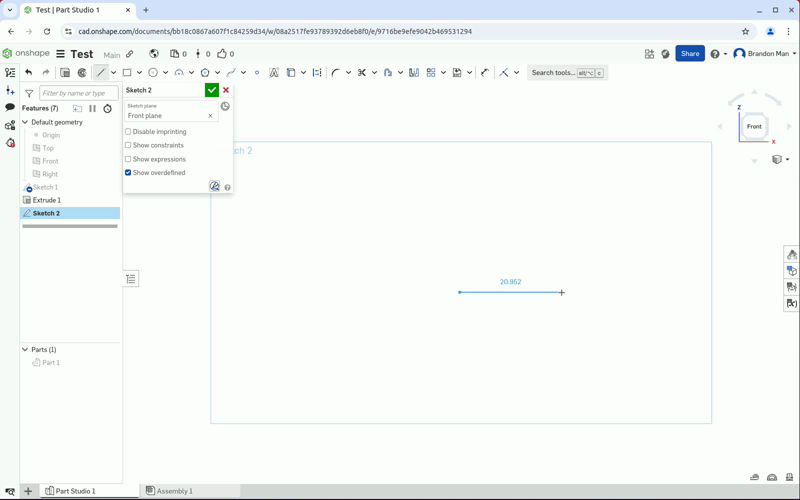
click(561, 292)
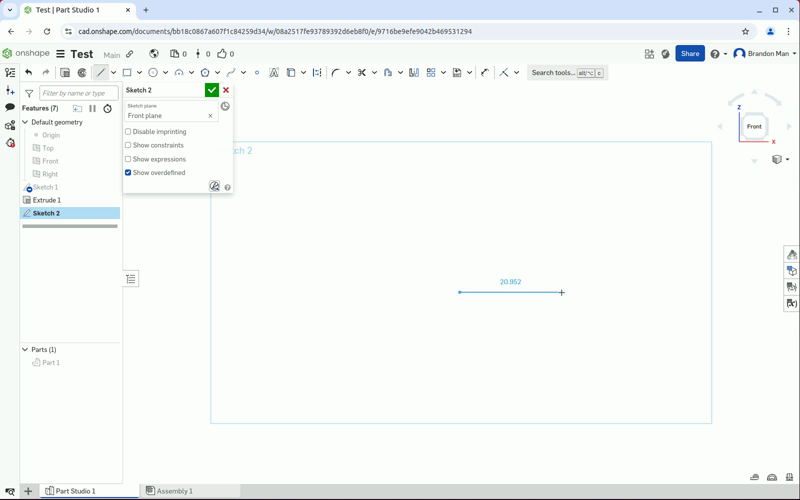
key_up(shift)
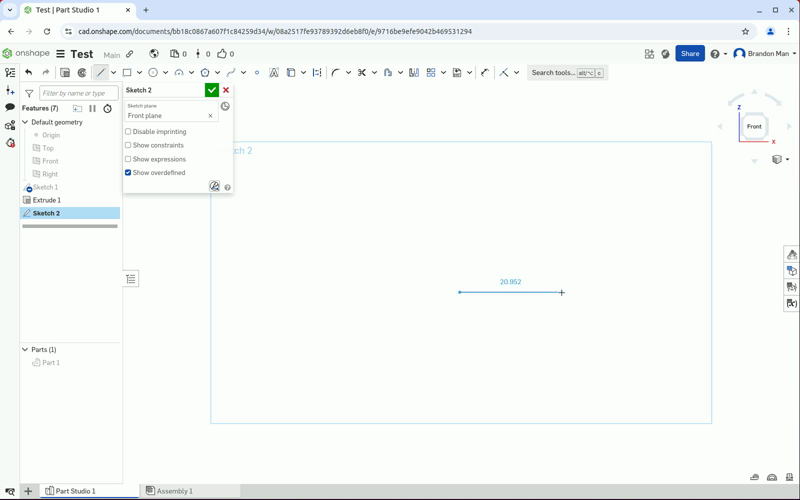
key_down(shift)
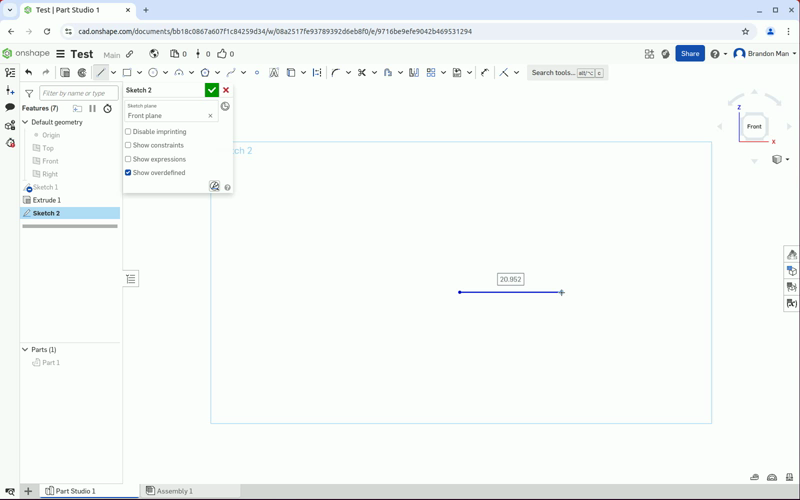
mouse_move(589, 292)
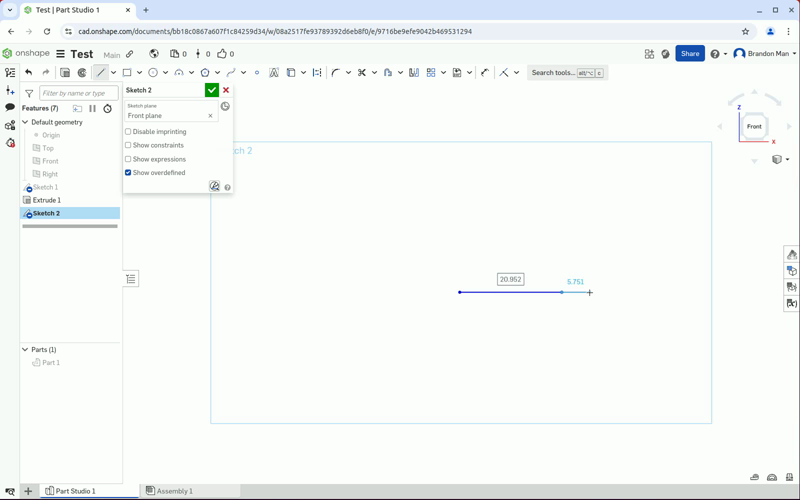
mouse_move(561, 291)
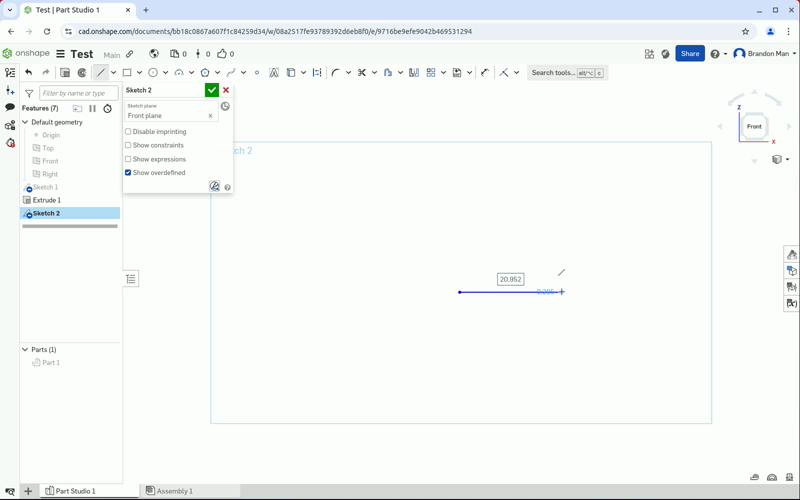
scroll(6)
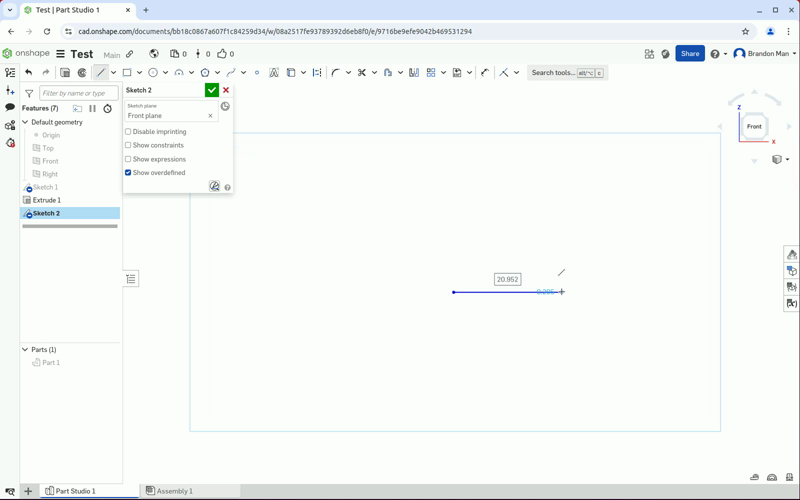
scroll(6)
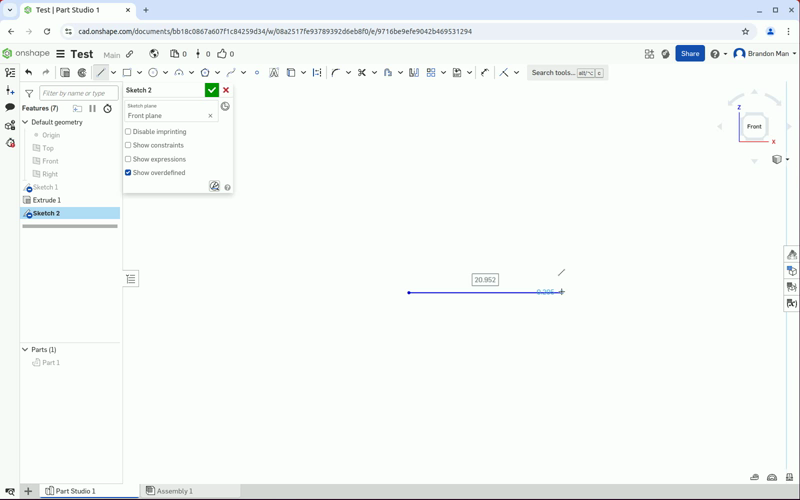
scroll(6)
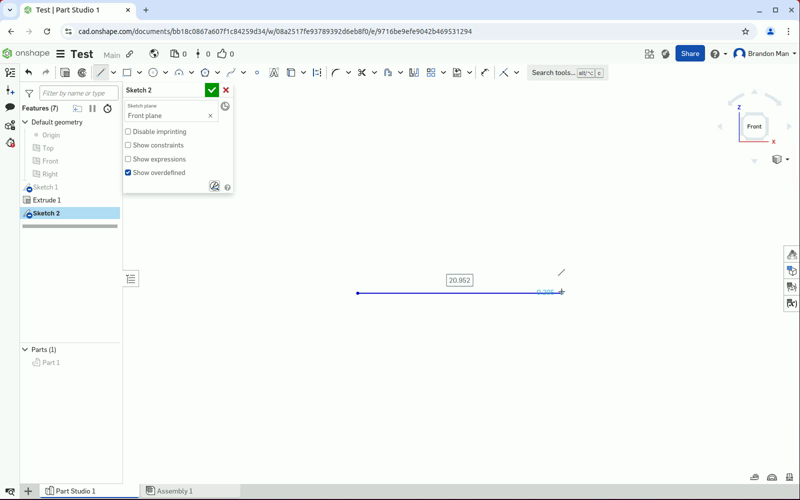
scroll(6)
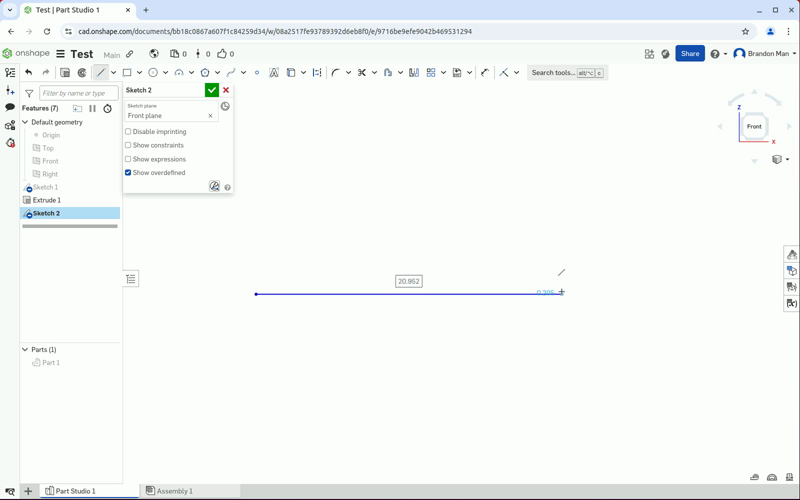
scroll(6)
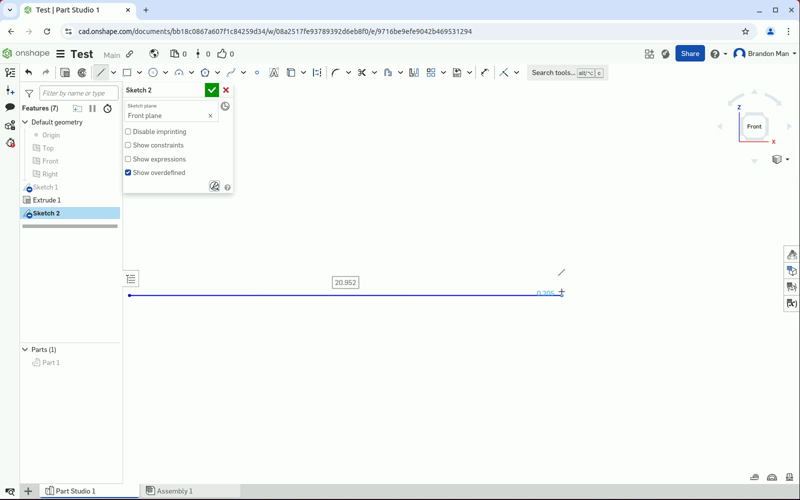
scroll(6)
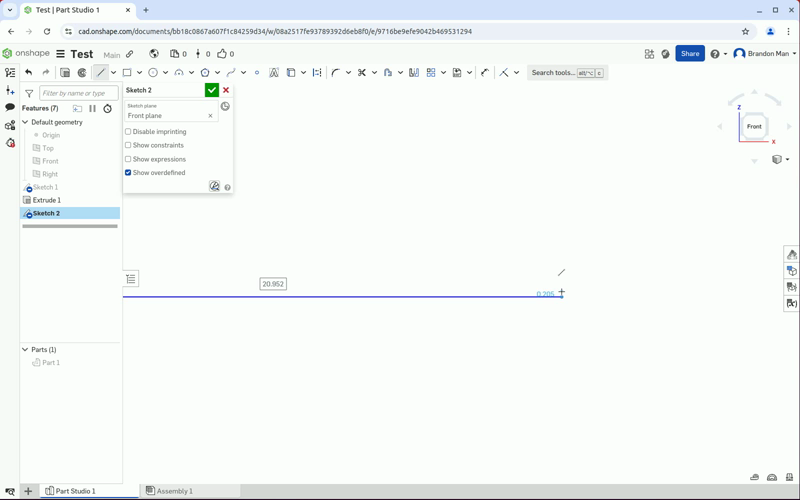
scroll(6)
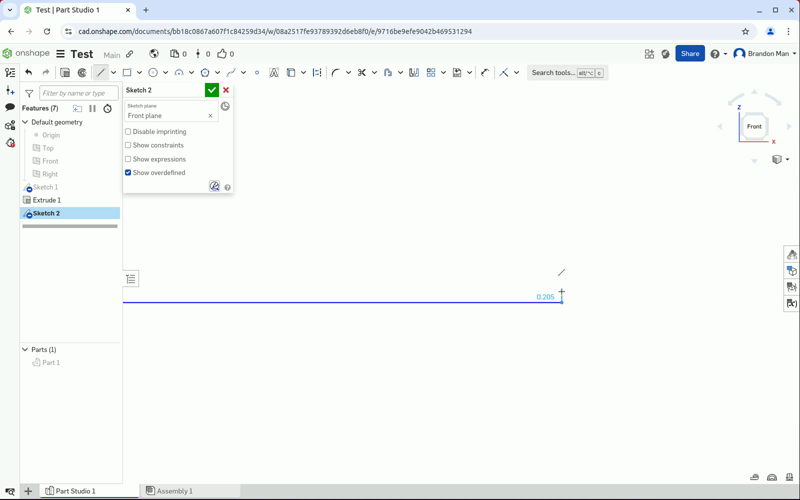
click(561, 291)
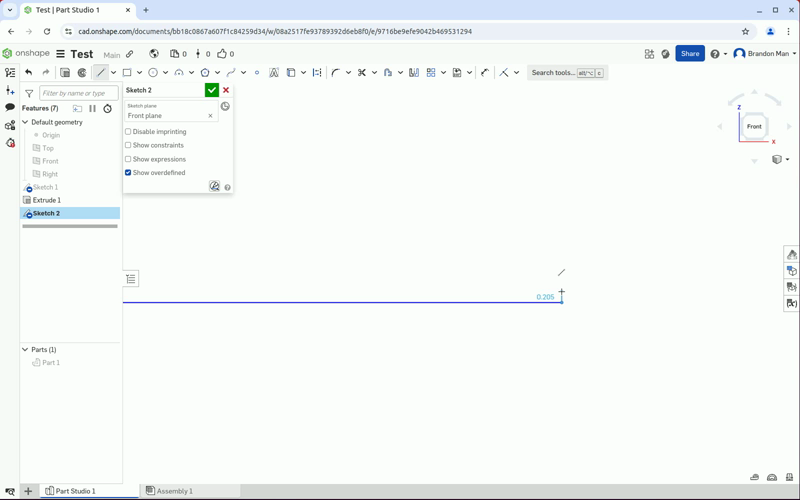
scroll(-6)
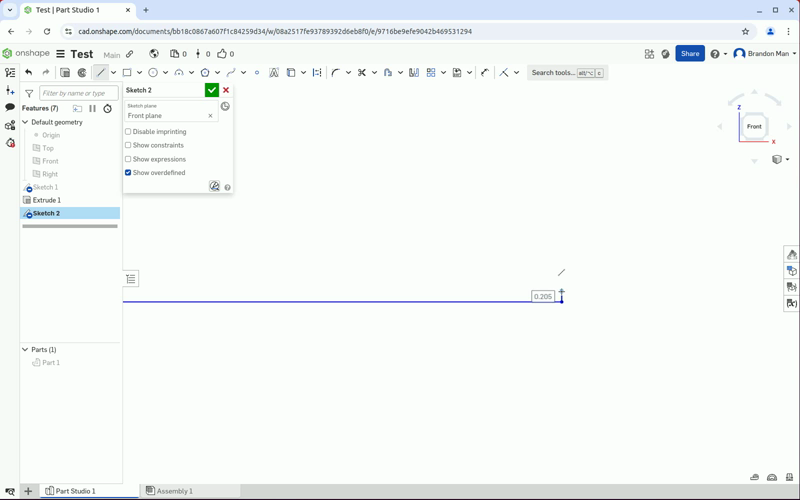
scroll(-6)
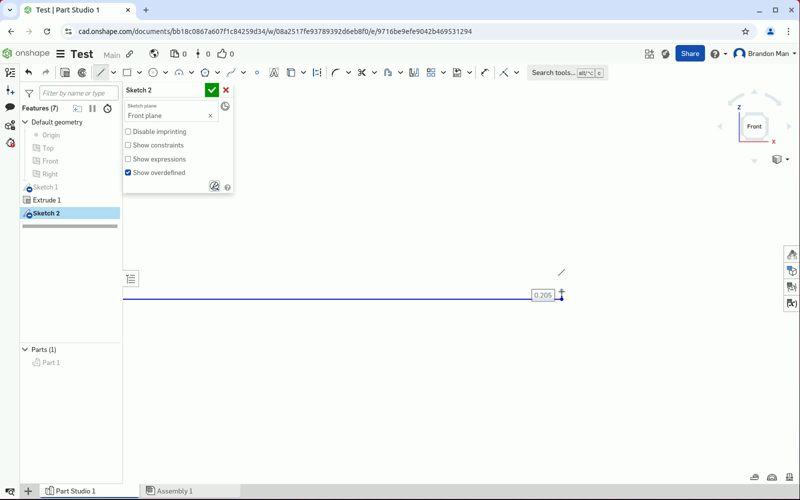
scroll(-6)
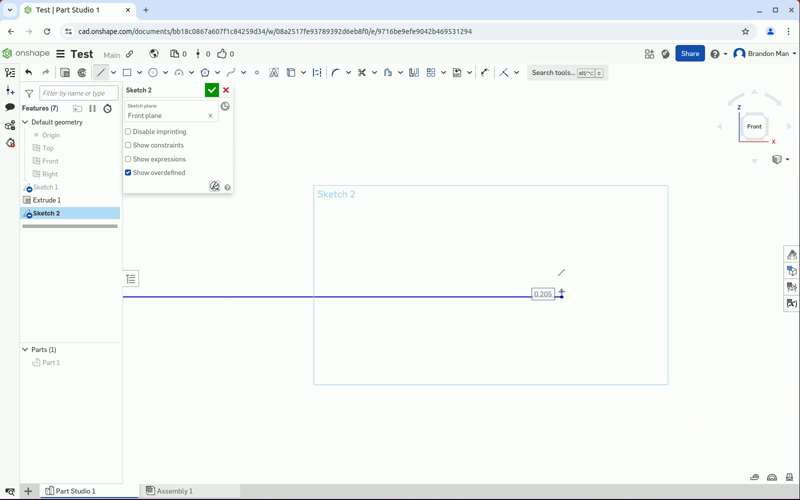
scroll(-6)
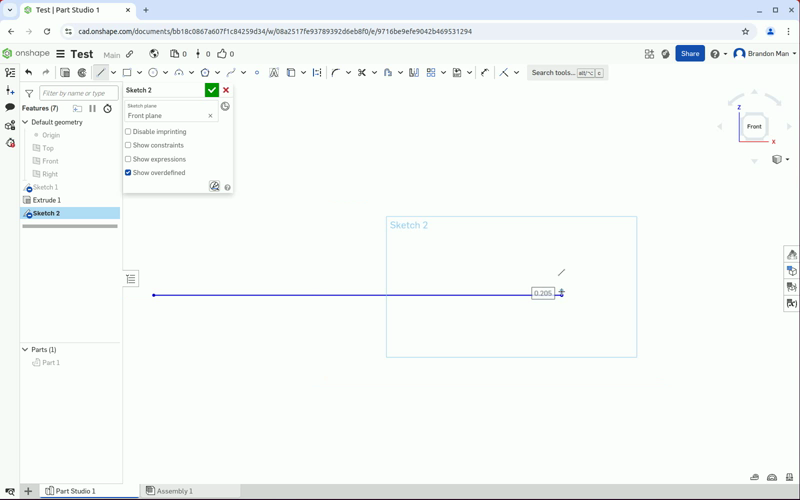
scroll(-6)
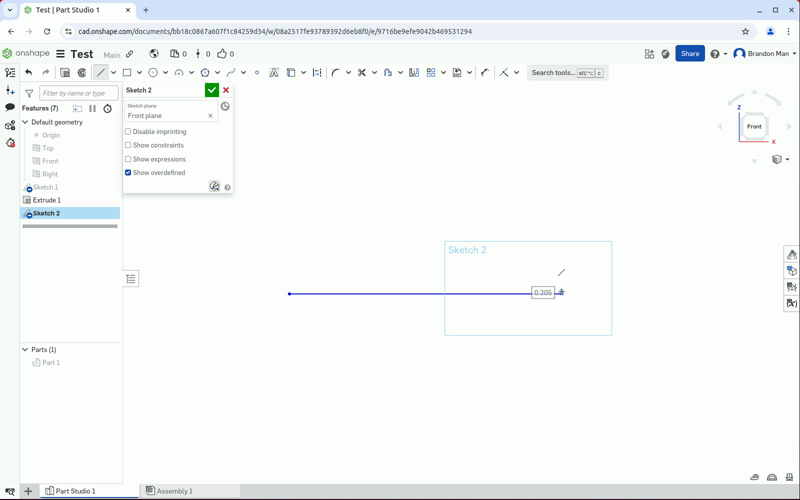
scroll(-6)
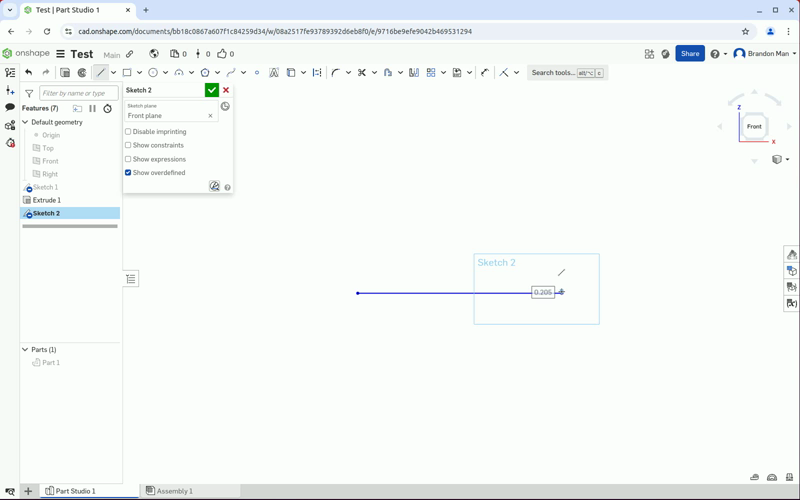
scroll(-6)
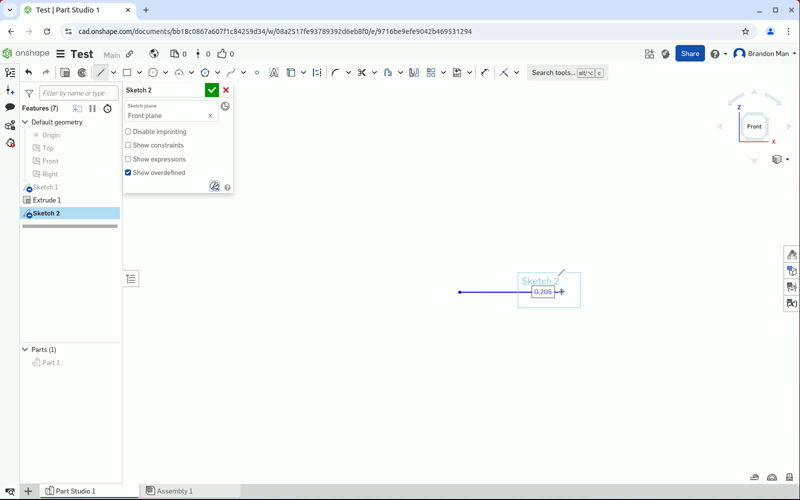
key_up(shift)
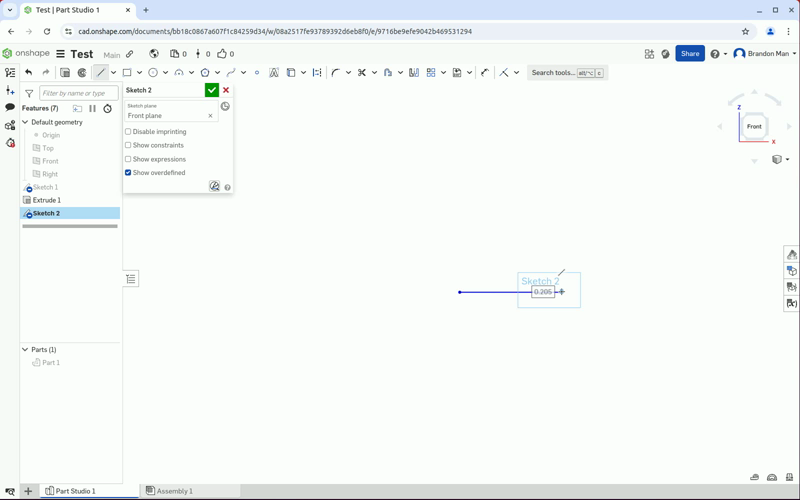
key_down(shift)
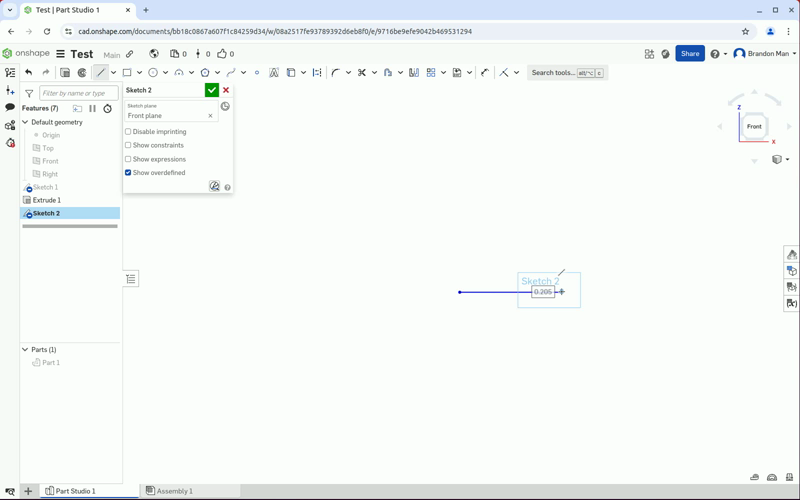
mouse_move(459, 291)
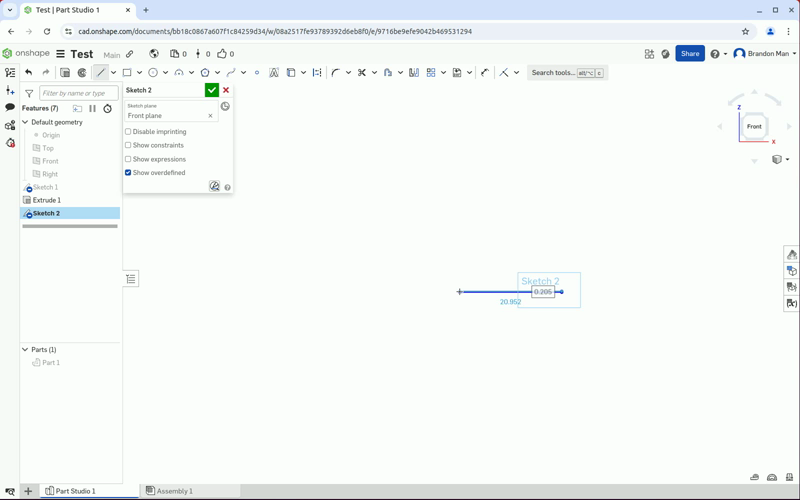
scroll(6)
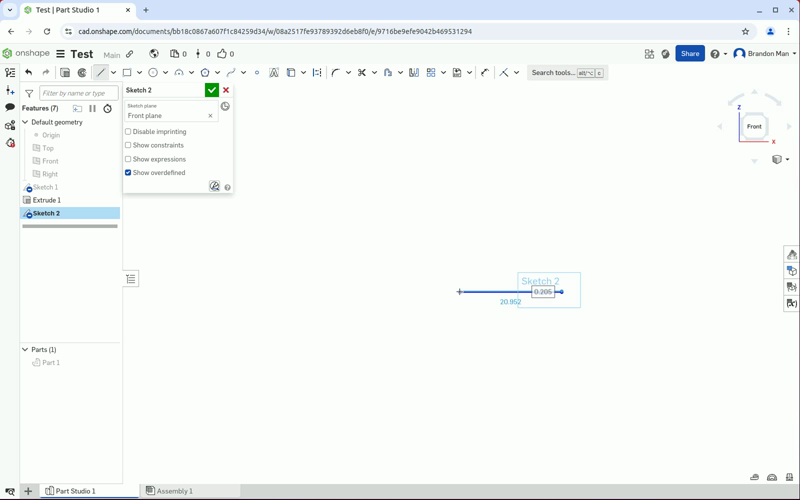
scroll(6)
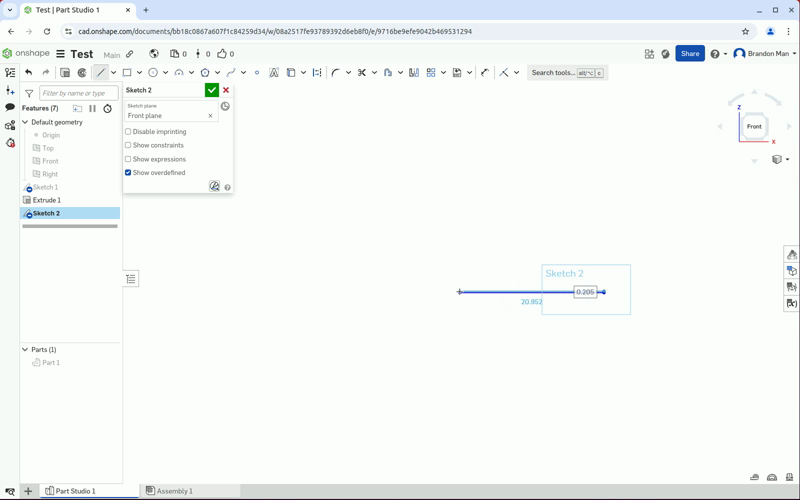
scroll(6)
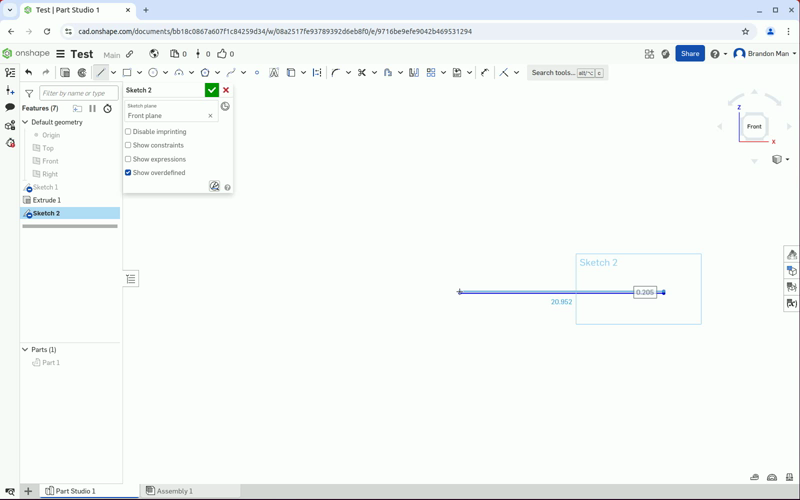
scroll(6)
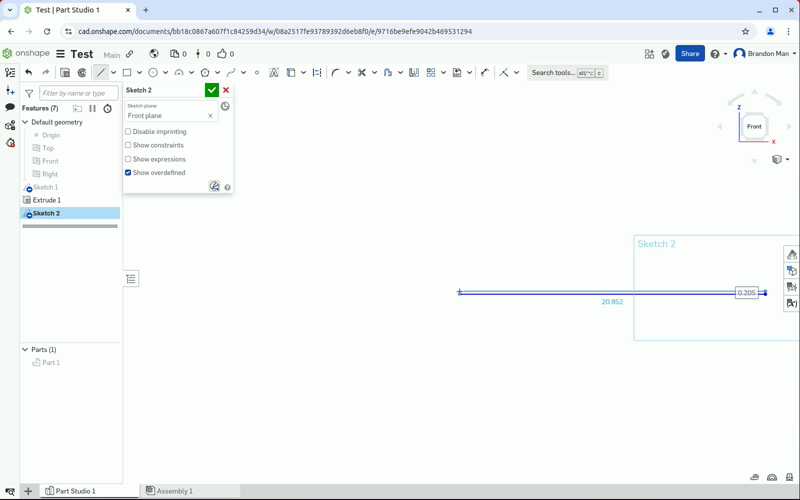
scroll(6)
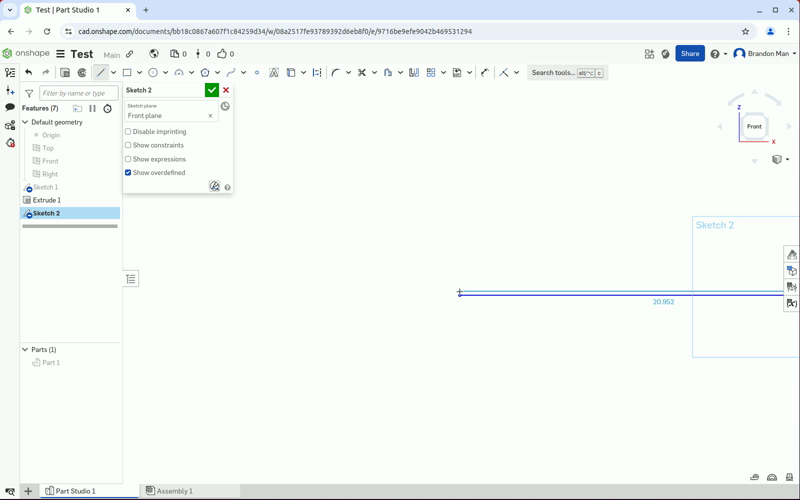
scroll(6)
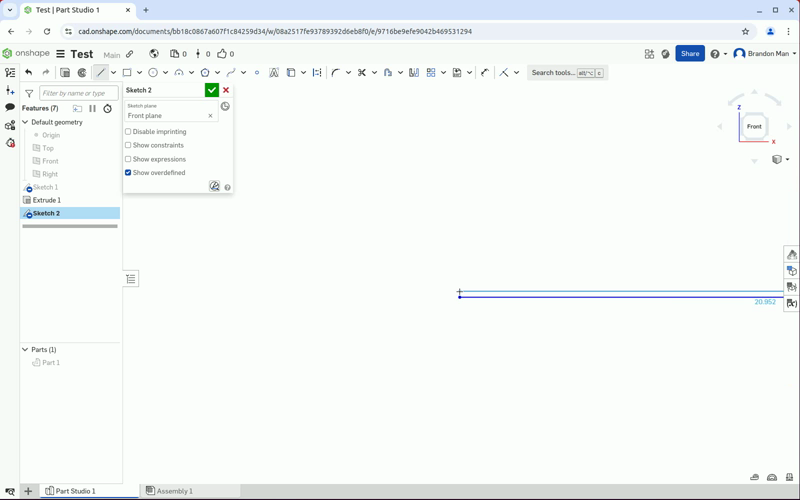
scroll(6)
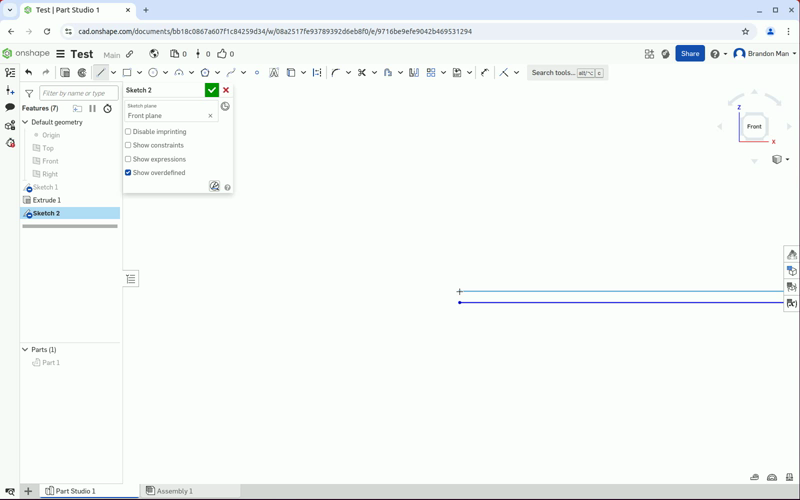
click(459, 291)
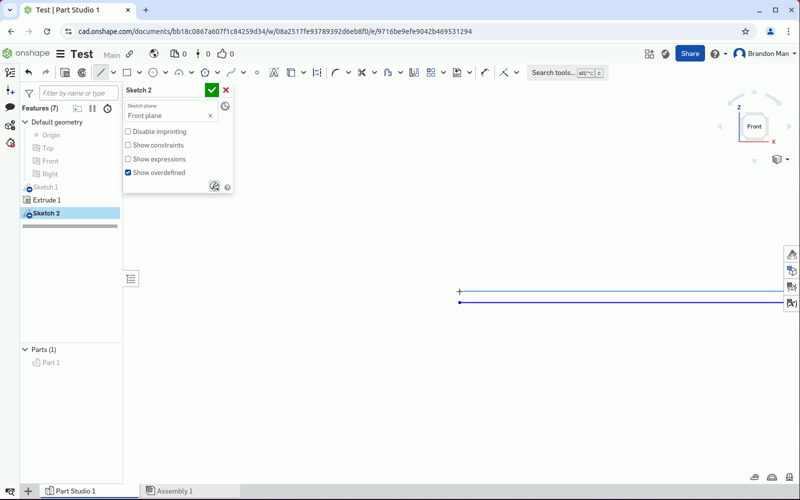
scroll(-6)
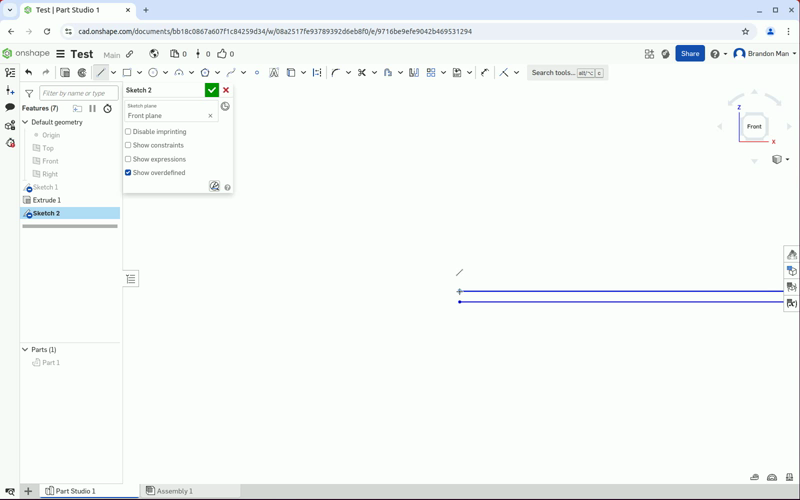
scroll(-6)
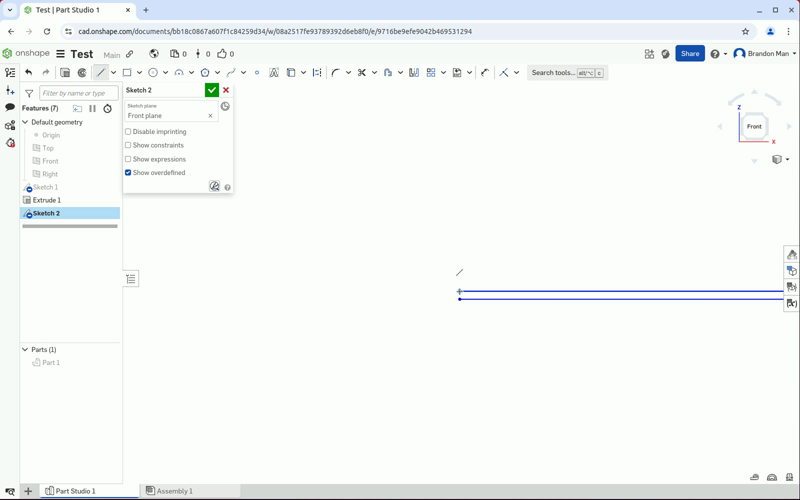
scroll(-6)
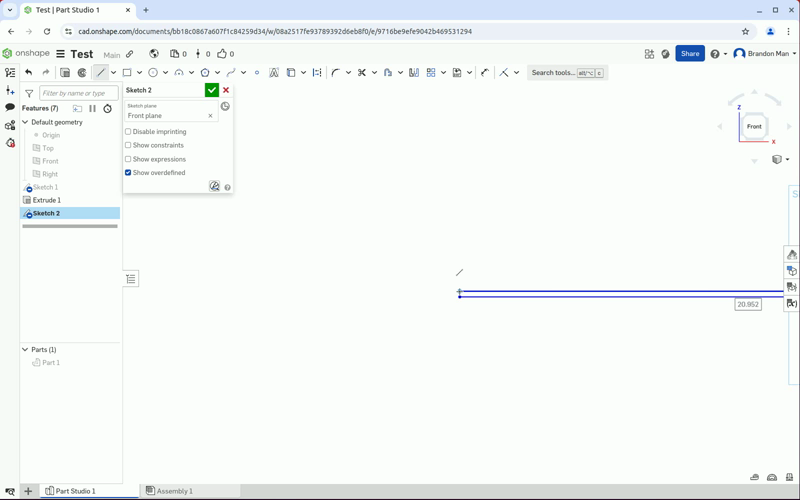
scroll(-6)
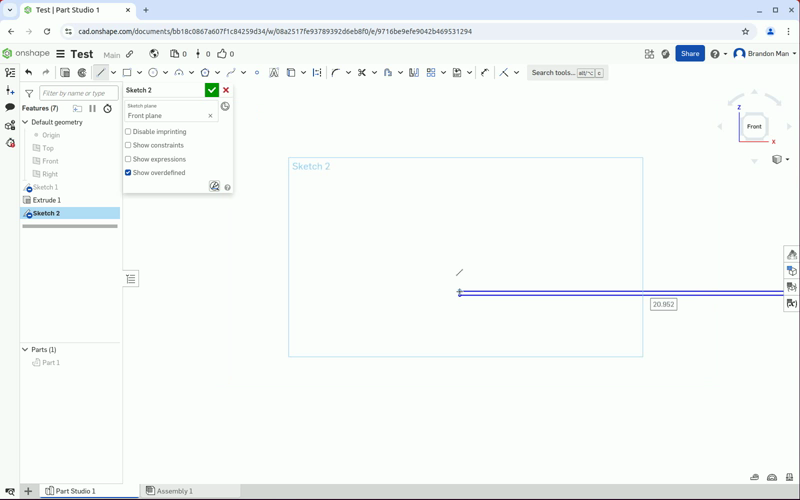
scroll(-6)
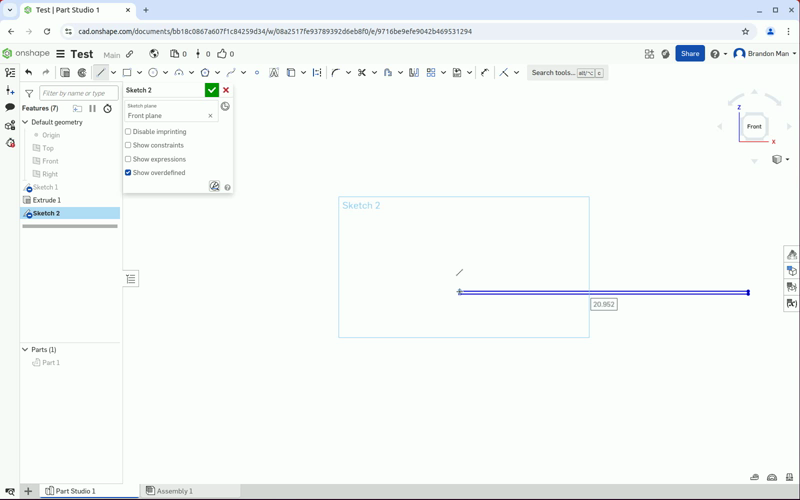
scroll(-6)
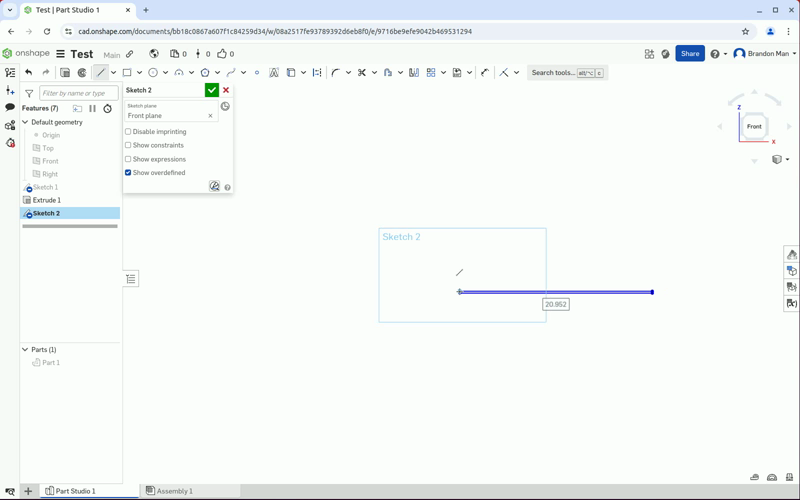
scroll(-6)
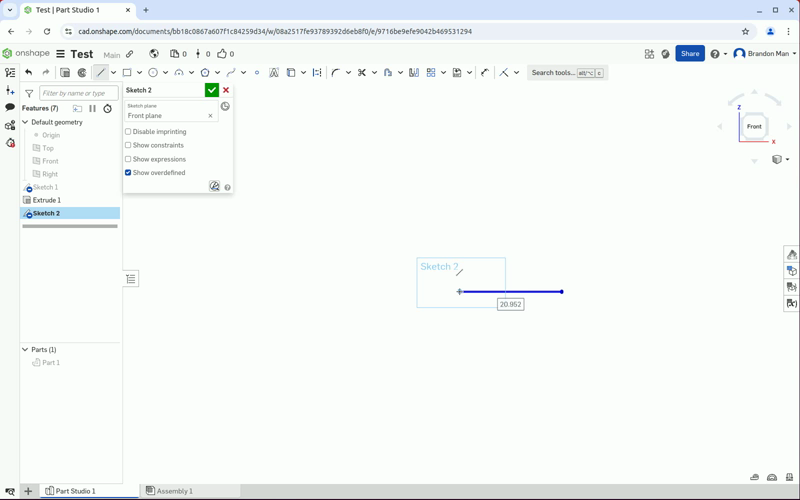
key_up(shift)
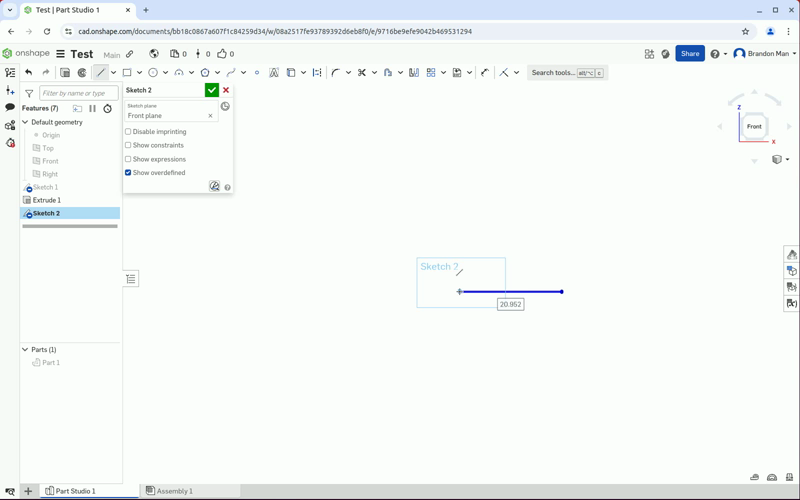
mouse_move(489, 291)
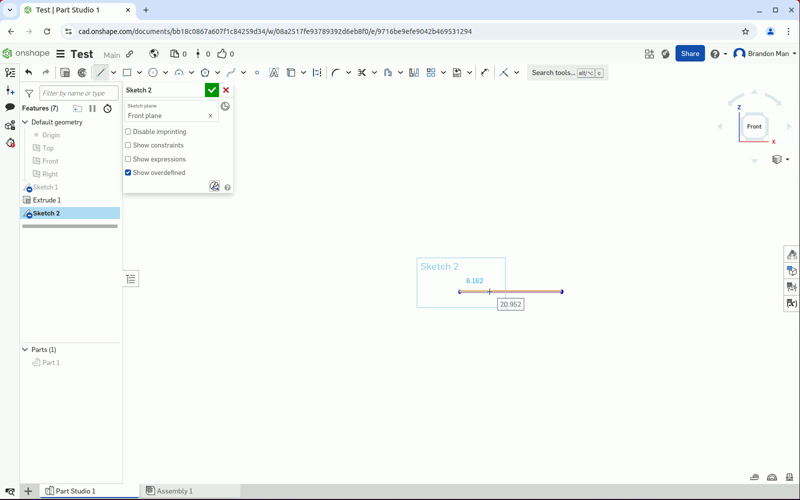
key_down(shift)
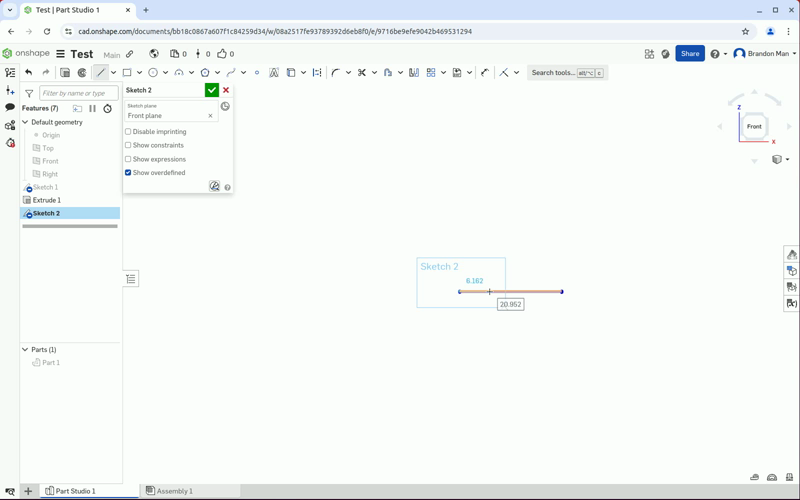
mouse_move(459, 292)
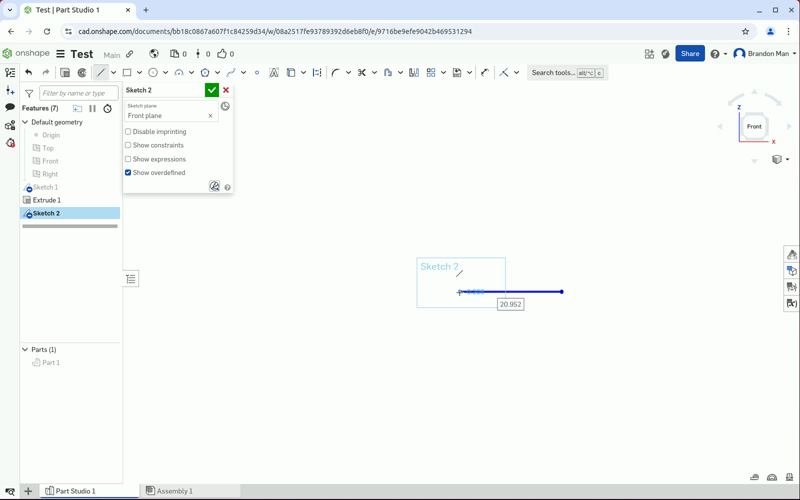
scroll(6)
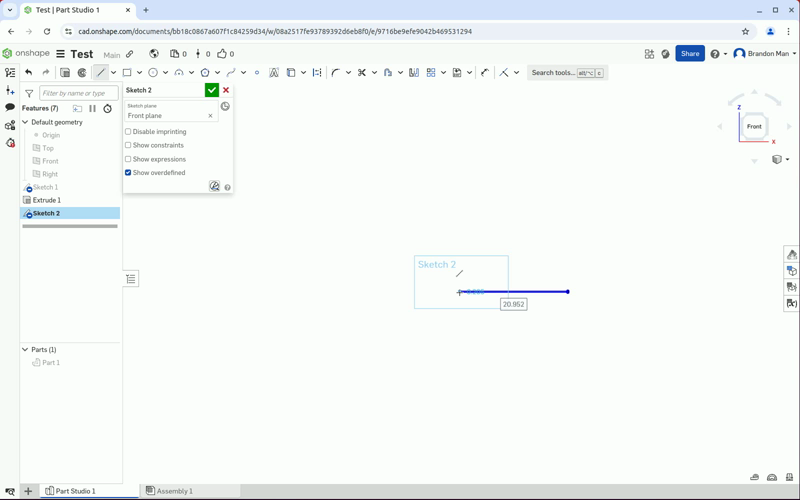
scroll(6)
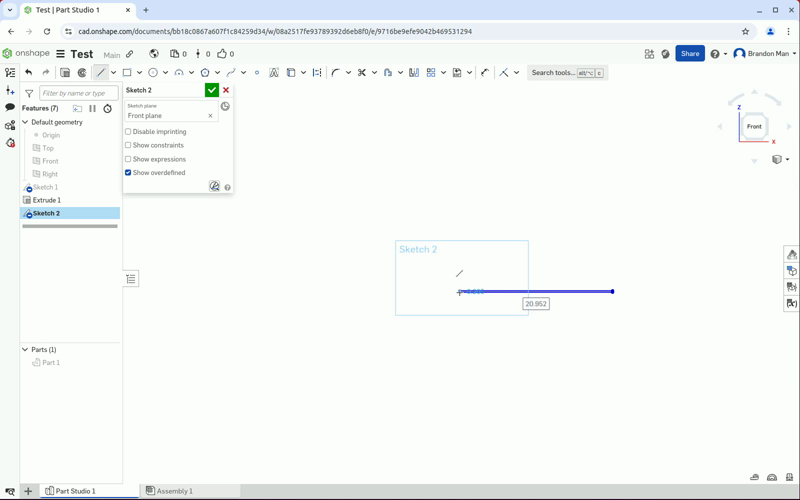
scroll(6)
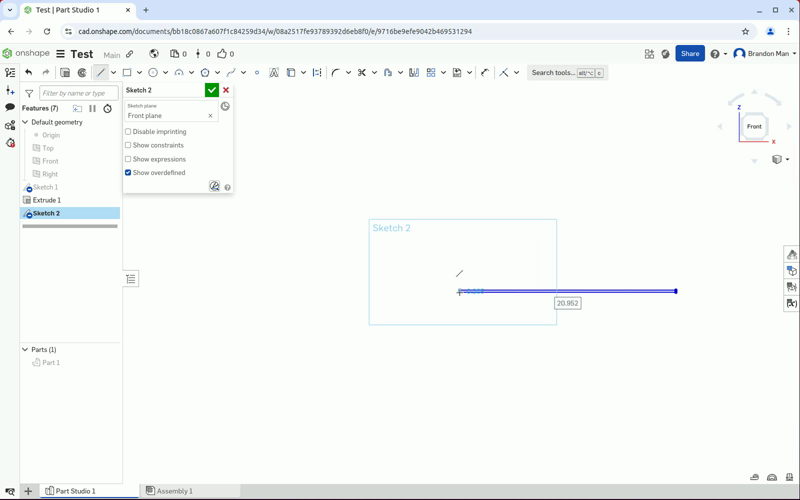
scroll(6)
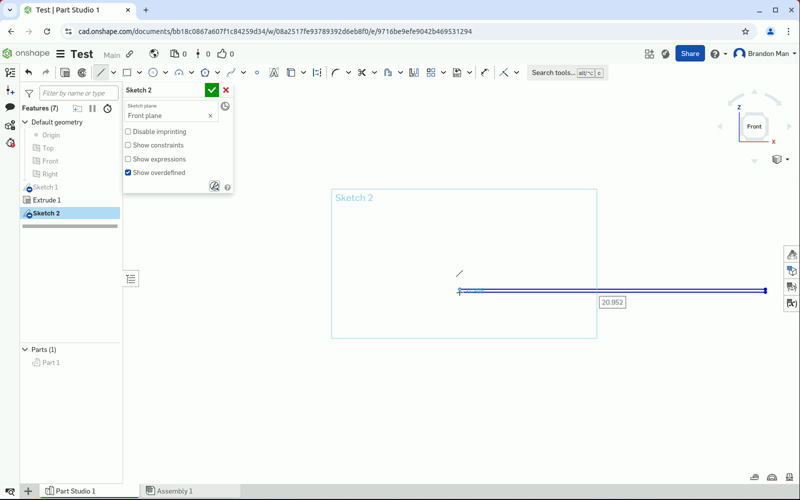
scroll(6)
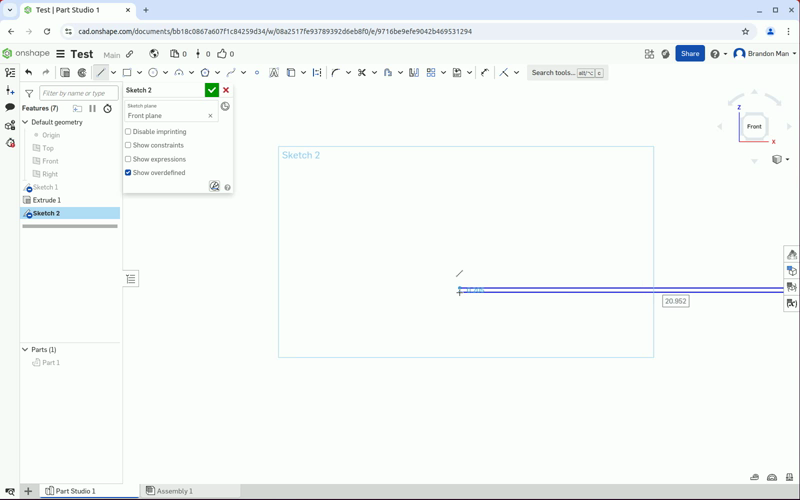
scroll(6)
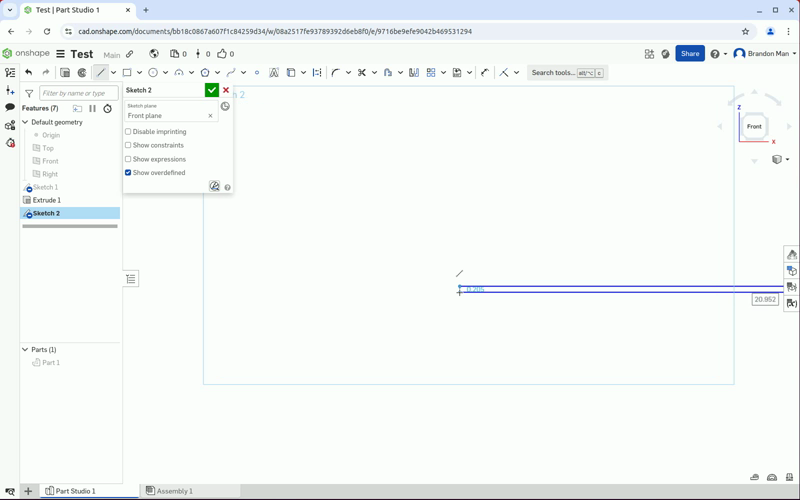
scroll(6)
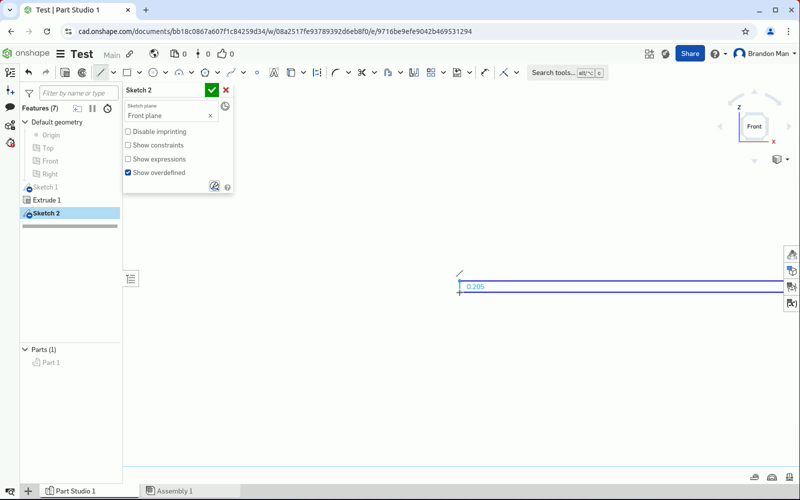
key_up(shift)
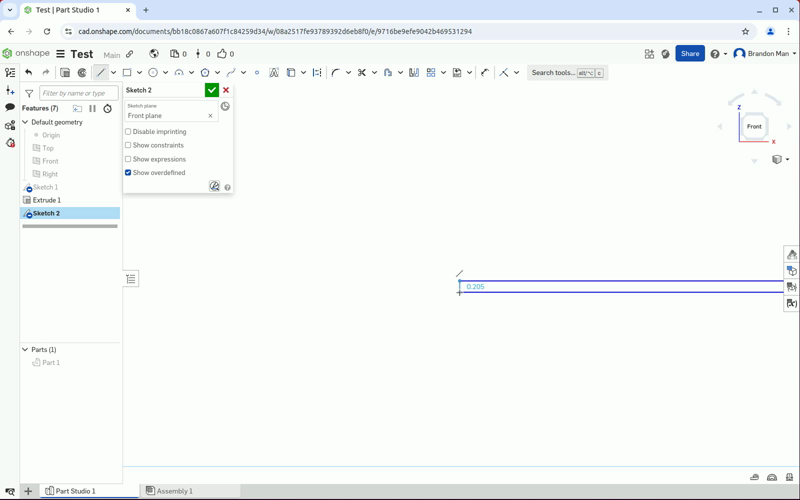
click(459, 292)
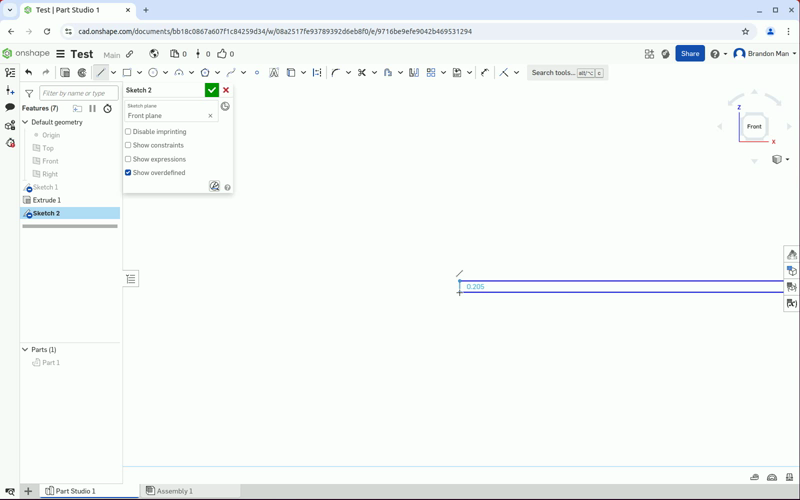
scroll(-6)
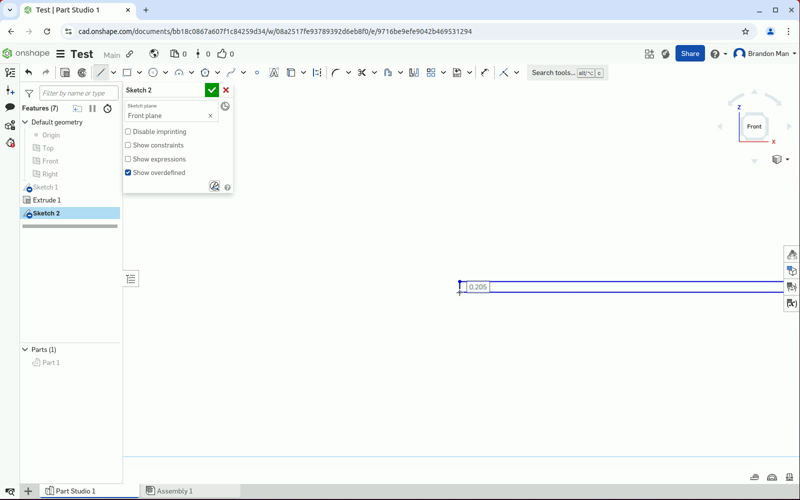
scroll(-6)
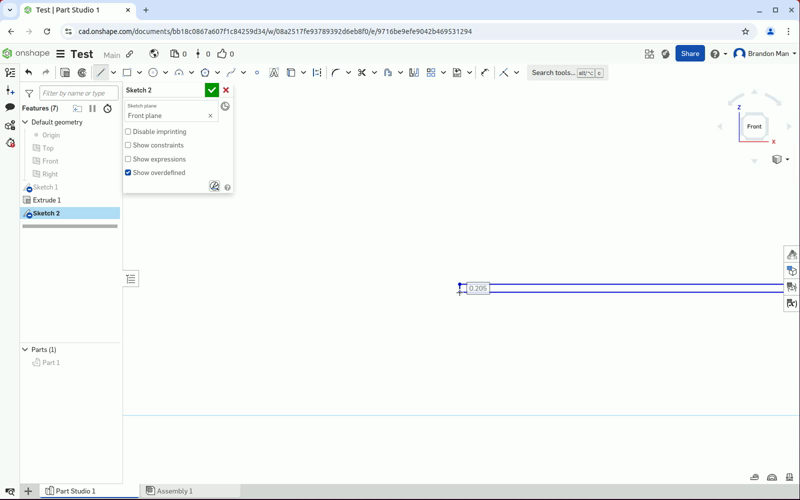
scroll(-6)
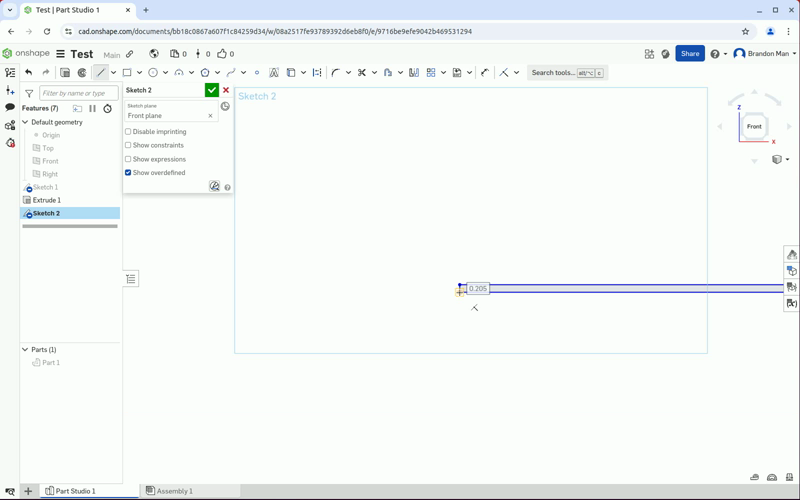
scroll(-6)
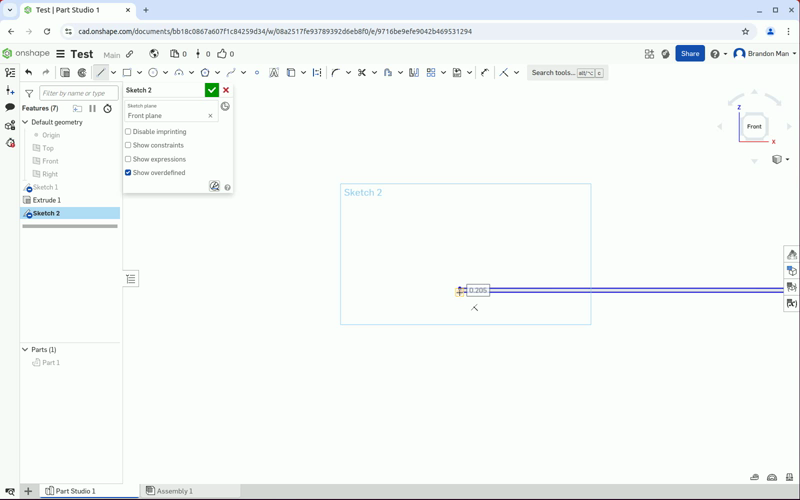
scroll(-6)
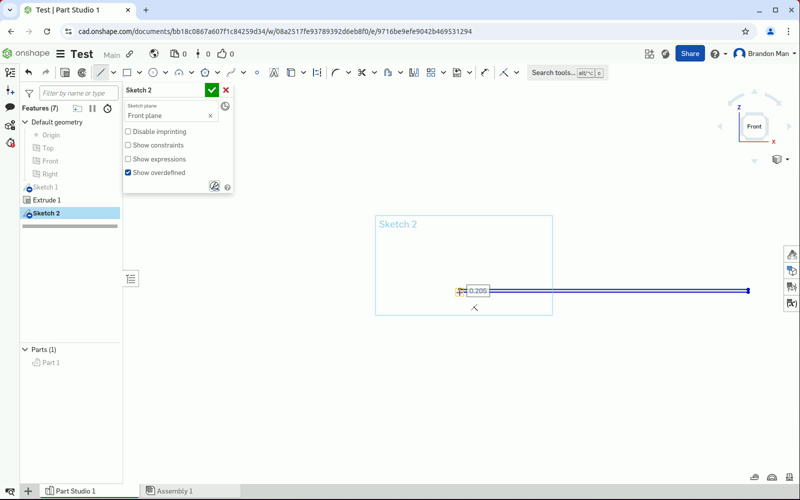
scroll(-6)
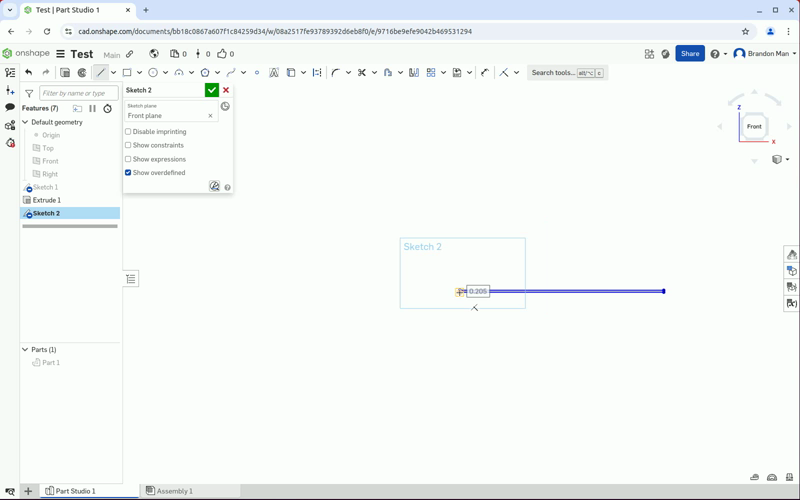
scroll(-6)
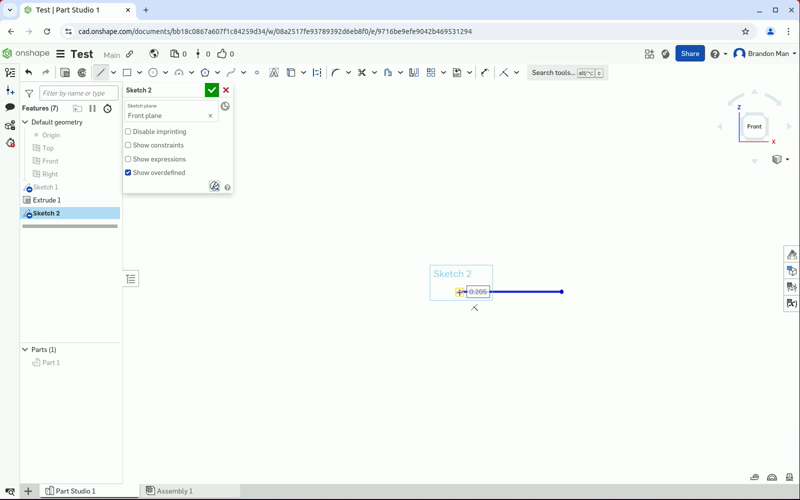
key(esc)
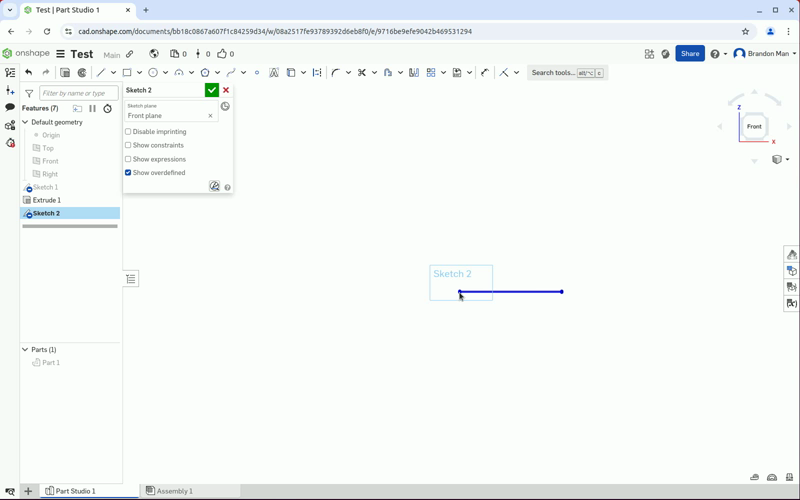
mouse_move(496, 291)
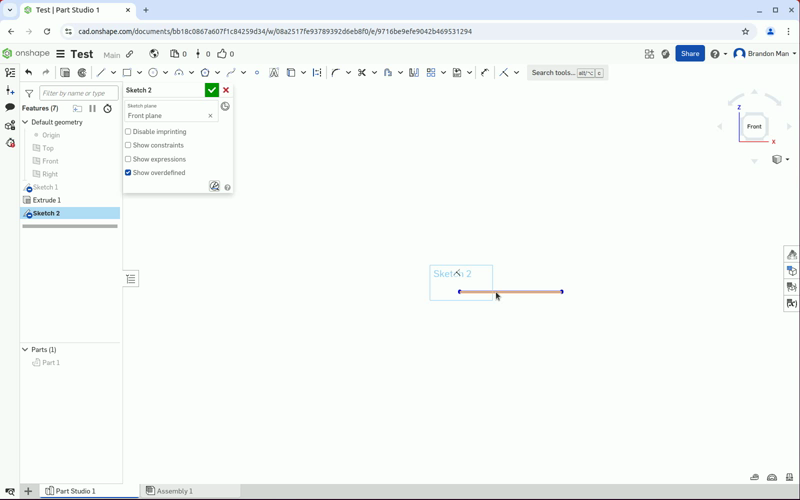
scroll(6)
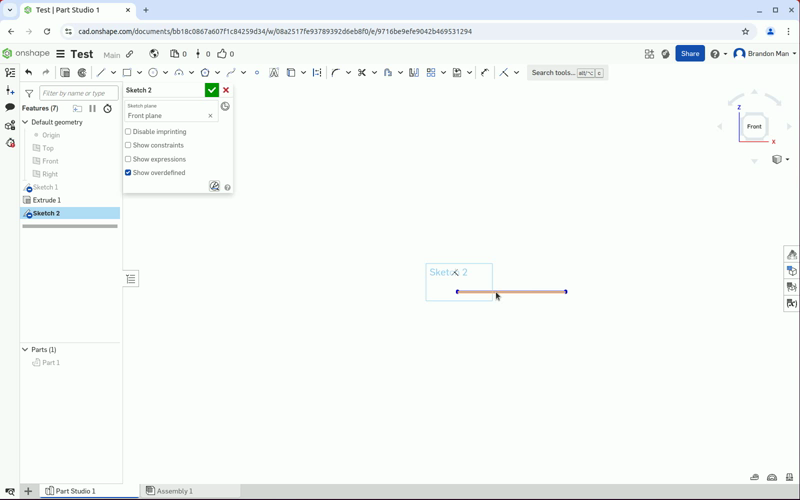
scroll(6)
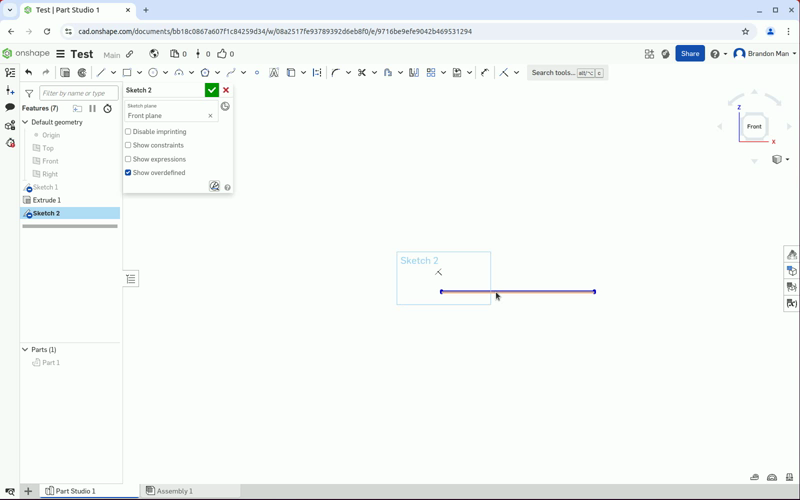
scroll(6)
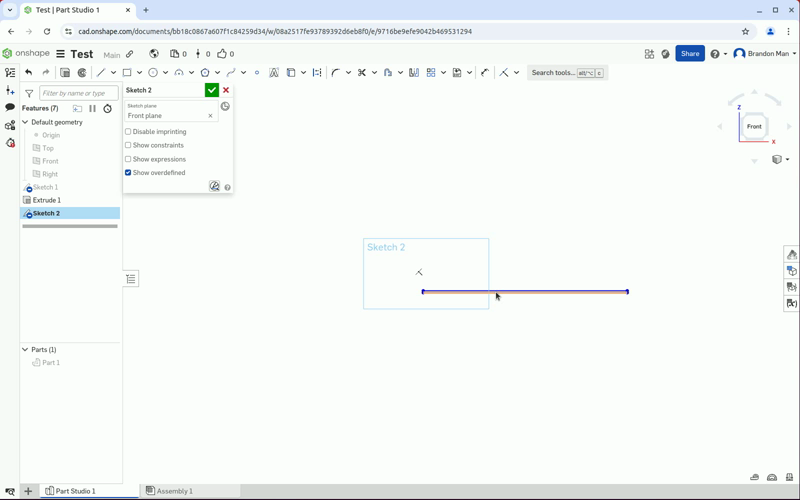
scroll(6)
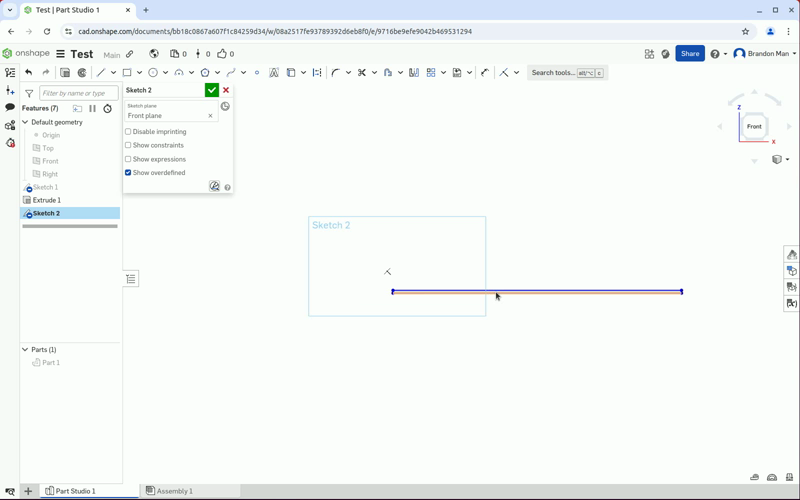
scroll(6)
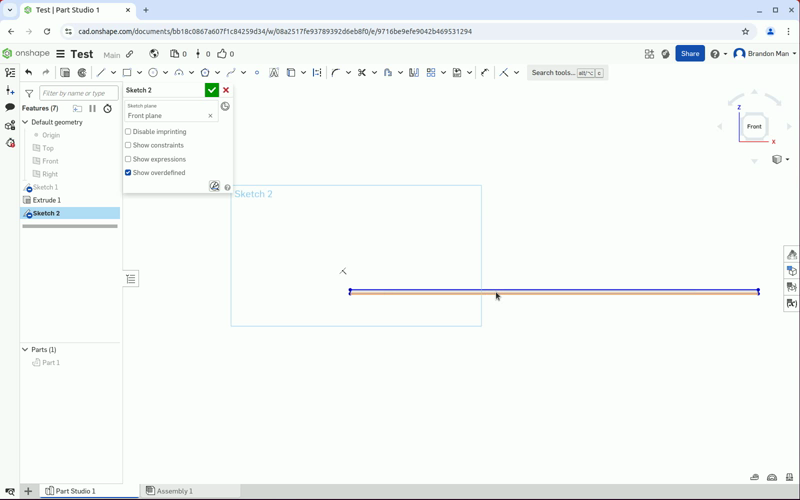
scroll(6)
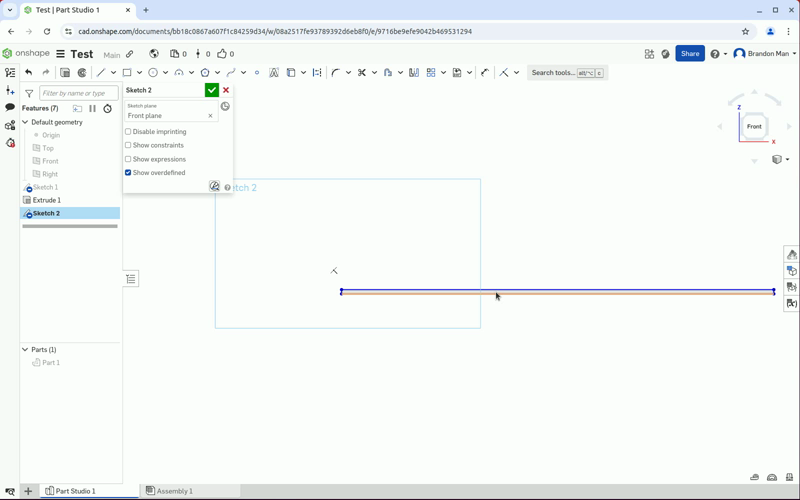
scroll(6)
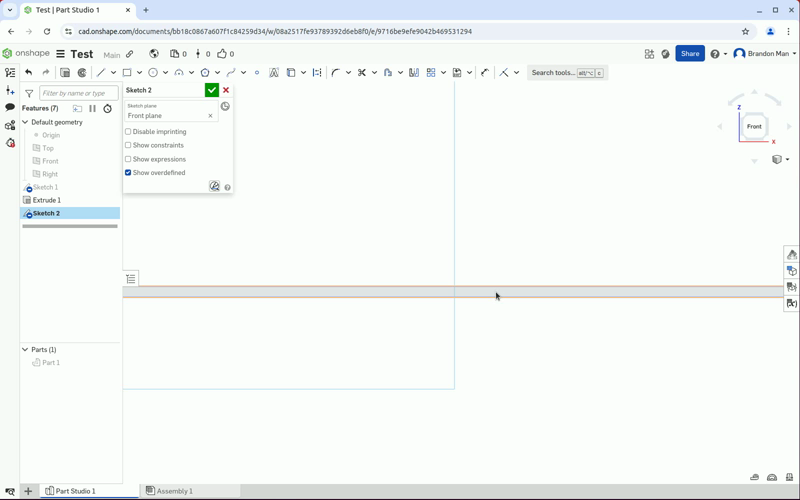
click(496, 291)
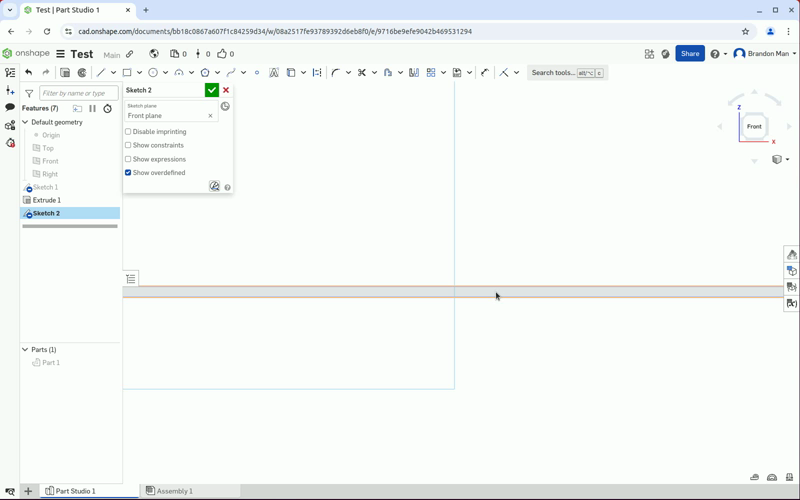
scroll(-6)
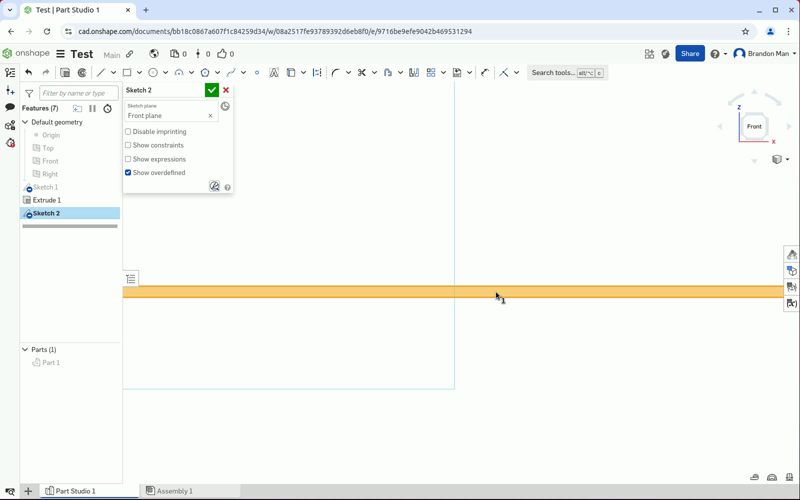
scroll(-6)
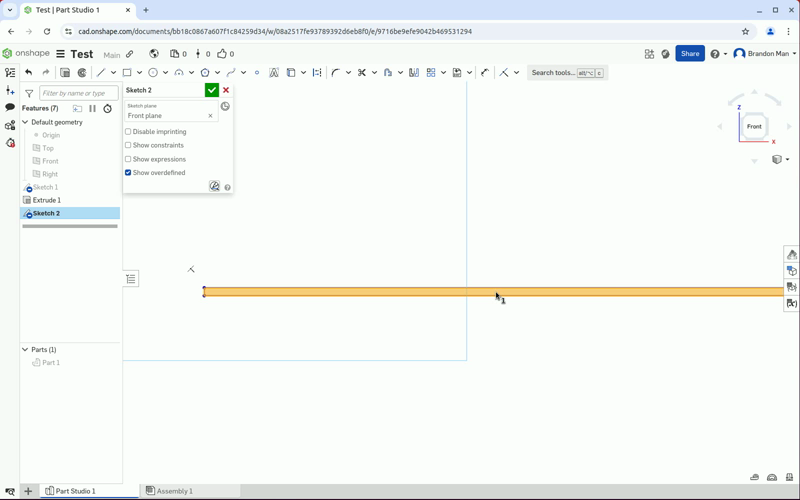
scroll(-6)
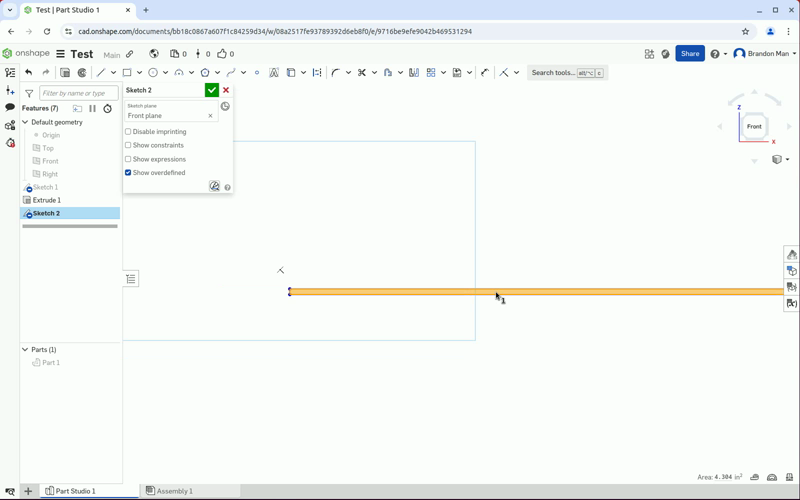
scroll(-6)
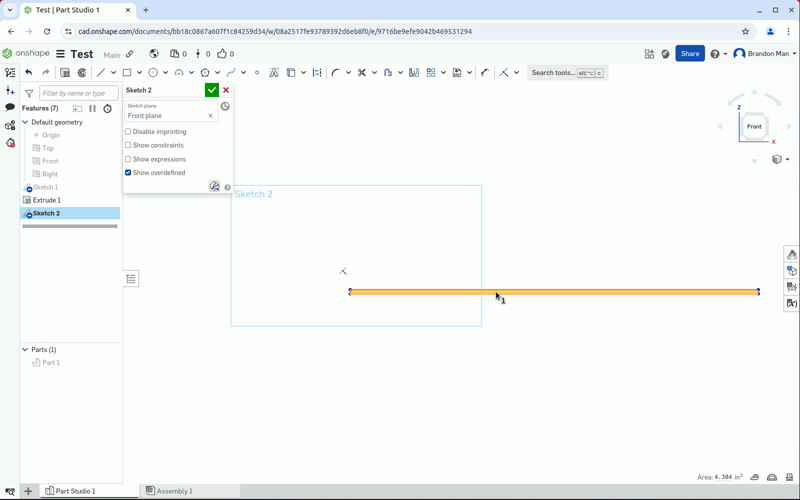
scroll(-6)
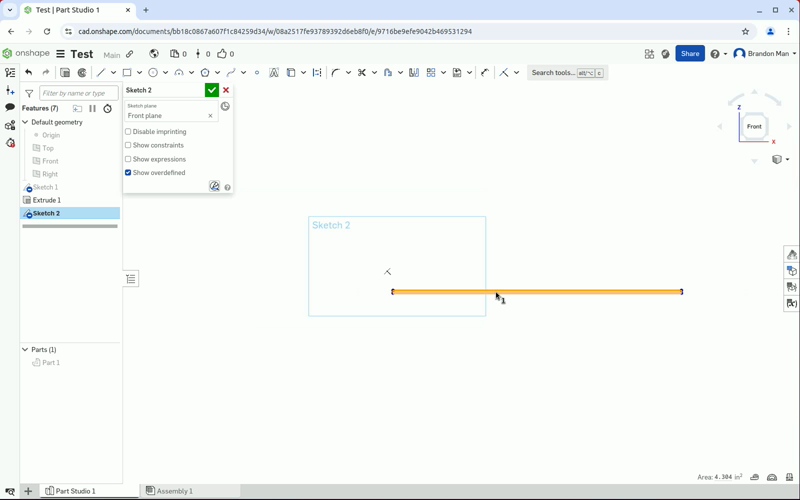
scroll(-6)
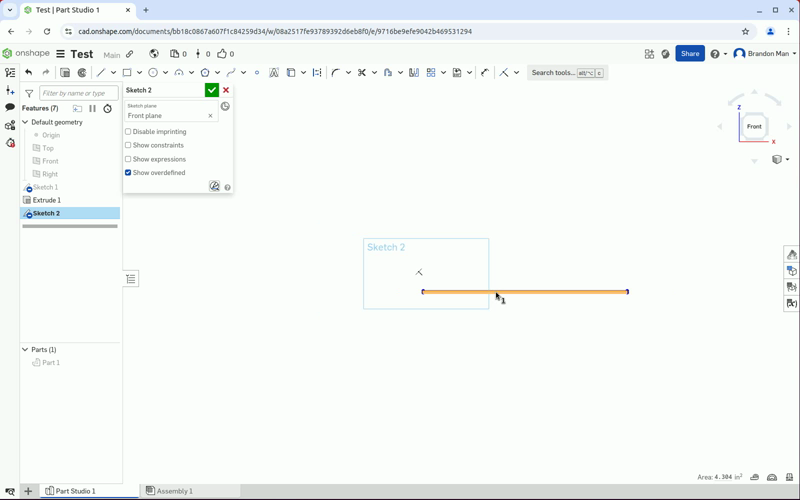
scroll(-6)
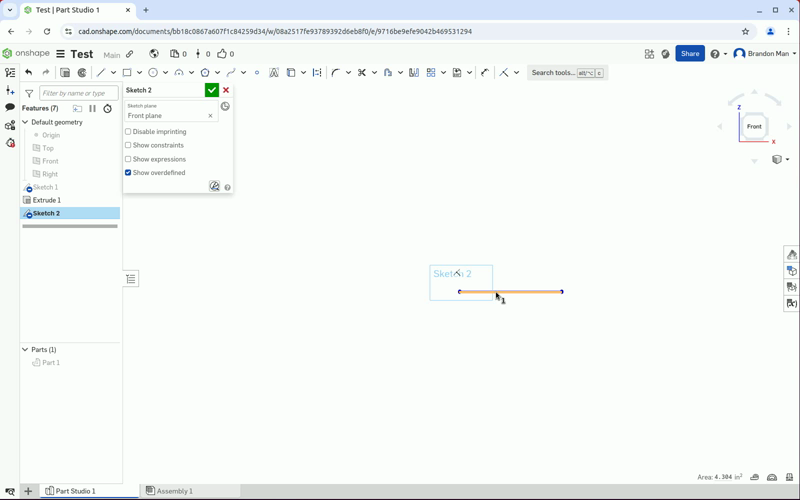
mouse_move(73, 352)
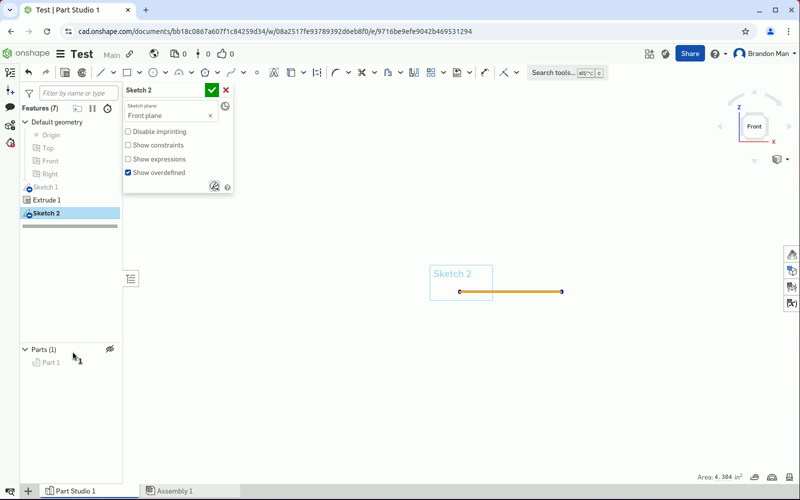
key(shift+y)
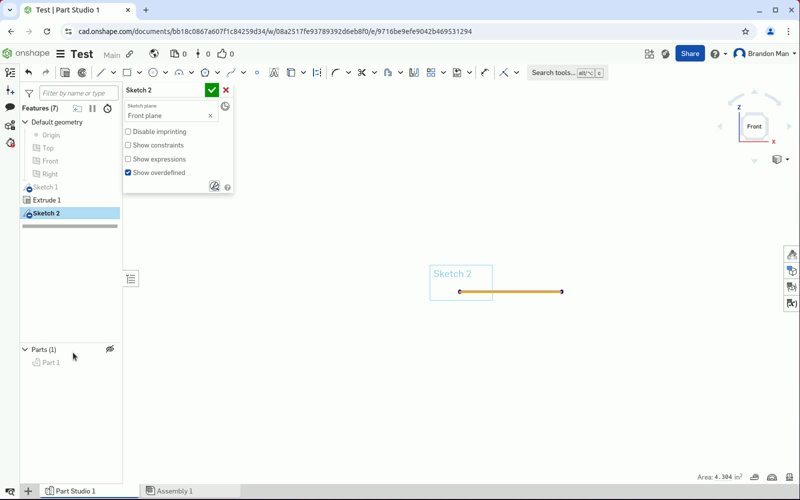
key(shift+e)
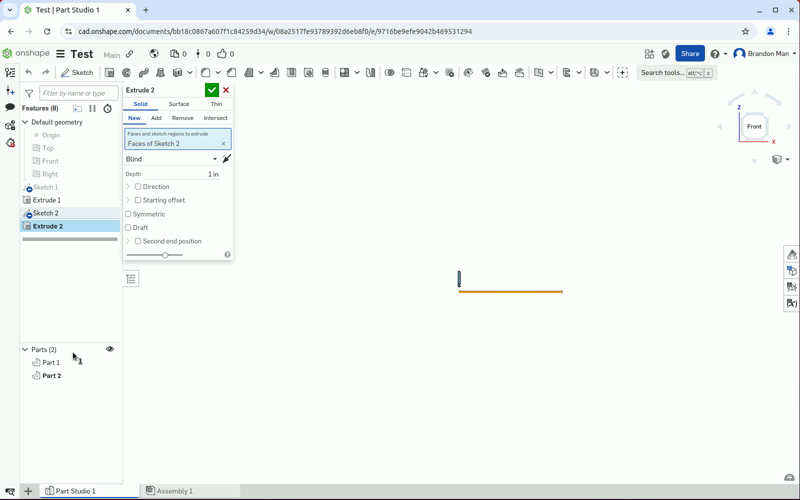
mouse_move(143, 106)
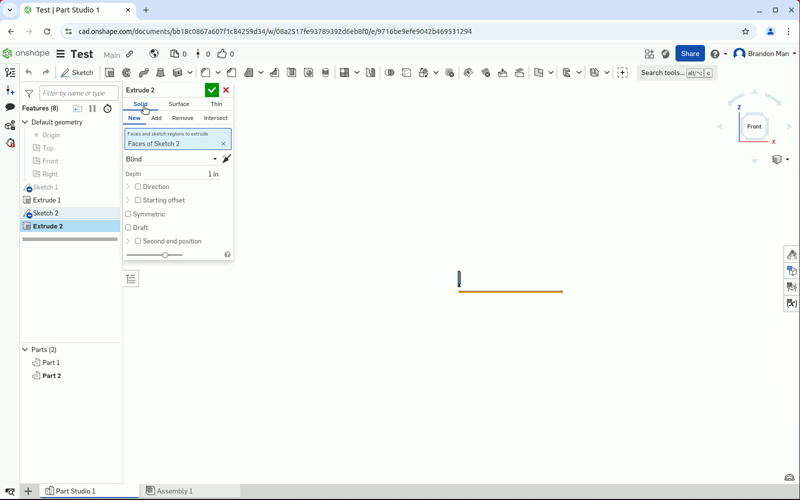
click(143, 106)
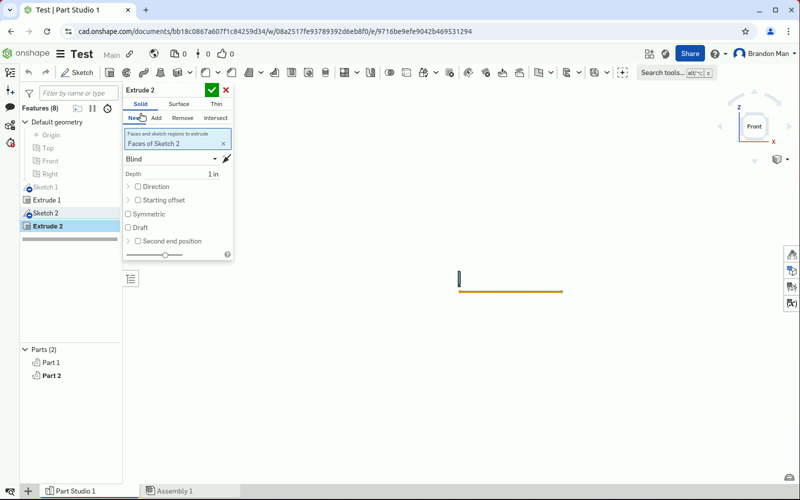
mouse_move(137, 120)
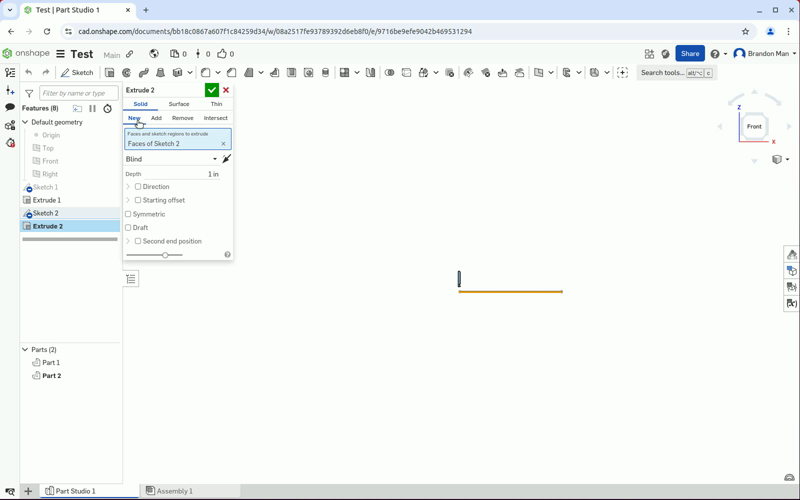
click(137, 120)
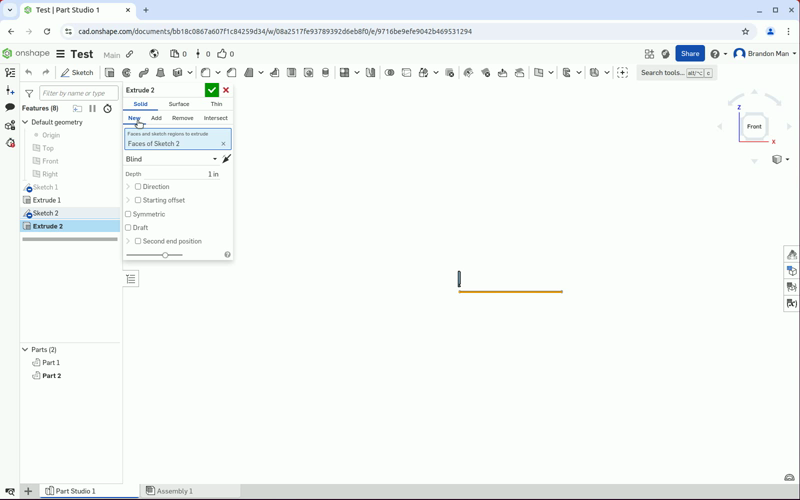
key(tab, 4)
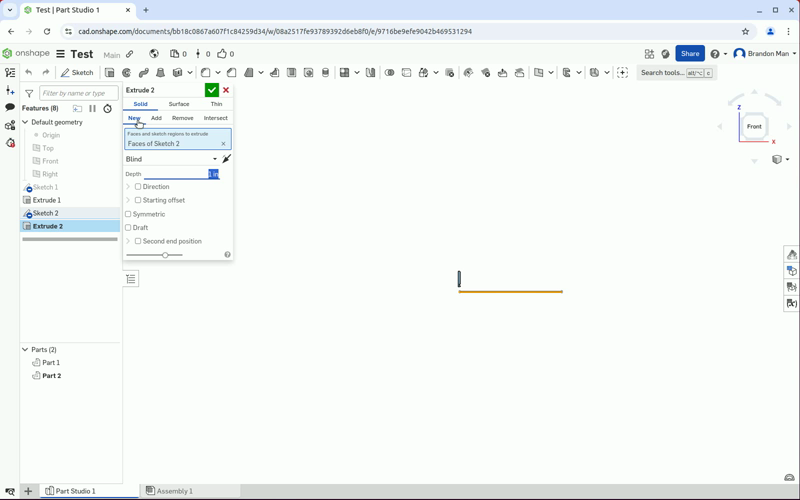
text(14.202)
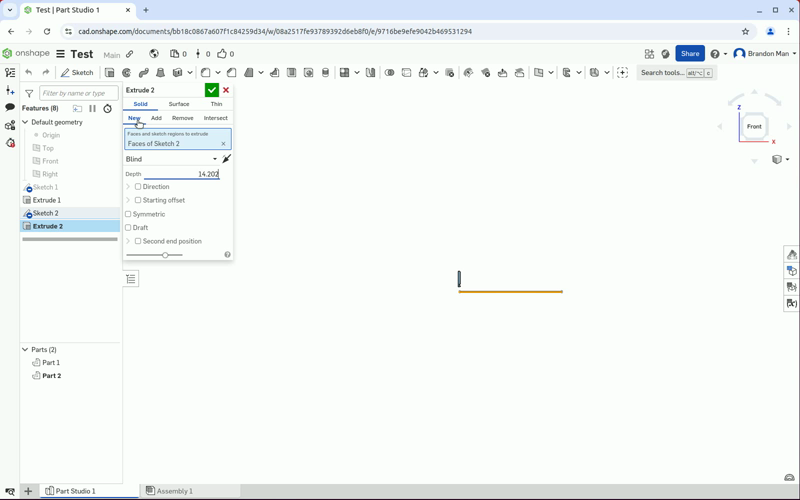
key(enter)
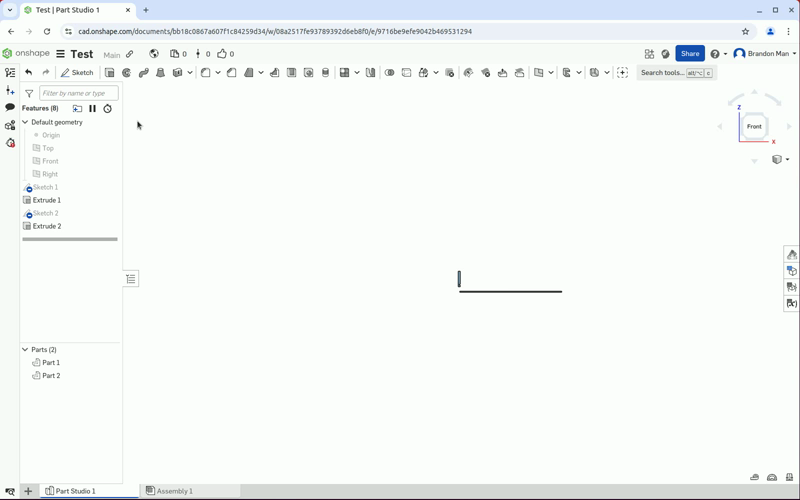
key(shift+h)
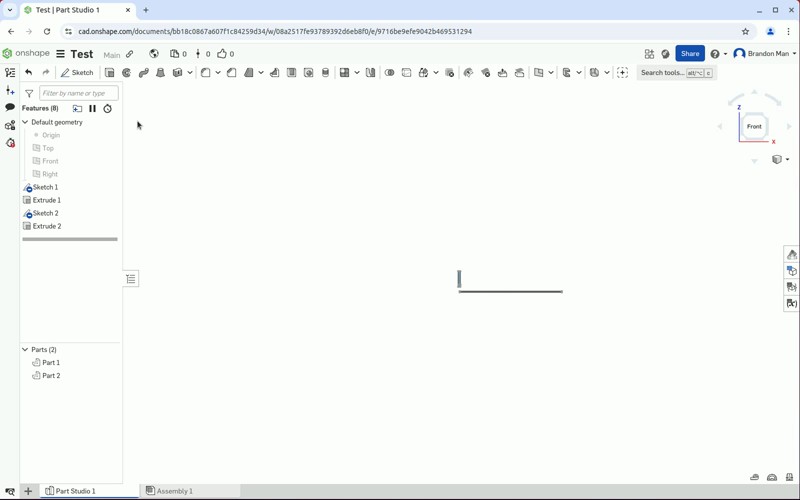
key(shift+h)
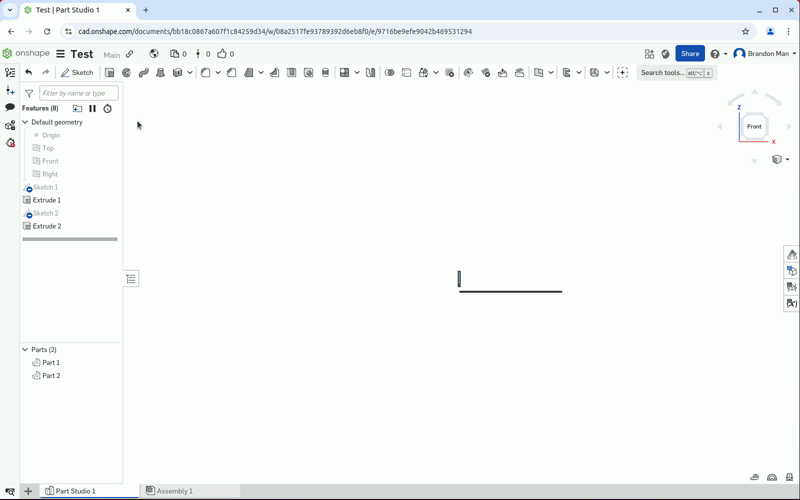
mouse_move(73, 189)
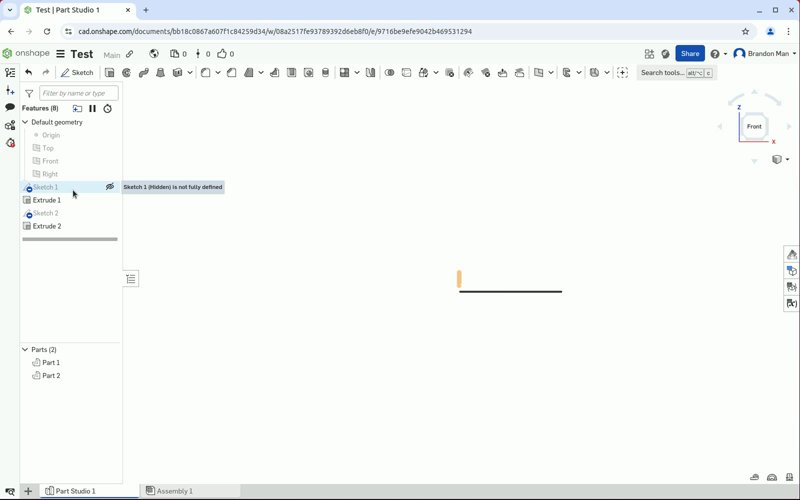
click(73, 189)
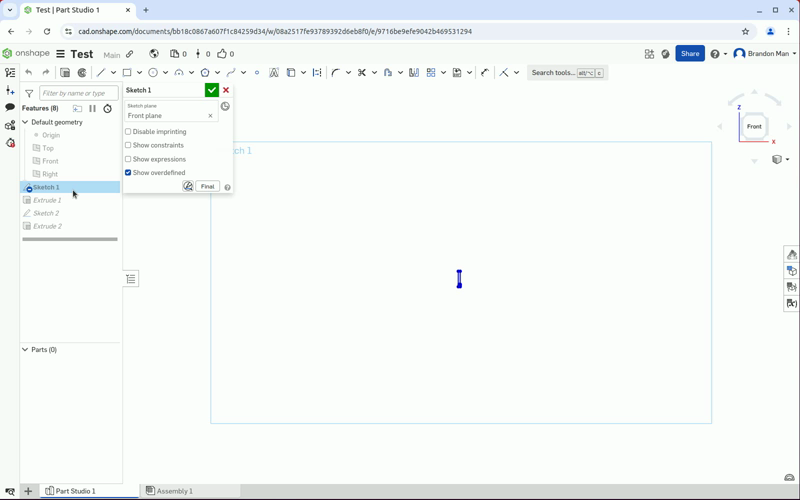
mouse_move(229, 92)
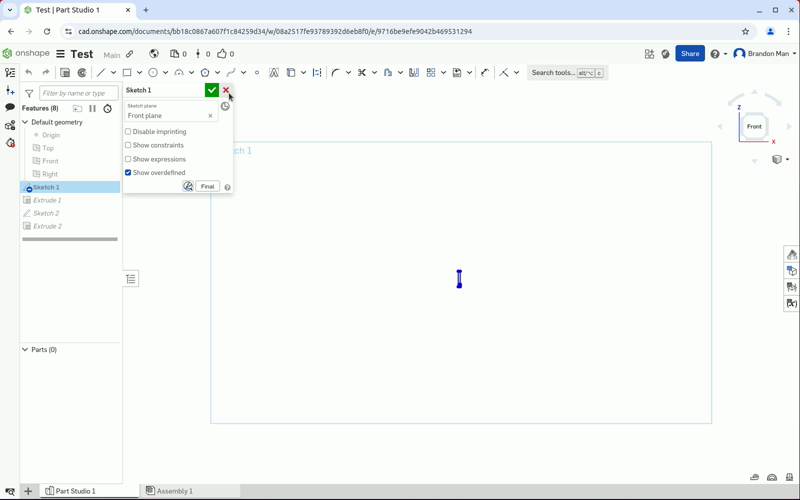
click(229, 92)
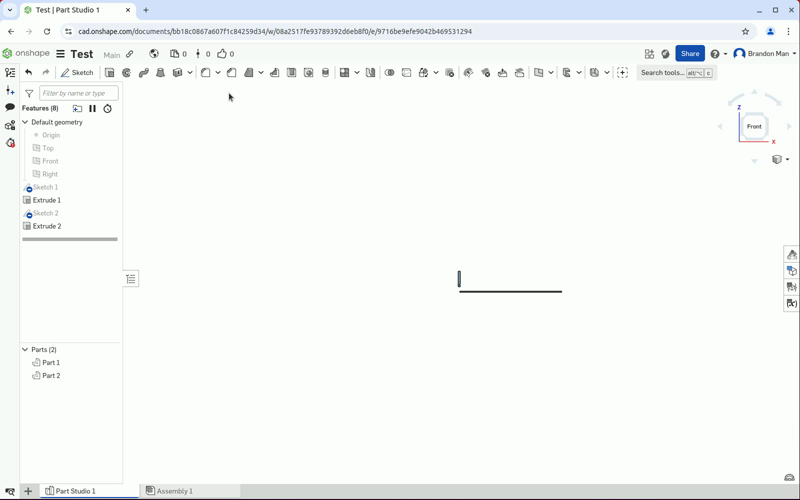
mouse_move(73, 352)
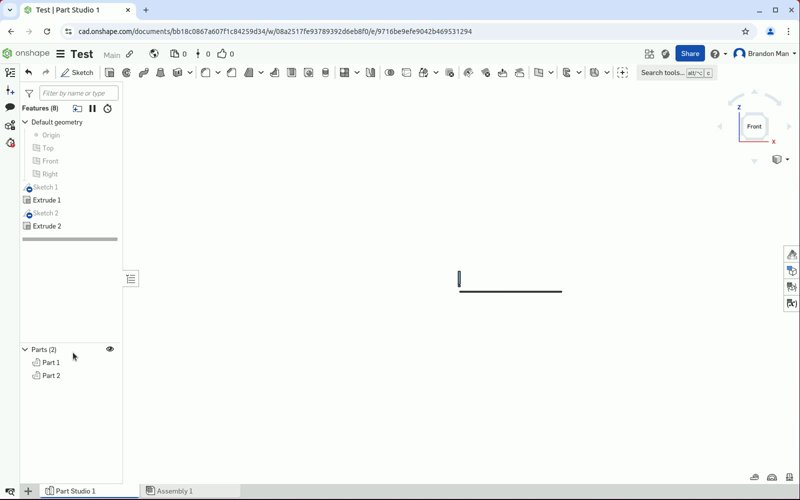
key(y)
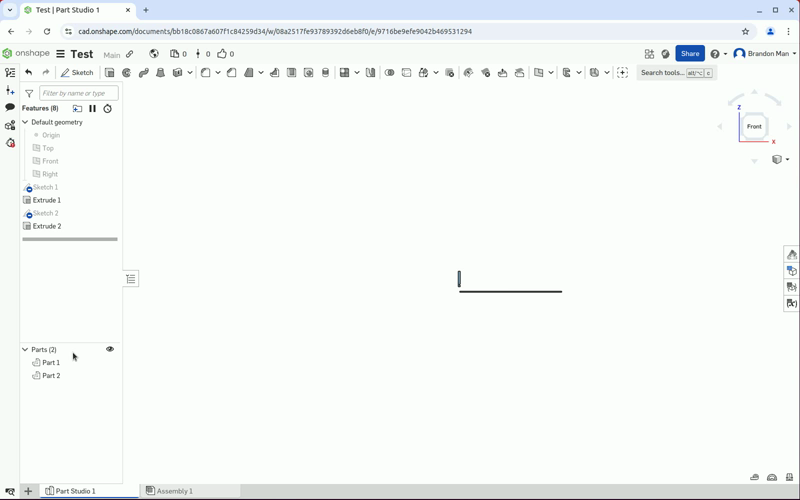
key(shift+p)
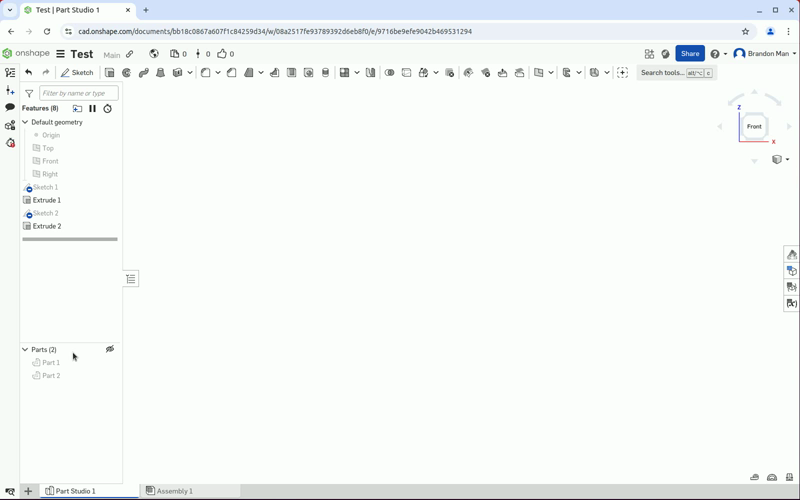
key(space)
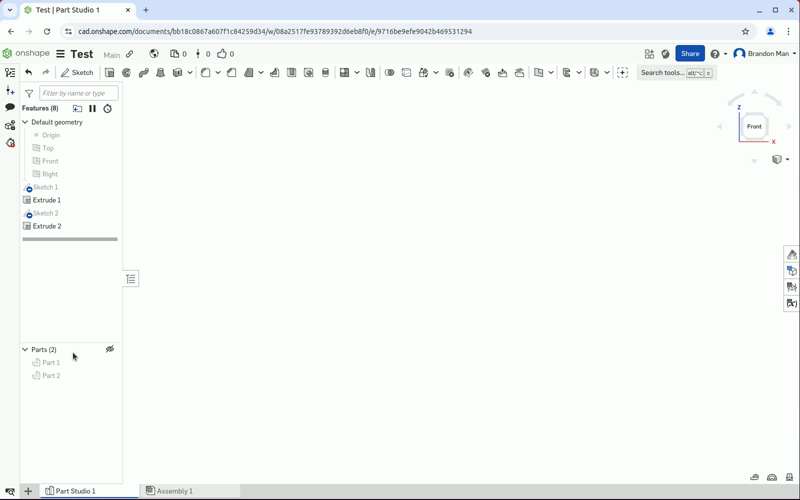
key_down(shift)
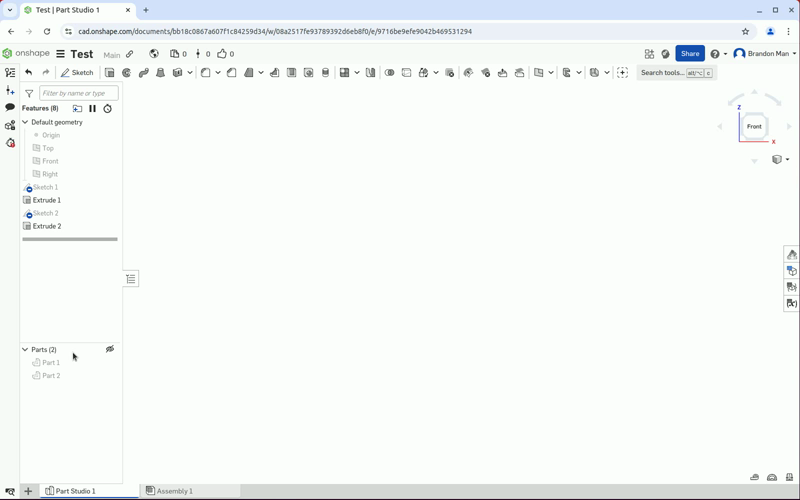
key(left)
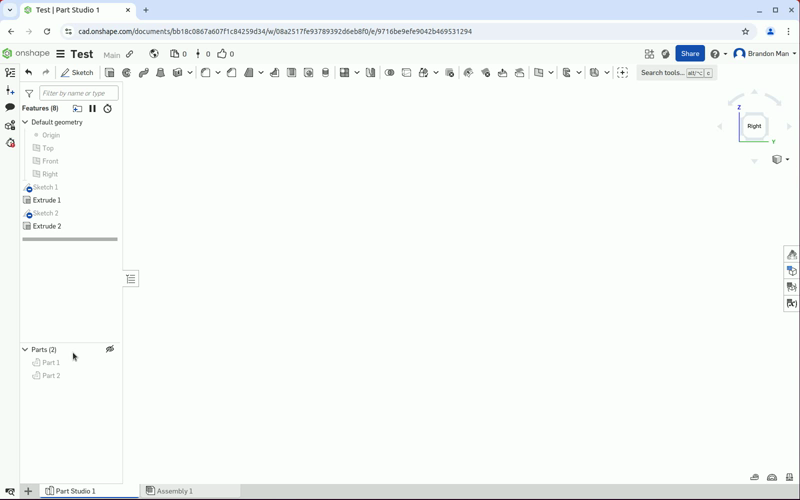
key_up(shift)
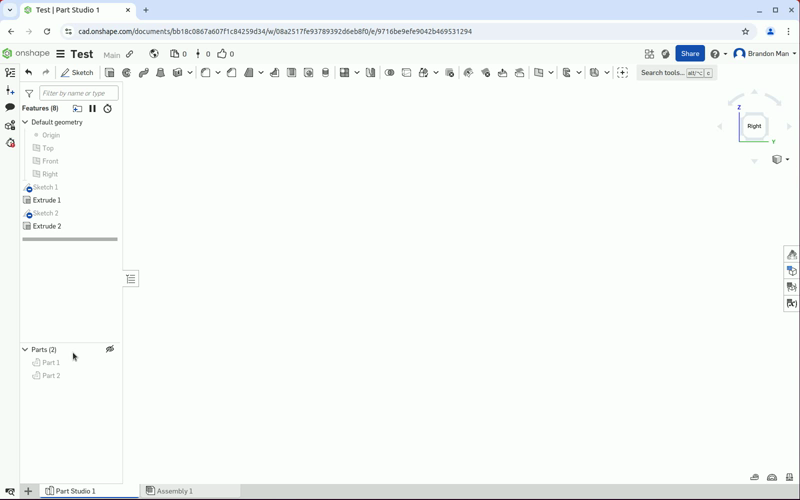
mouse_move(73, 352)
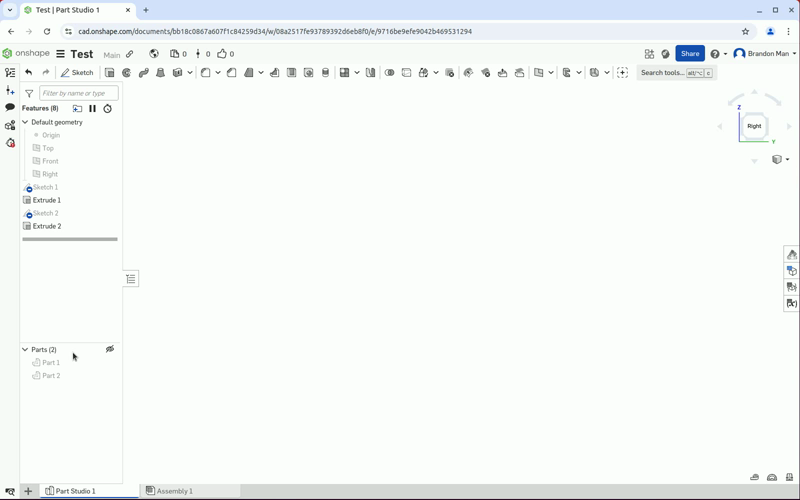
key(shift+y)
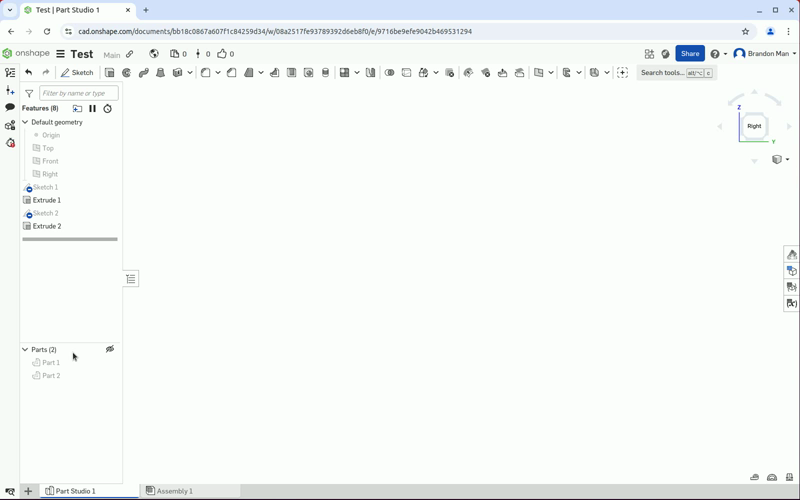
key(shift+s)
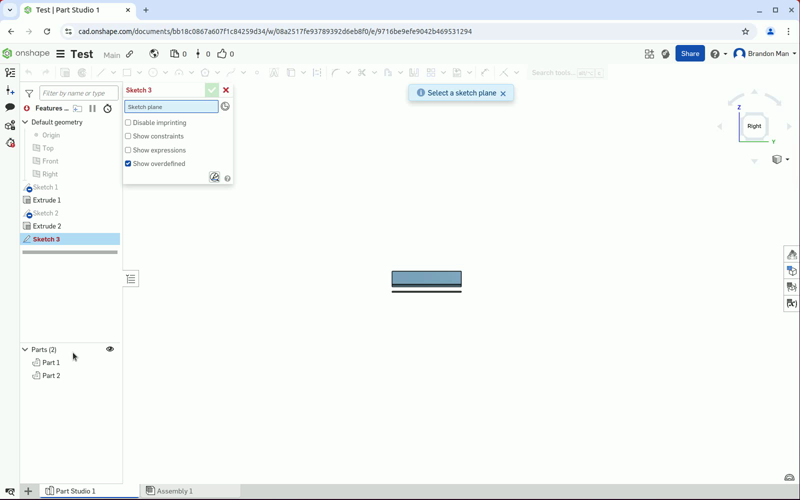
mouse_move(73, 176)
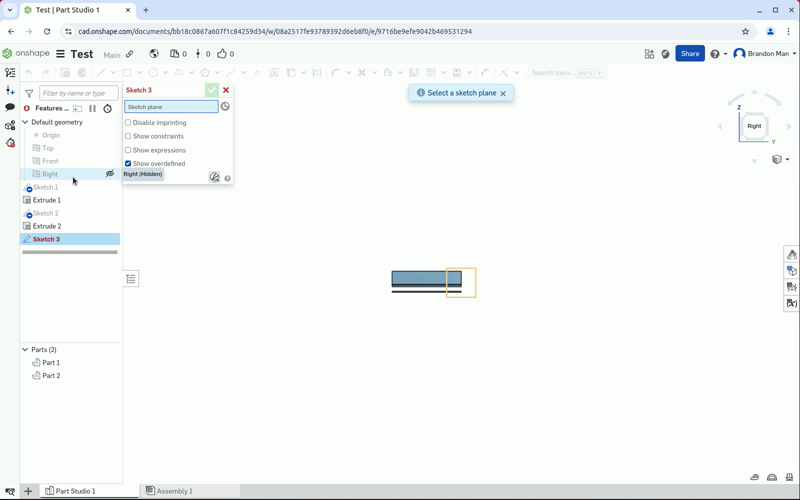
click(73, 176)
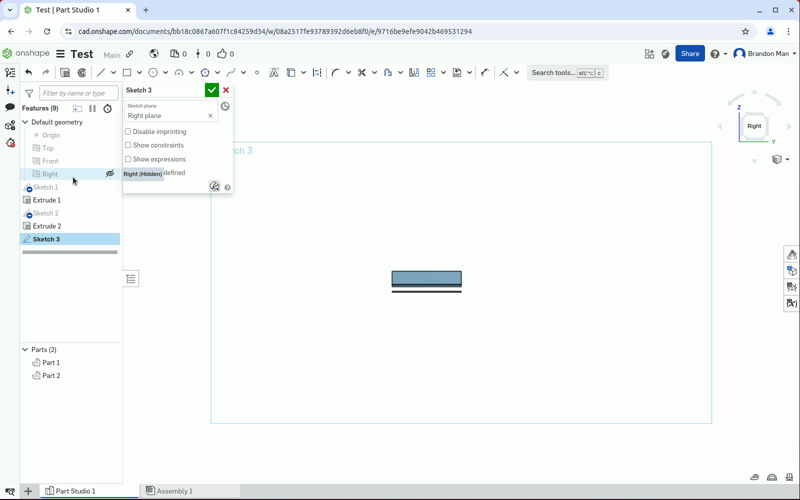
mouse_move(73, 352)
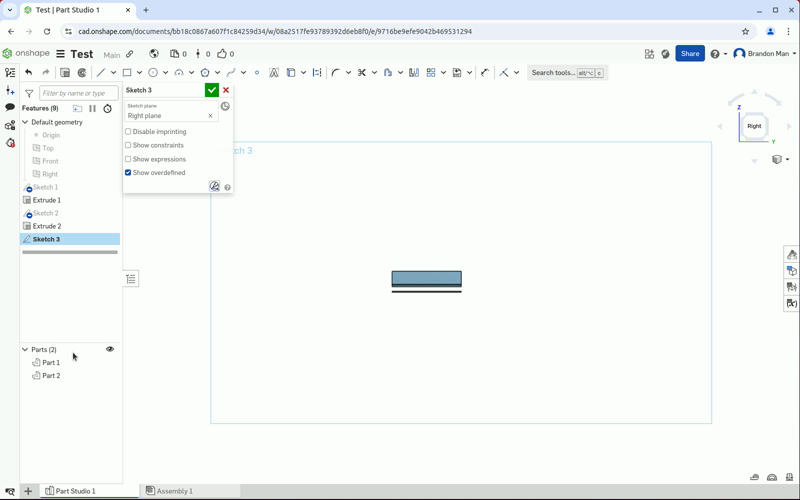
key(y)
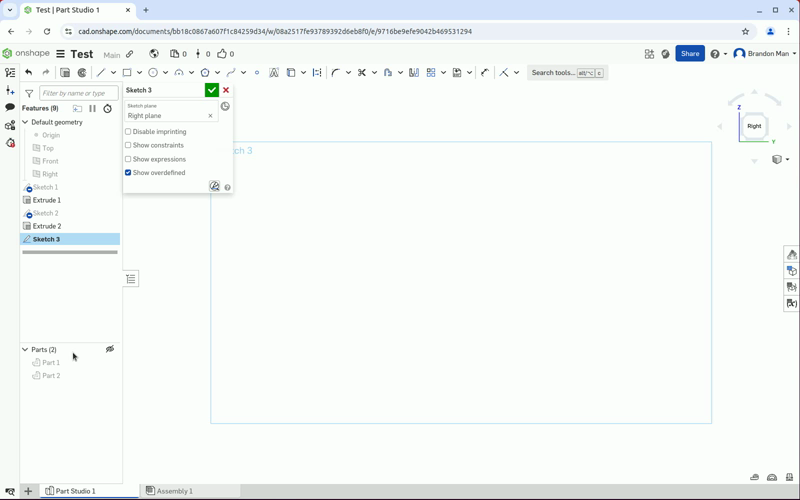
key(l)
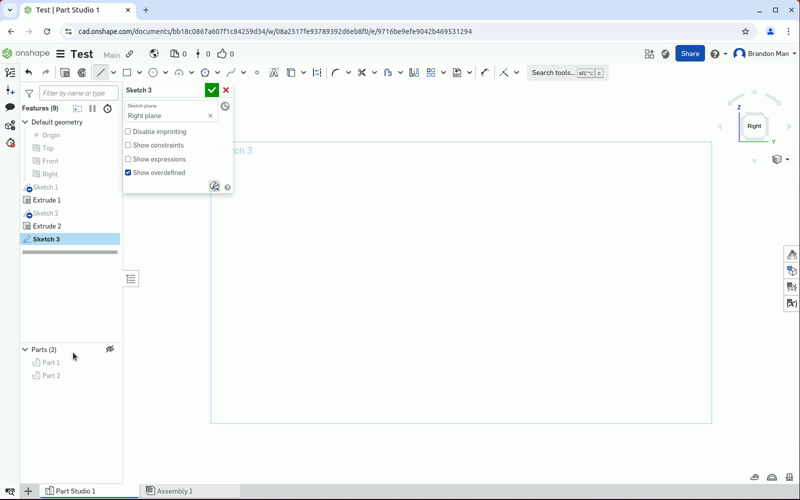
key_down(shift)
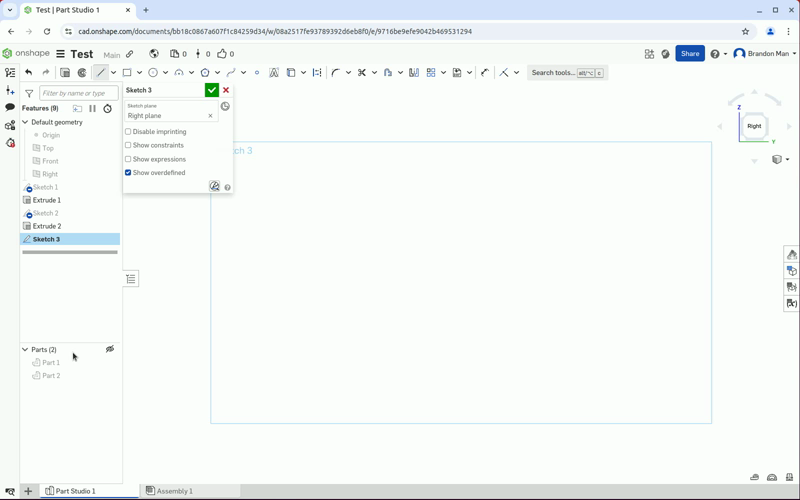
mouse_move(465, 288)
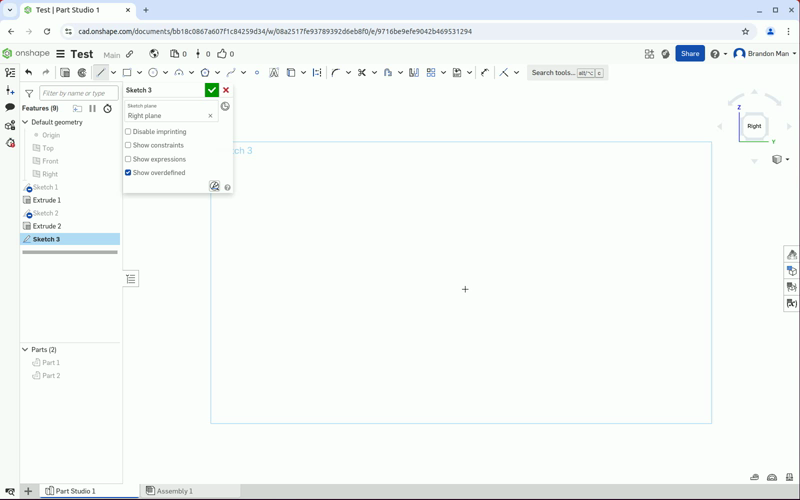
click(465, 288)
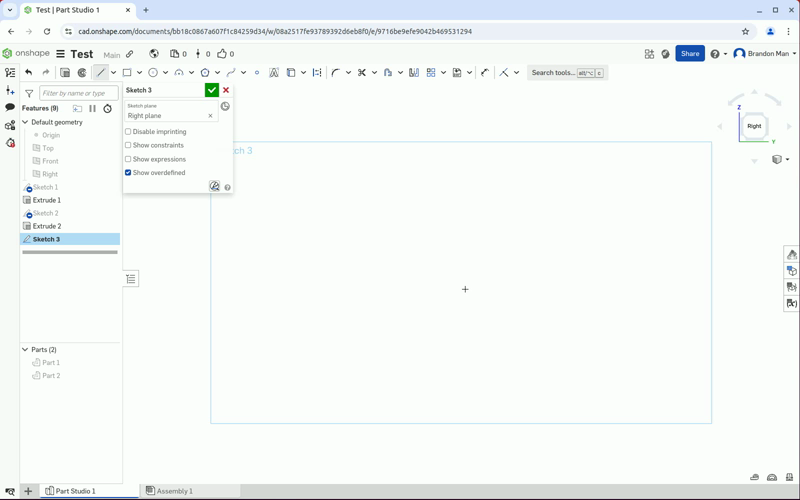
key_up(shift)
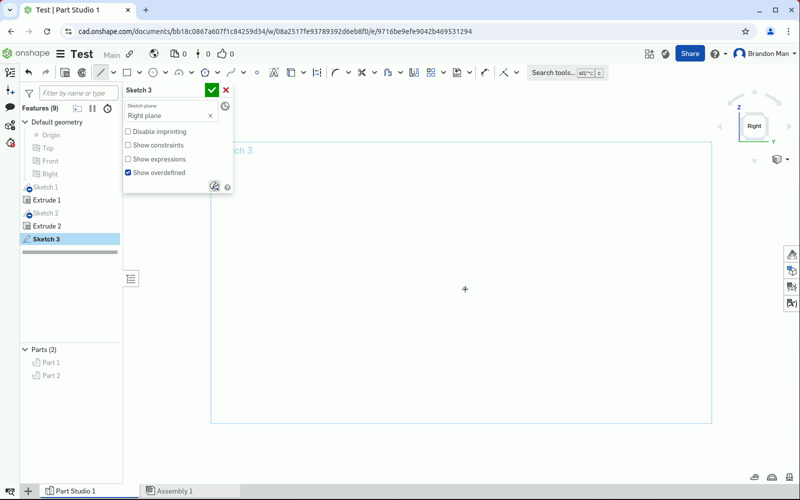
key_down(shift)
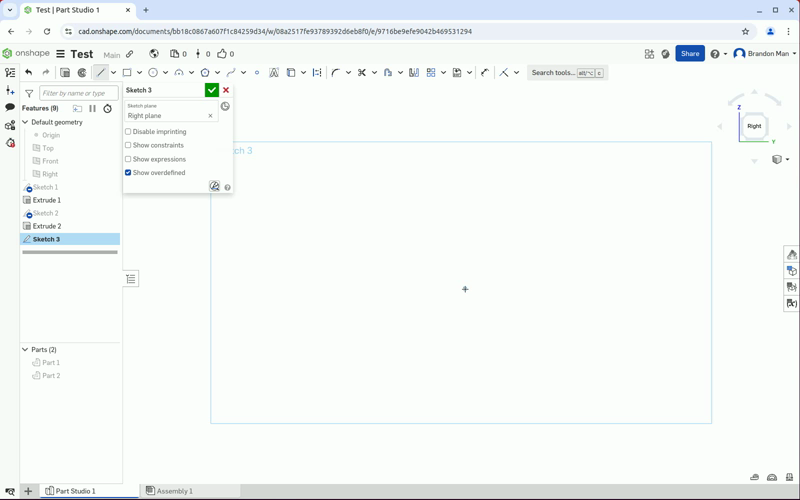
mouse_move(495, 288)
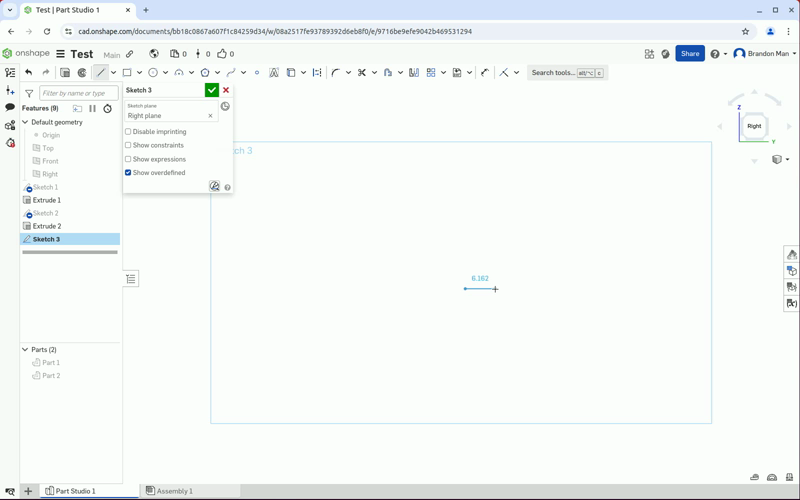
mouse_move(467, 288)
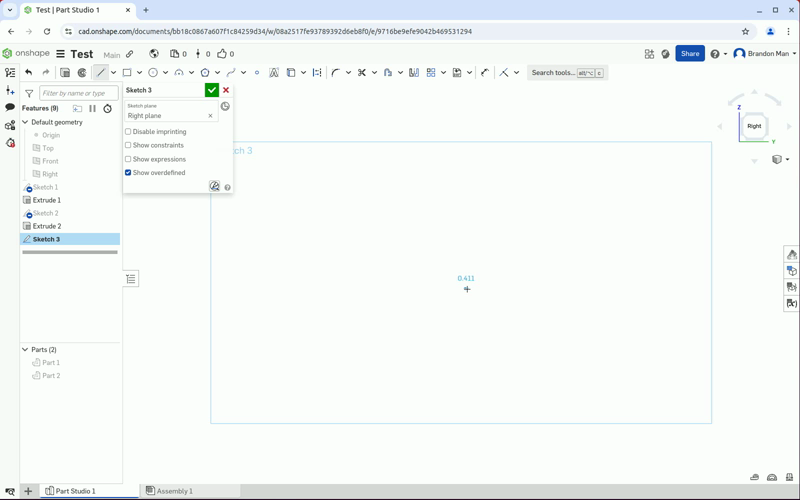
scroll(6)
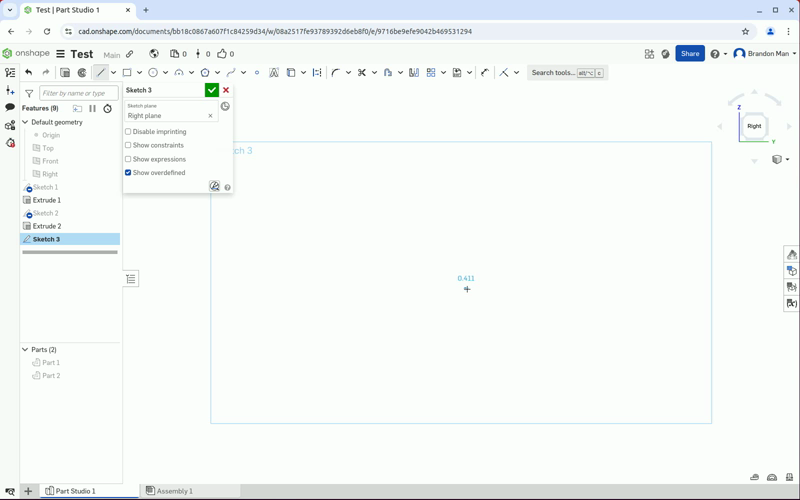
scroll(6)
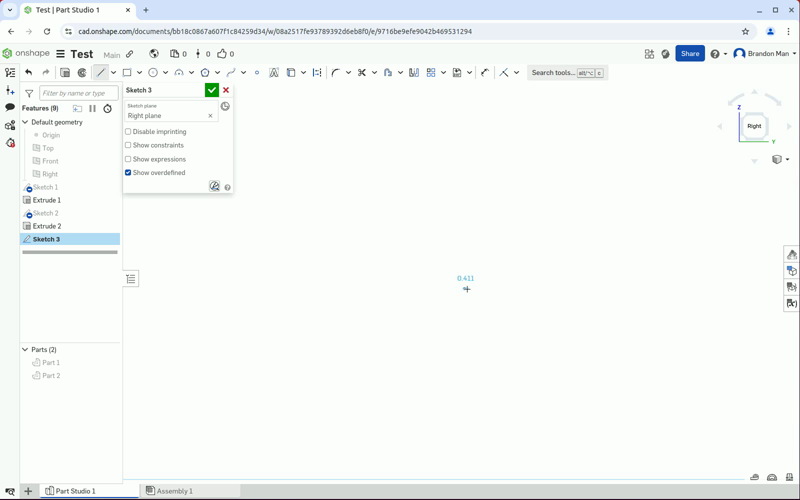
scroll(6)
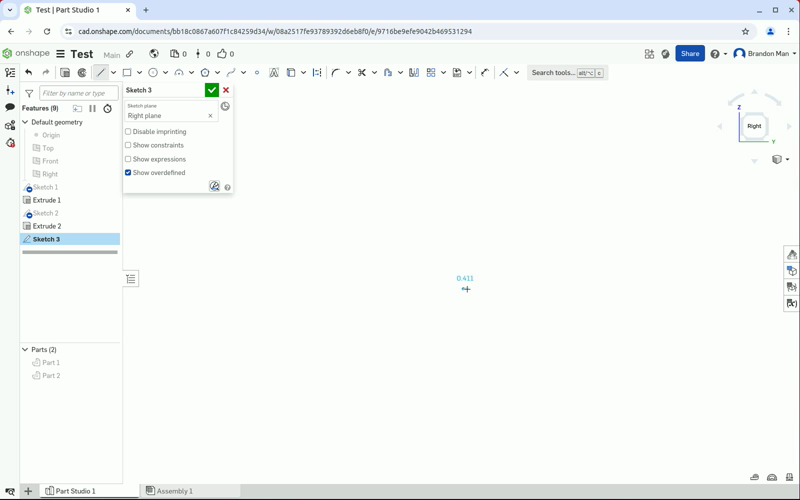
scroll(6)
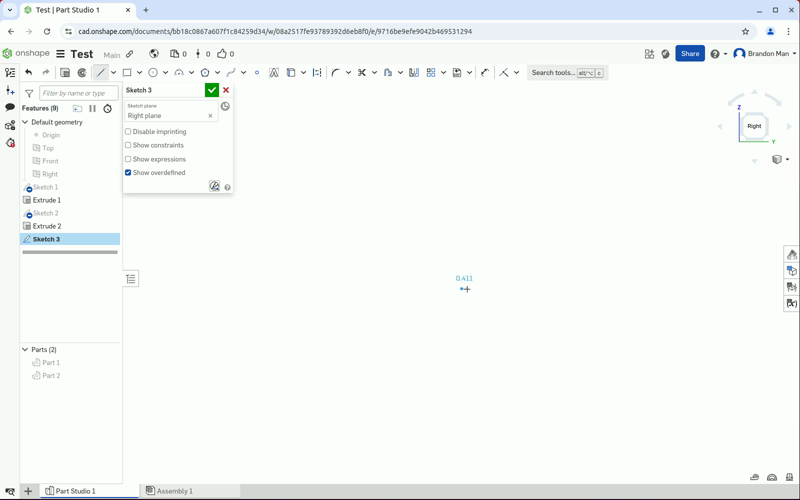
scroll(6)
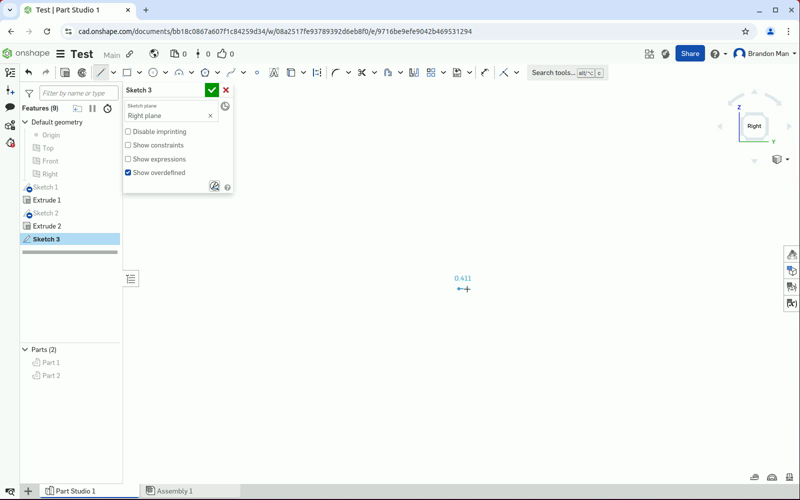
scroll(6)
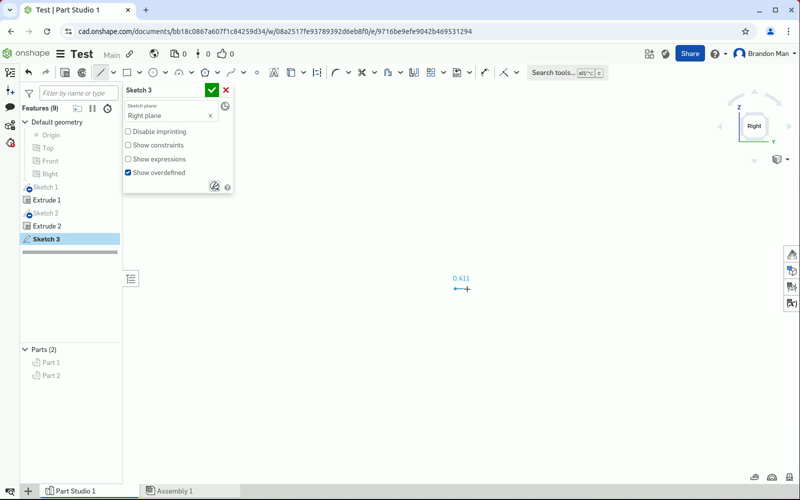
scroll(6)
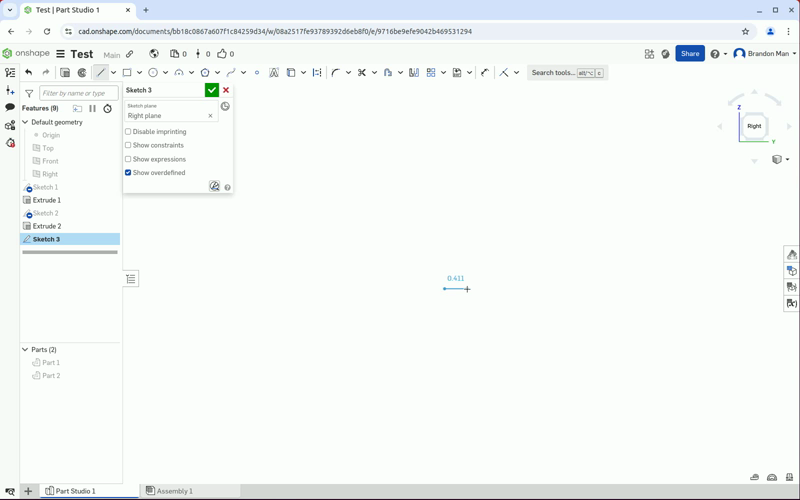
click(467, 288)
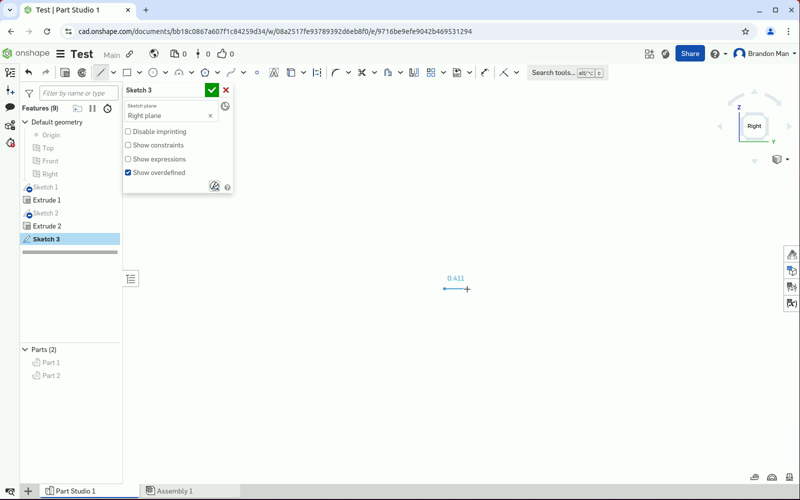
scroll(-6)
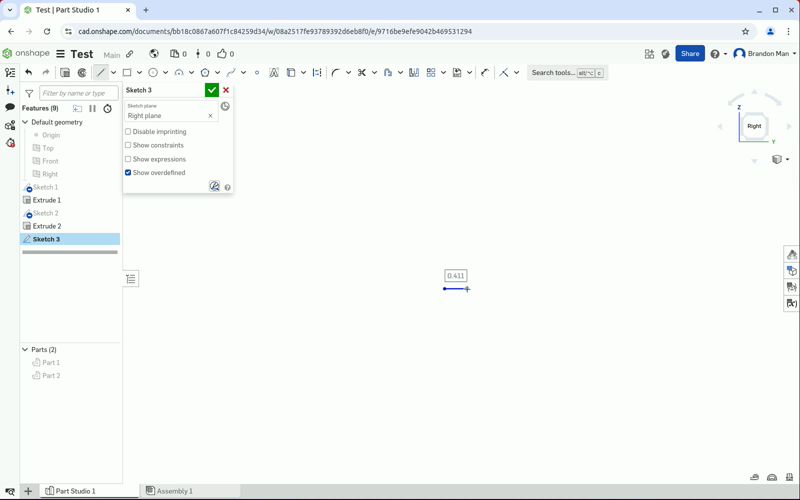
scroll(-6)
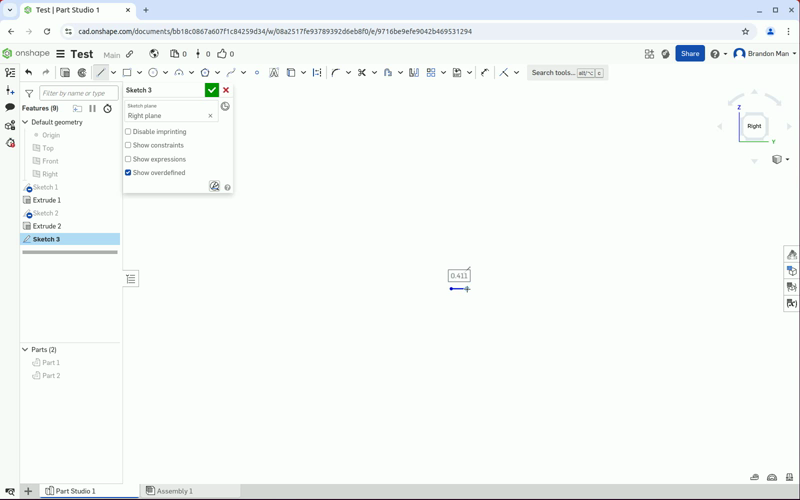
scroll(-6)
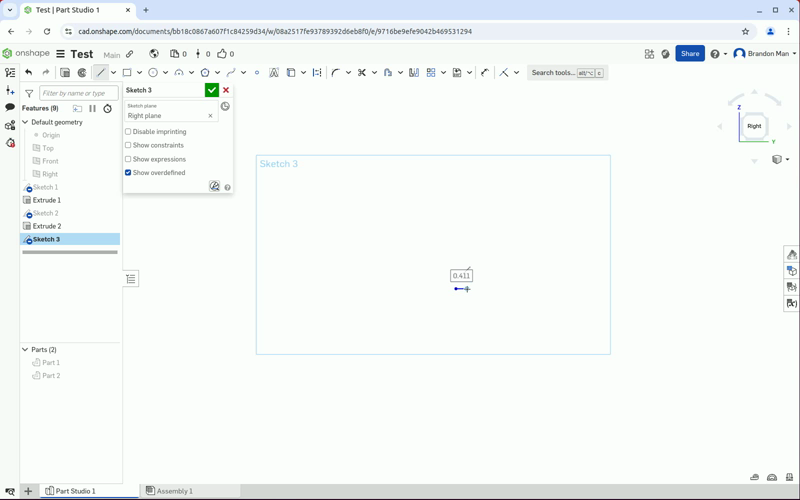
scroll(-6)
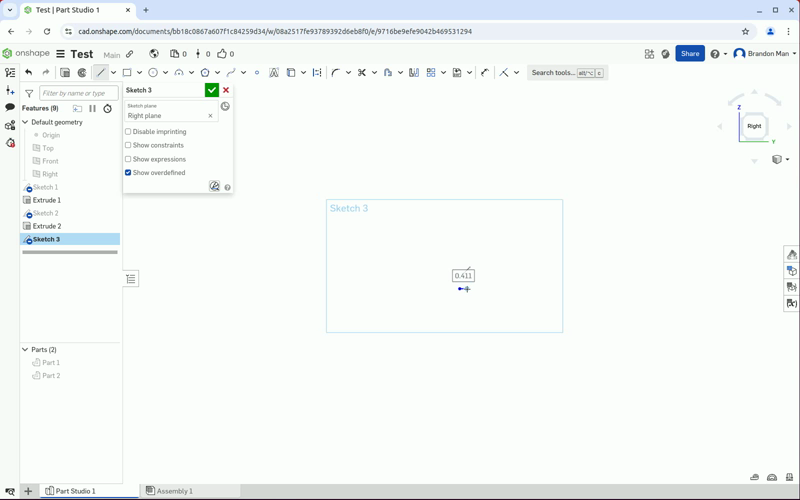
scroll(-6)
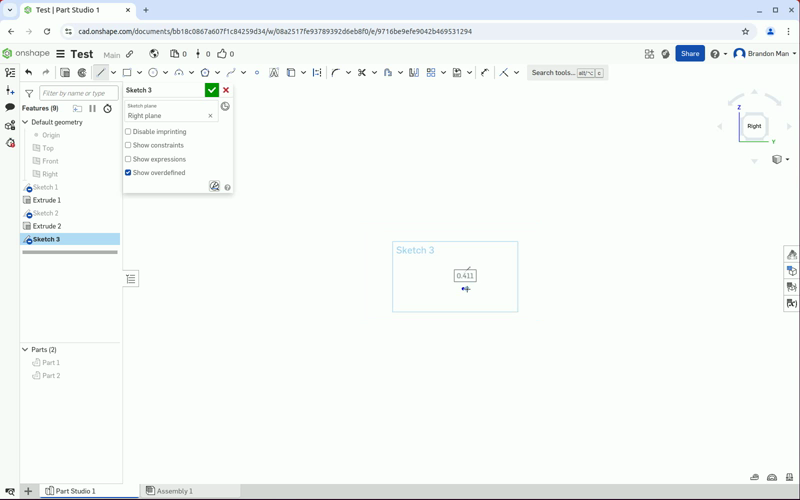
scroll(-6)
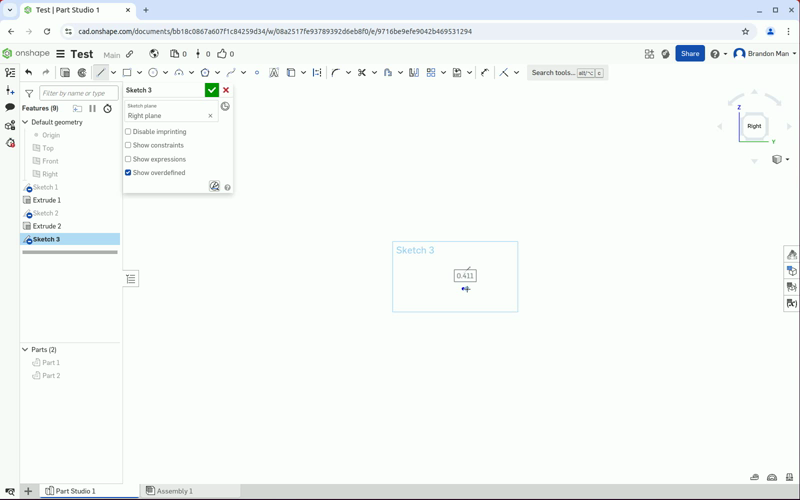
scroll(-6)
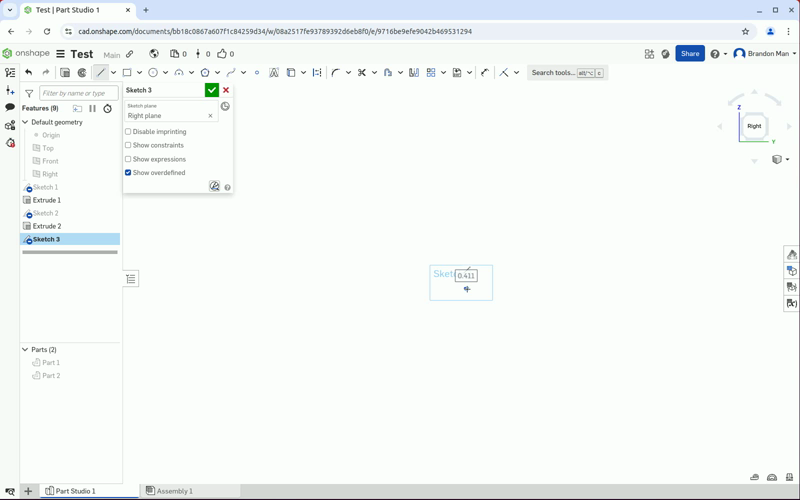
key_up(shift)
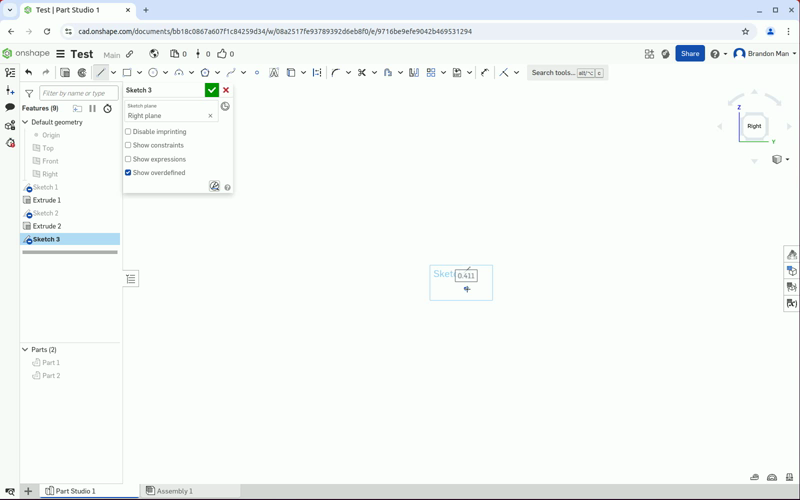
key_down(shift)
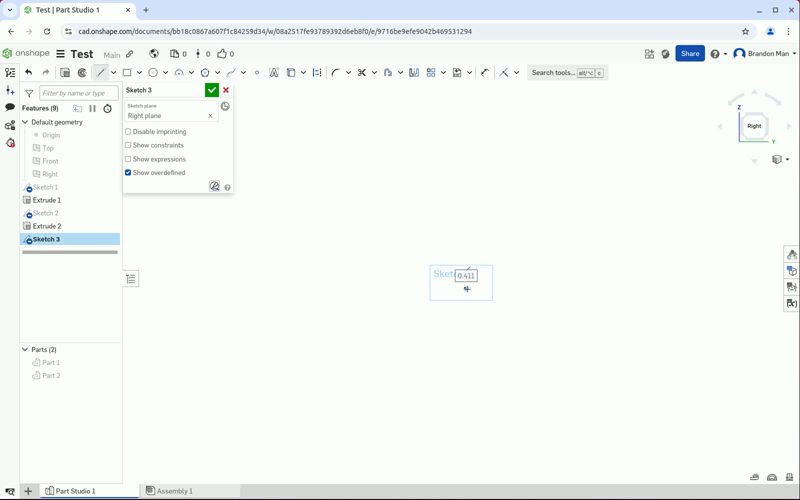
mouse_move(497, 288)
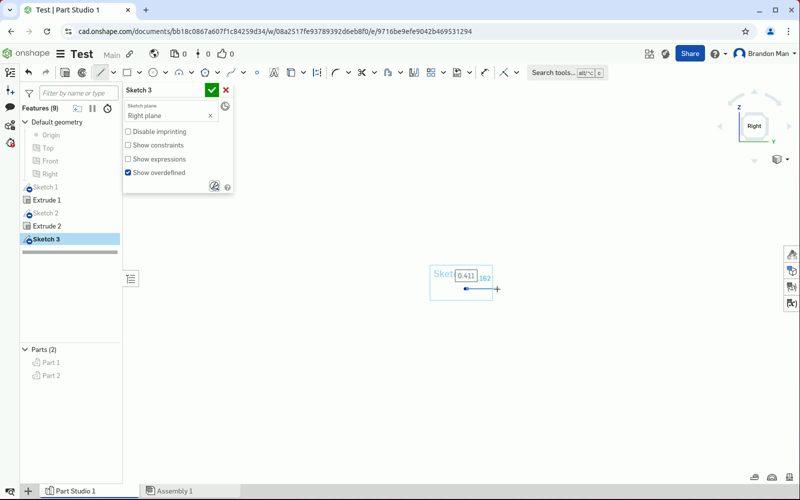
mouse_move(467, 276)
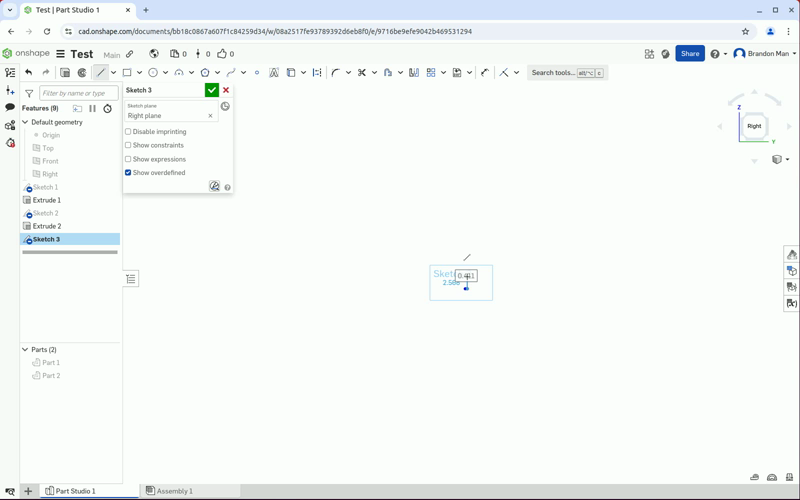
click(467, 276)
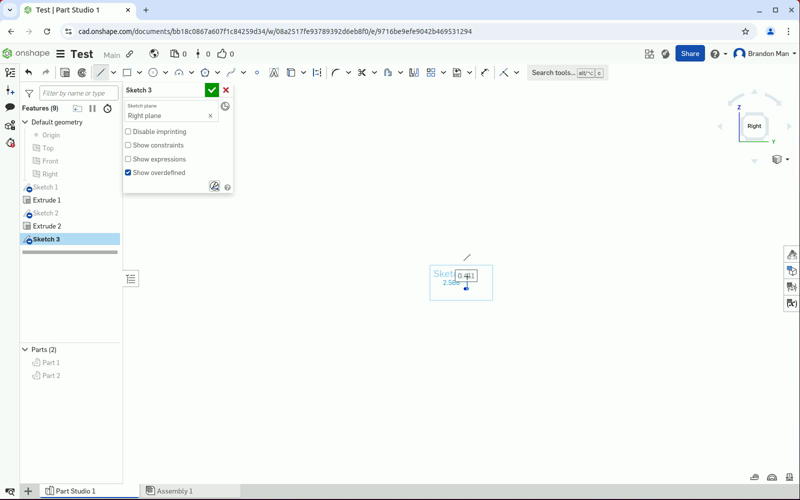
key_up(shift)
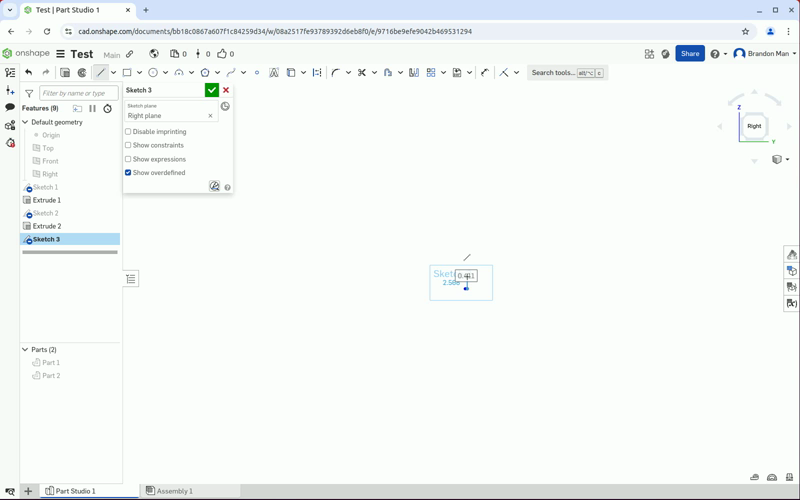
key_down(shift)
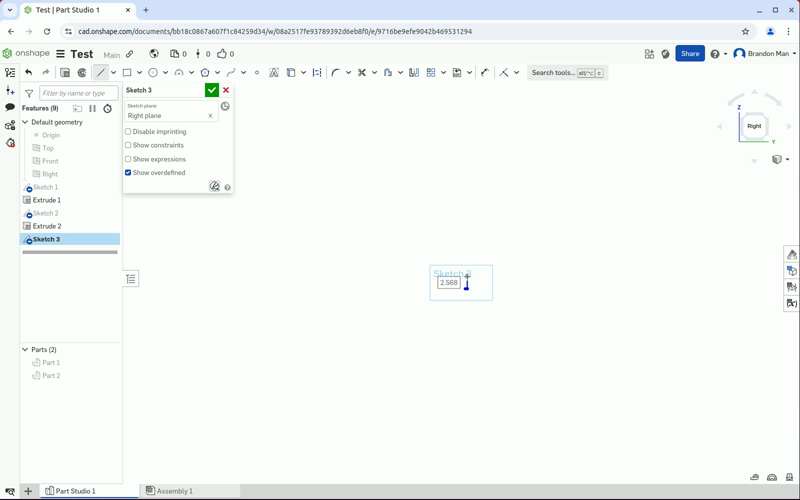
mouse_move(497, 276)
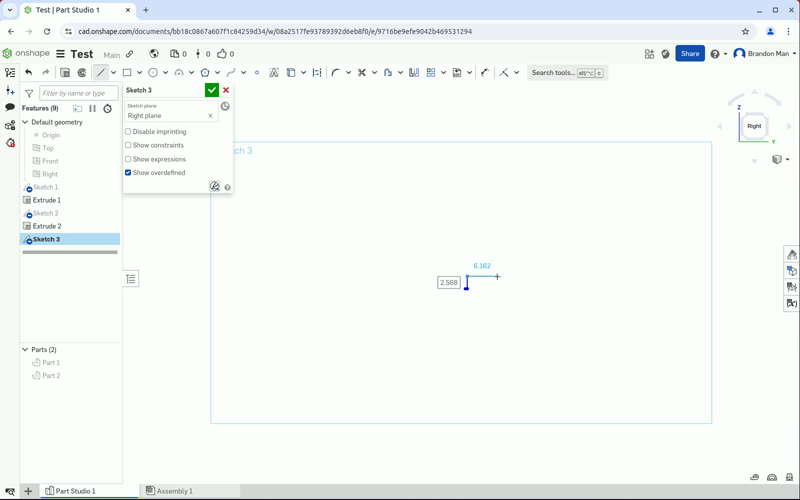
mouse_move(465, 276)
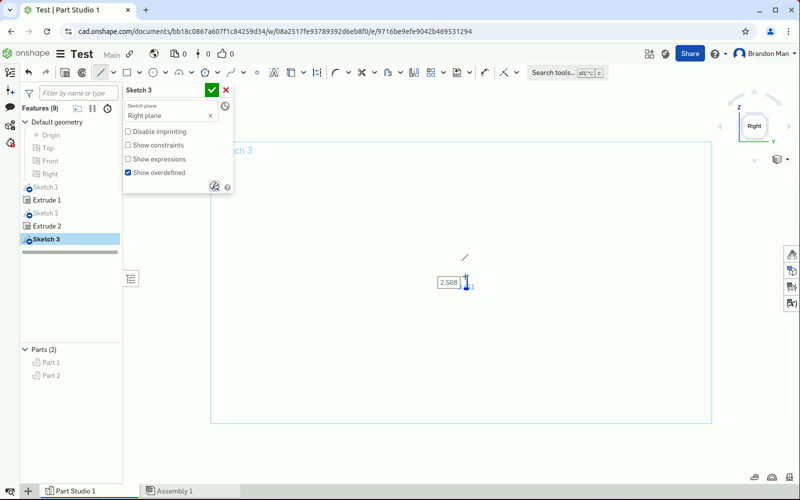
scroll(6)
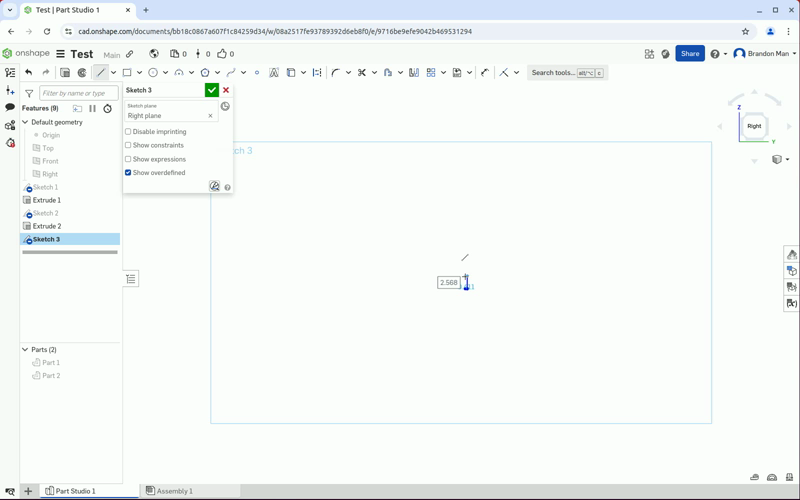
scroll(6)
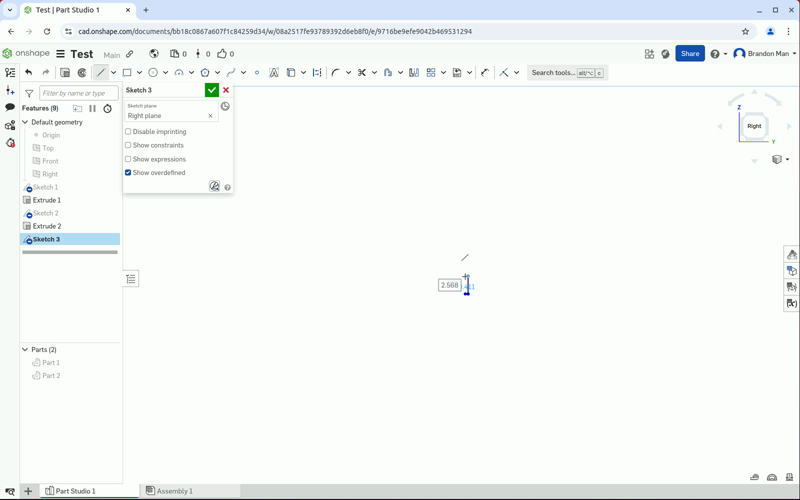
scroll(6)
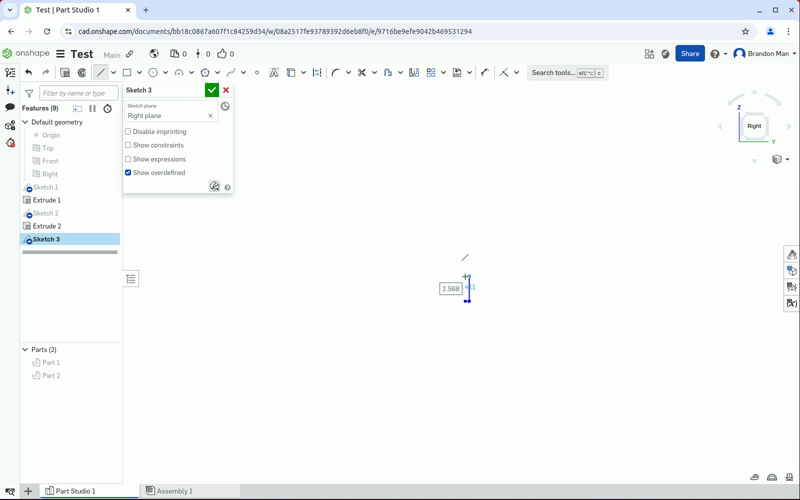
scroll(6)
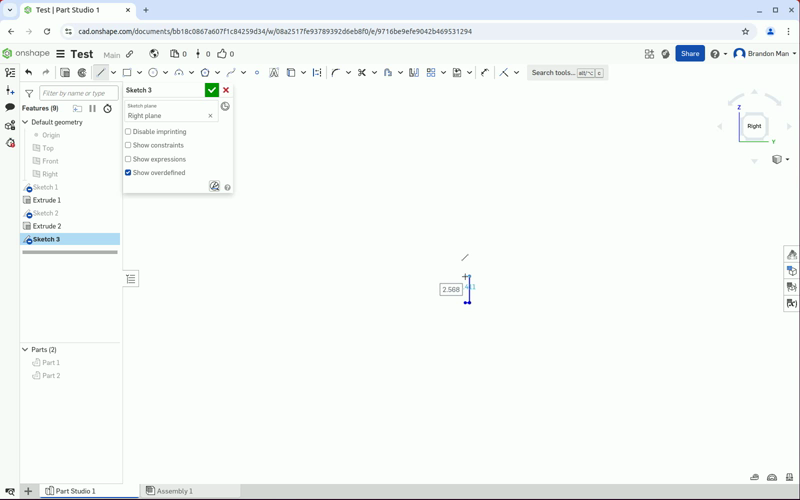
scroll(6)
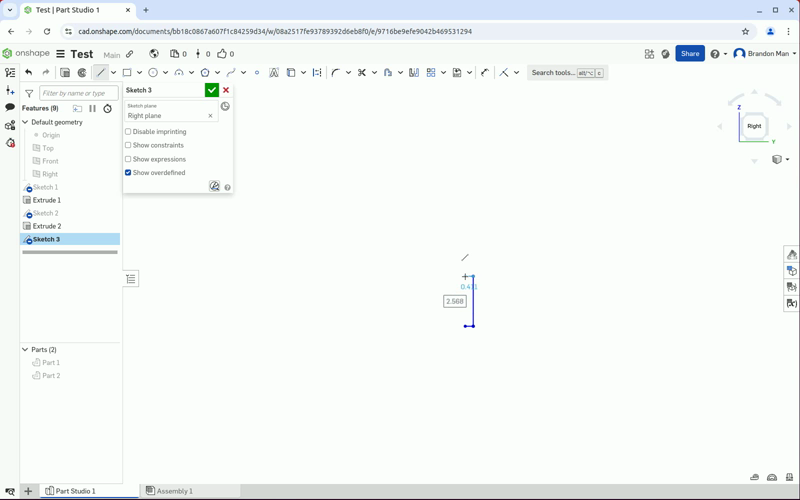
scroll(6)
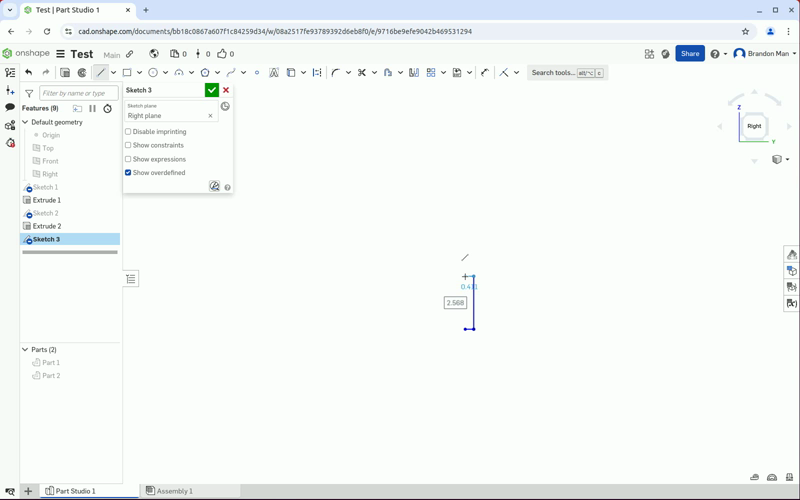
scroll(6)
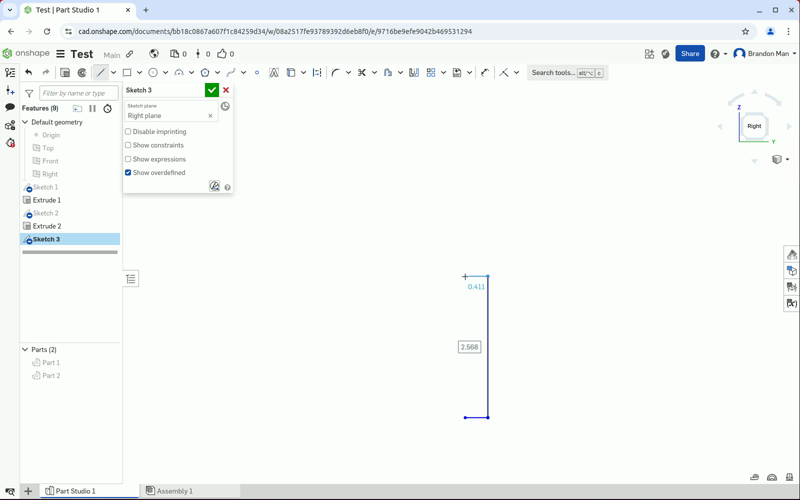
click(465, 276)
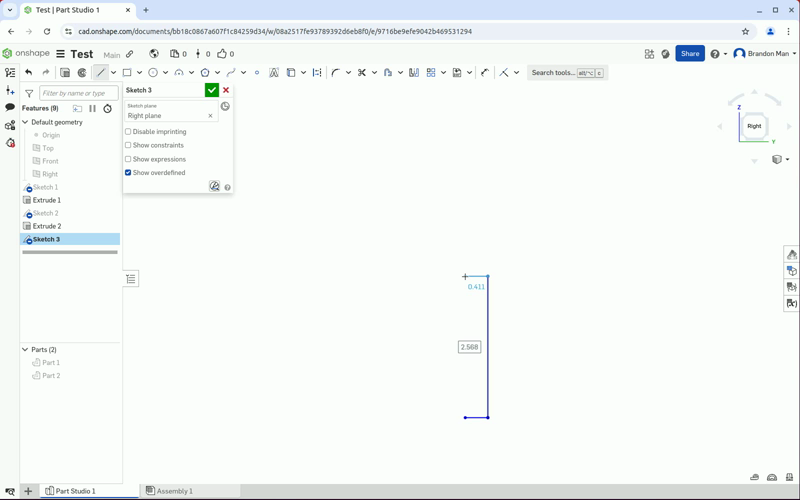
scroll(-6)
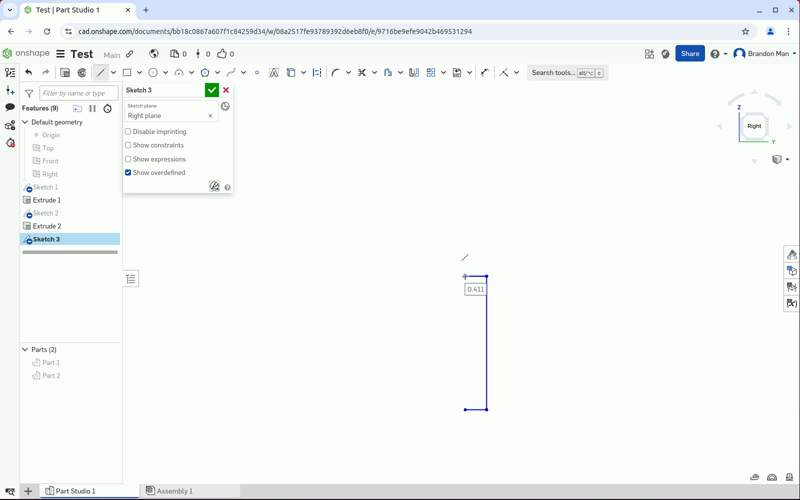
scroll(-6)
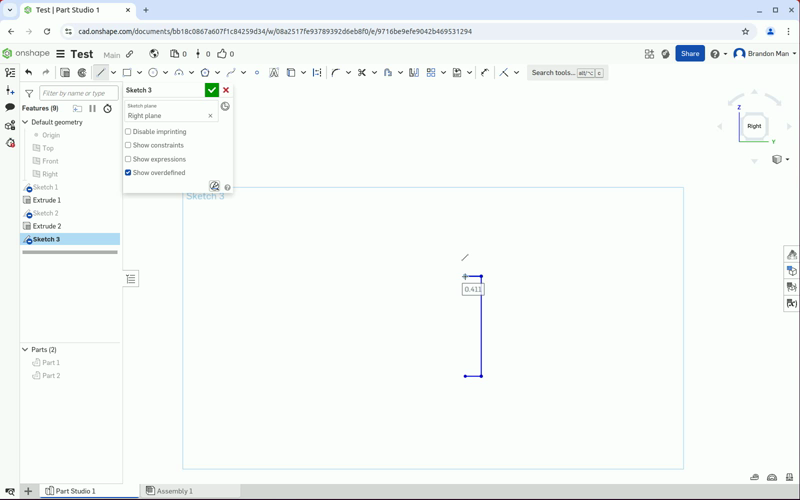
scroll(-6)
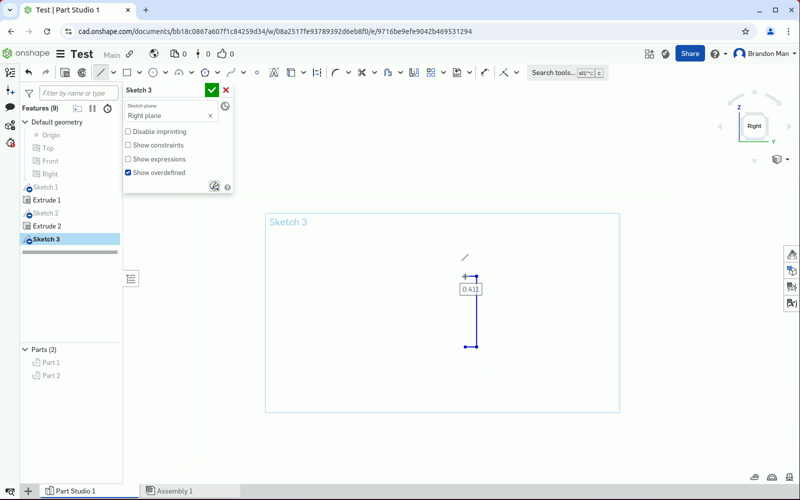
scroll(-6)
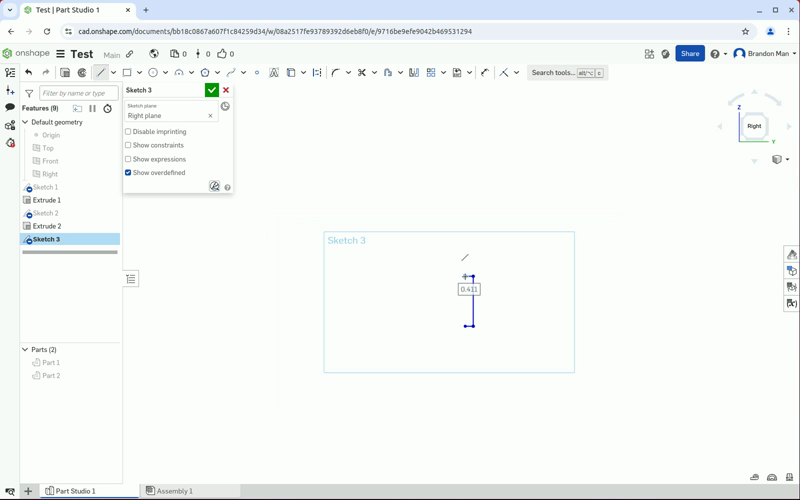
scroll(-6)
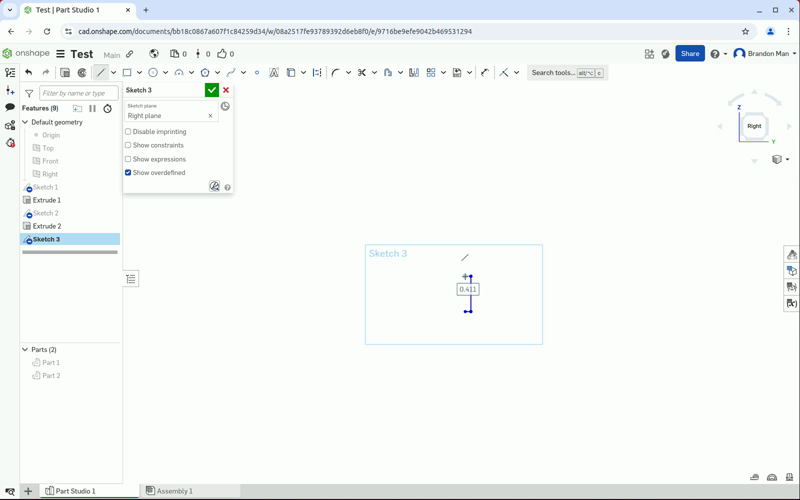
scroll(-6)
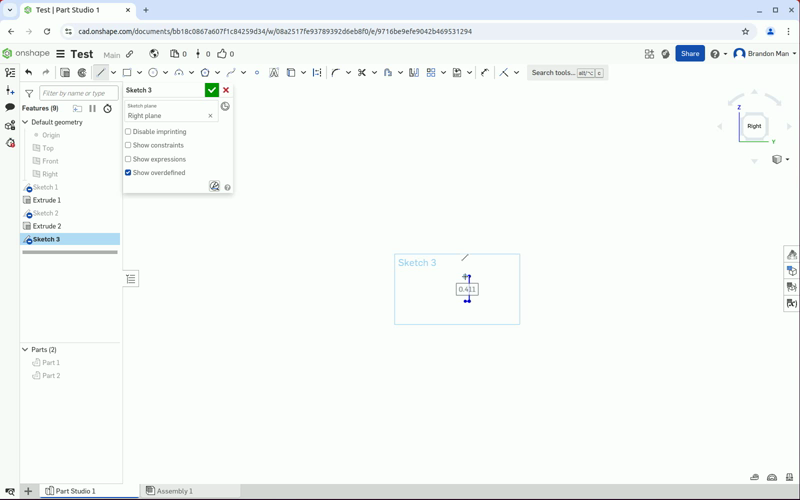
scroll(-6)
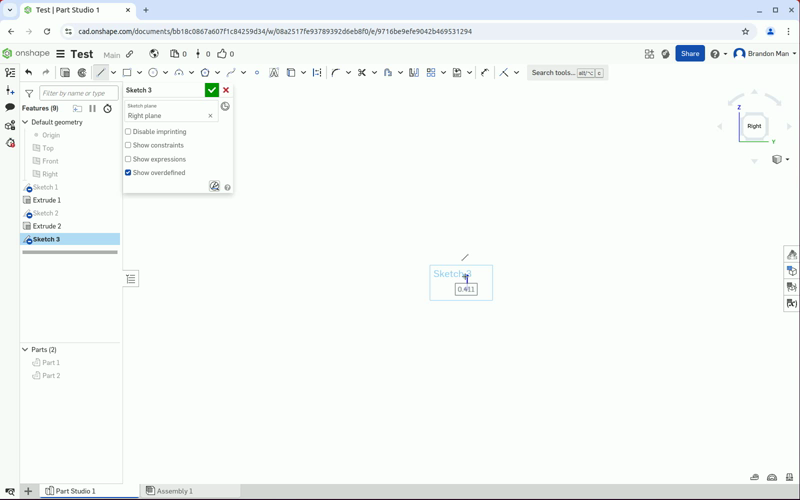
key_up(shift)
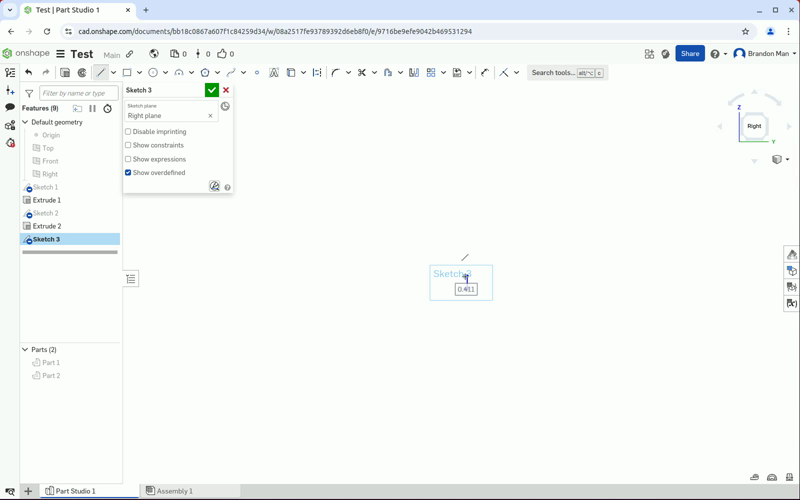
mouse_move(495, 276)
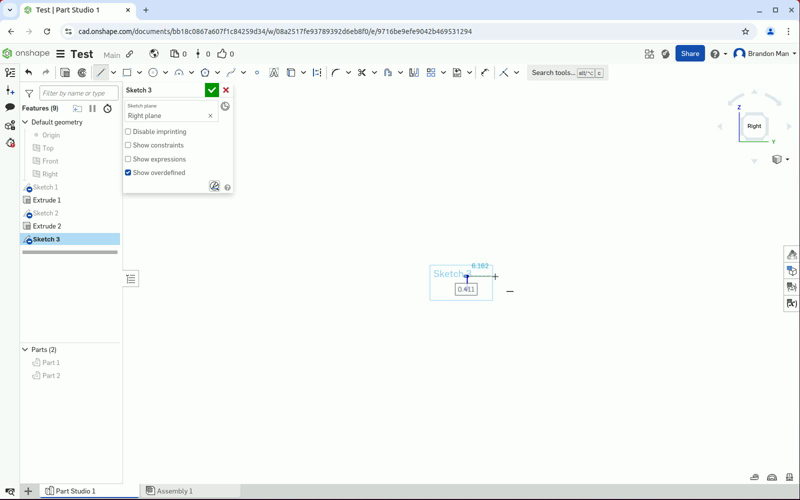
key_down(shift)
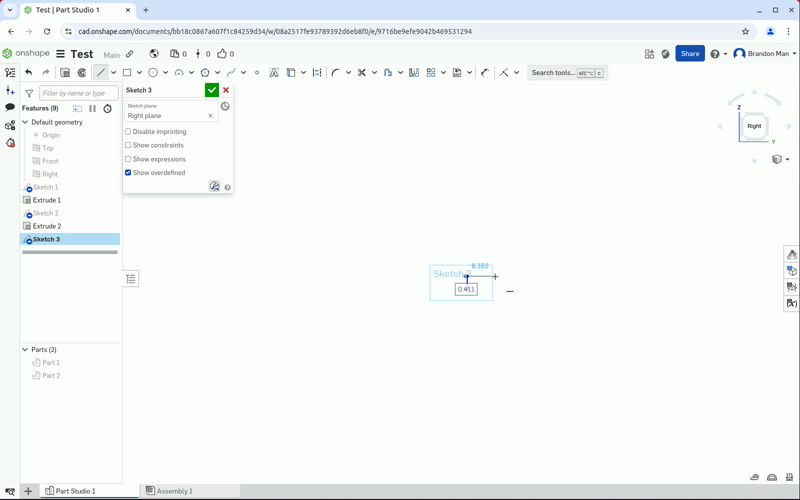
mouse_move(465, 288)
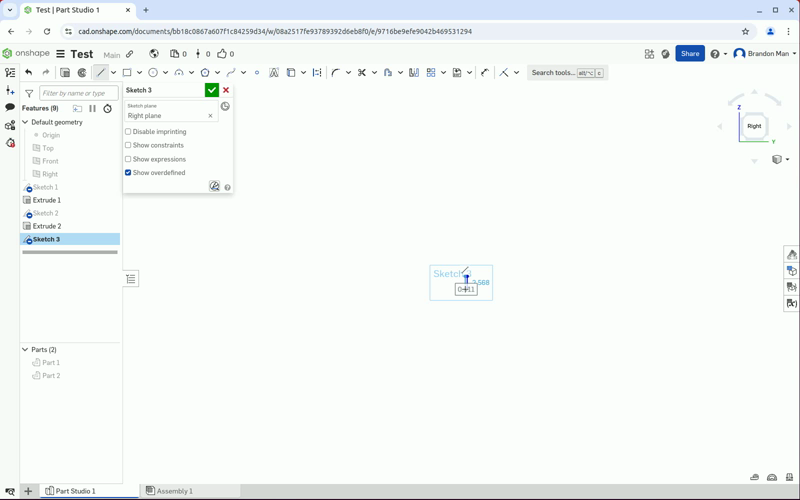
scroll(6)
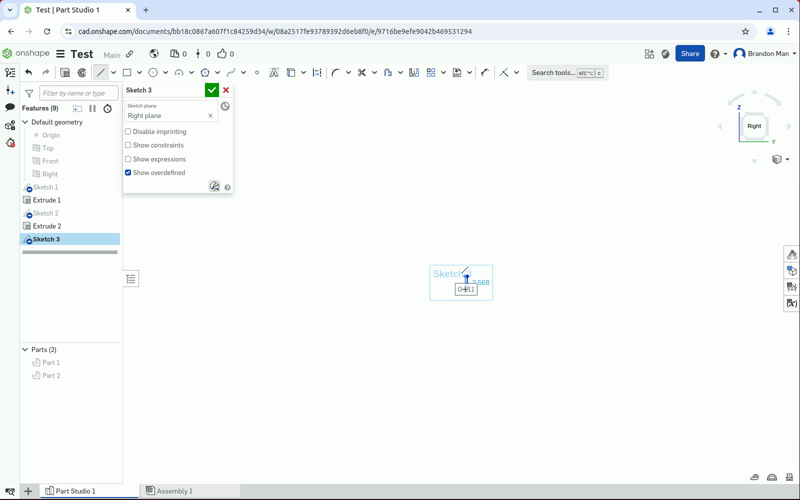
scroll(6)
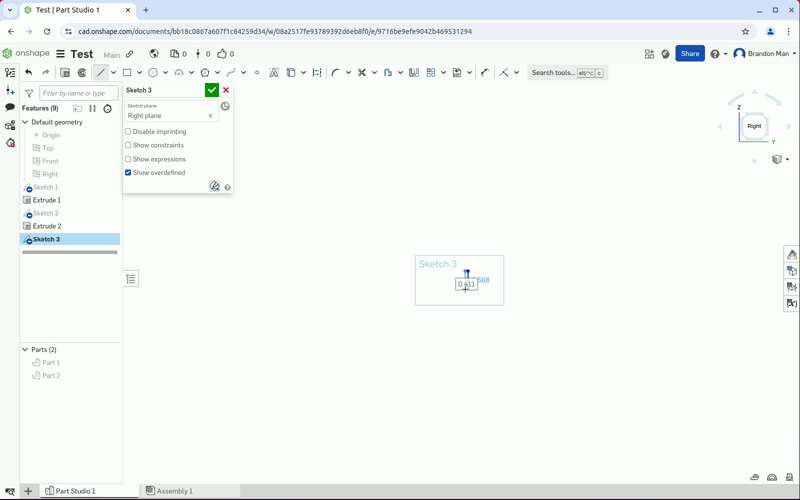
scroll(6)
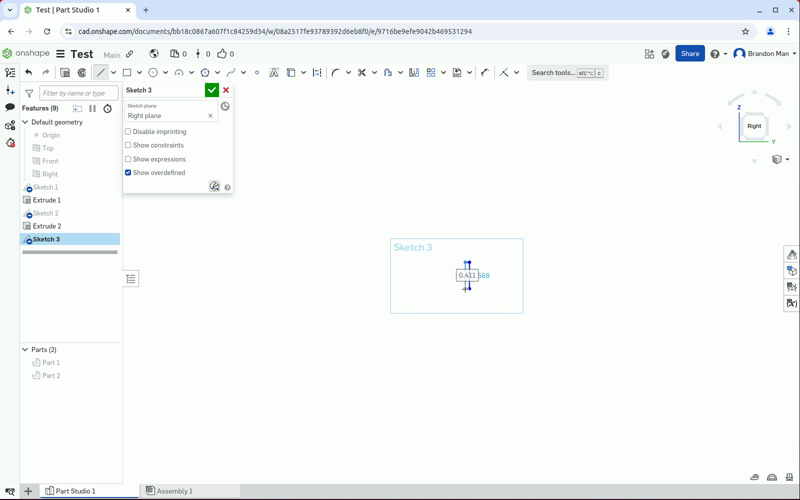
scroll(6)
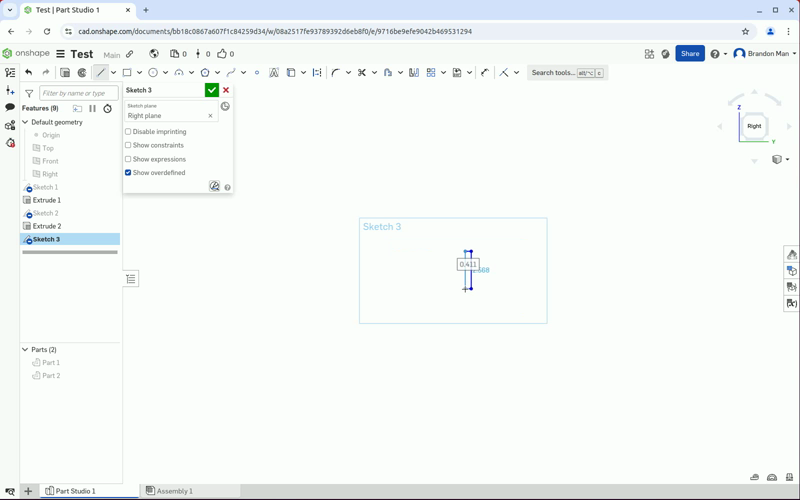
scroll(6)
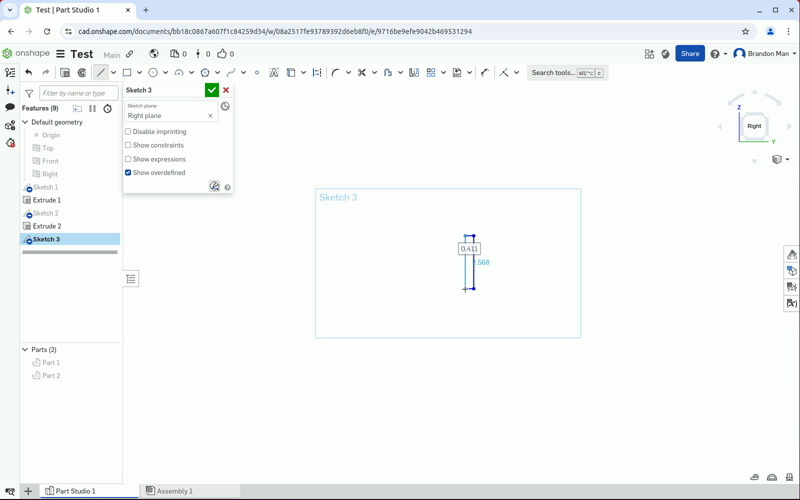
scroll(6)
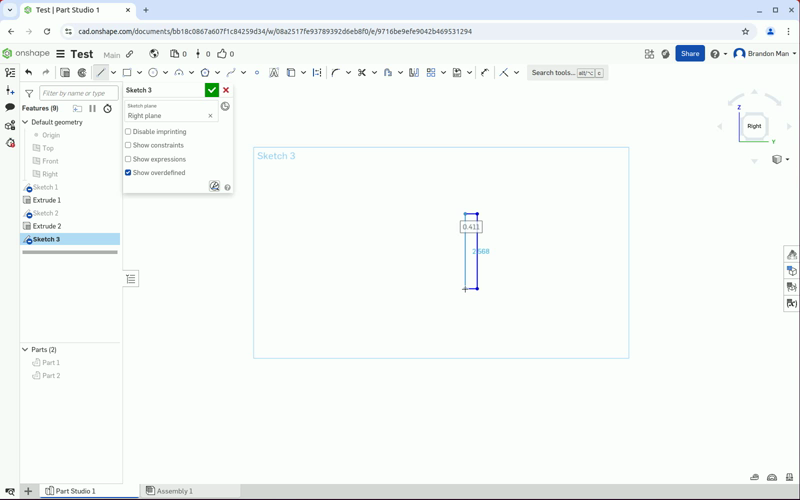
scroll(6)
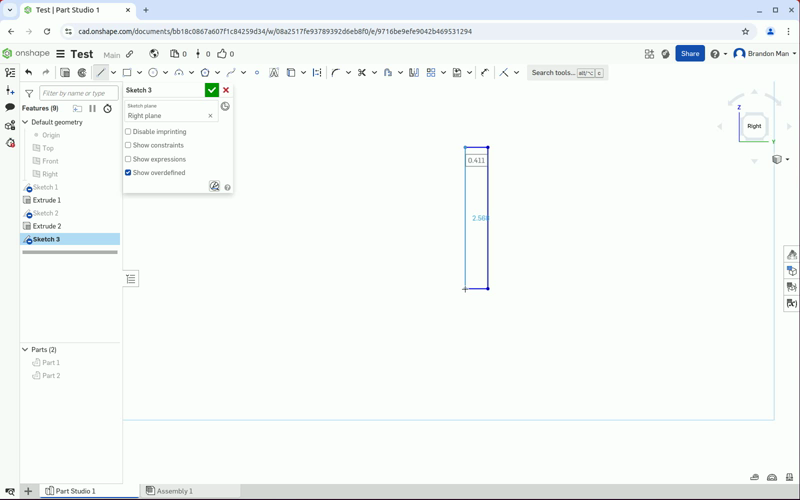
key_up(shift)
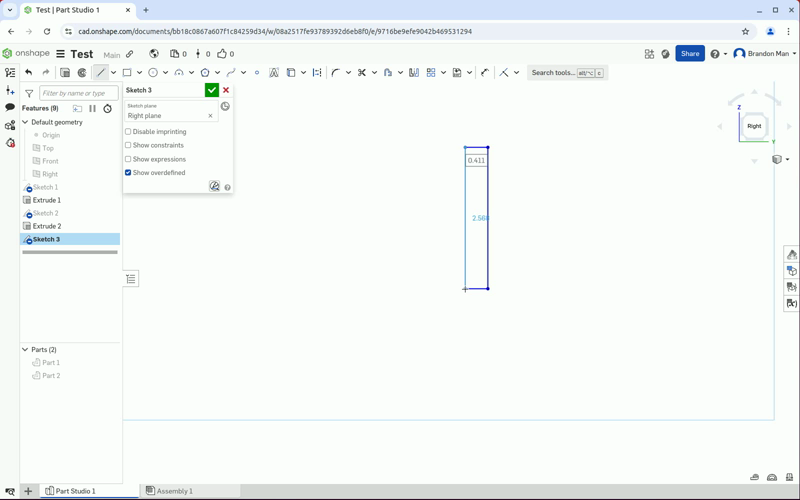
click(465, 288)
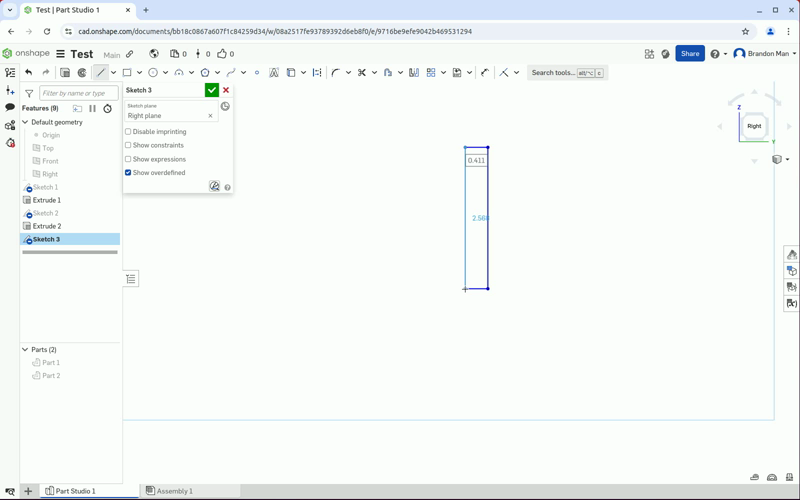
scroll(-6)
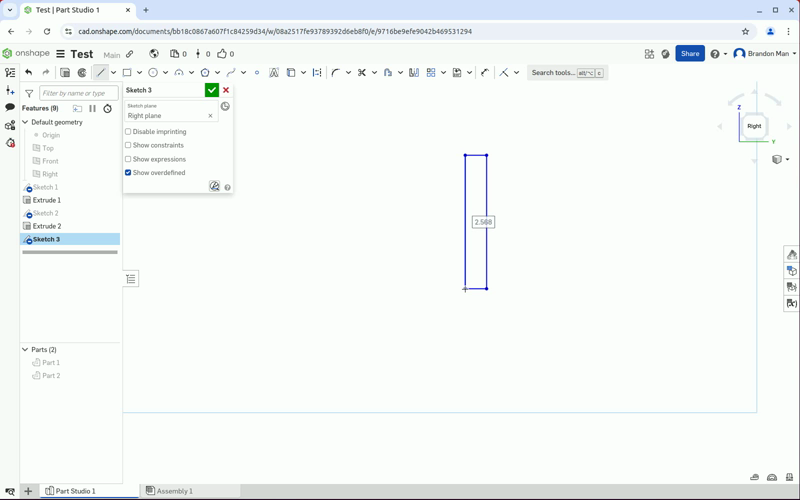
scroll(-6)
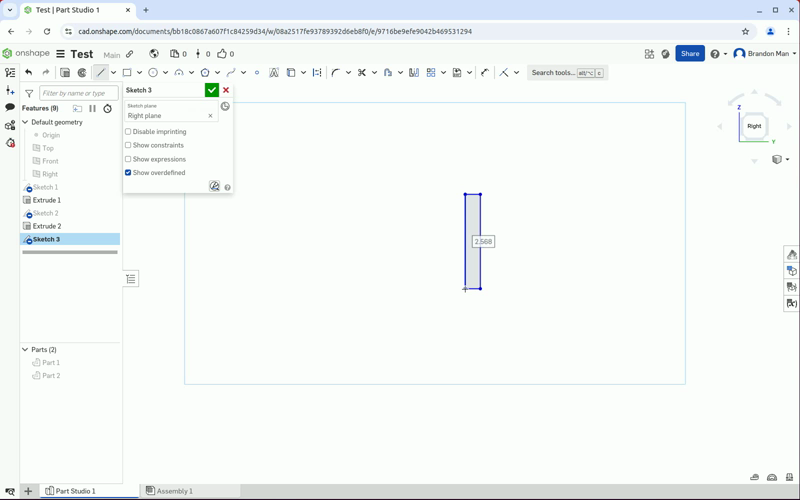
scroll(-6)
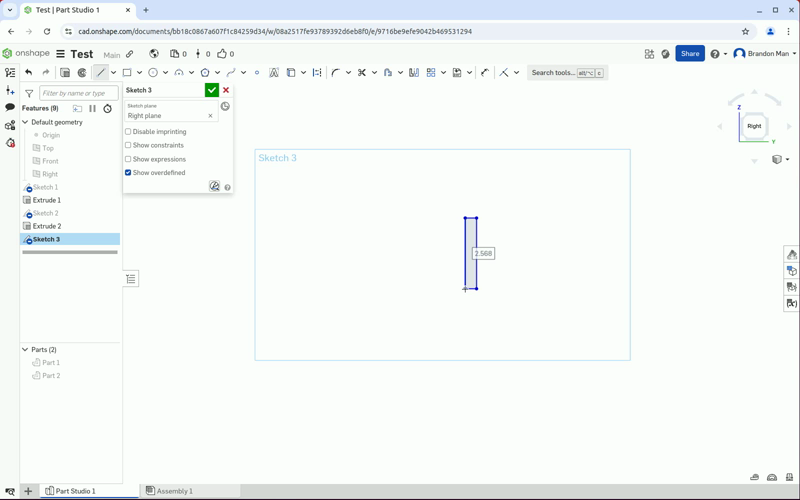
scroll(-6)
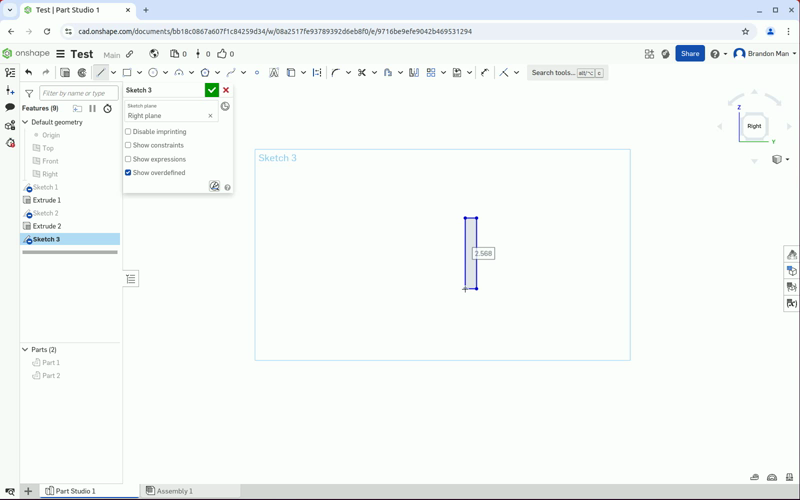
scroll(-6)
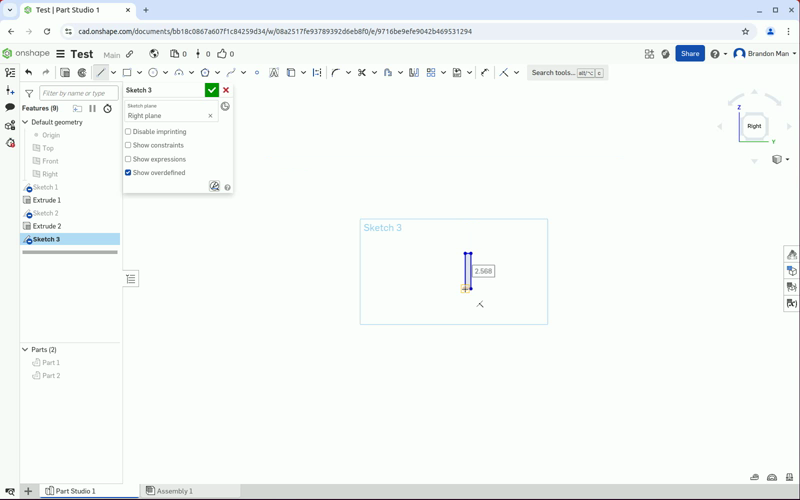
scroll(-6)
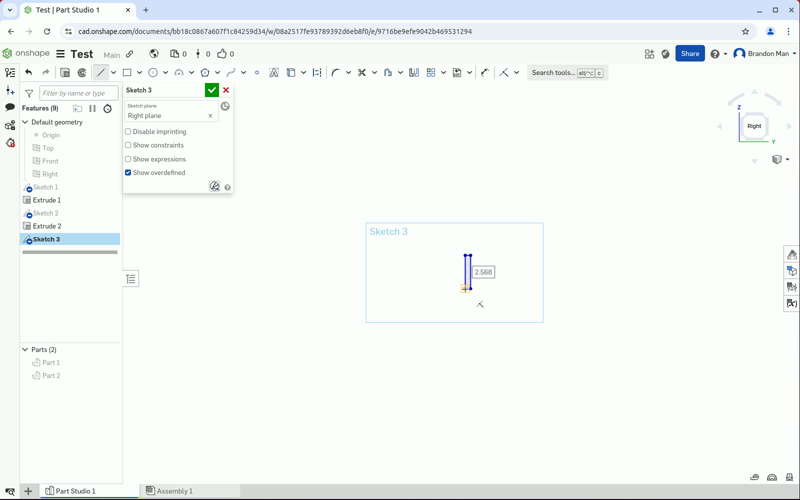
scroll(-6)
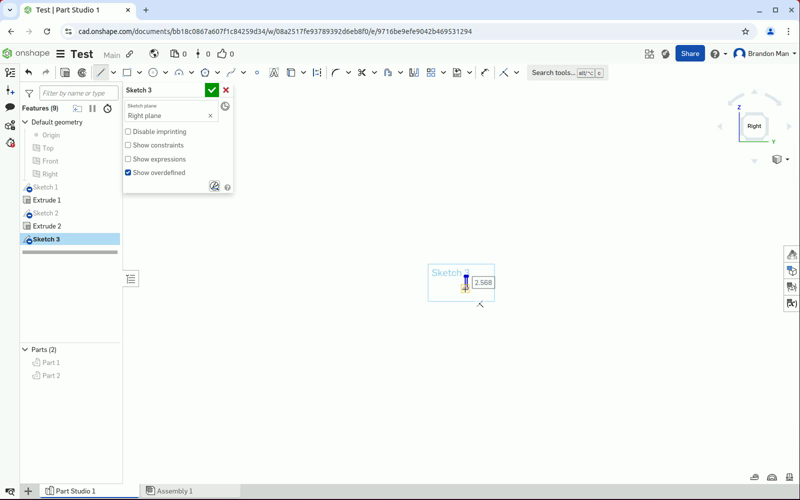
key(esc)
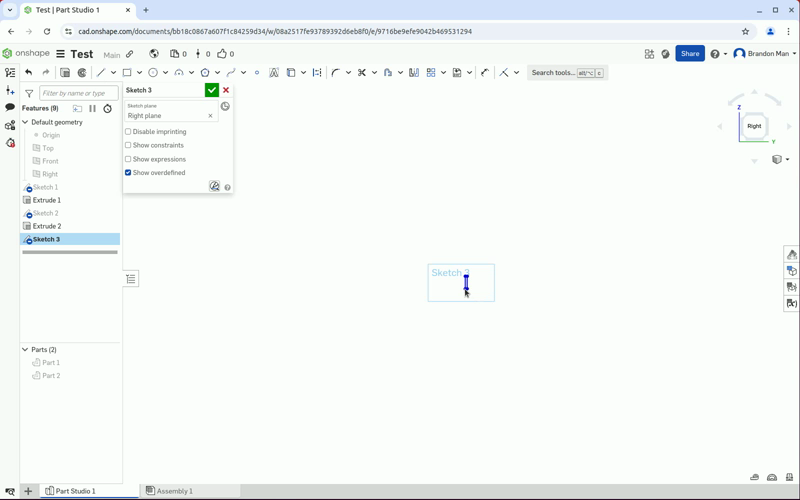
mouse_move(465, 282)
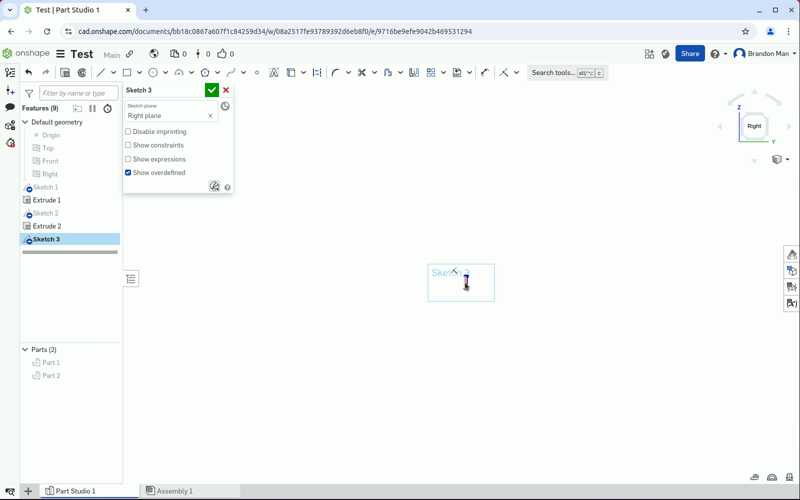
scroll(6)
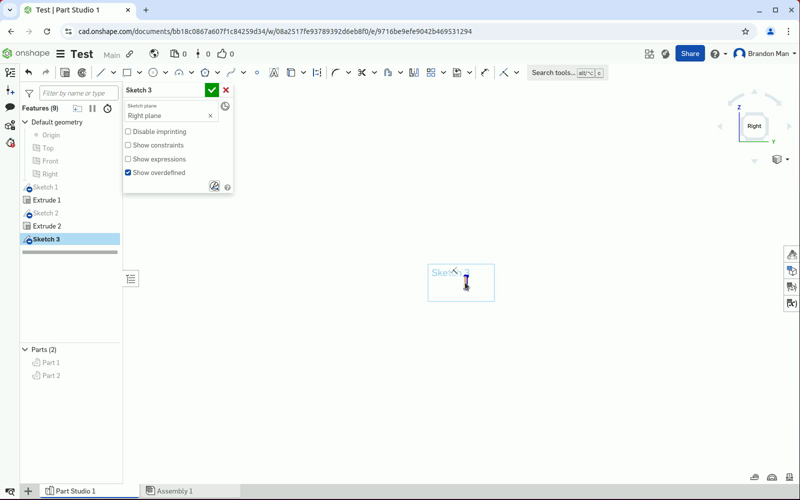
scroll(6)
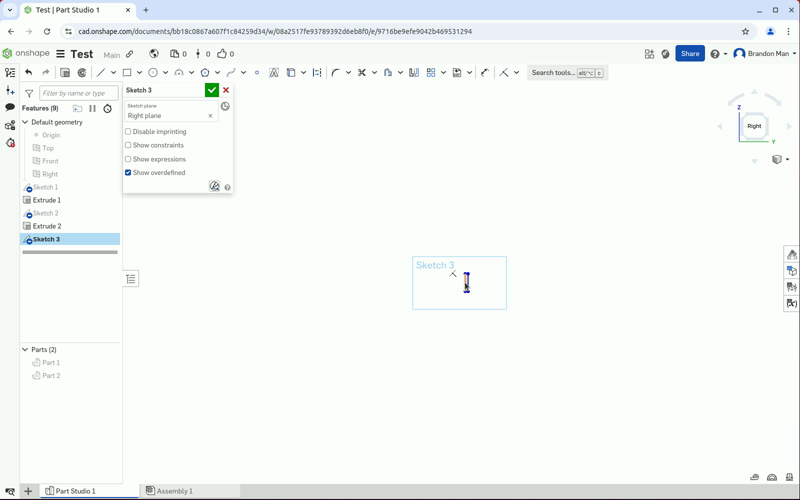
scroll(6)
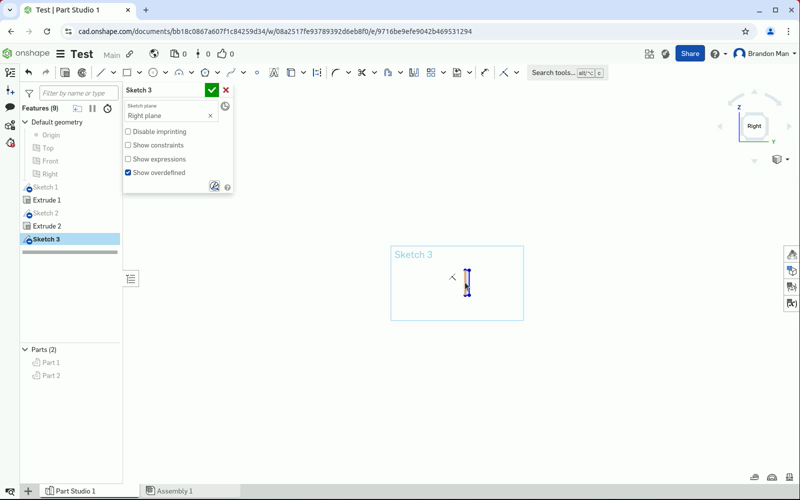
scroll(6)
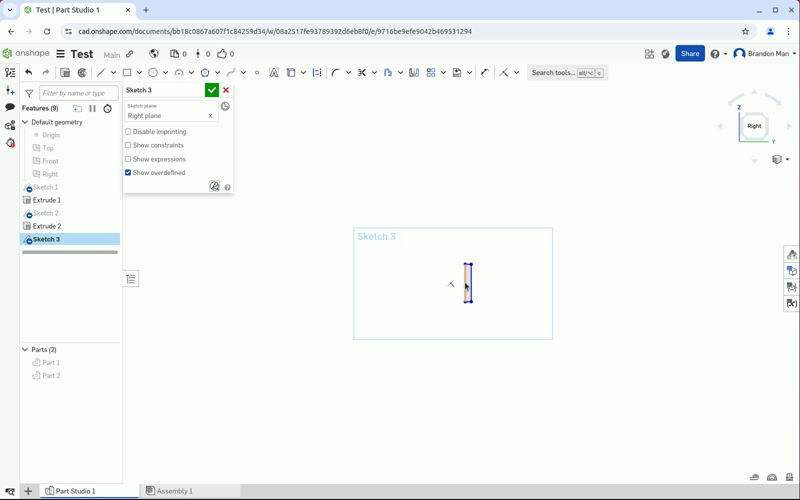
scroll(6)
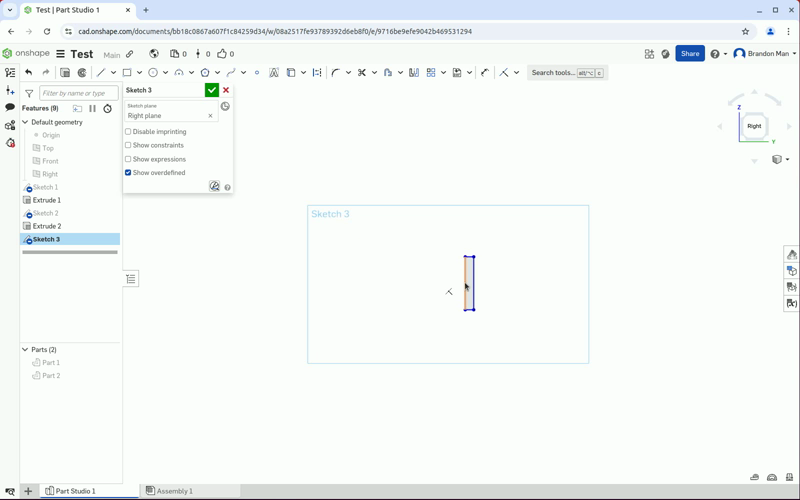
scroll(6)
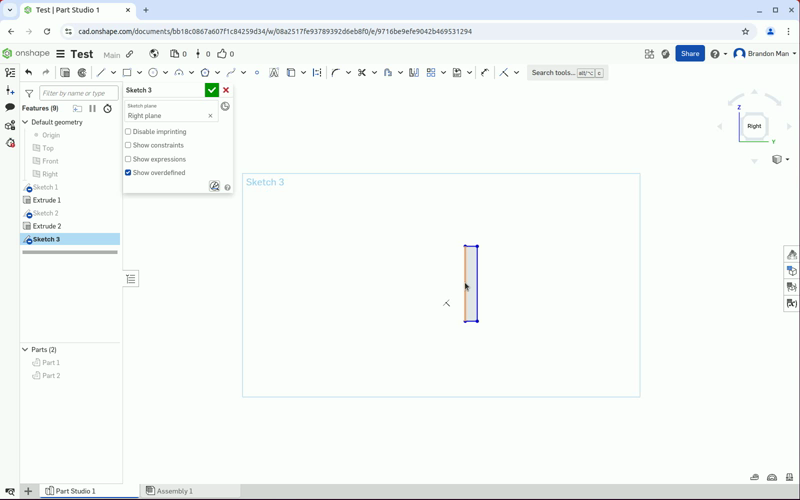
scroll(6)
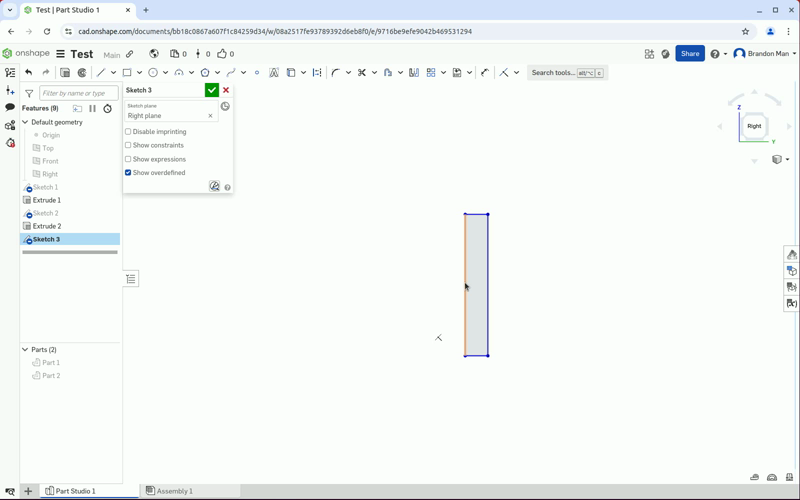
click(465, 282)
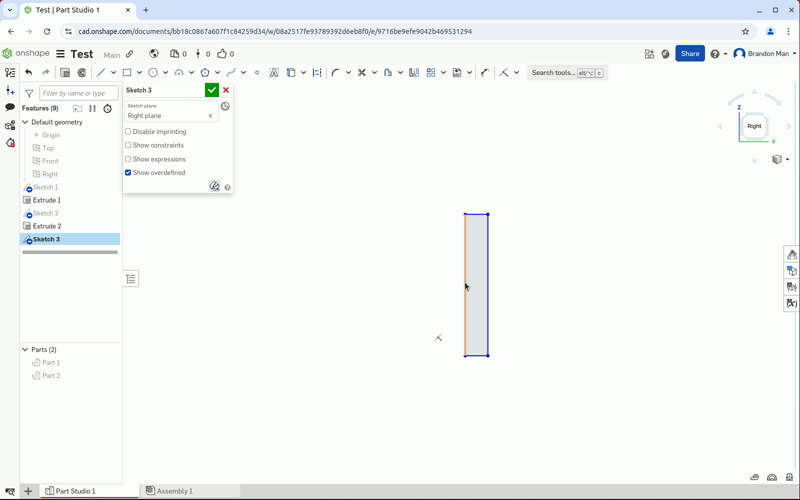
scroll(-6)
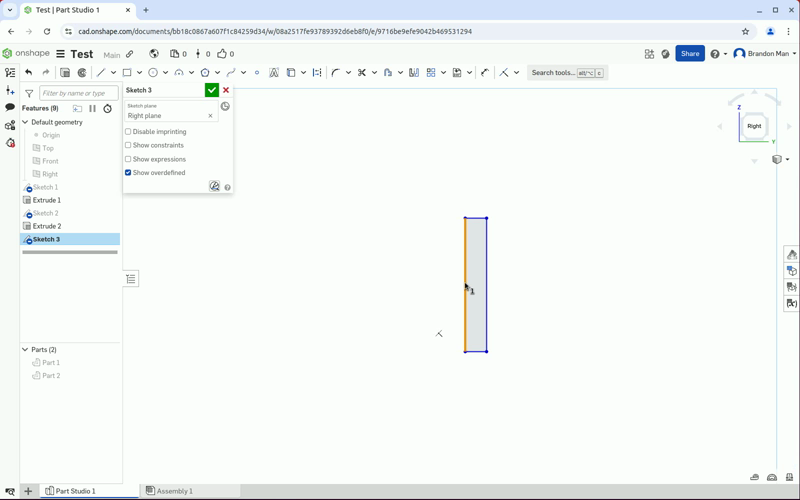
scroll(-6)
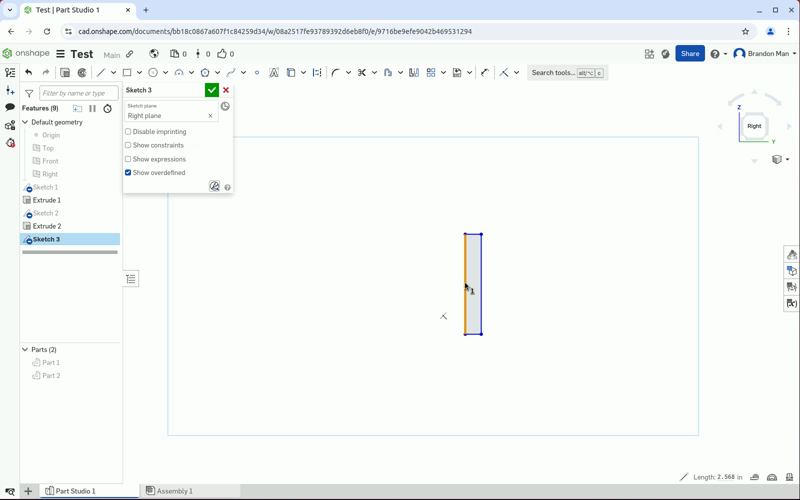
scroll(-6)
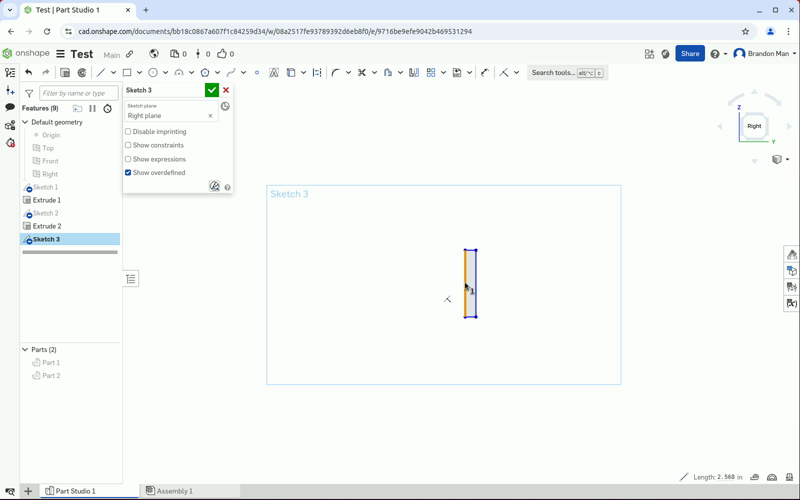
scroll(-6)
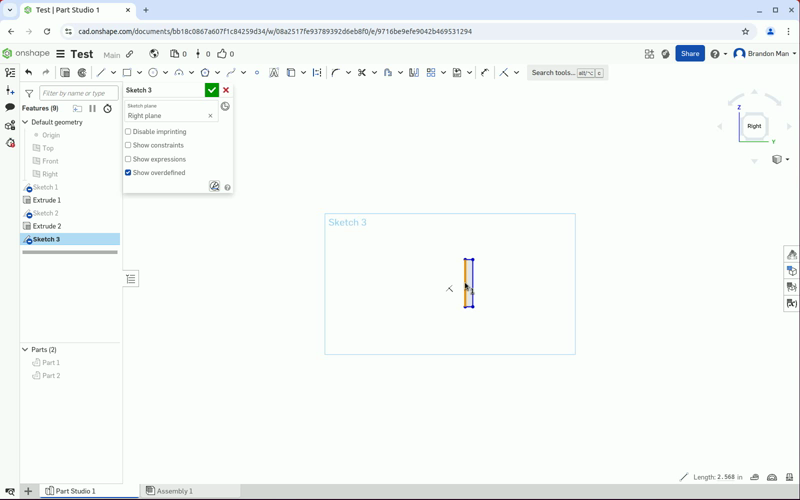
scroll(-6)
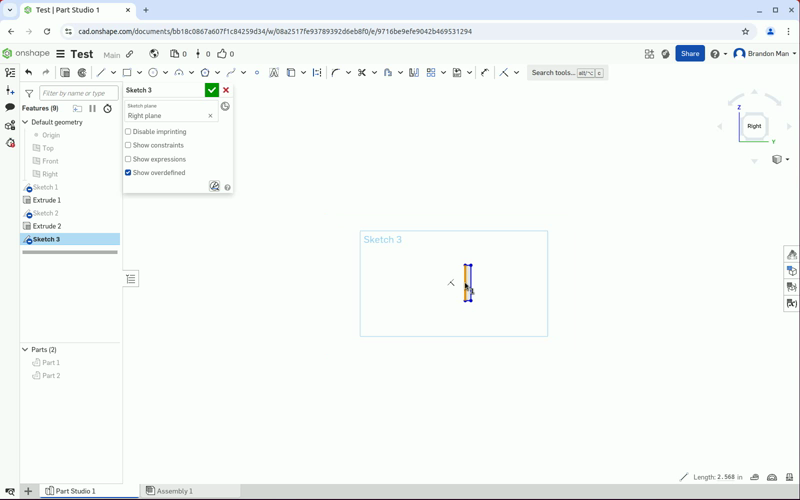
scroll(-6)
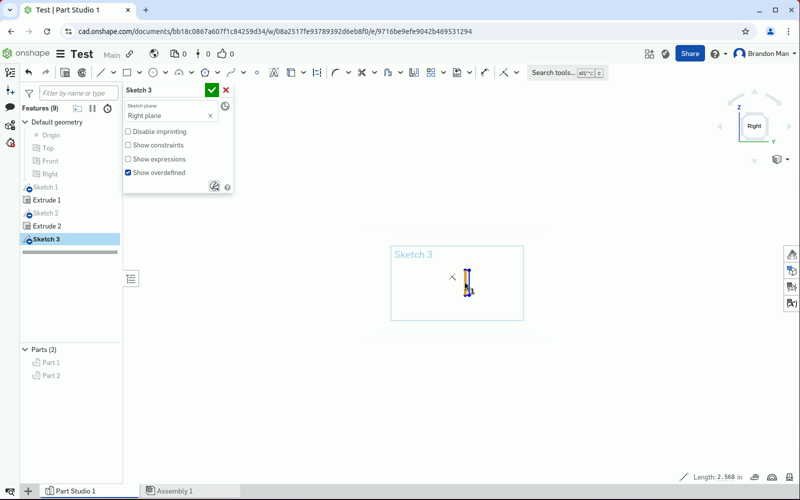
scroll(-6)
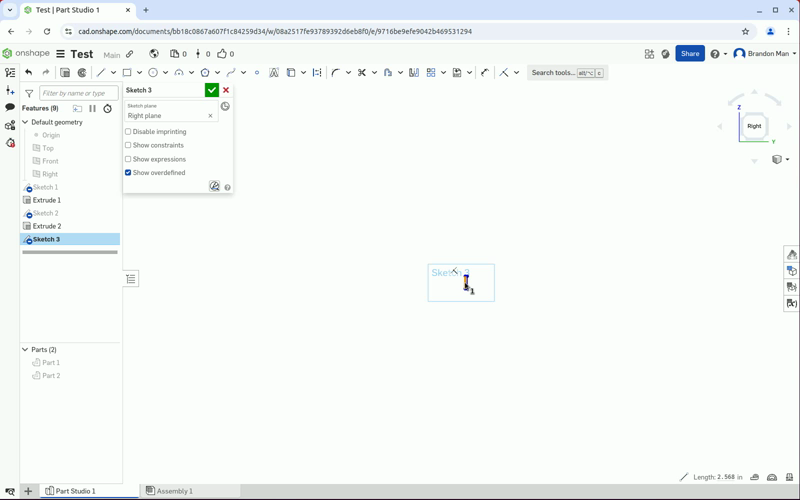
mouse_move(73, 352)
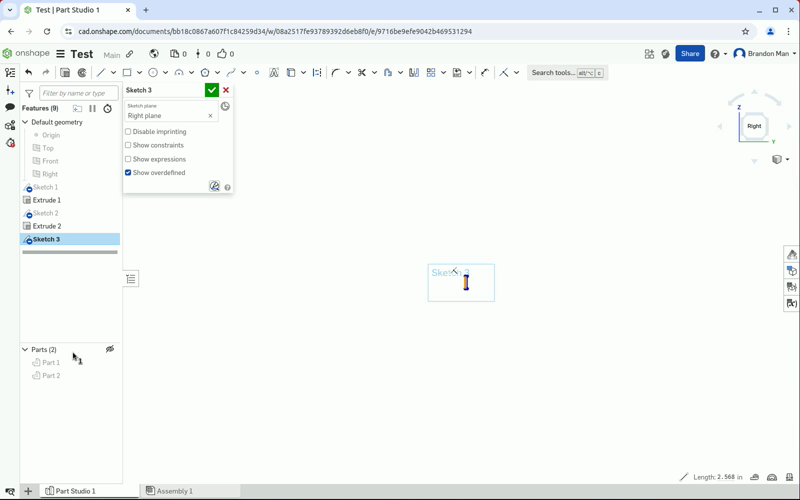
key(shift+y)
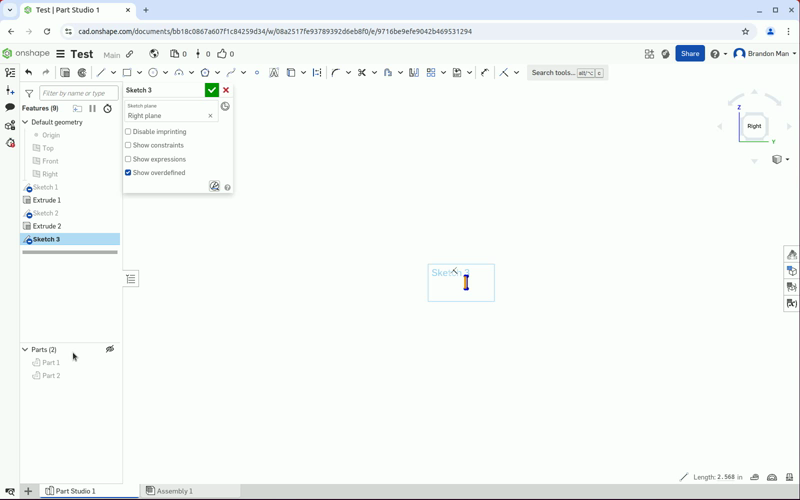
key(shift+e)
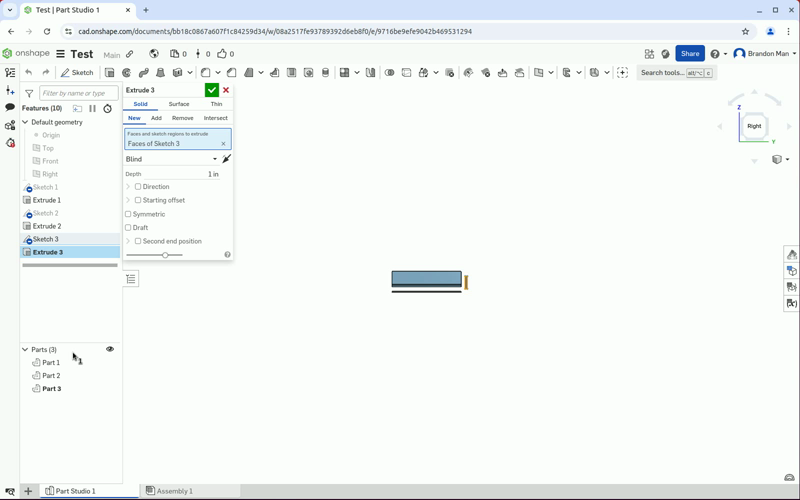
mouse_move(143, 106)
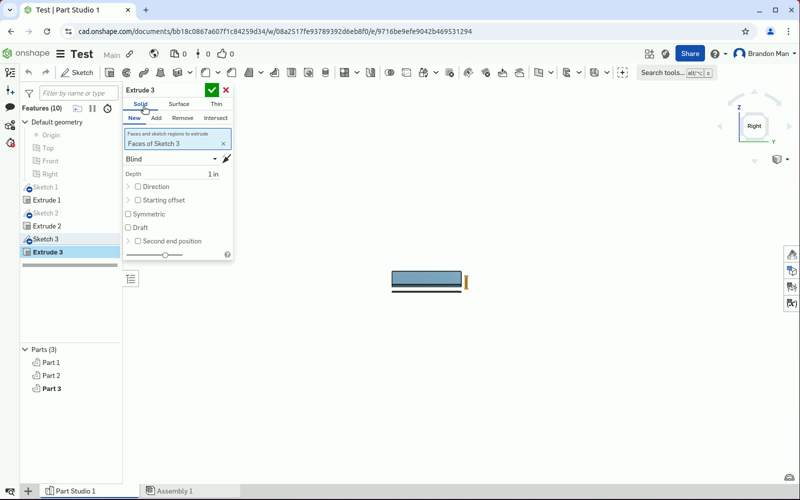
click(143, 106)
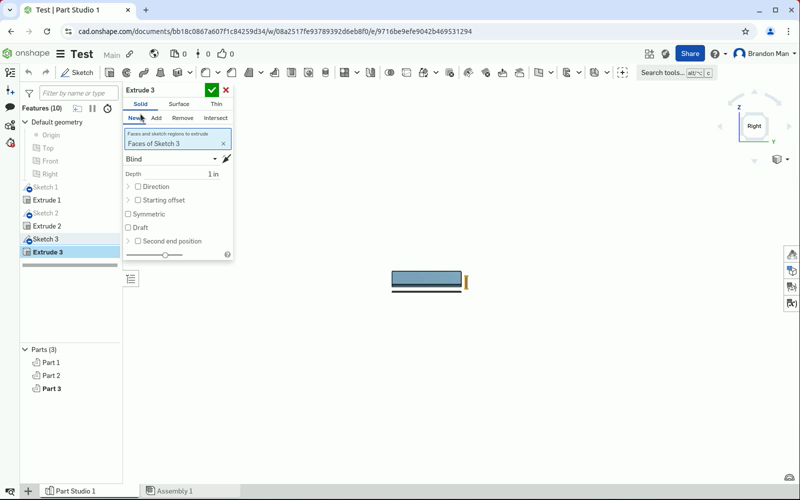
mouse_move(137, 120)
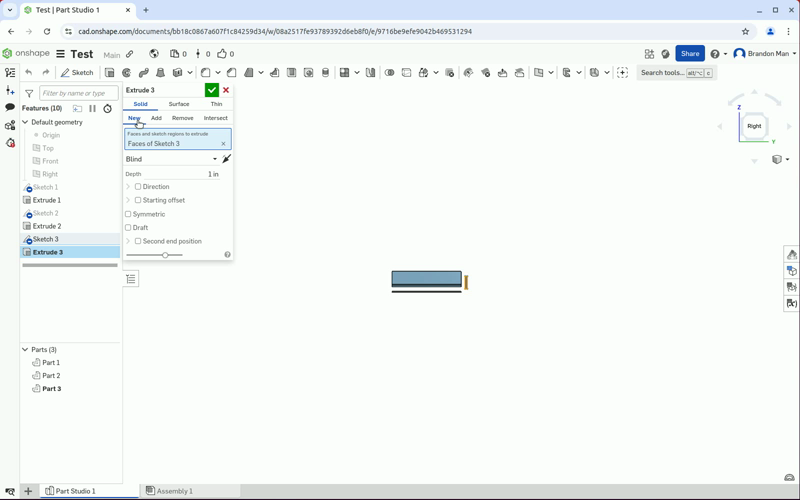
click(137, 120)
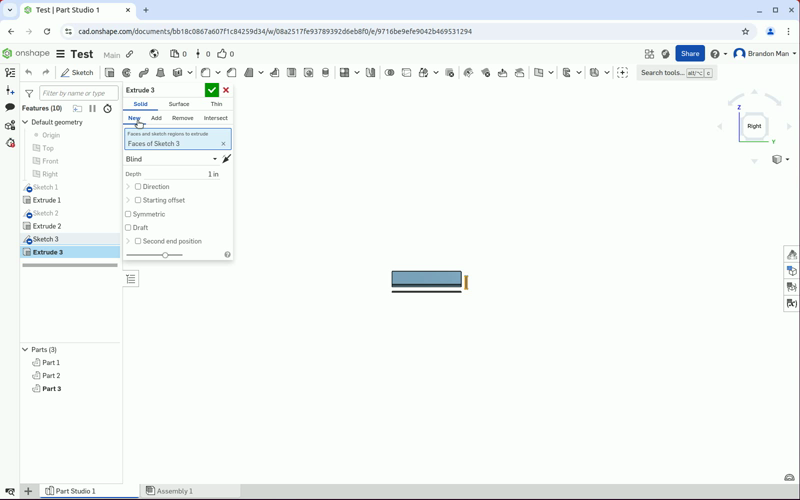
key(tab, 4)
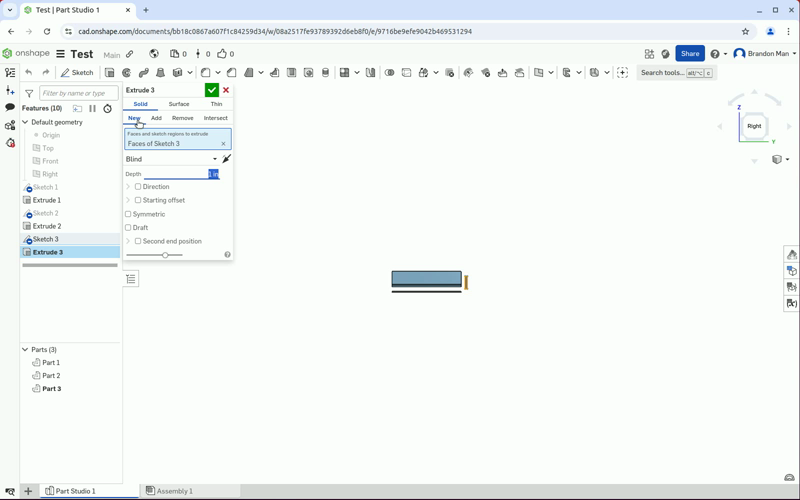
text(20.701)
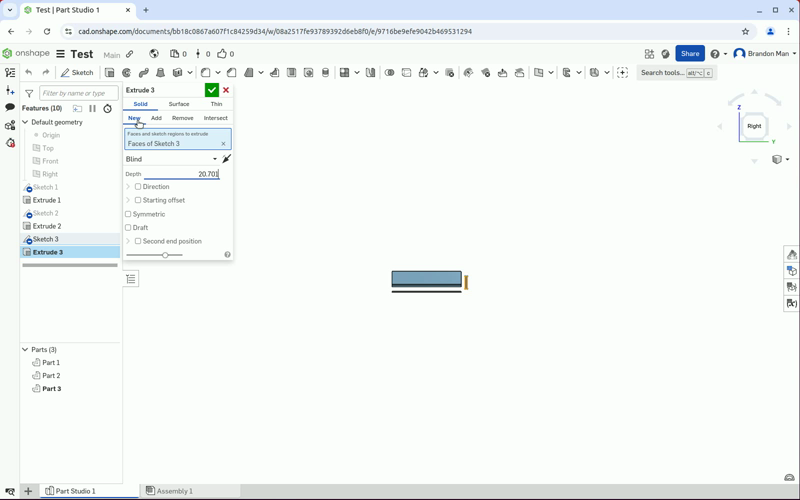
key(enter)
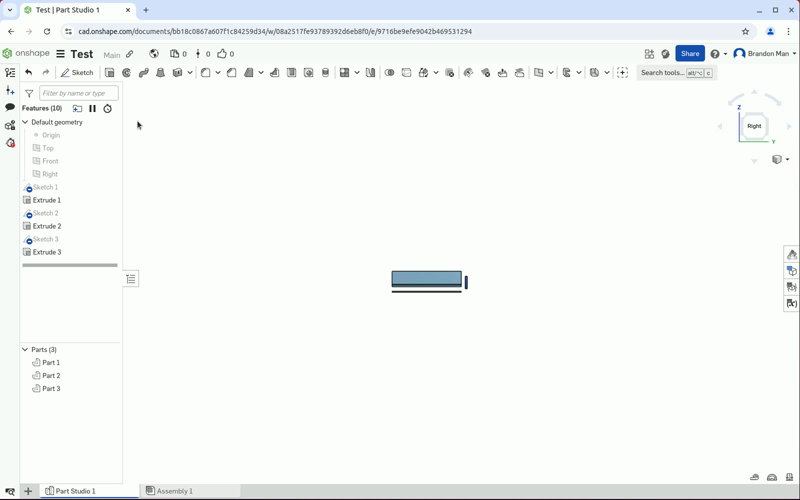
key(shift+h)
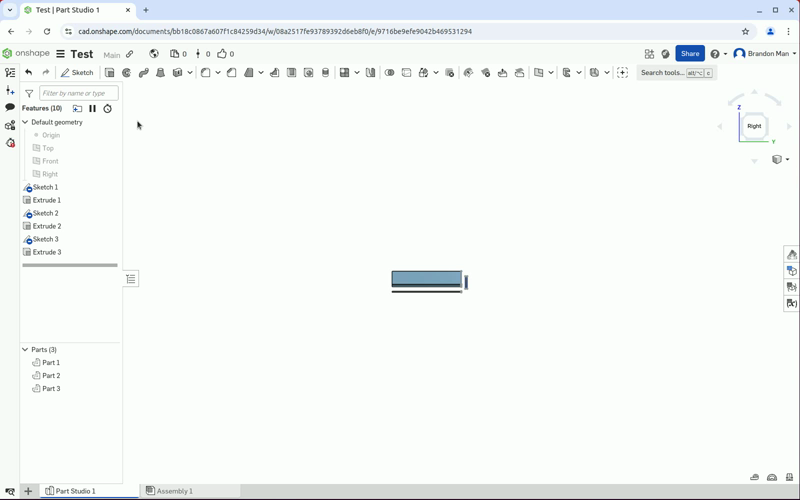
key(shift+h)
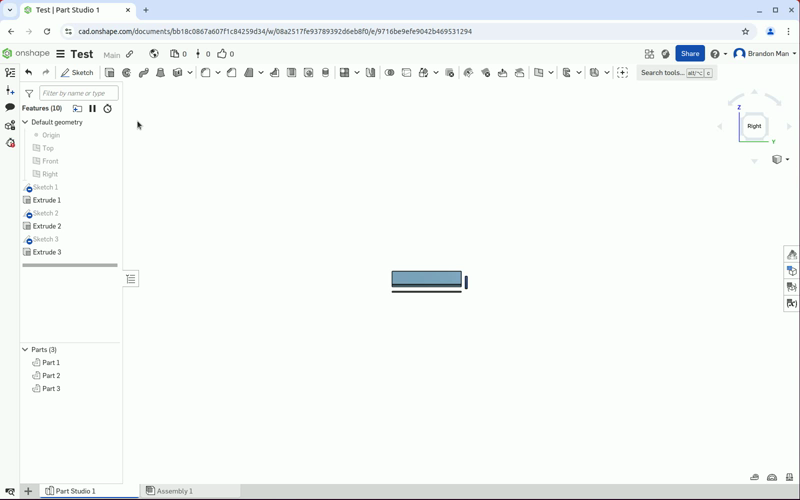
mouse_move(73, 189)
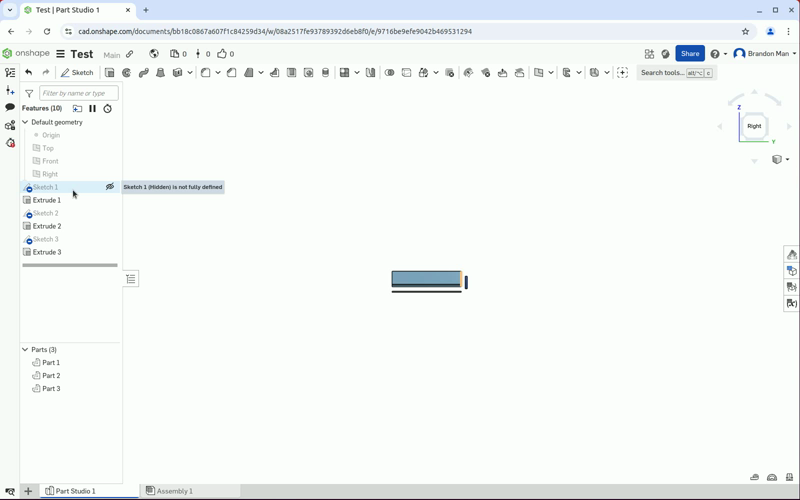
click(73, 189)
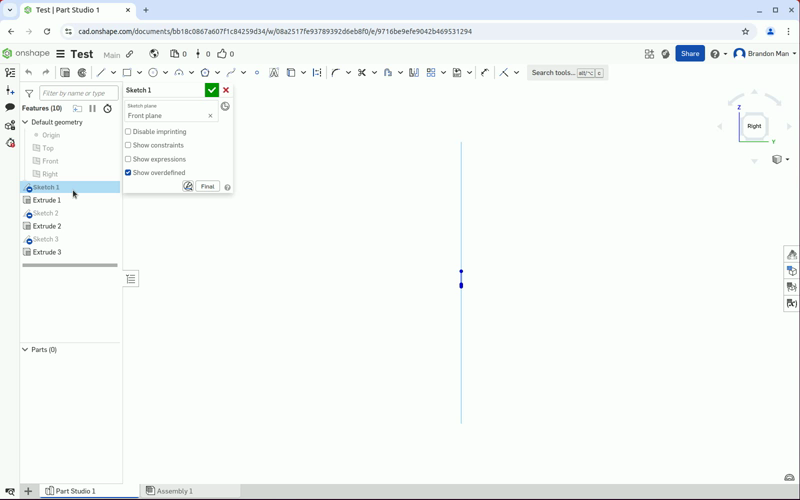
mouse_move(229, 92)
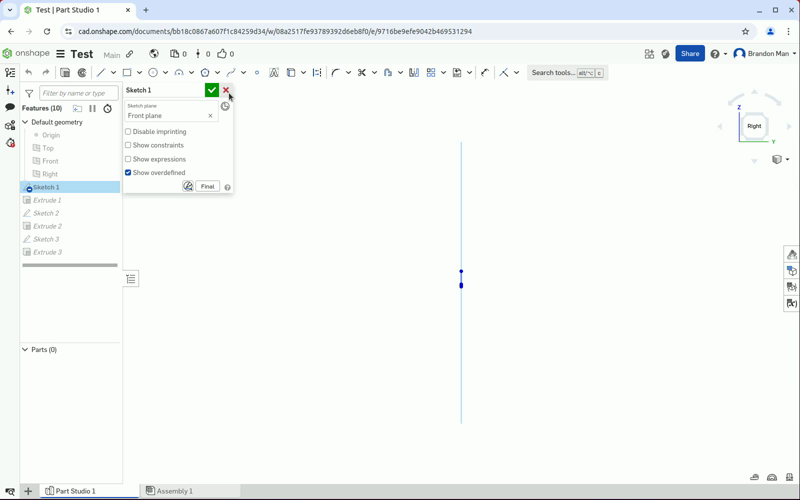
click(229, 92)
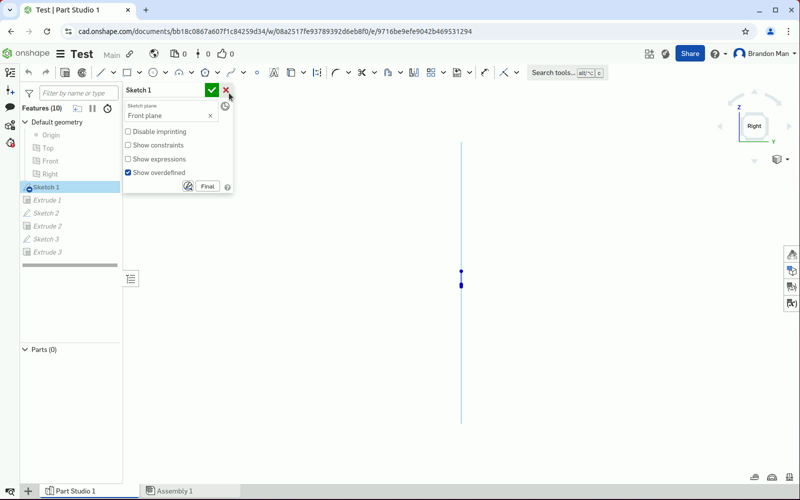
key(shift+s)
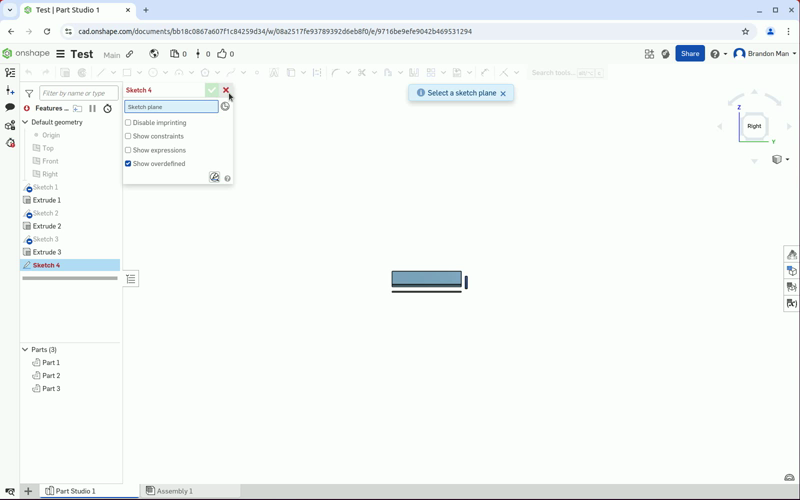
mouse_move(73, 176)
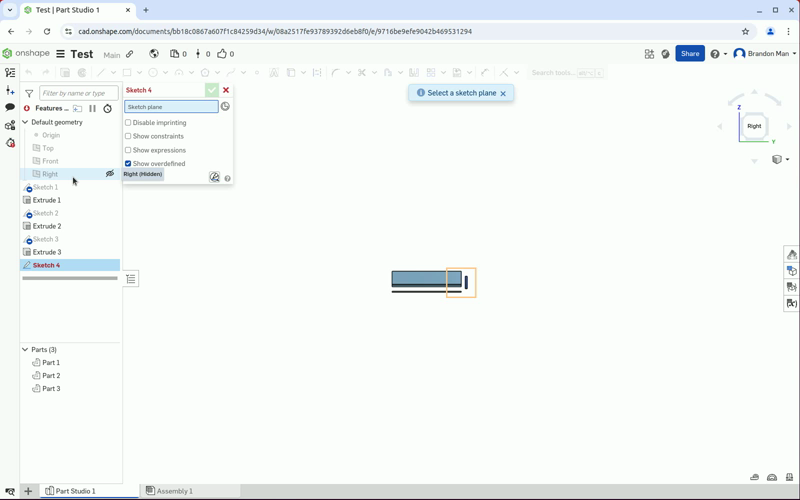
click(73, 176)
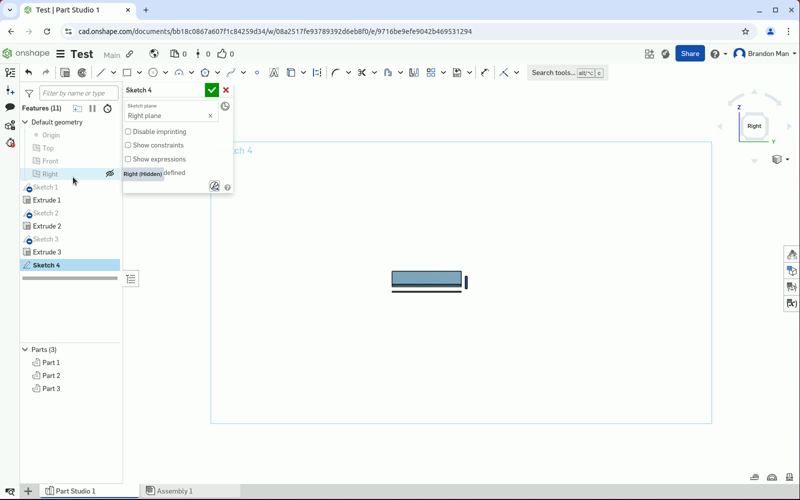
mouse_move(73, 352)
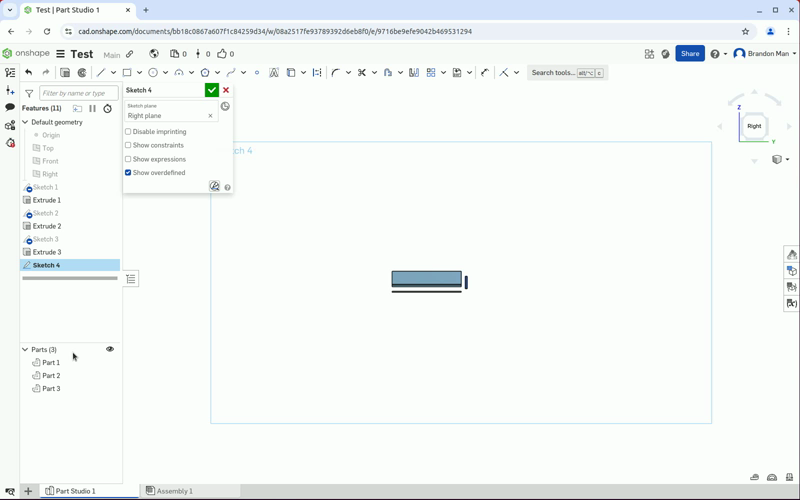
key(y)
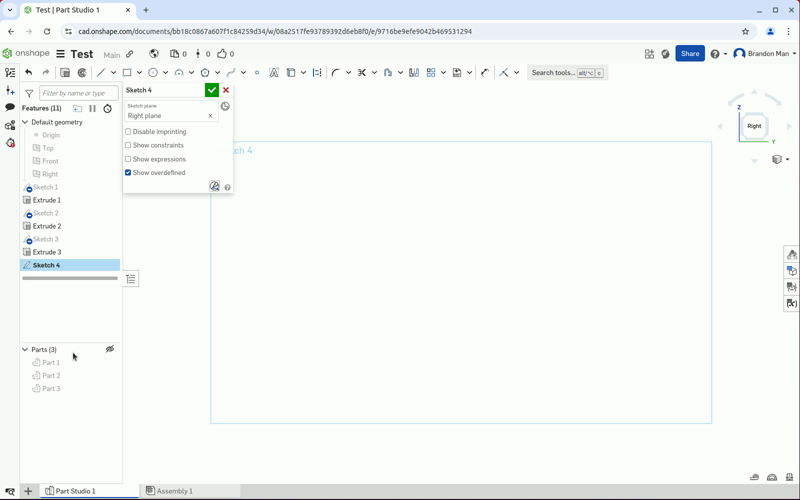
key(l)
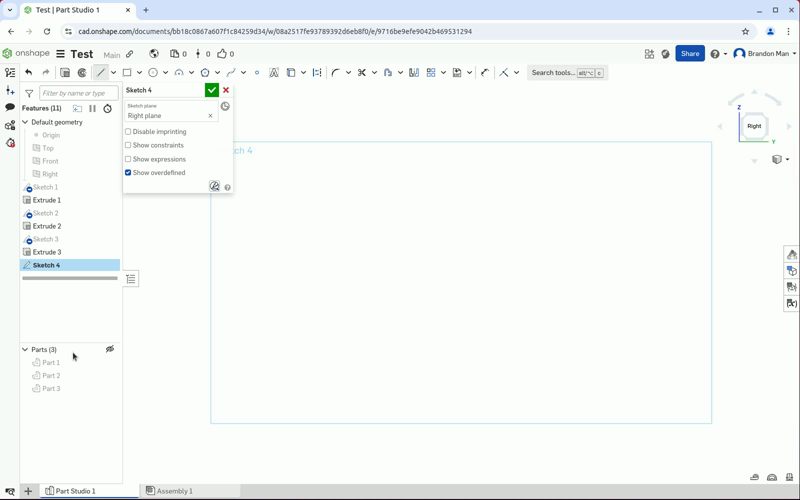
key_down(shift)
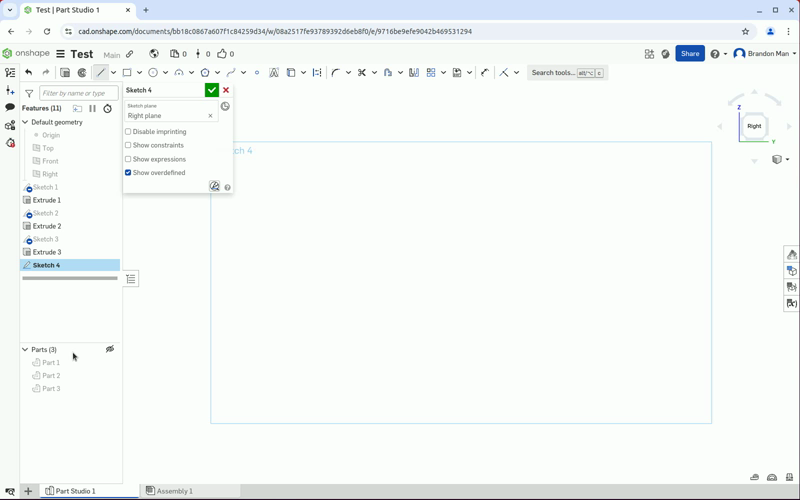
mouse_move(468, 290)
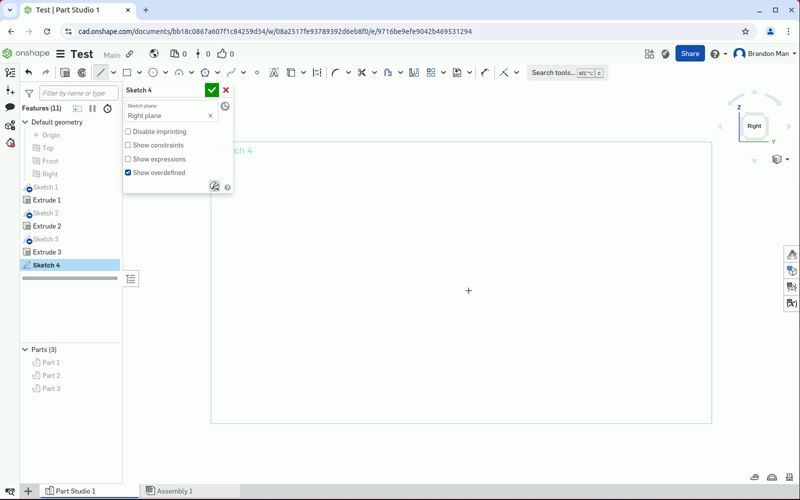
click(468, 290)
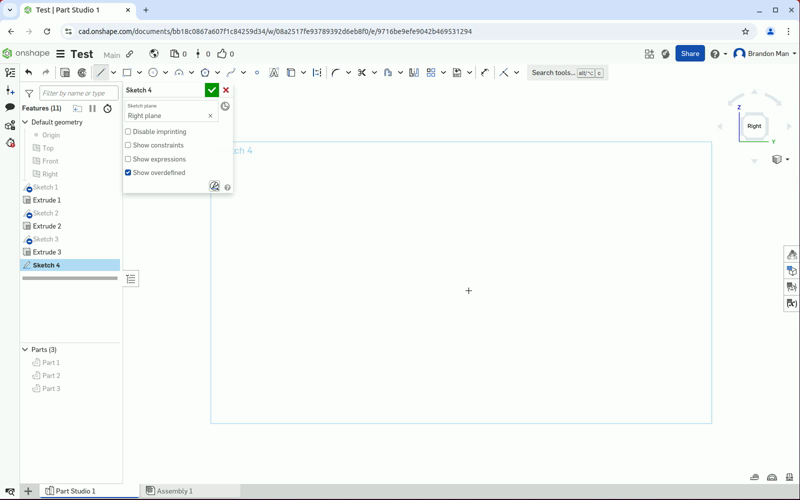
key_up(shift)
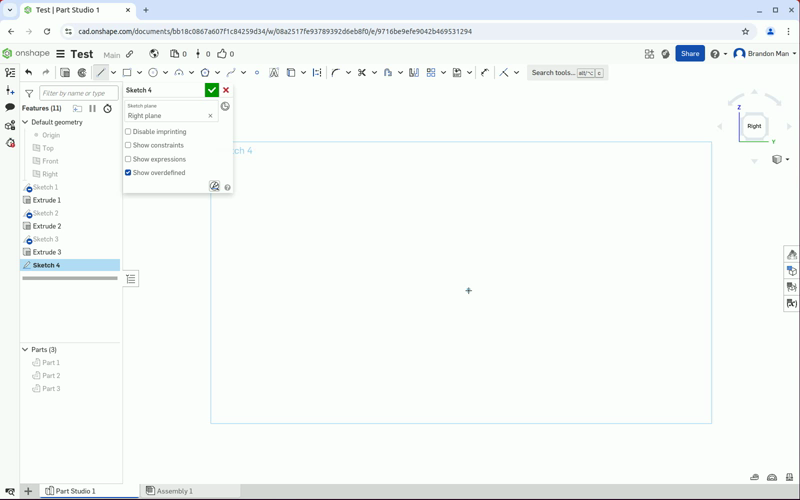
key_down(shift)
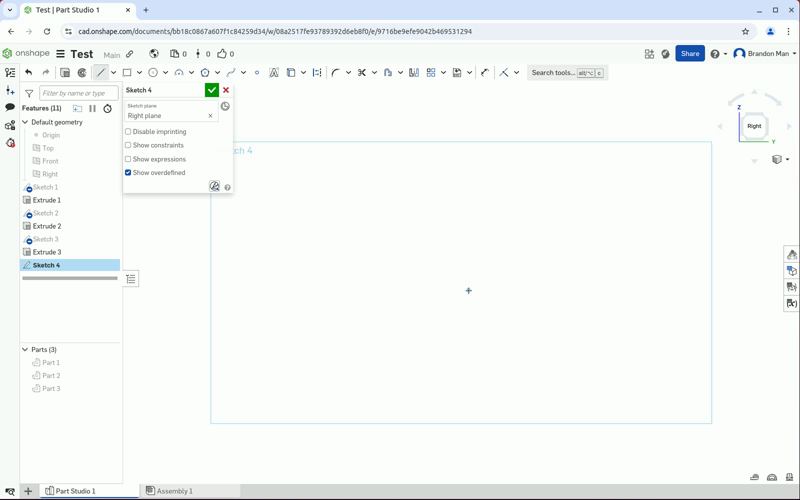
mouse_move(498, 290)
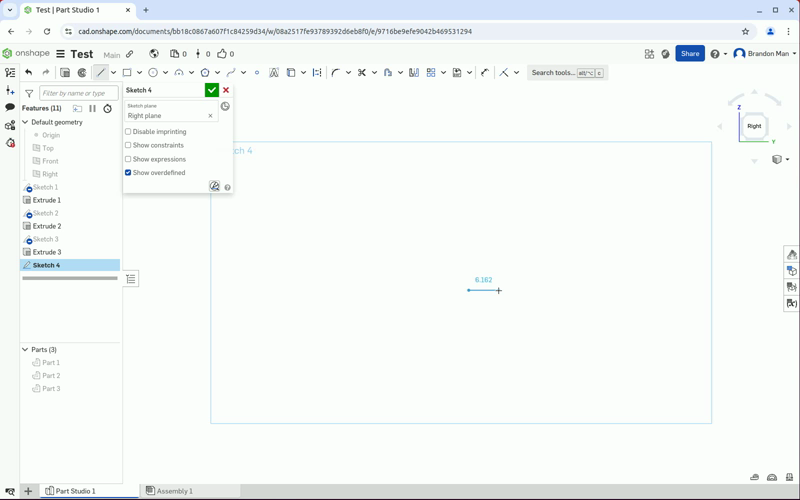
mouse_move(470, 290)
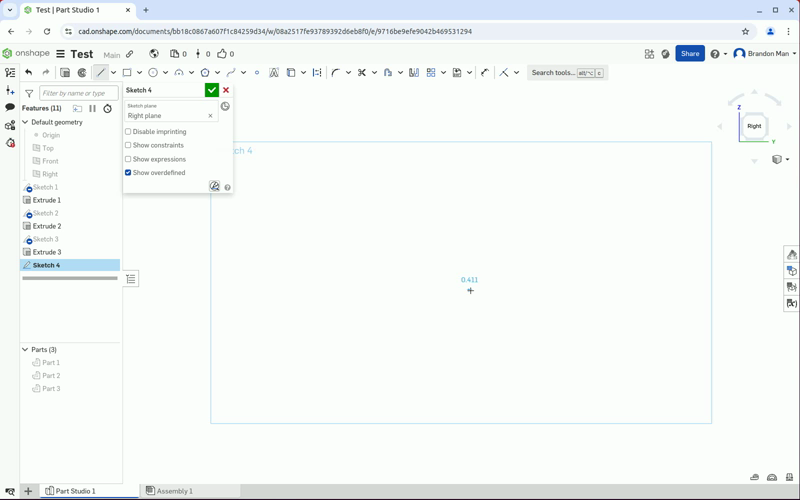
scroll(6)
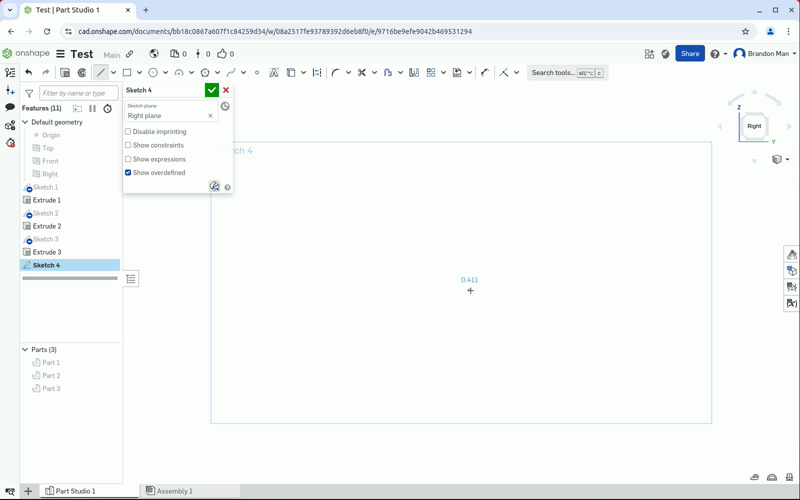
scroll(6)
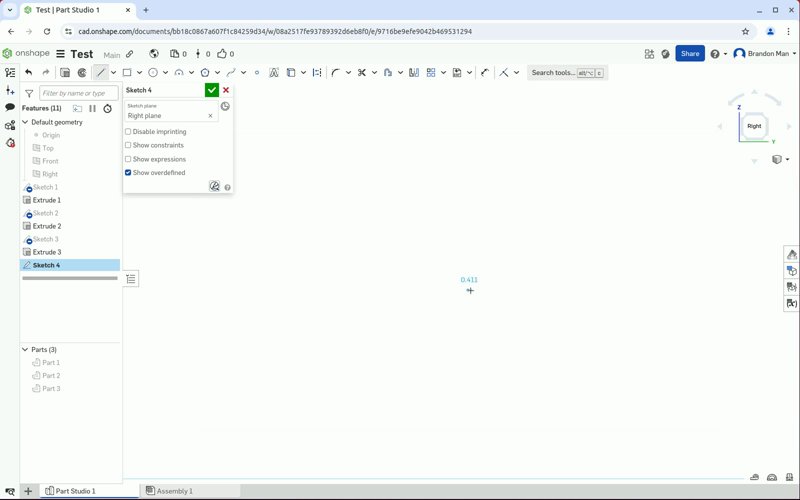
scroll(6)
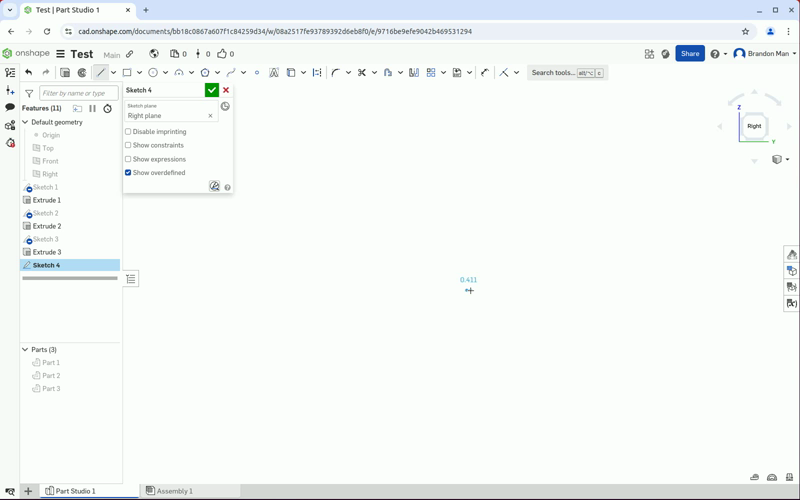
scroll(6)
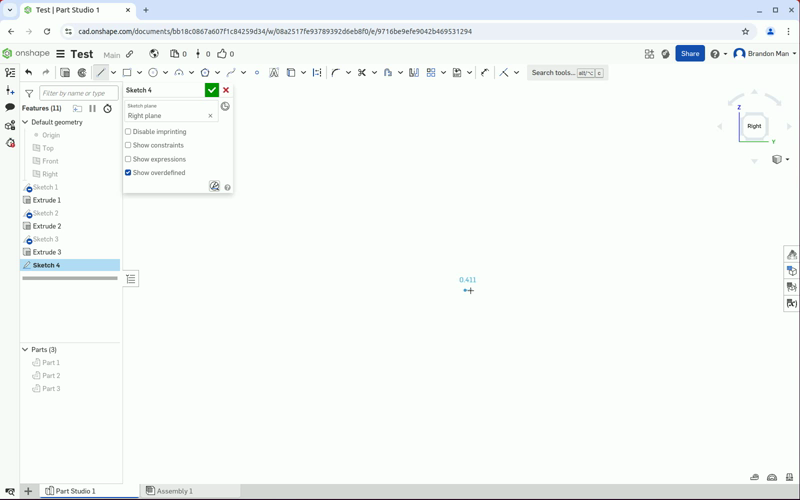
scroll(6)
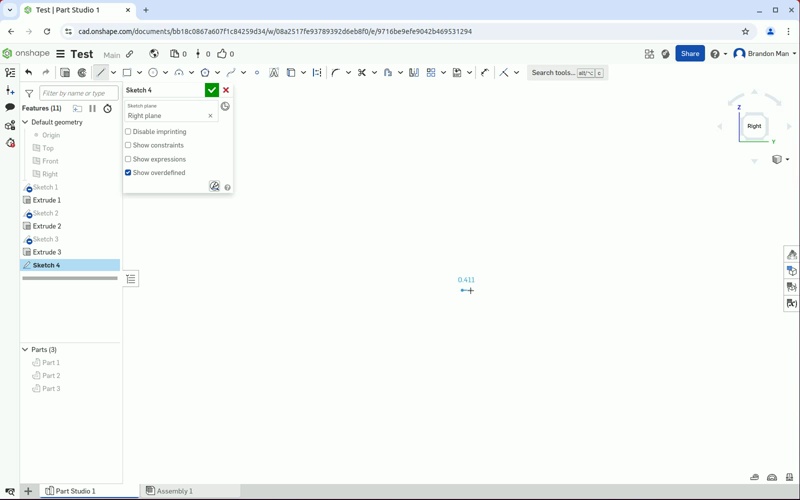
scroll(6)
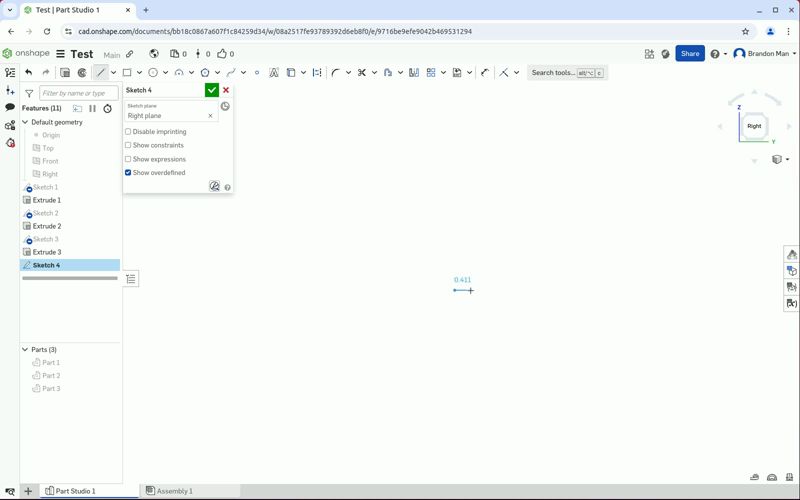
scroll(6)
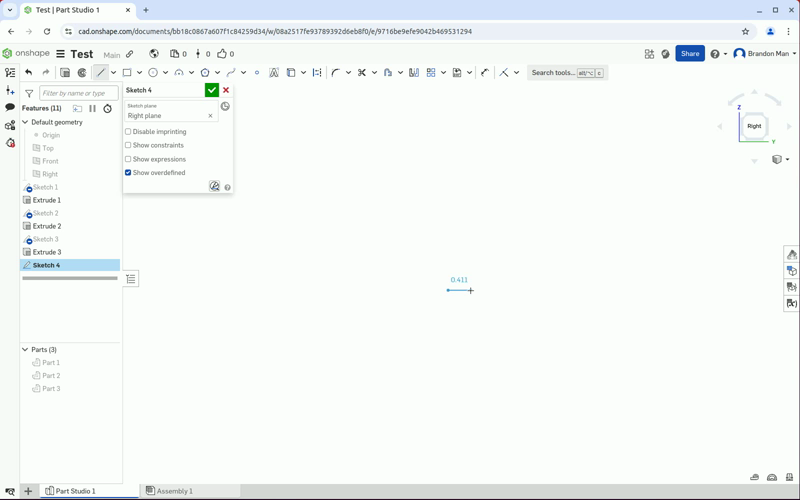
click(470, 290)
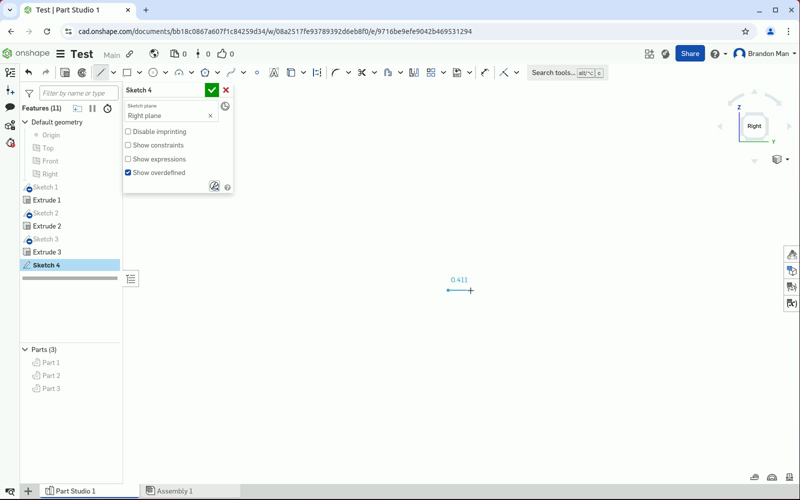
scroll(-6)
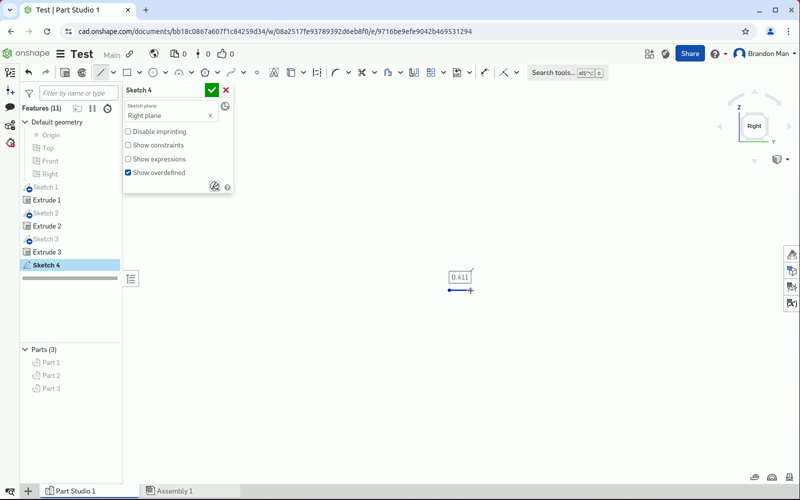
scroll(-6)
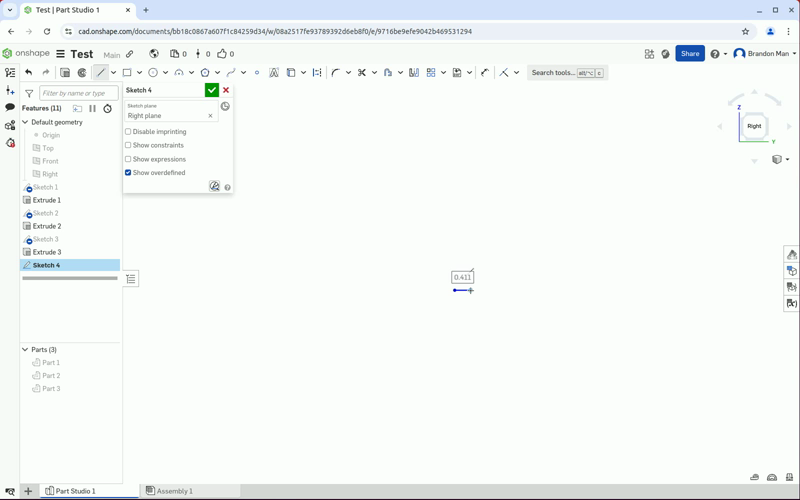
scroll(-6)
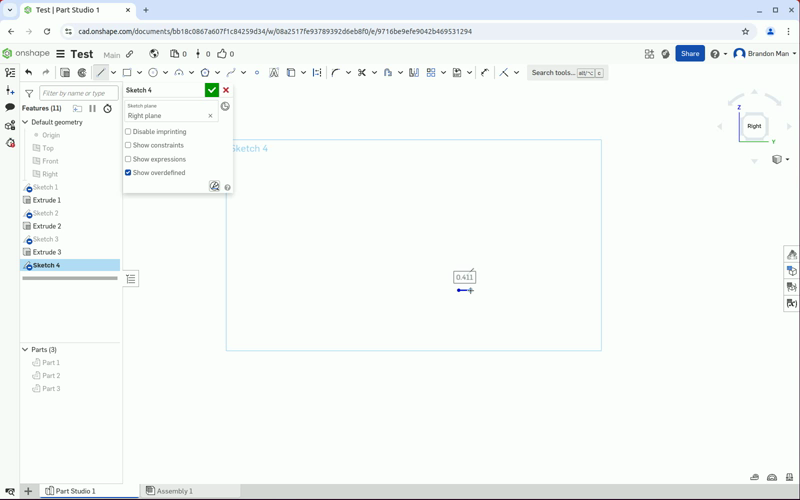
scroll(-6)
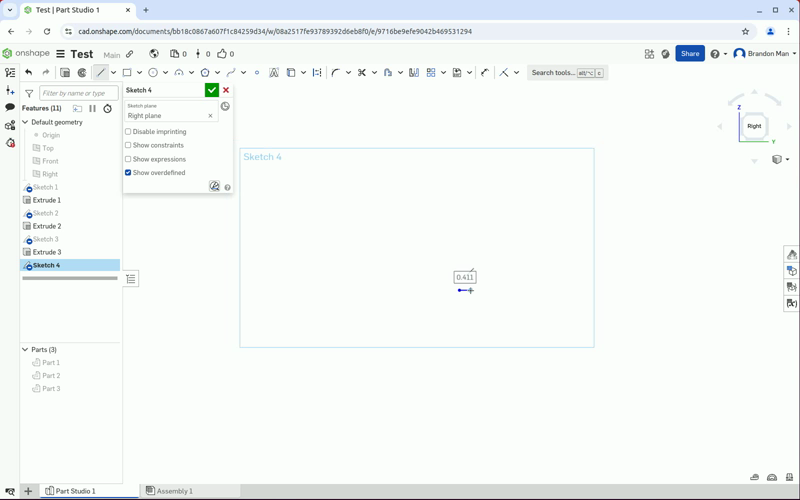
scroll(-6)
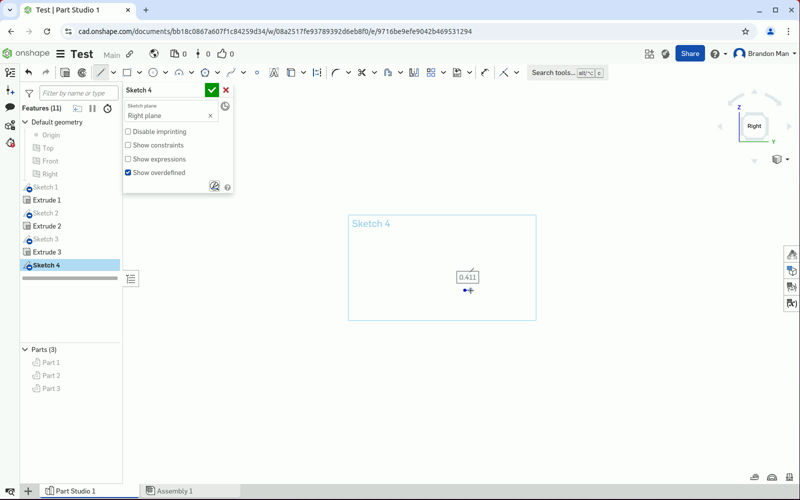
scroll(-6)
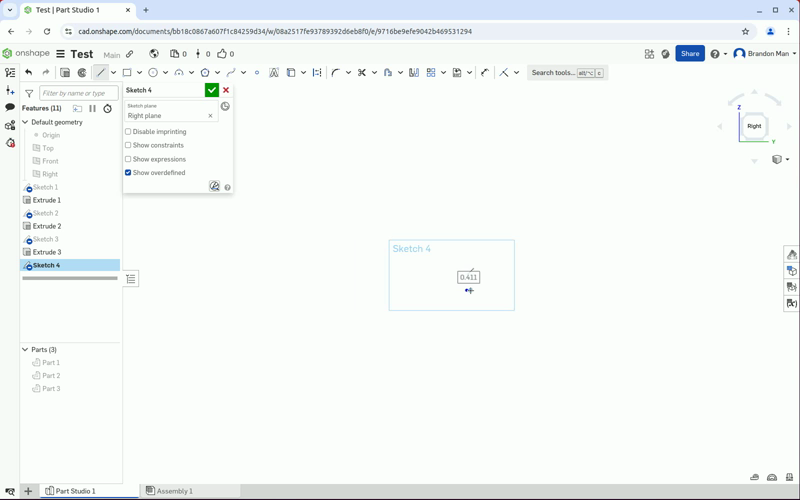
scroll(-6)
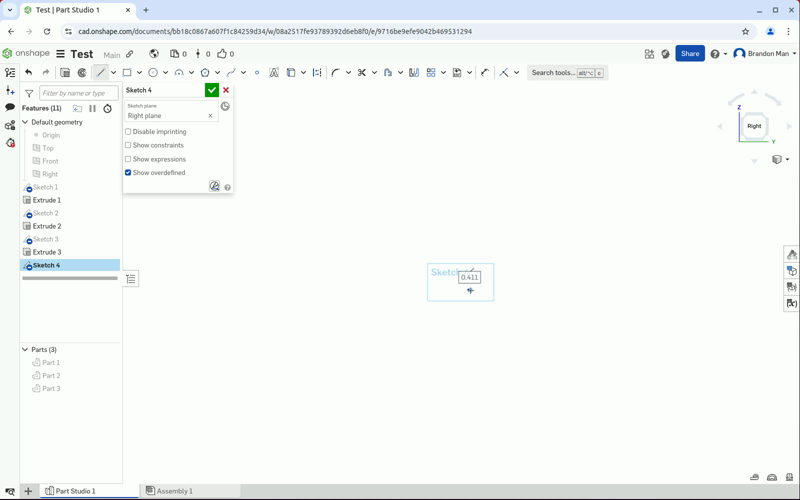
key_up(shift)
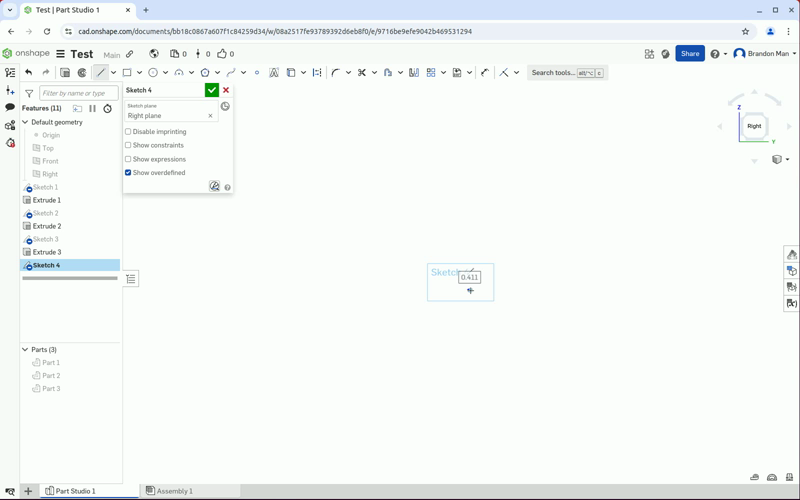
key_down(shift)
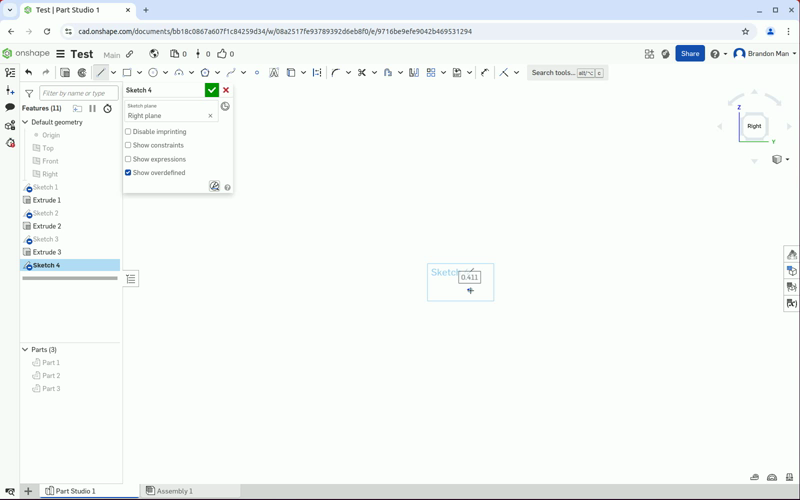
mouse_move(501, 290)
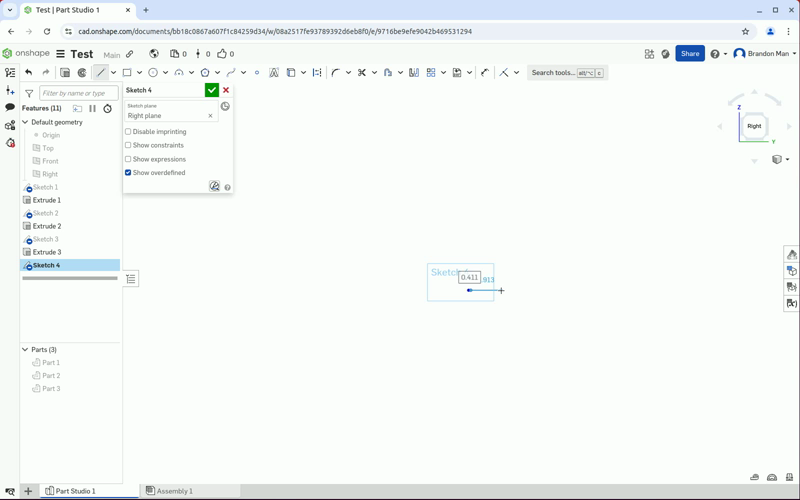
mouse_move(470, 272)
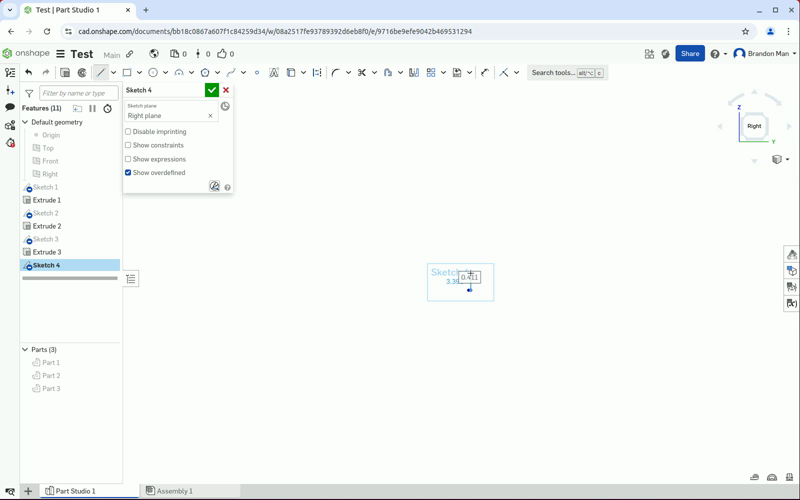
click(470, 272)
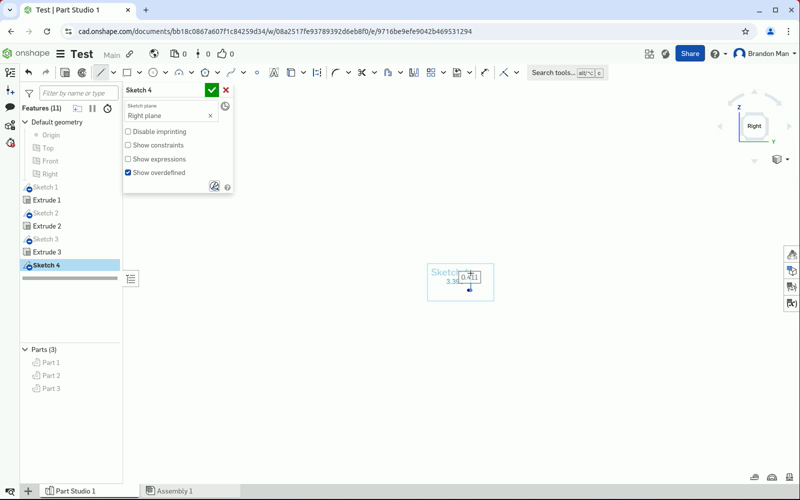
key_up(shift)
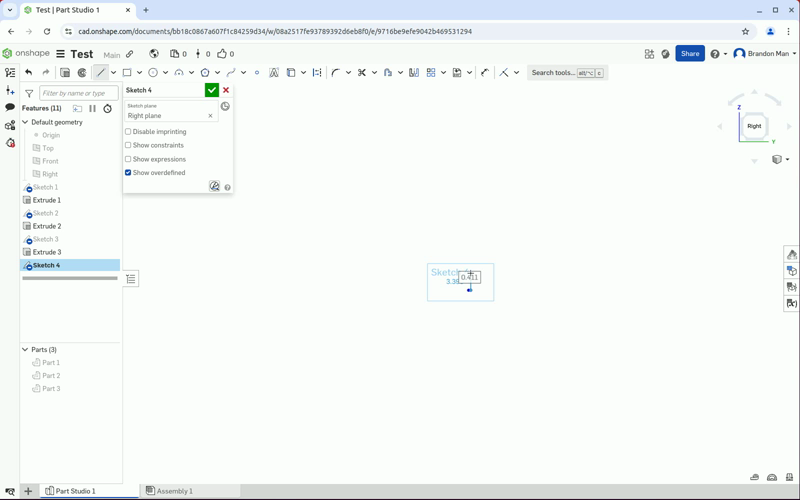
key_down(shift)
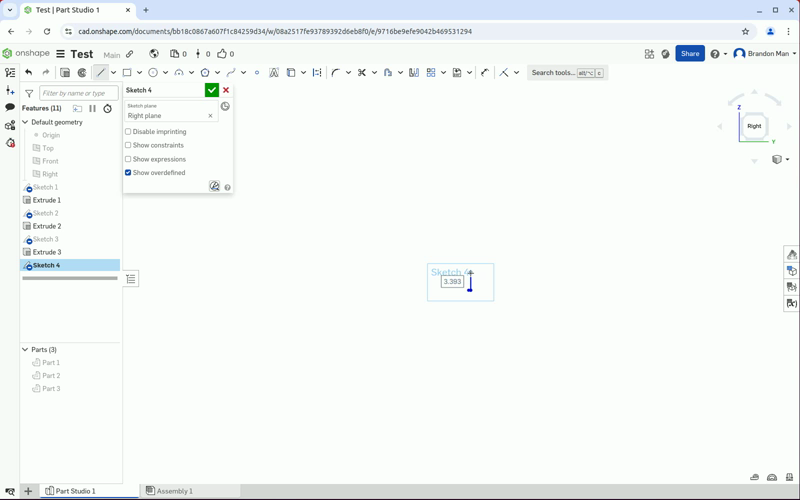
mouse_move(501, 272)
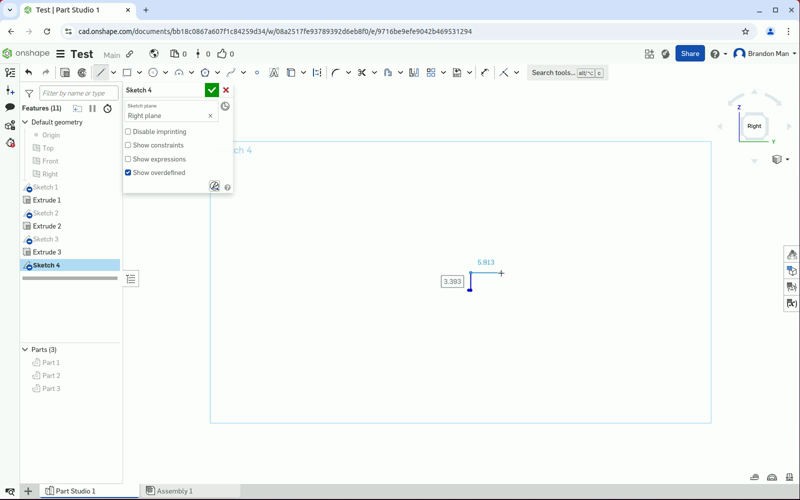
mouse_move(468, 272)
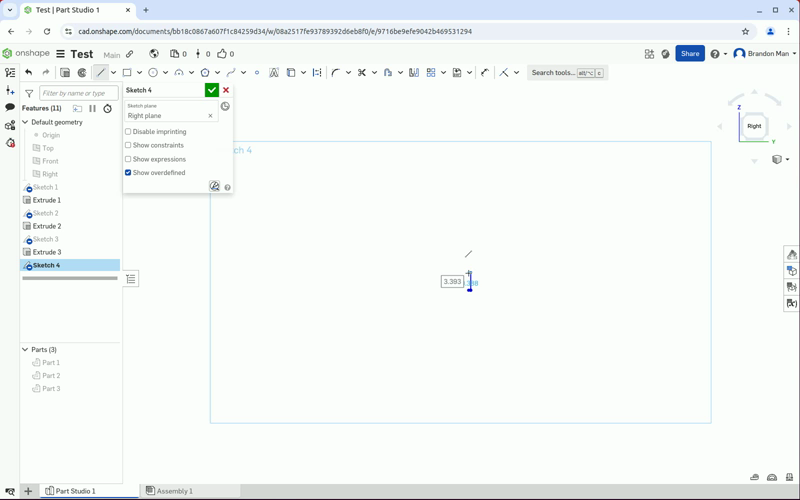
scroll(6)
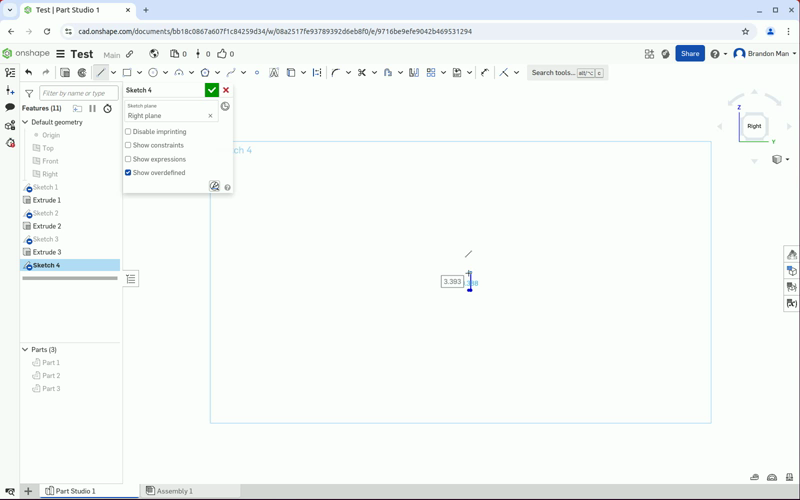
scroll(6)
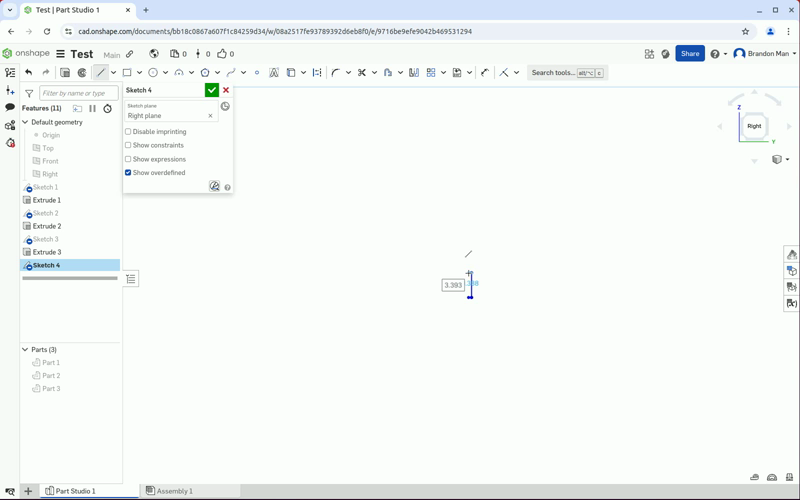
scroll(6)
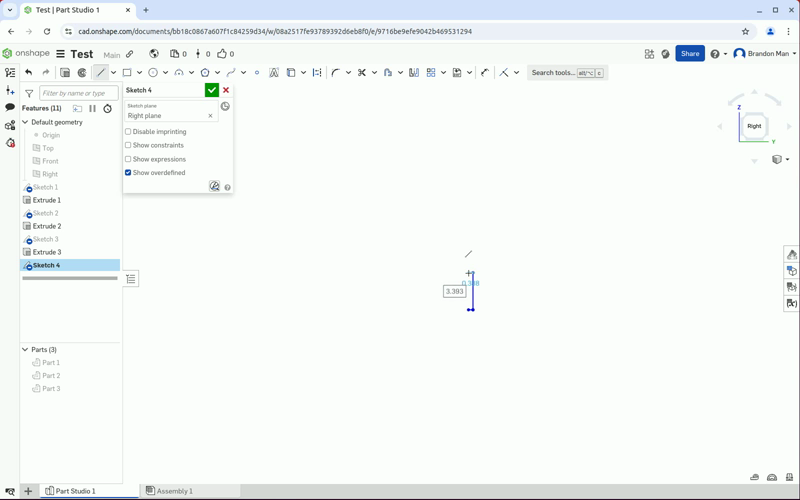
scroll(6)
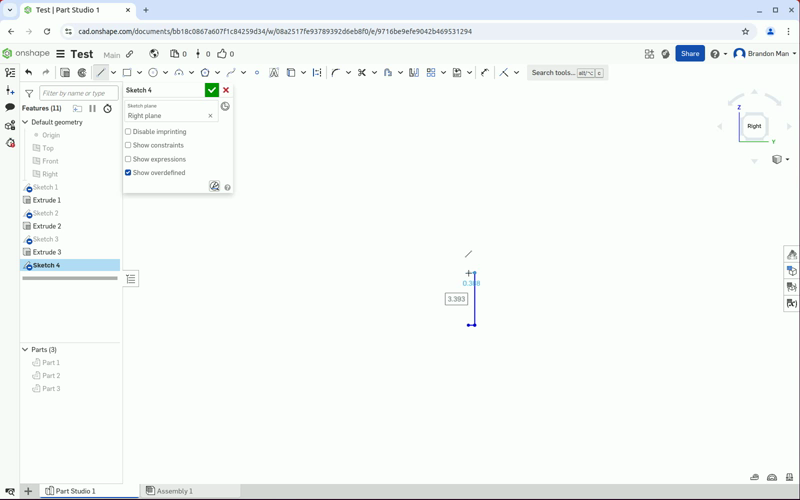
scroll(6)
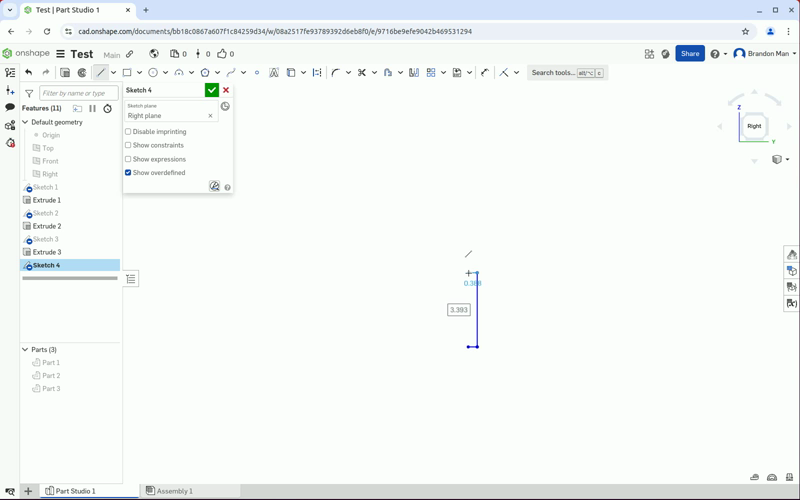
scroll(6)
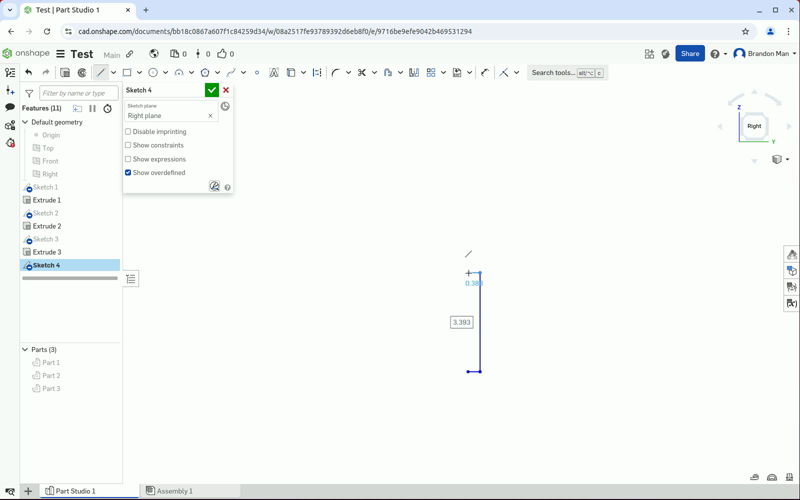
scroll(6)
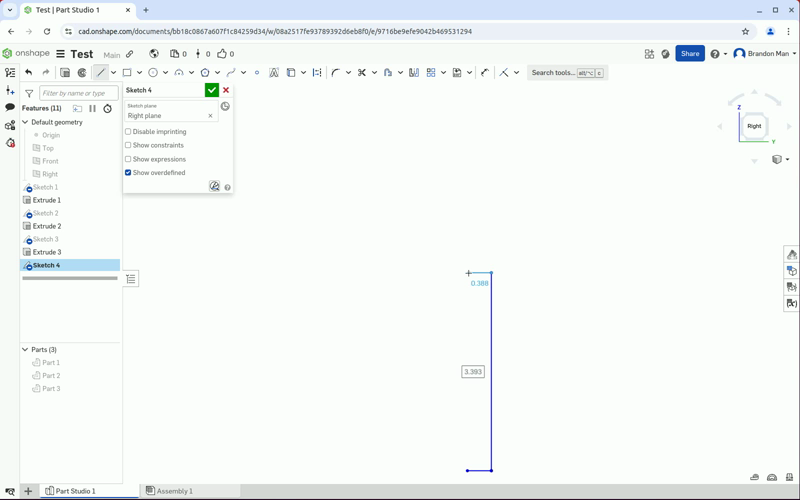
click(468, 272)
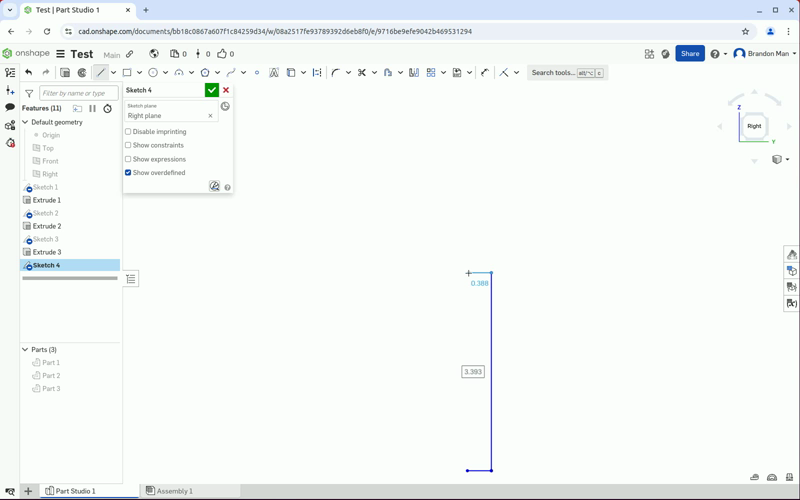
scroll(-6)
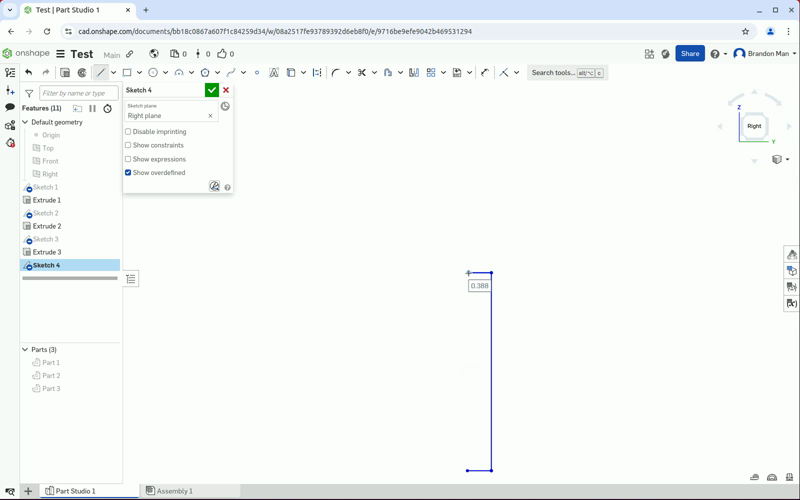
scroll(-6)
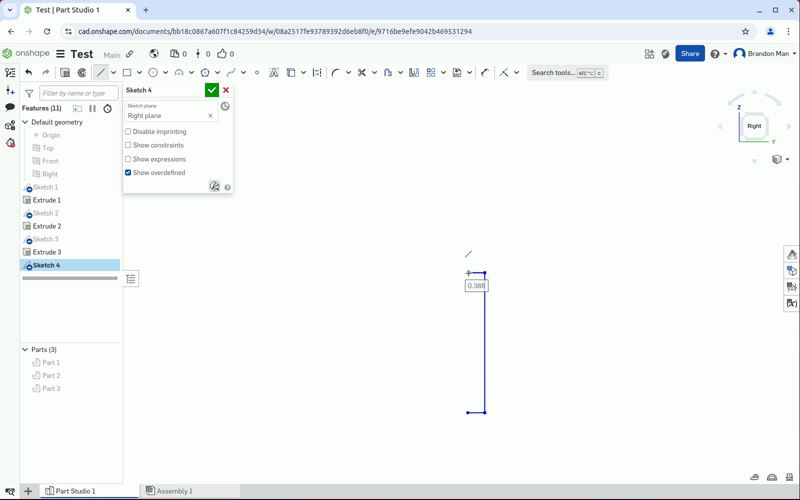
scroll(-6)
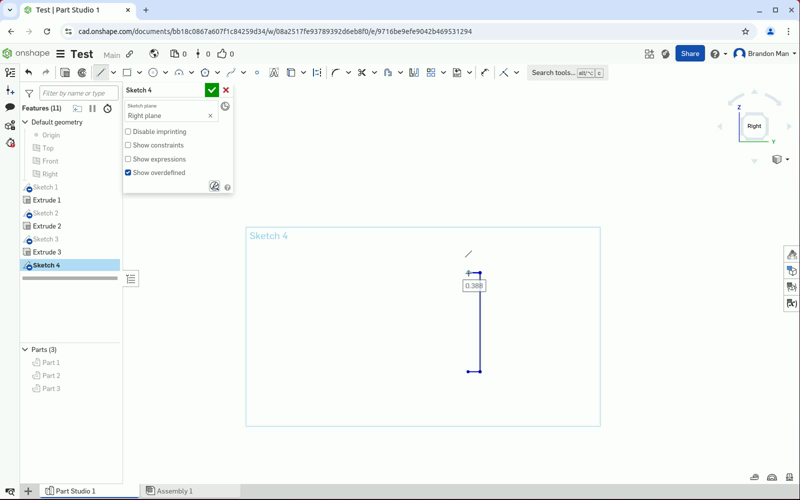
scroll(-6)
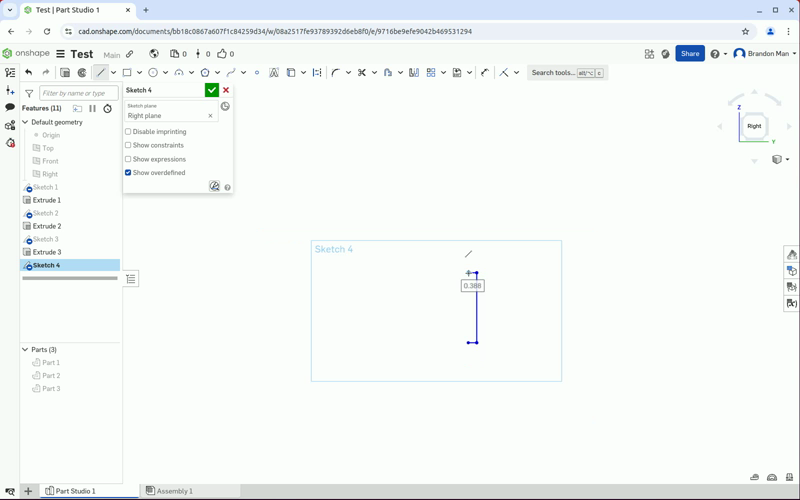
scroll(-6)
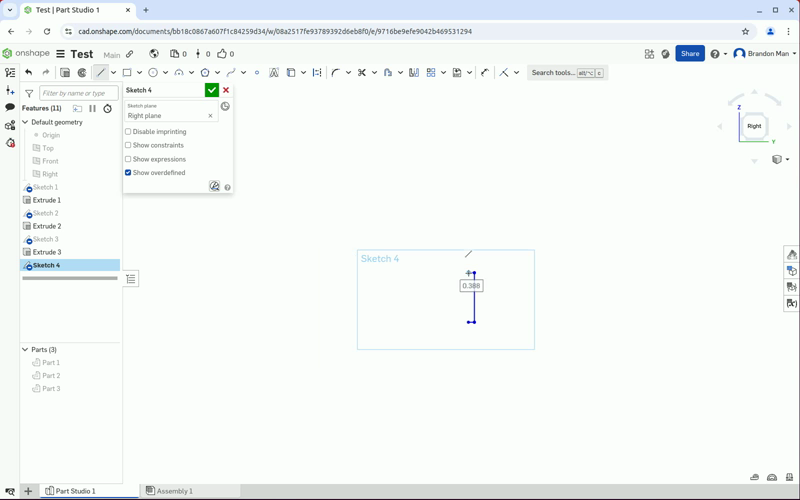
scroll(-6)
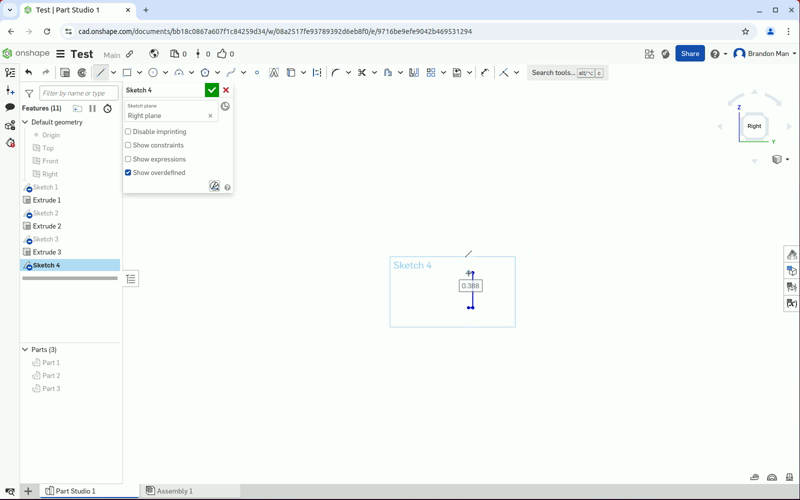
scroll(-6)
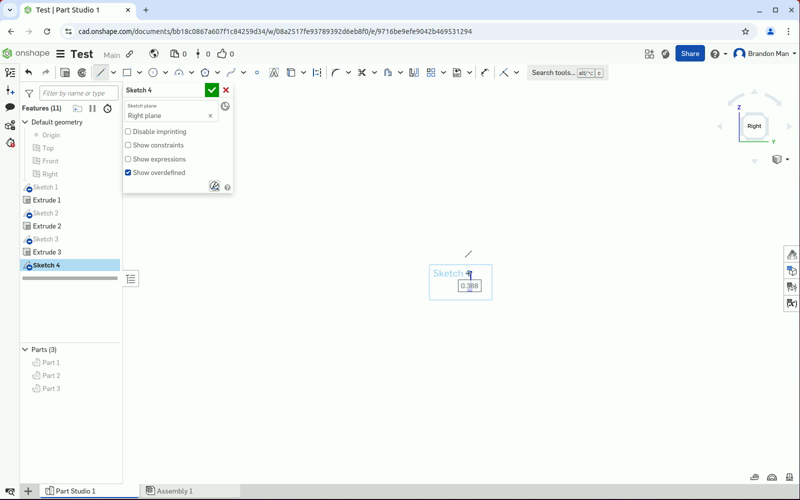
key_up(shift)
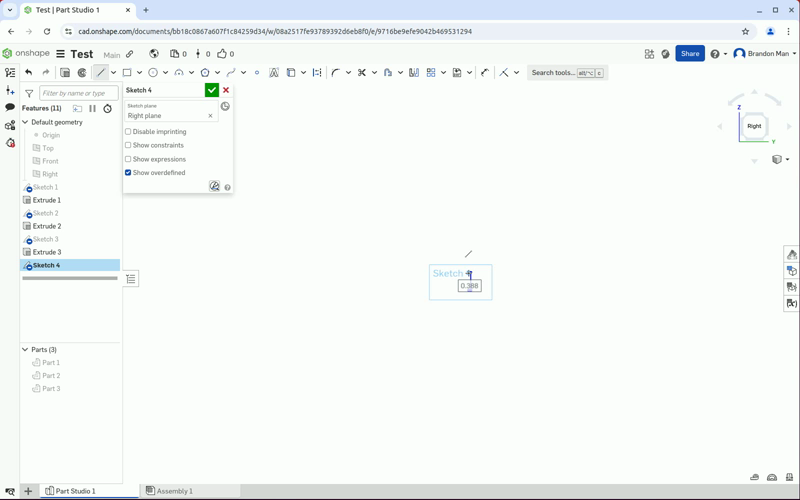
mouse_move(498, 272)
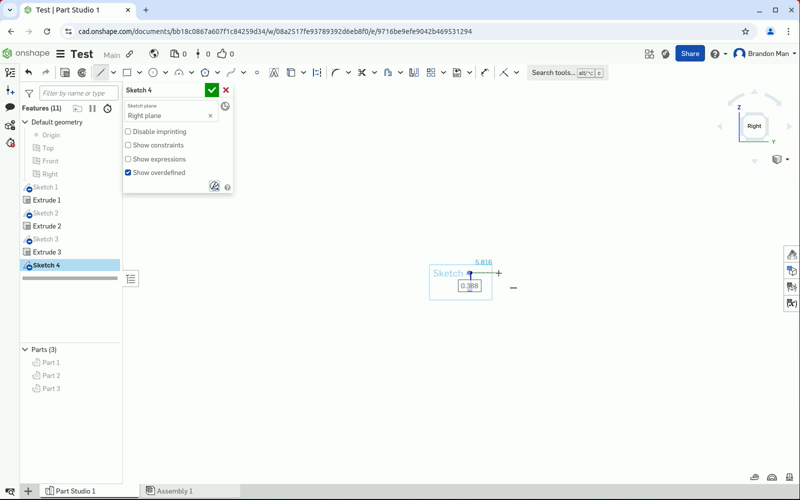
key_down(shift)
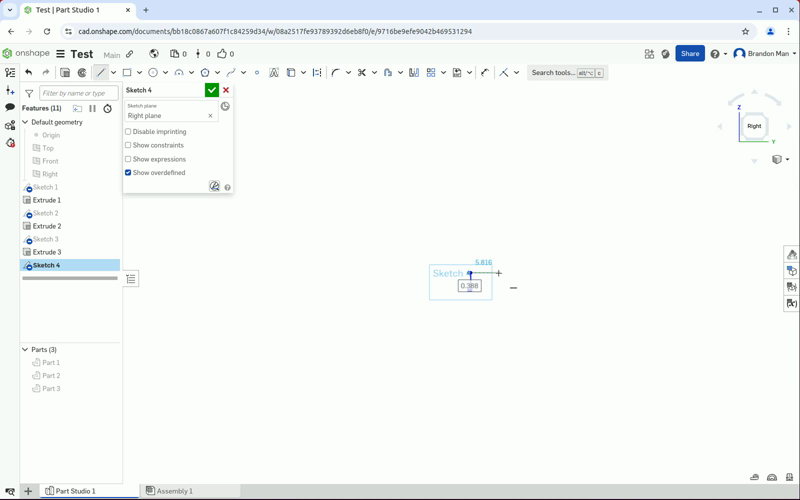
mouse_move(468, 290)
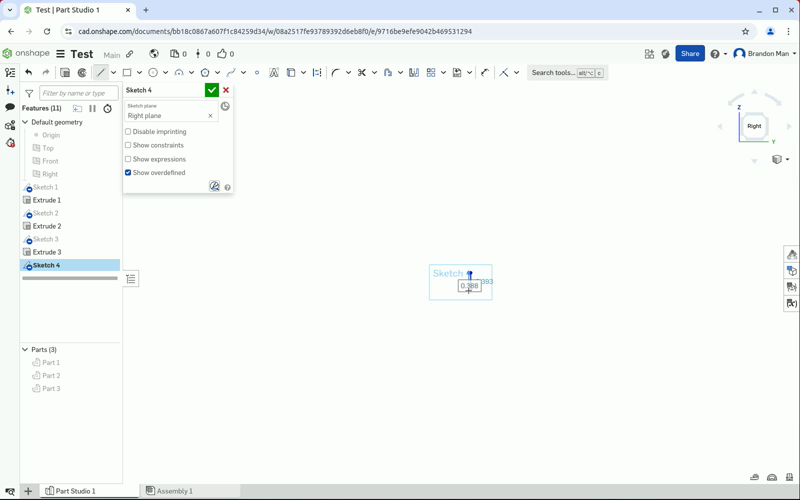
scroll(6)
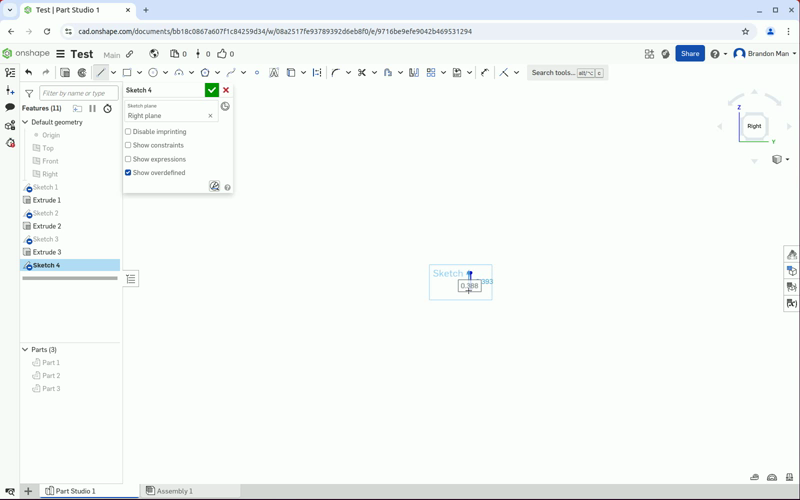
scroll(6)
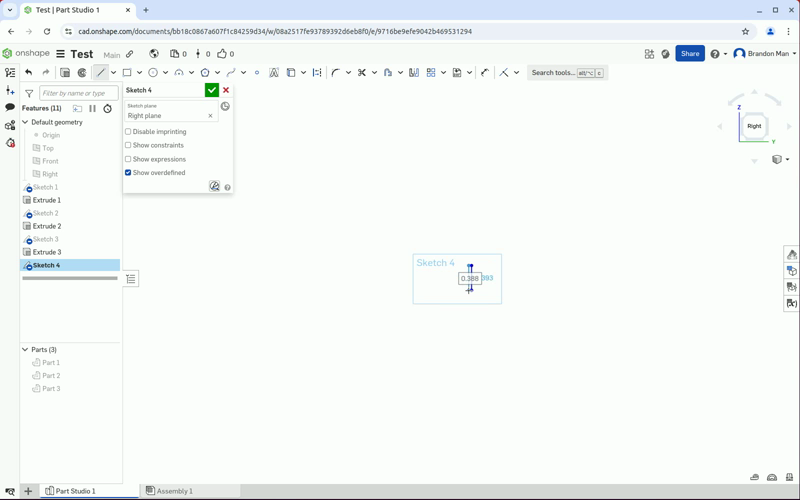
scroll(6)
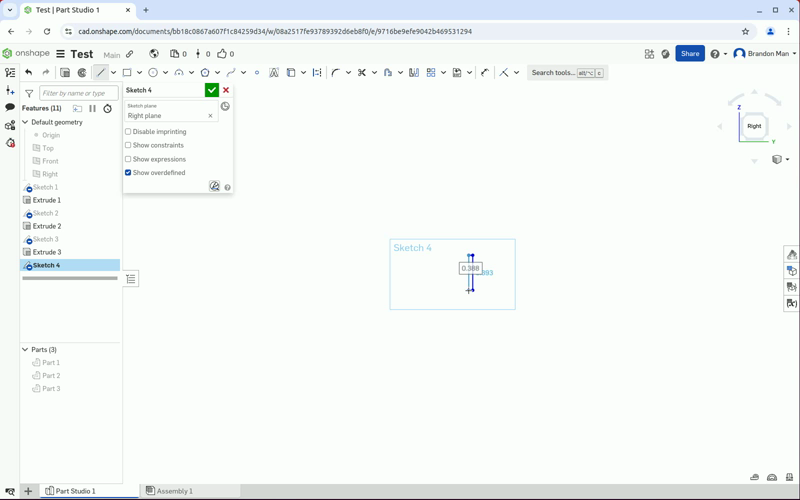
scroll(6)
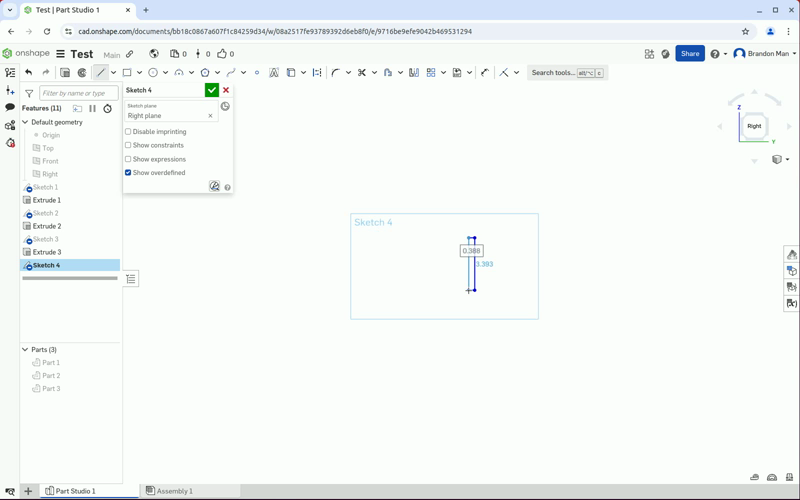
scroll(6)
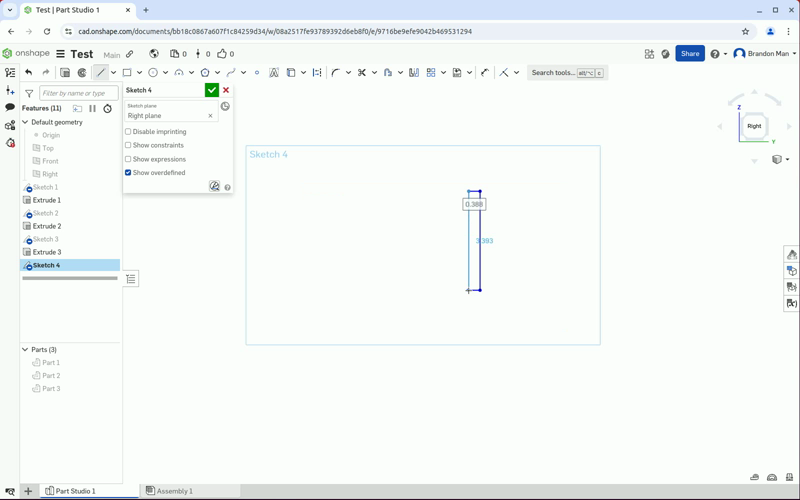
scroll(6)
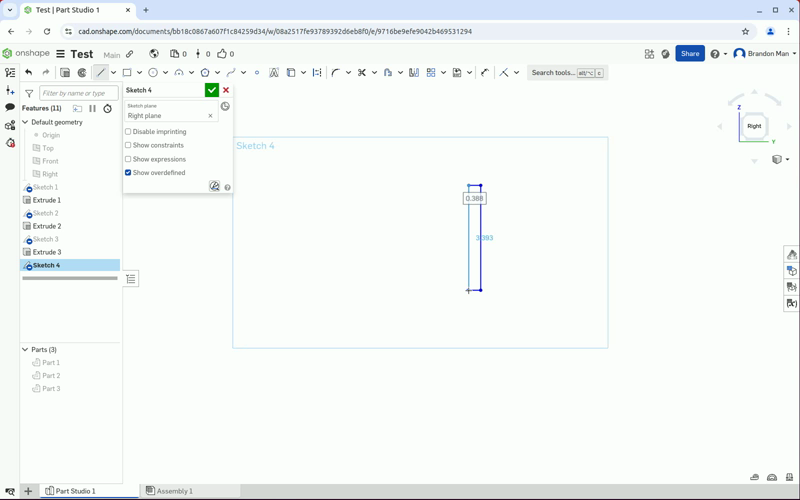
scroll(6)
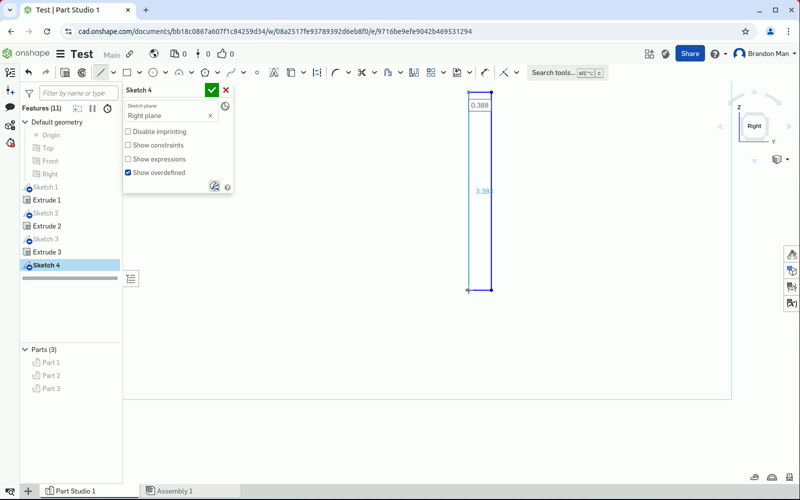
key_up(shift)
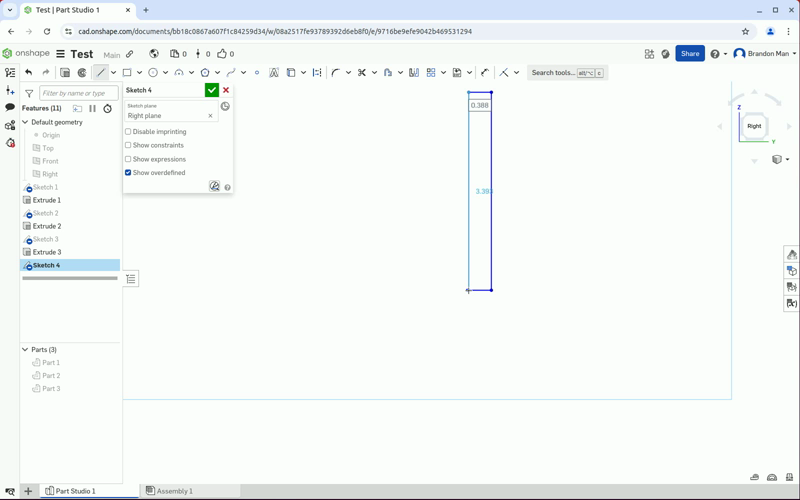
click(468, 290)
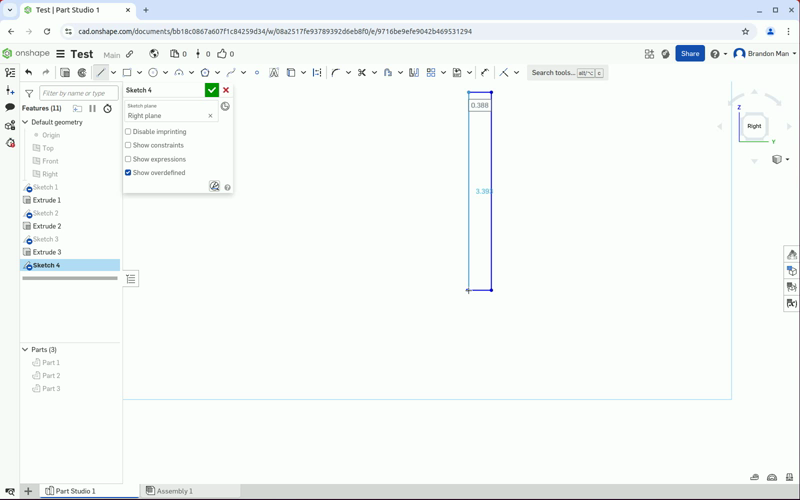
scroll(-6)
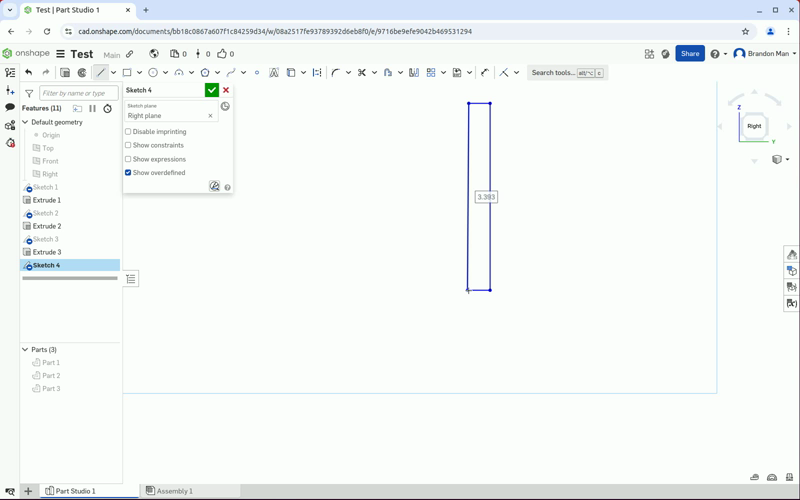
scroll(-6)
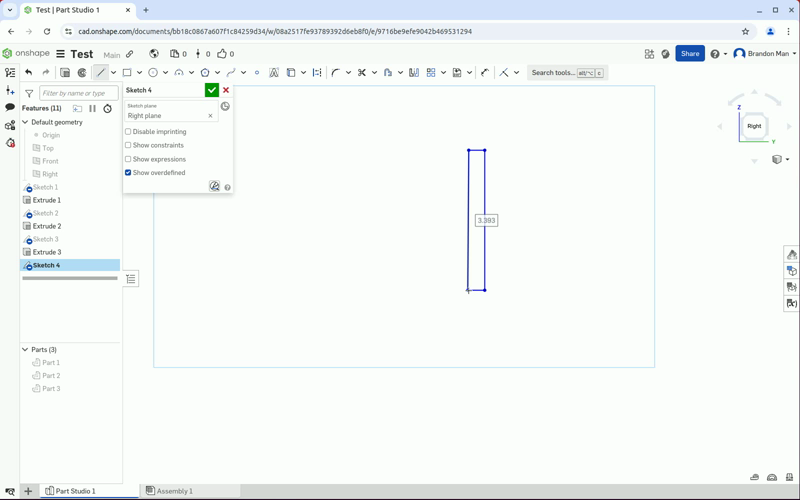
scroll(-6)
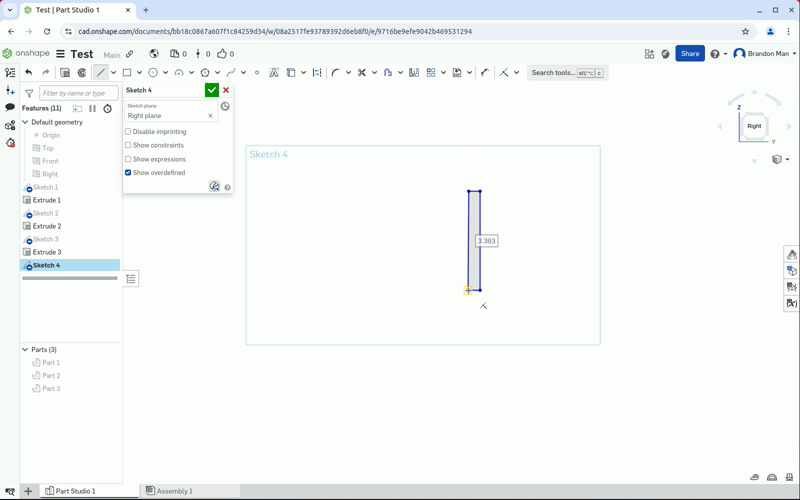
scroll(-6)
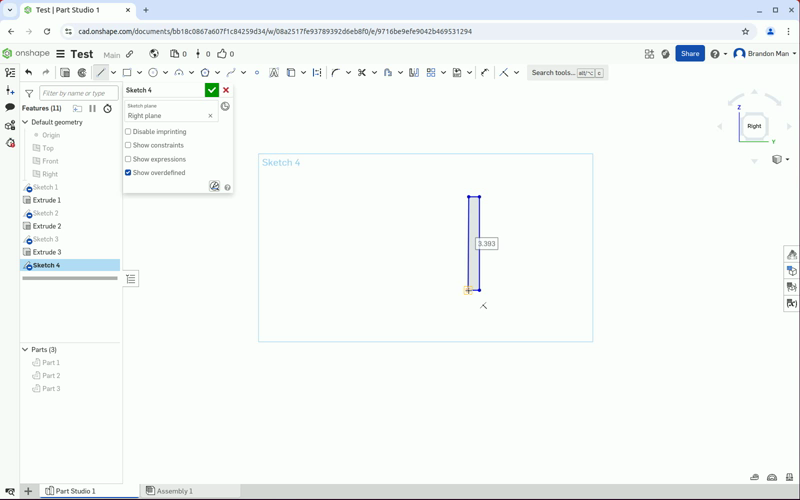
scroll(-6)
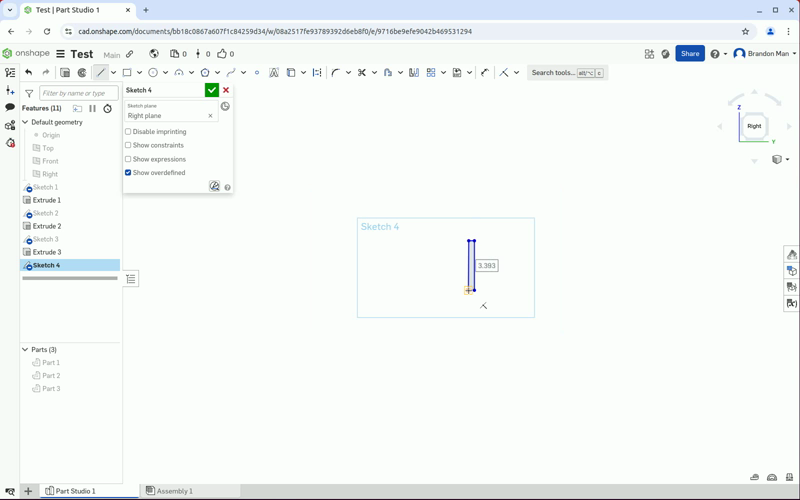
scroll(-6)
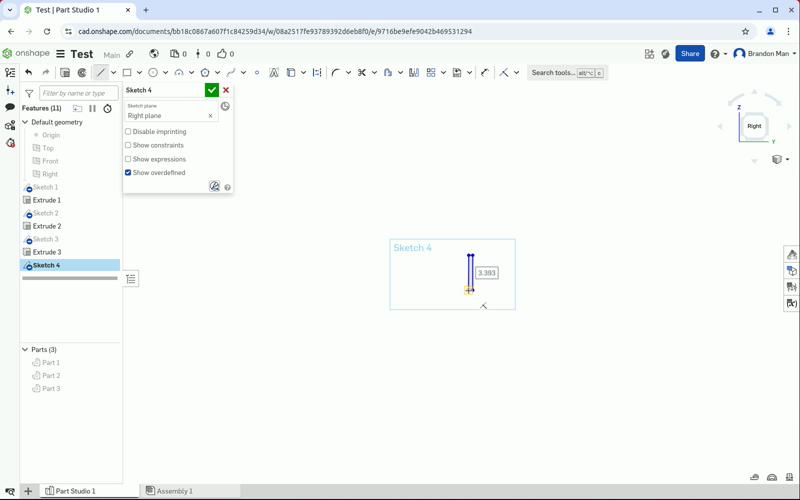
scroll(-6)
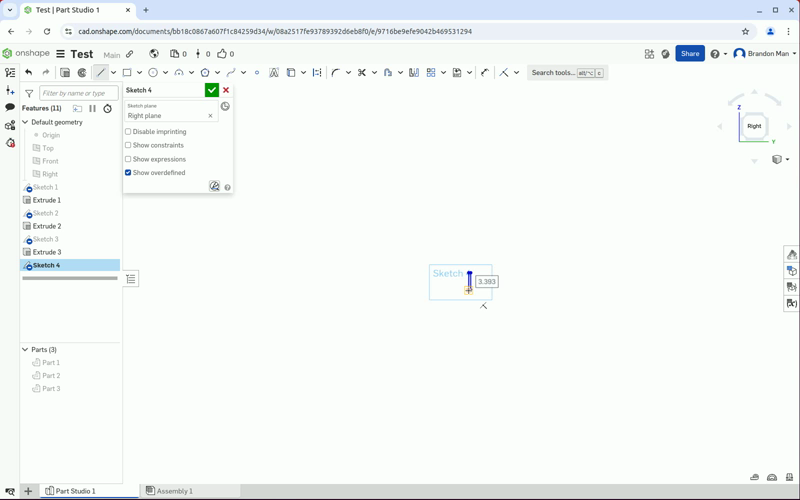
key(esc)
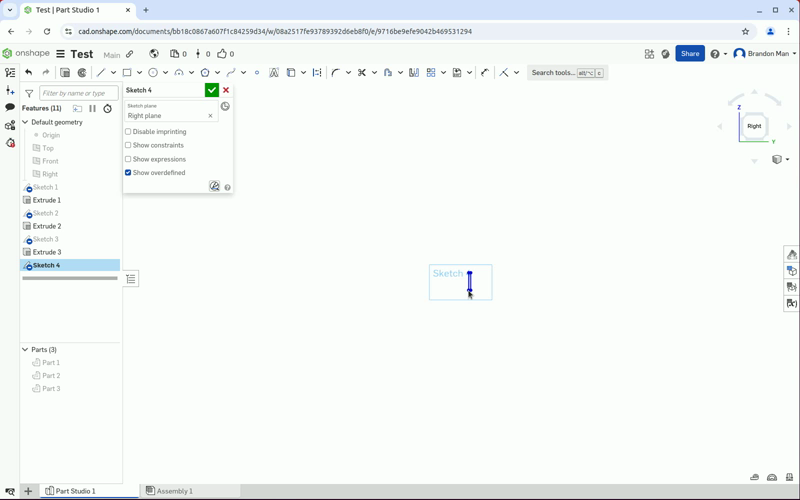
mouse_move(468, 281)
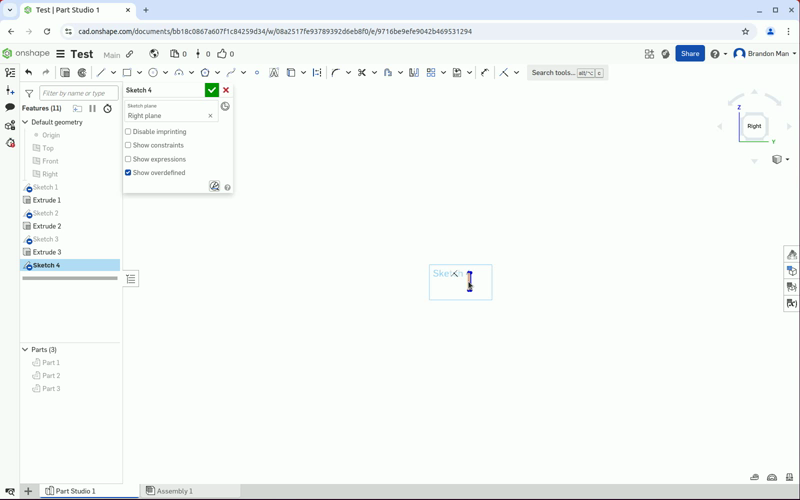
scroll(6)
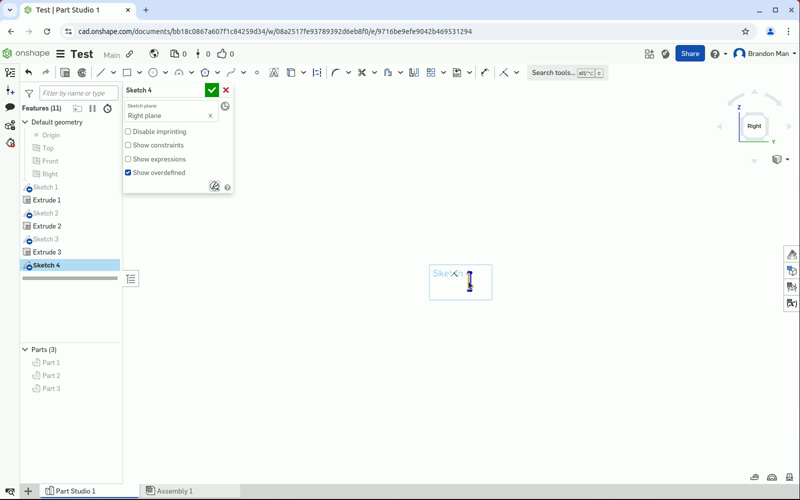
scroll(6)
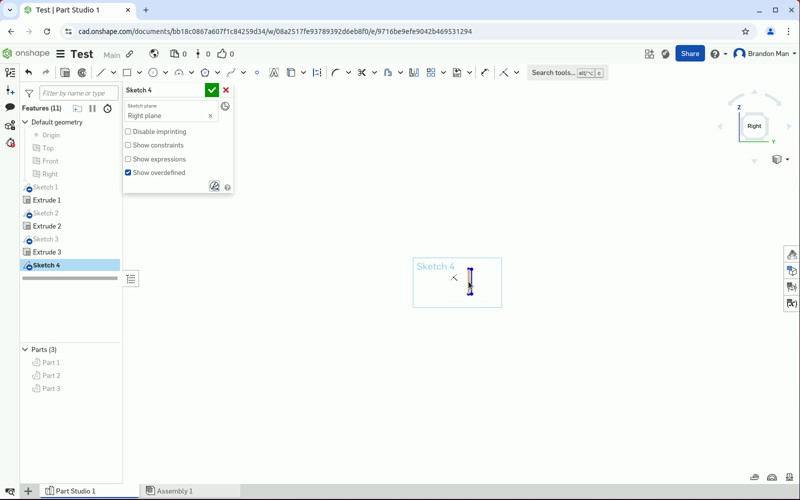
scroll(6)
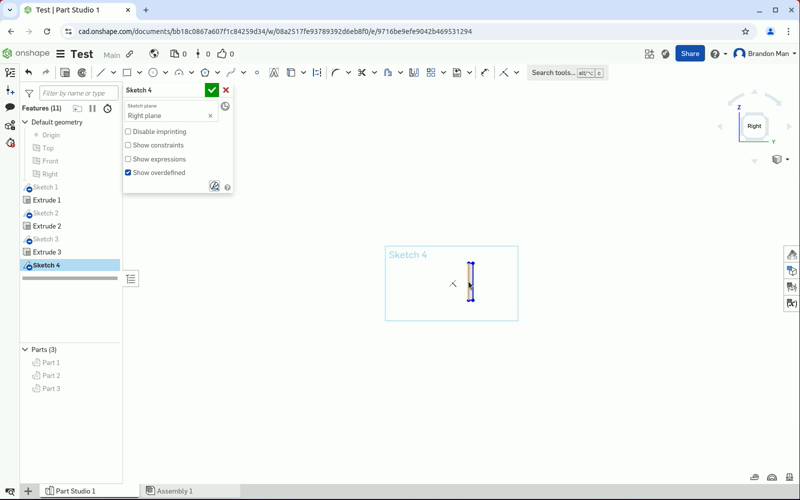
scroll(6)
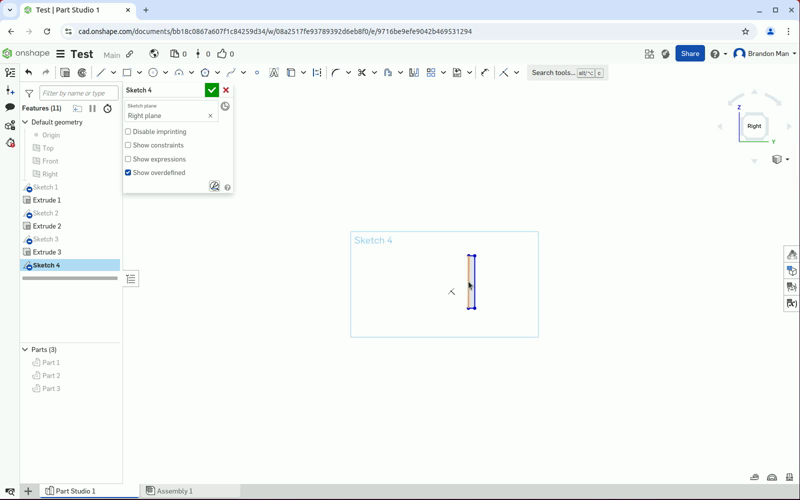
scroll(6)
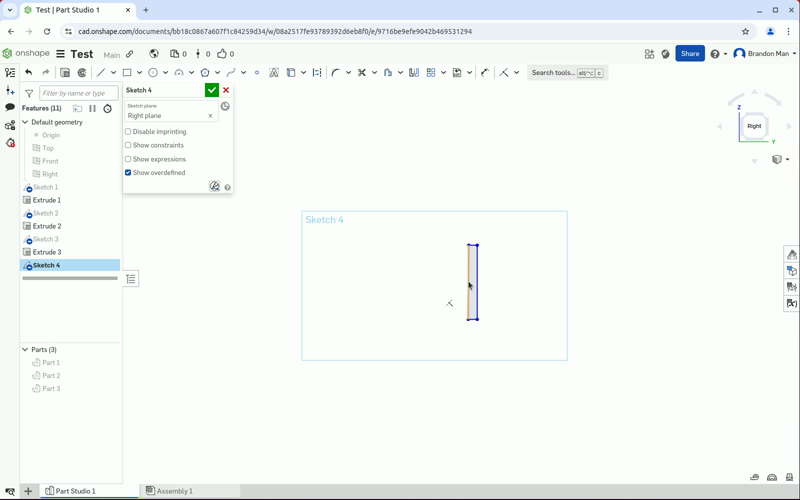
scroll(6)
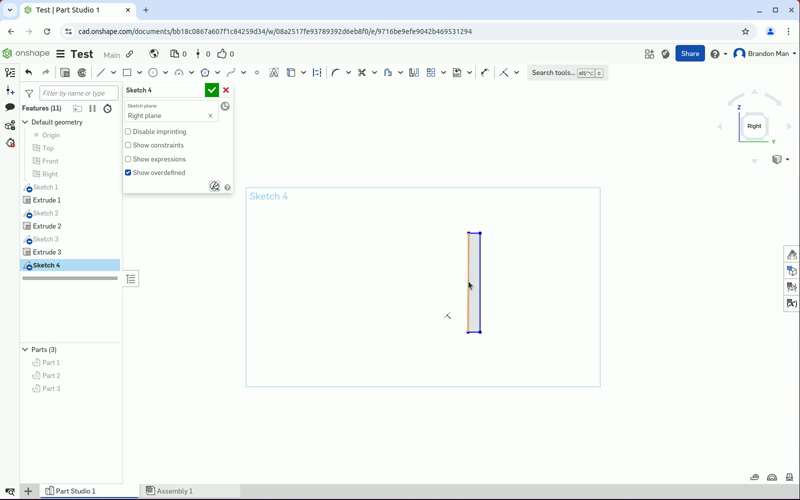
scroll(6)
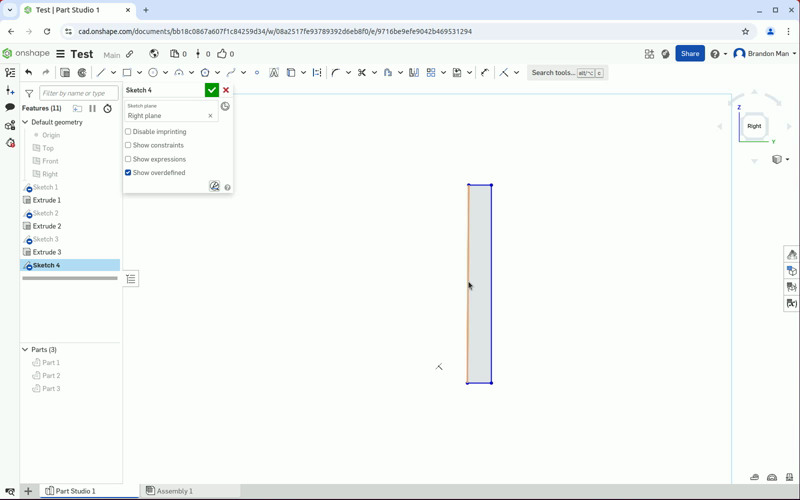
click(468, 281)
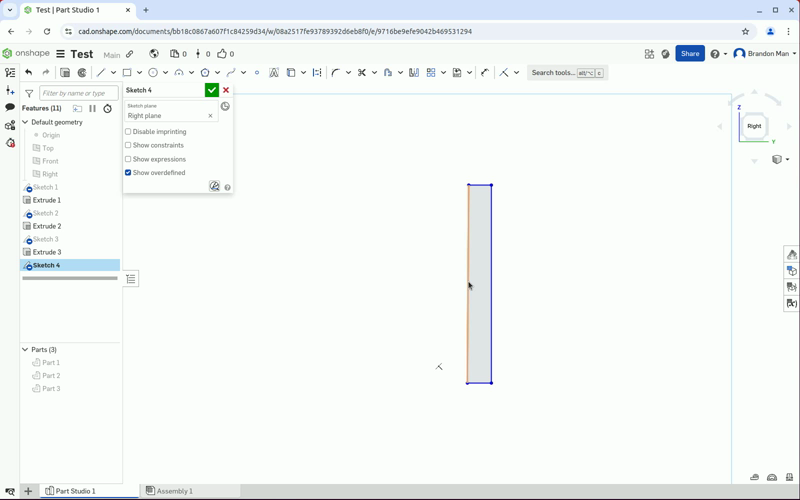
scroll(-6)
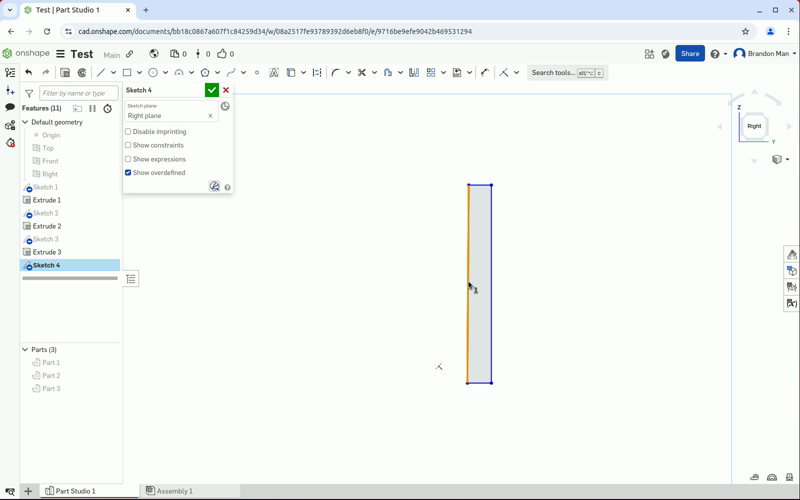
scroll(-6)
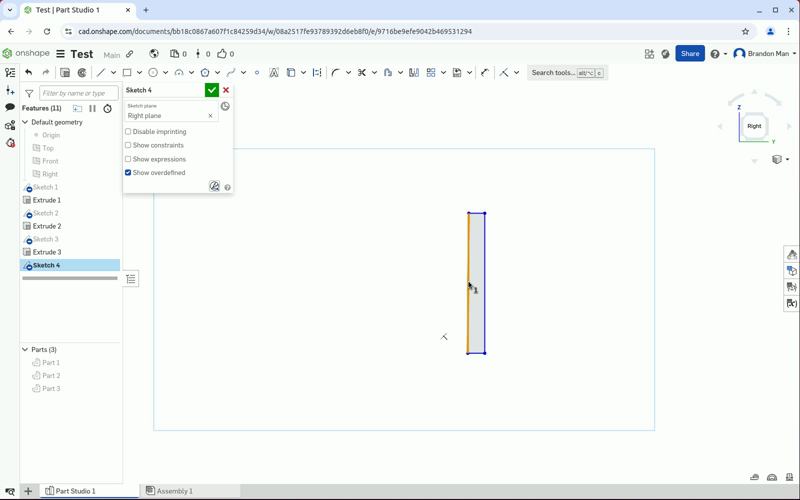
scroll(-6)
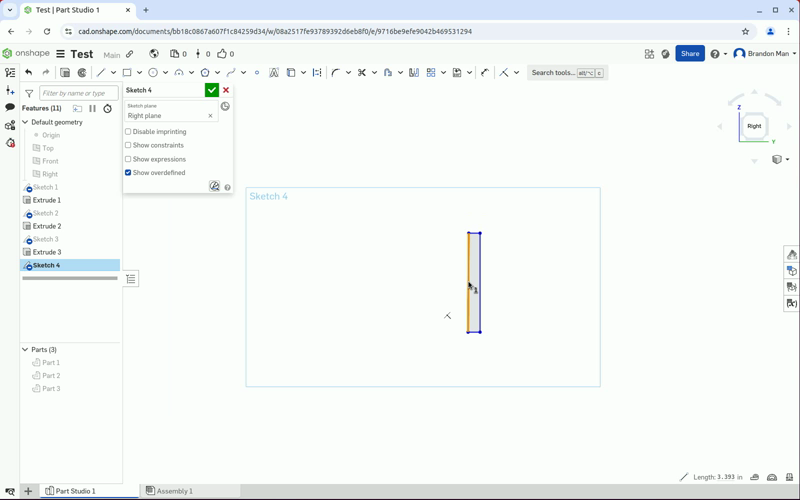
scroll(-6)
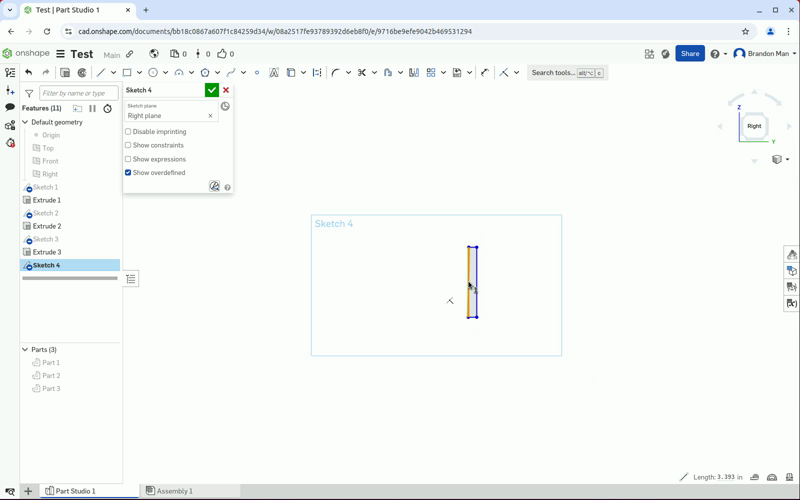
scroll(-6)
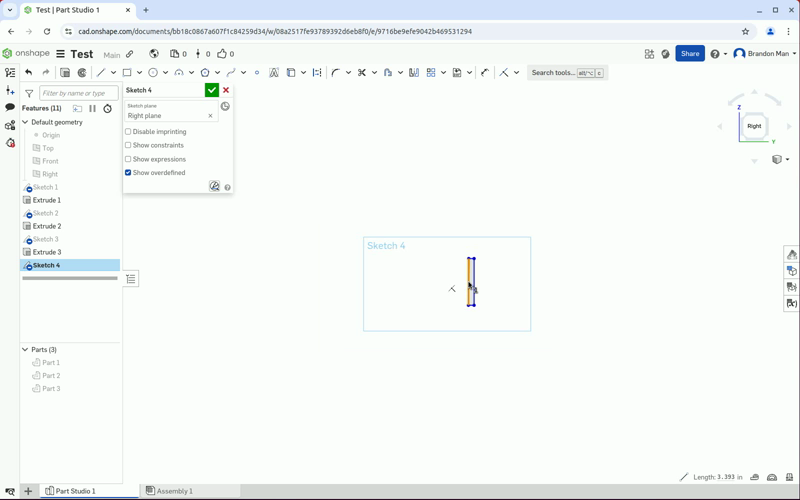
scroll(-6)
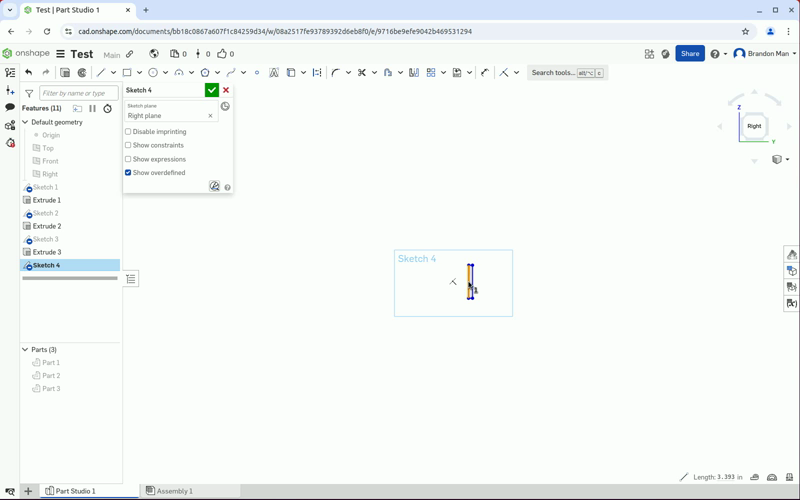
scroll(-6)
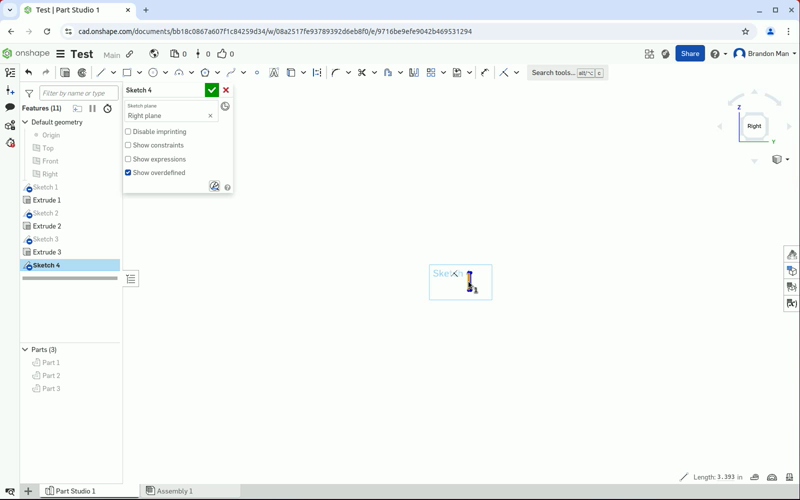
mouse_move(73, 352)
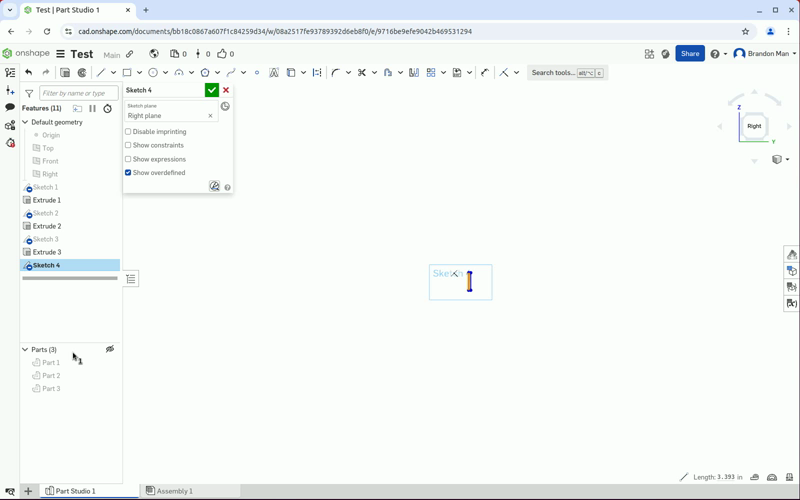
key(shift+y)
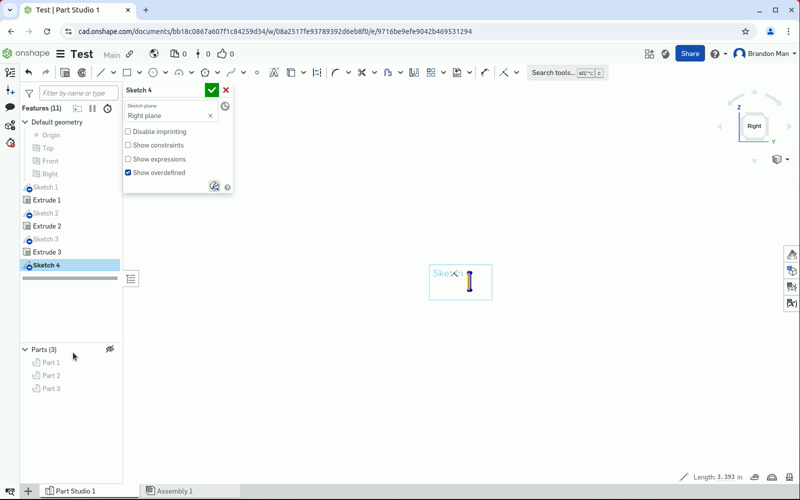
key(shift+e)
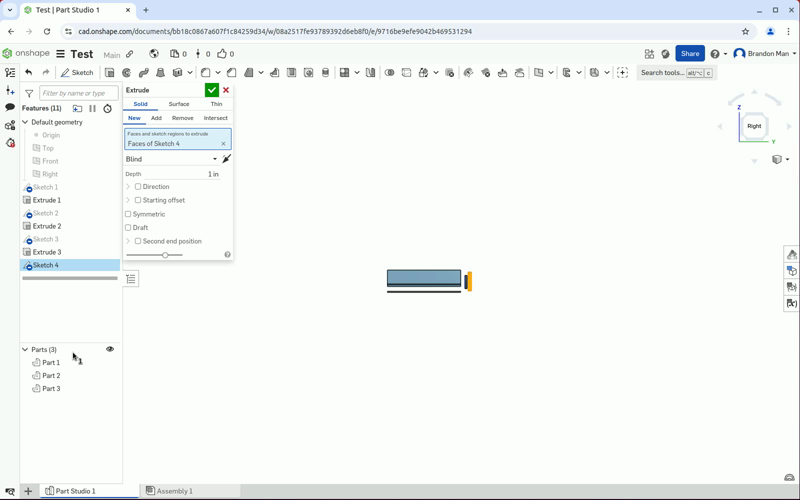
mouse_move(143, 106)
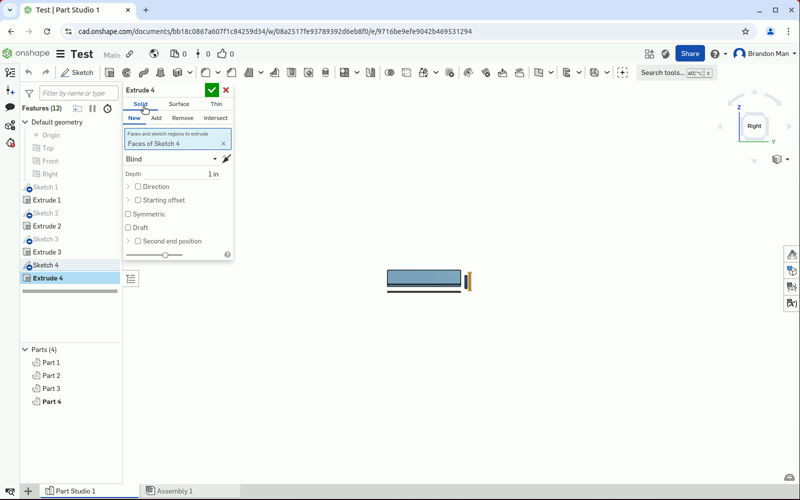
click(143, 106)
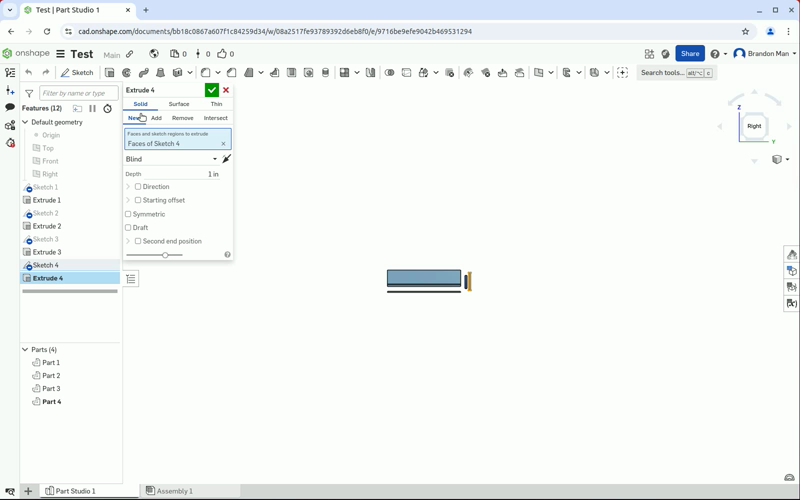
mouse_move(137, 120)
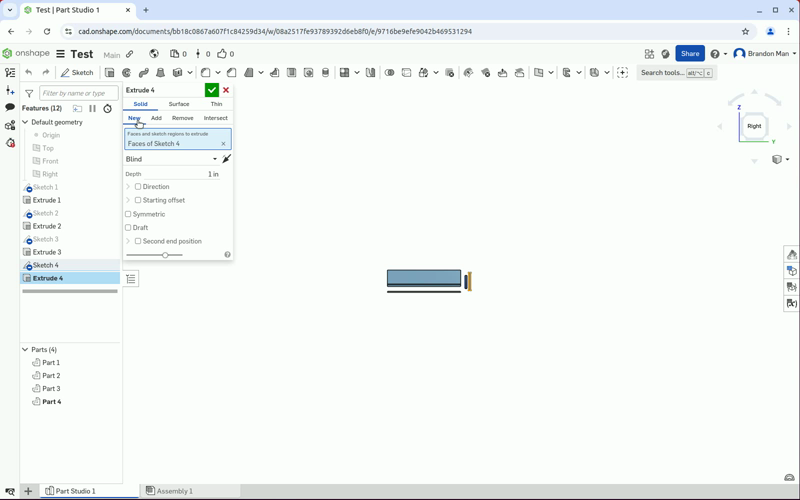
click(137, 120)
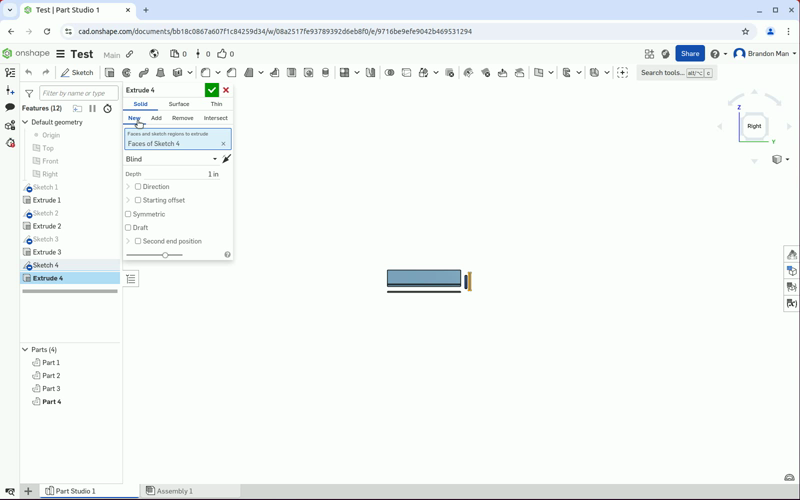
key(tab, 4)
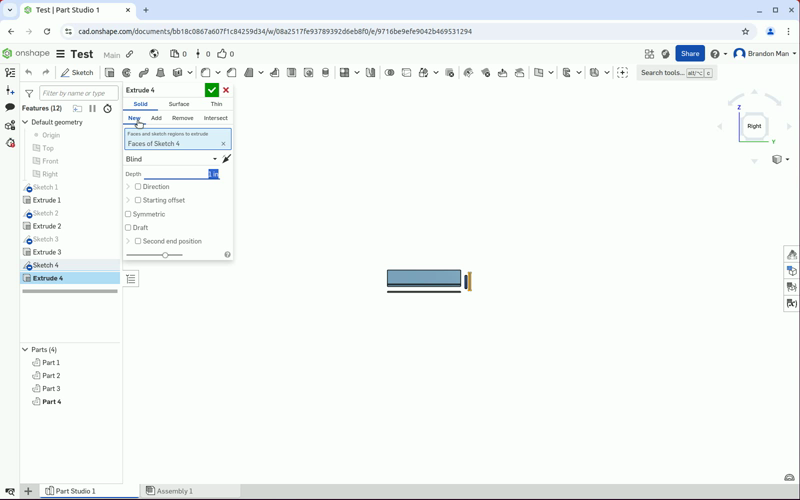
text(23.108)
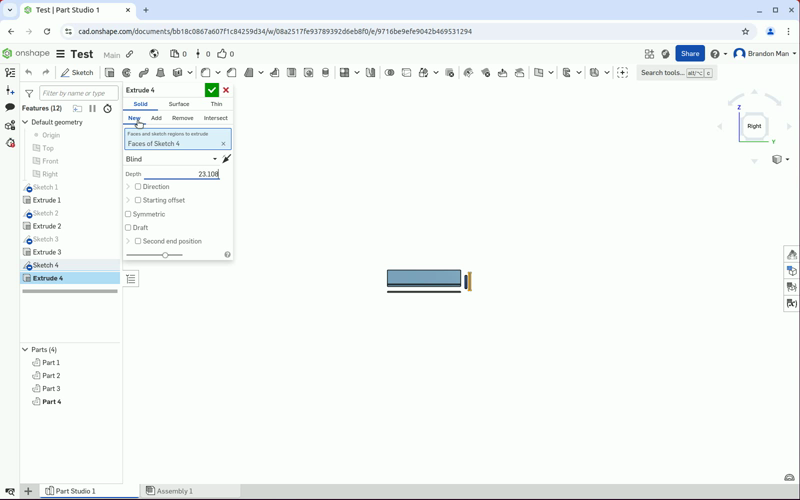
key(enter)
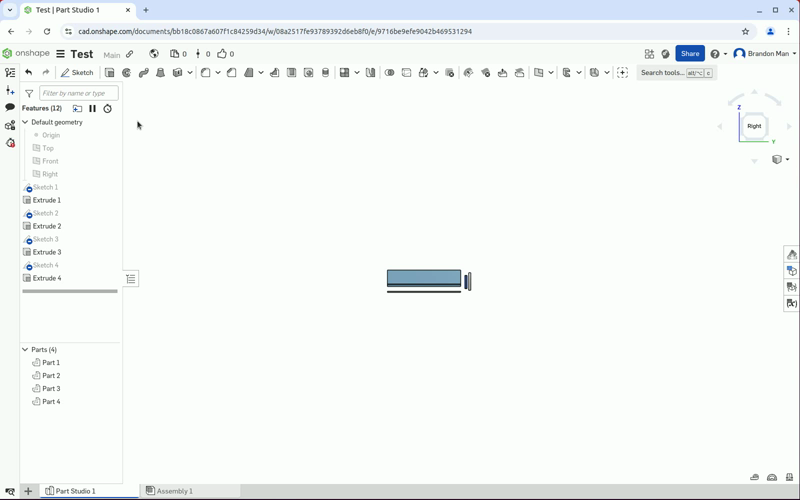
key(shift+h)
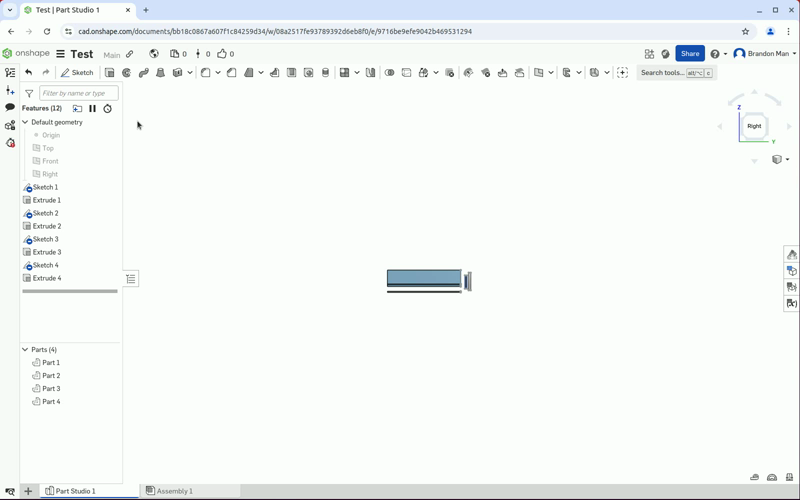
key(shift+h)
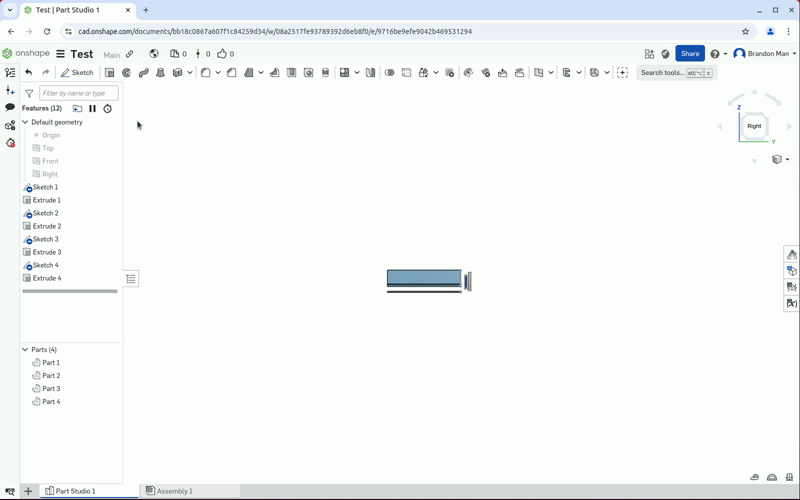
key(shift+7)
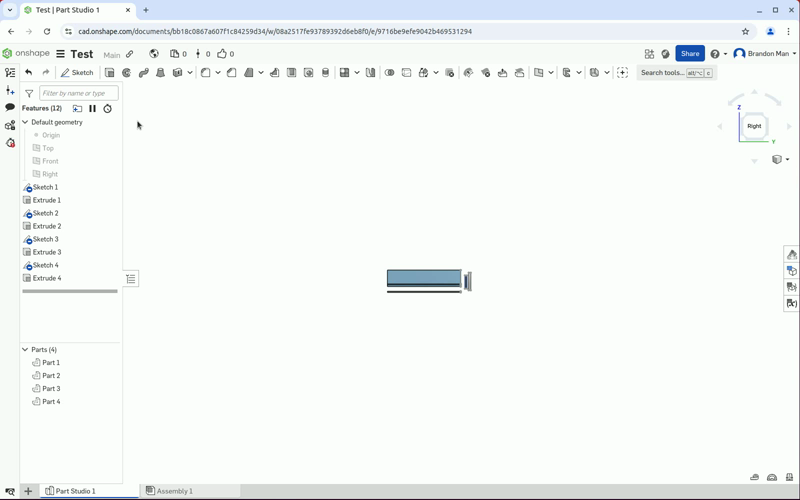
key(right, 2)
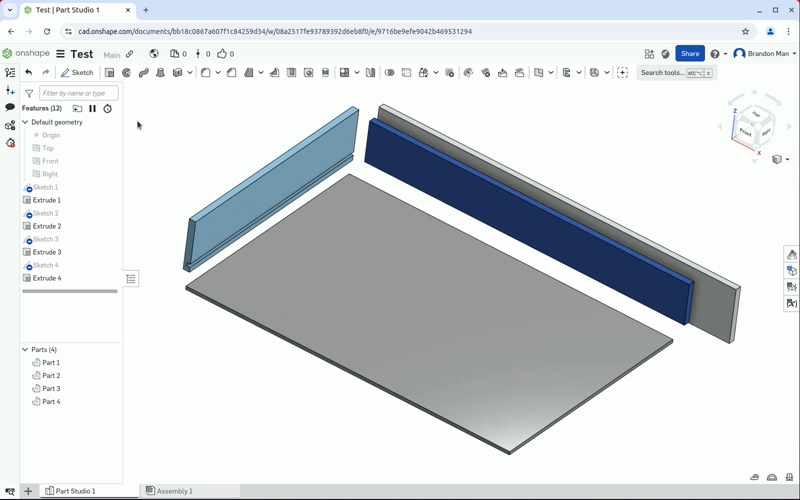
key(down, 2)
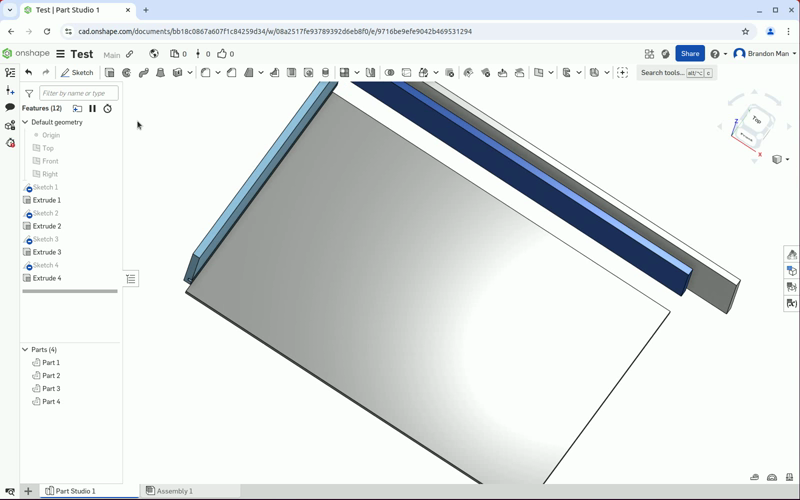
key(up, 2)
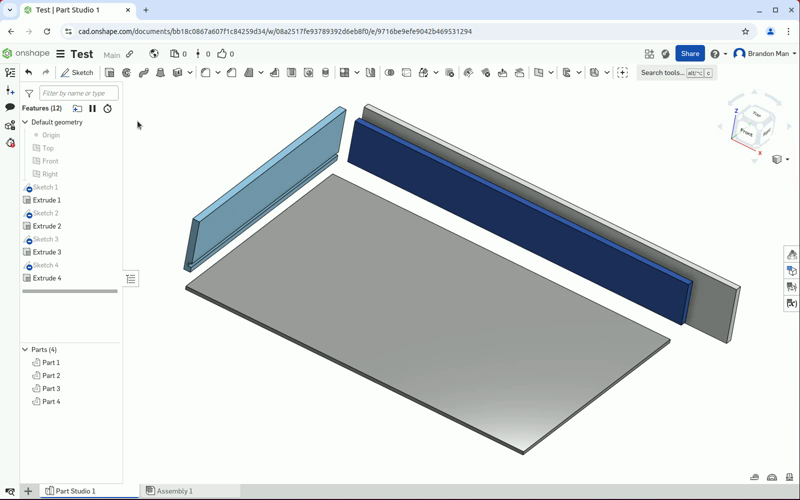
key(left, 2)
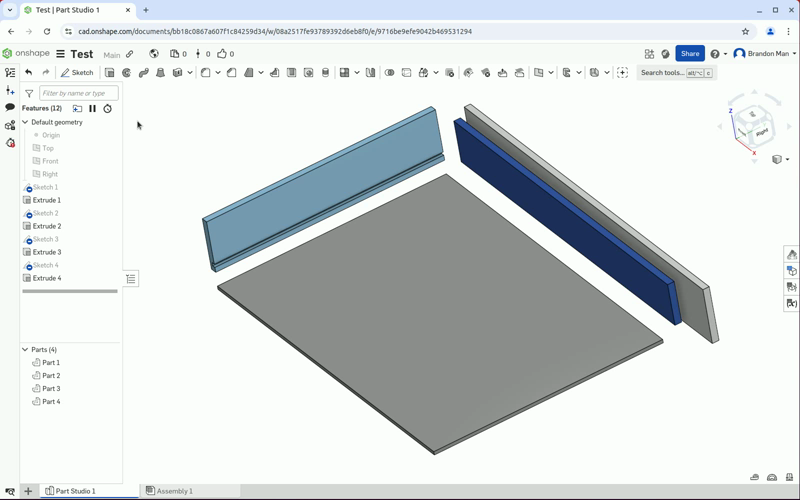
mouse_move(73, 189)
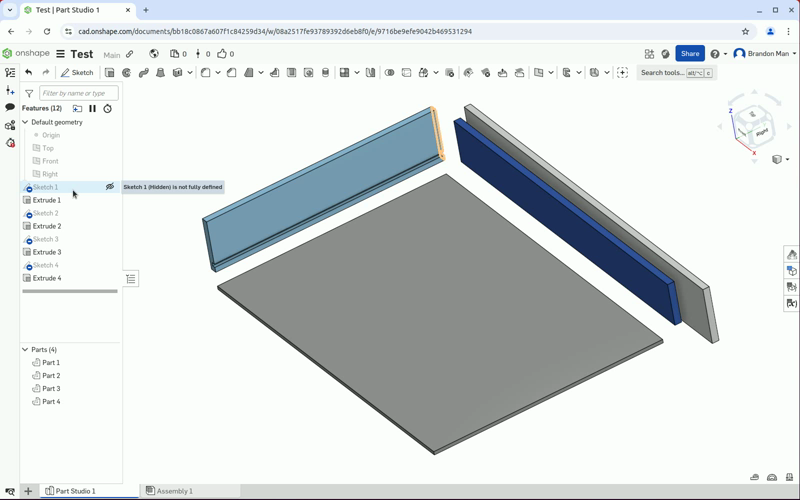
click(73, 189)